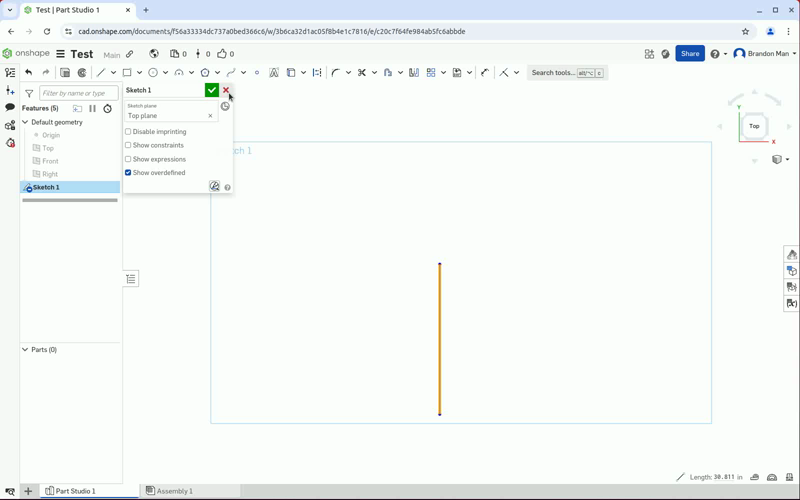
key(shift+h)
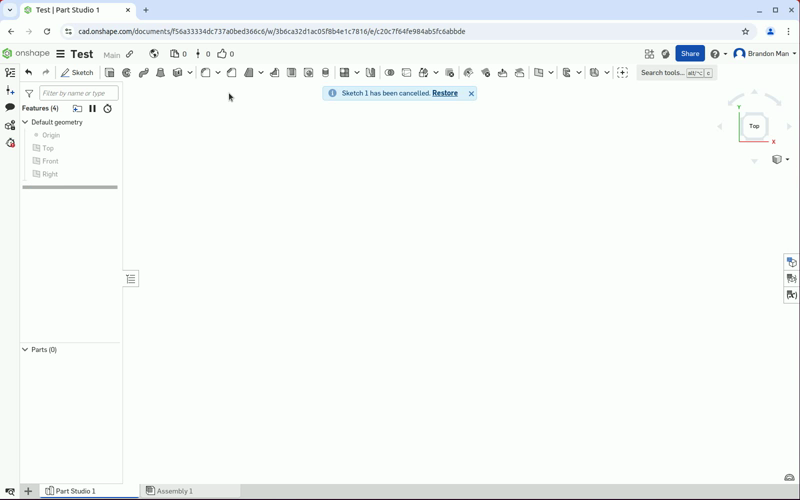
mouse_move(73, 352)
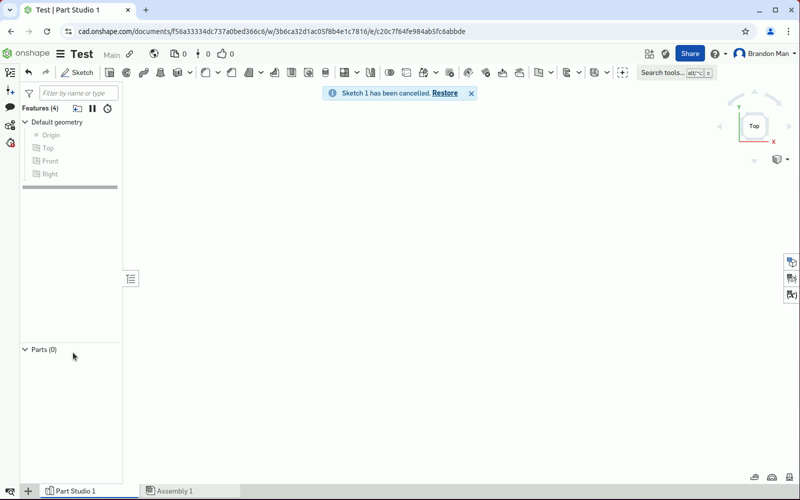
key(y)
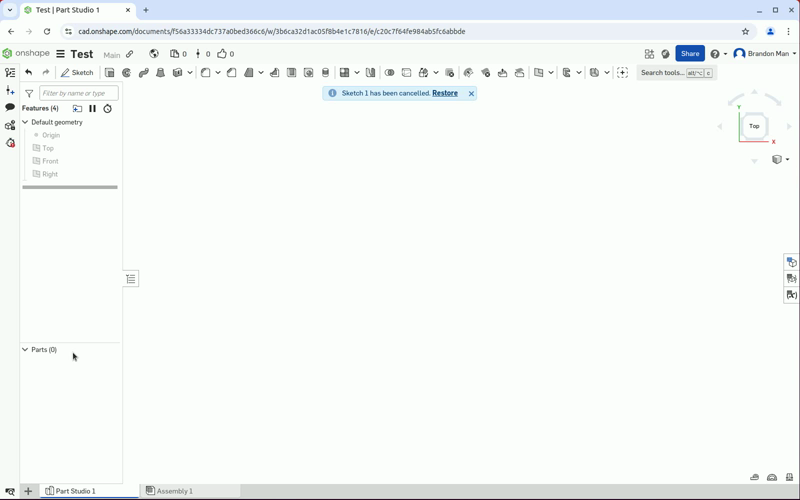
key(shift+p)
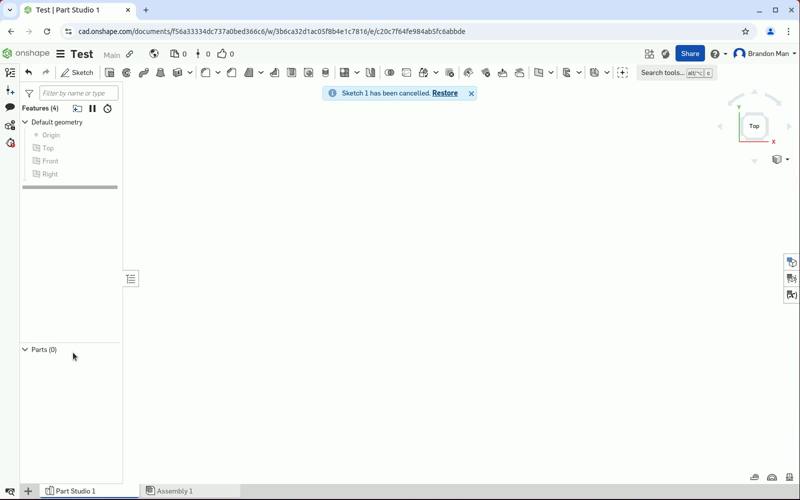
key(space)
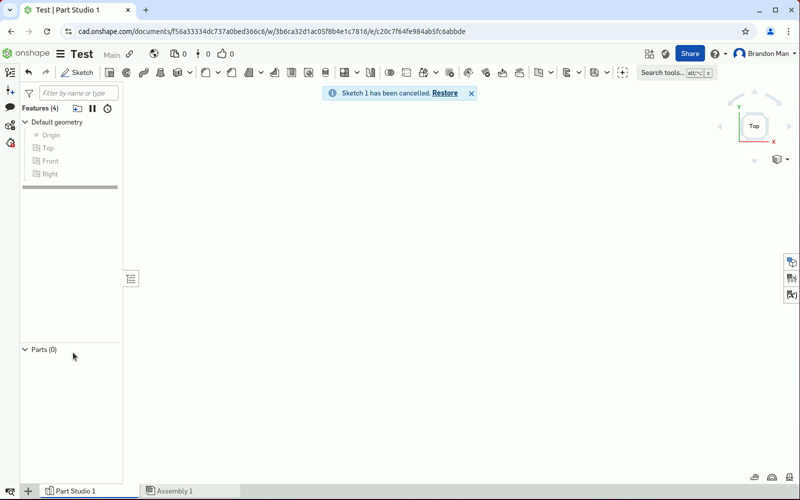
key_down(shift)
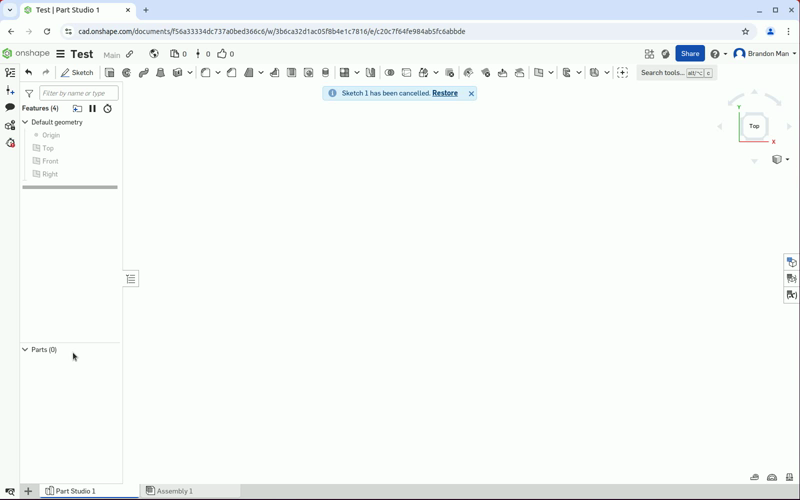
key(up)
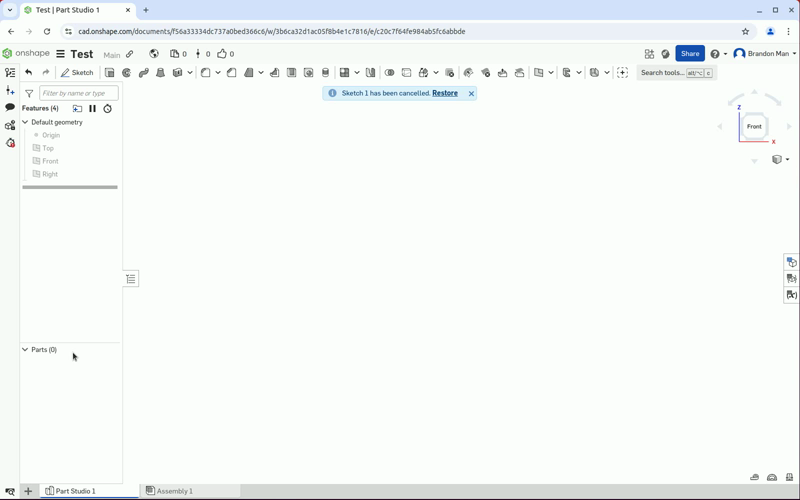
key_up(shift)
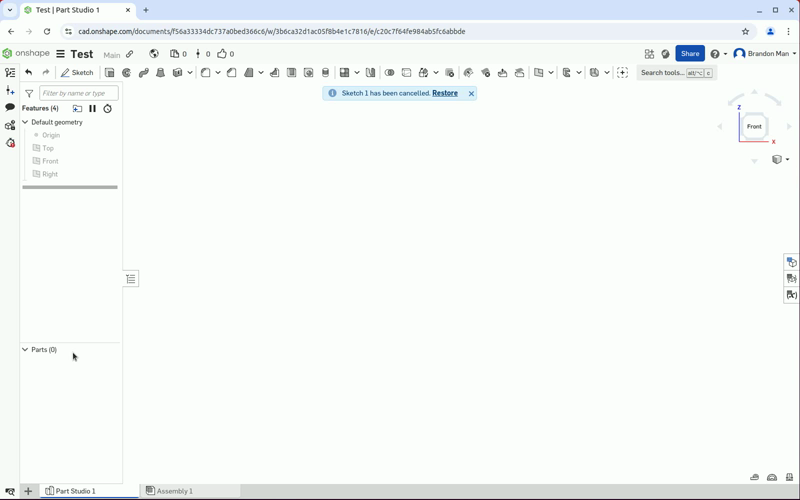
mouse_move(73, 352)
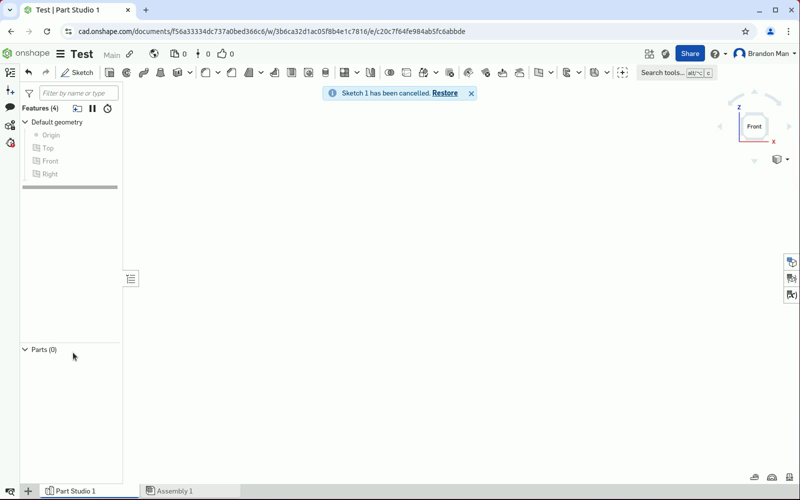
key(shift+y)
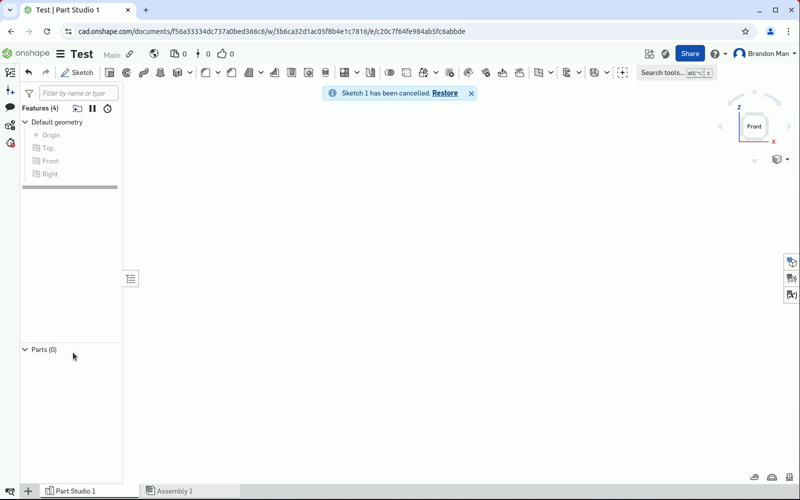
key(shift+s)
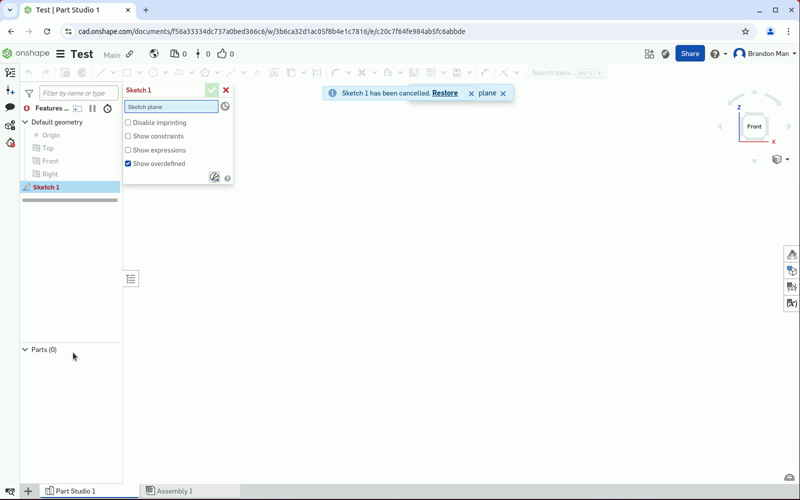
mouse_move(73, 163)
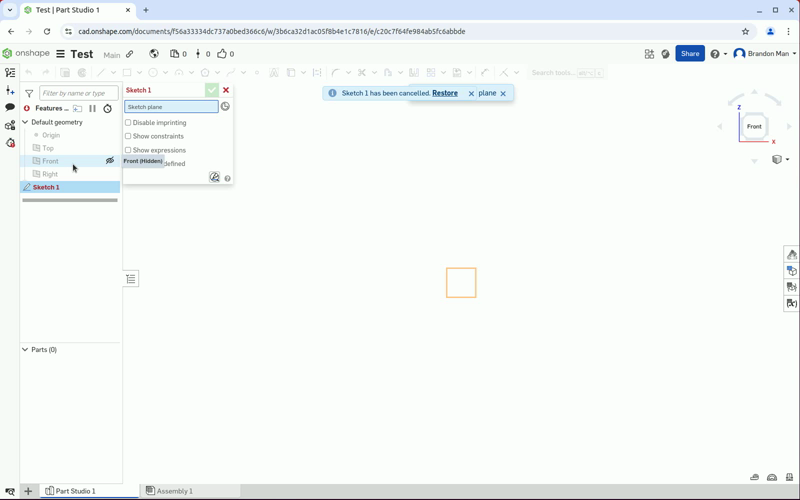
click(73, 163)
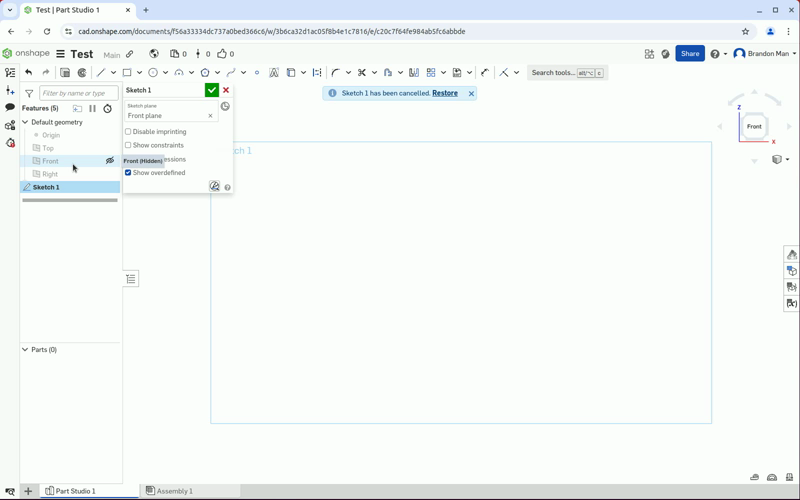
mouse_move(73, 352)
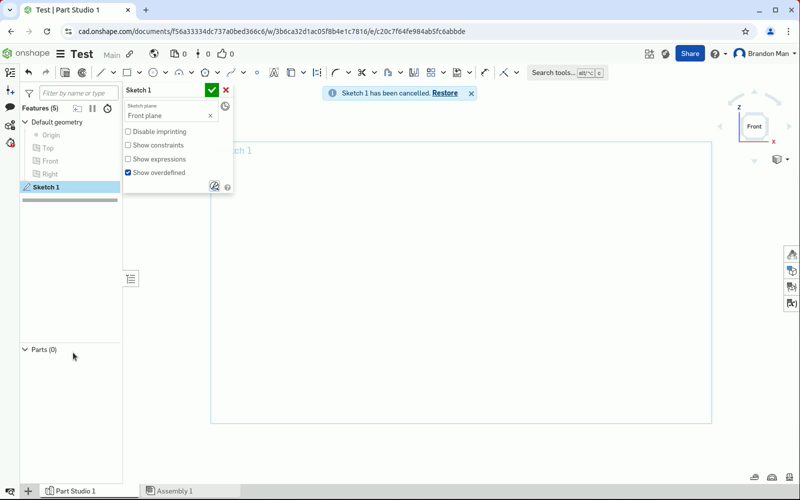
key(y)
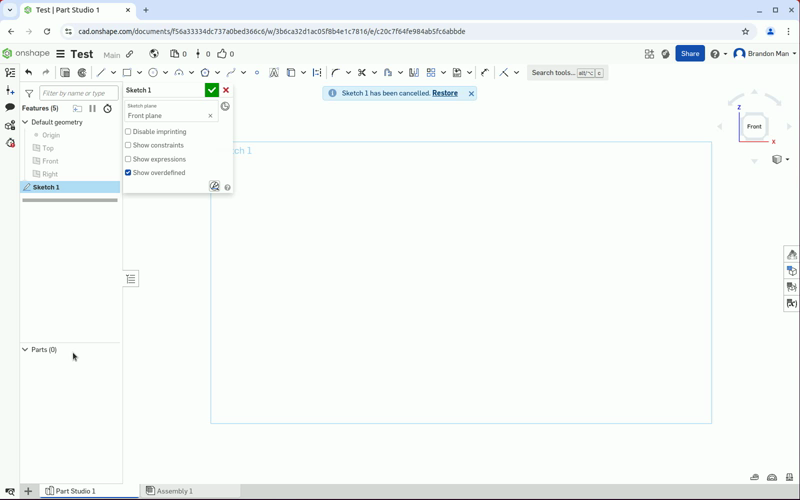
key(c)
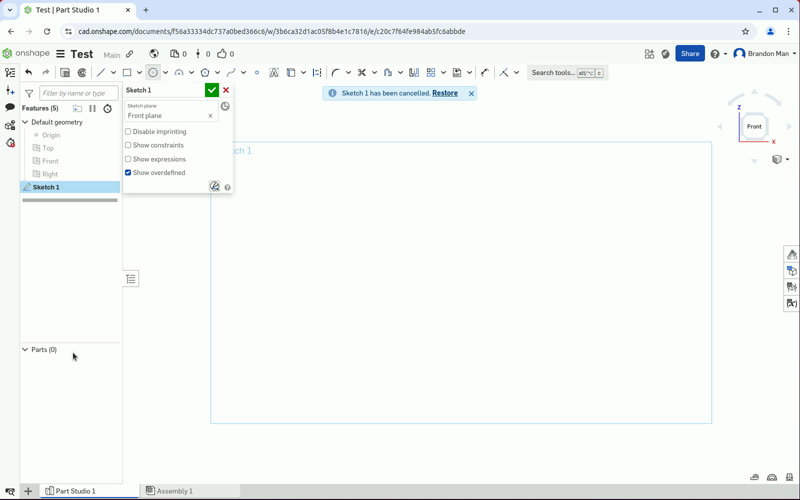
key_down(shift)
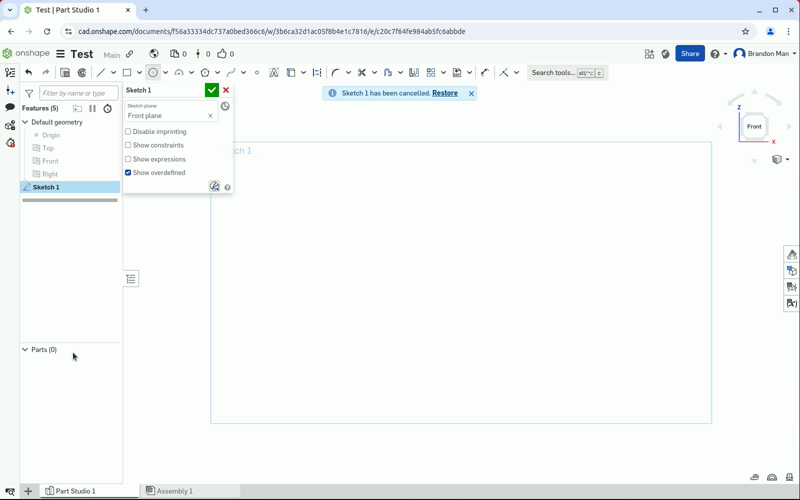
mouse_move(461, 282)
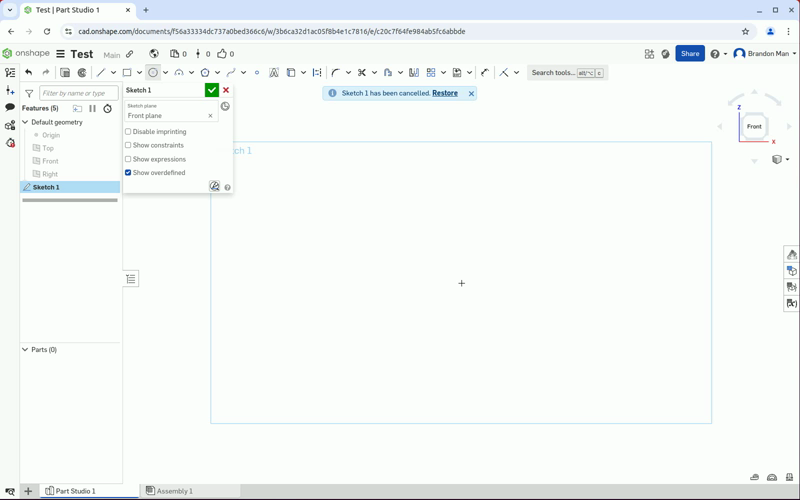
click(461, 282)
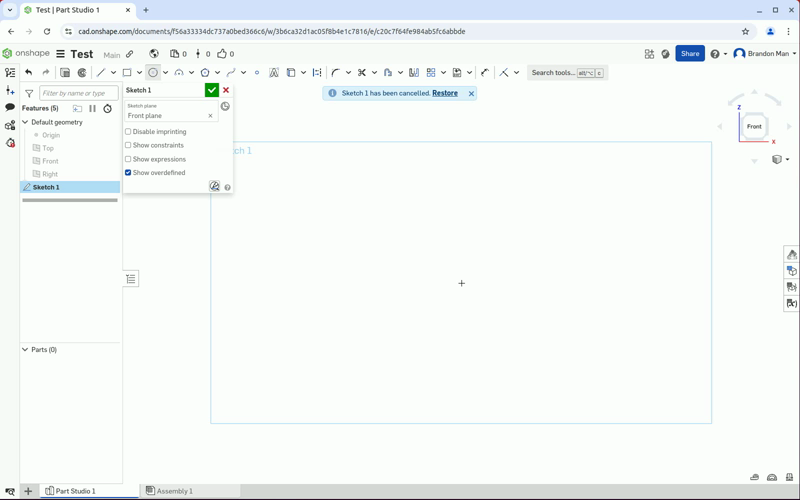
key_up(shift)
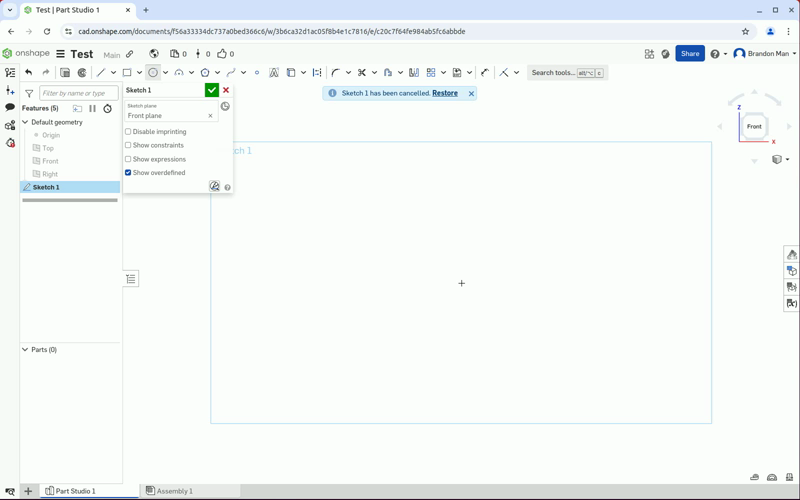
mouse_move(471, 282)
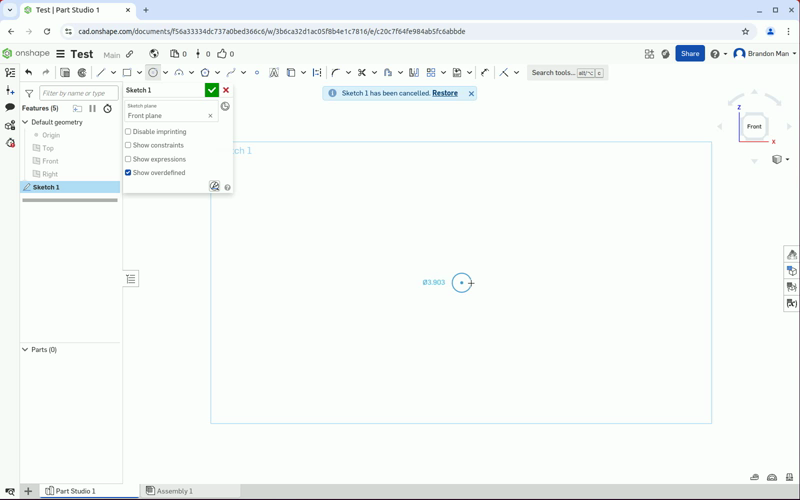
click(471, 282)
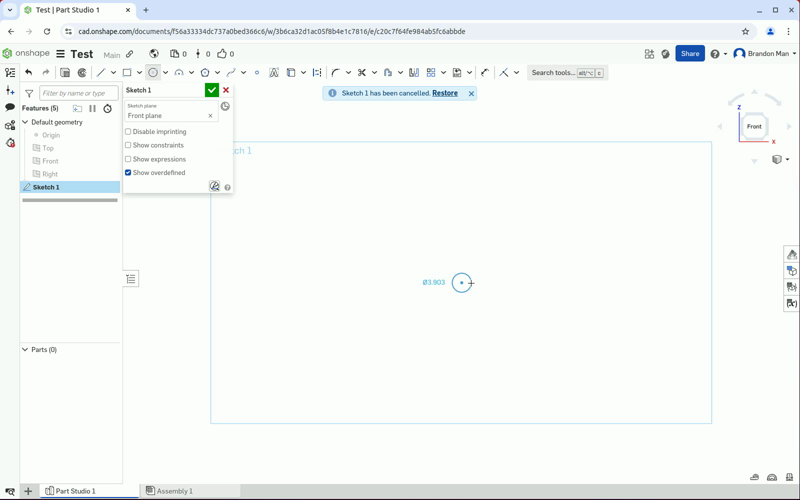
key(esc)
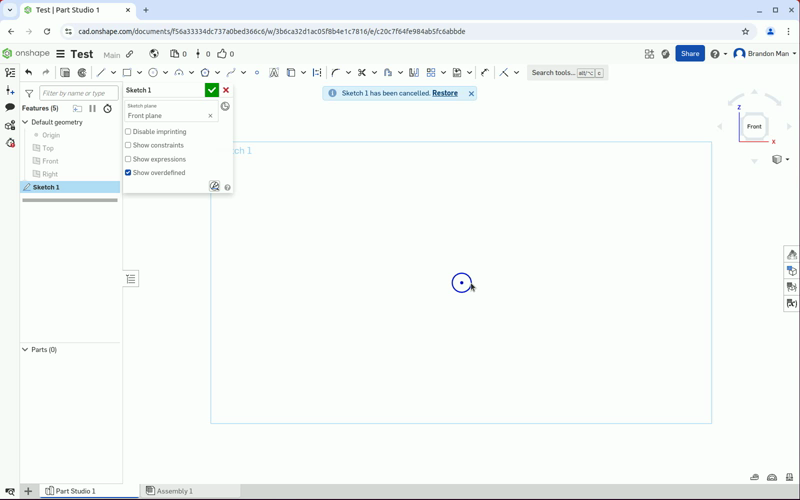
key(c)
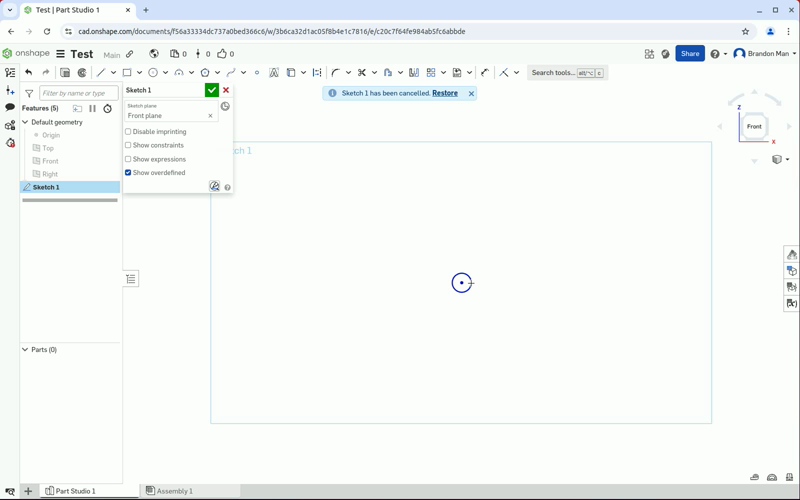
key_down(shift)
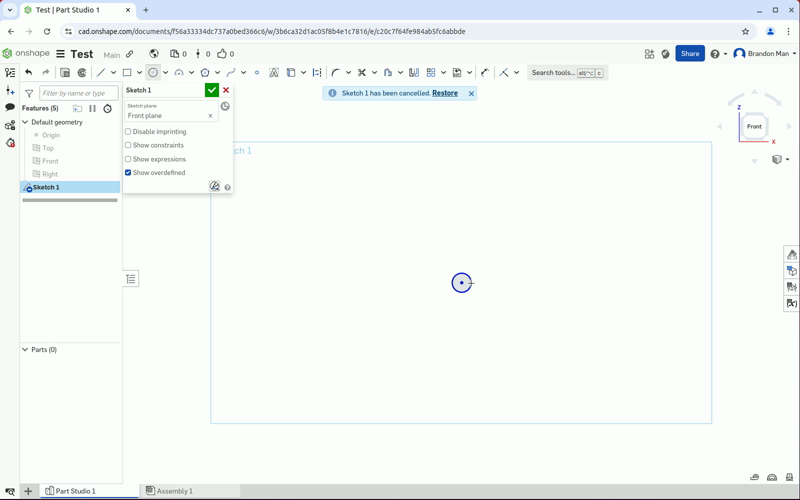
mouse_move(461, 282)
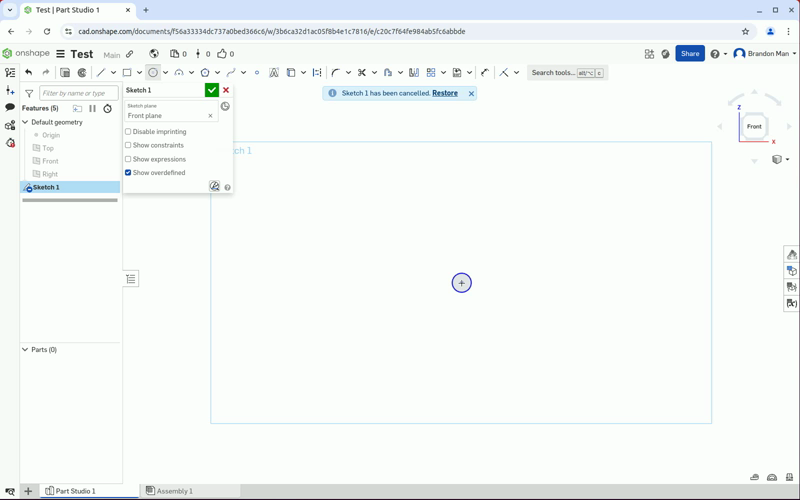
click(461, 282)
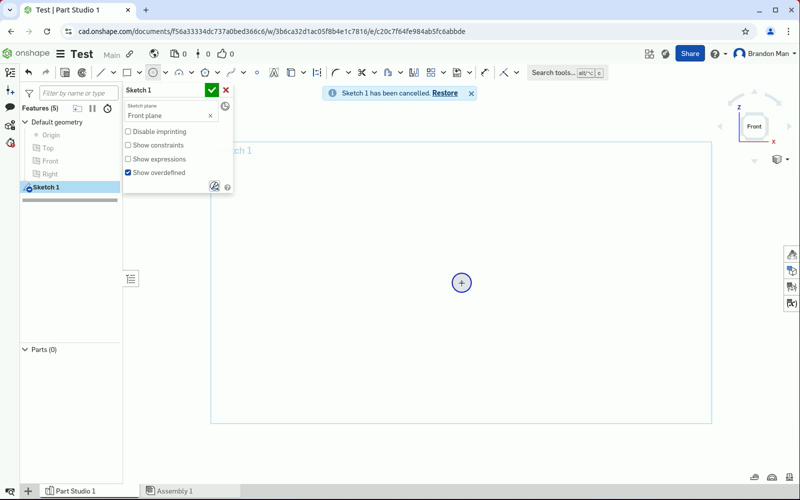
key_up(shift)
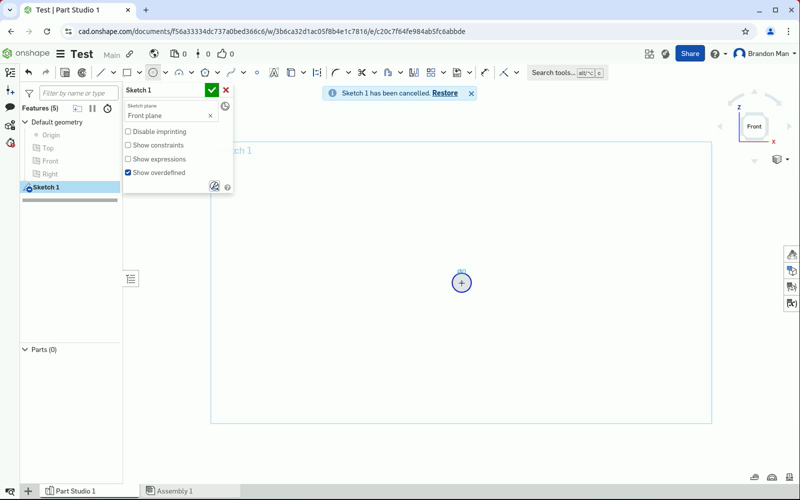
mouse_move(464, 282)
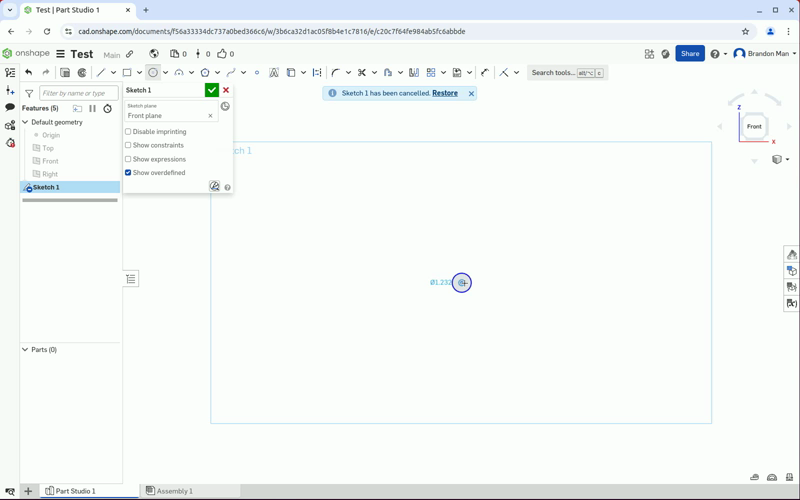
scroll(6)
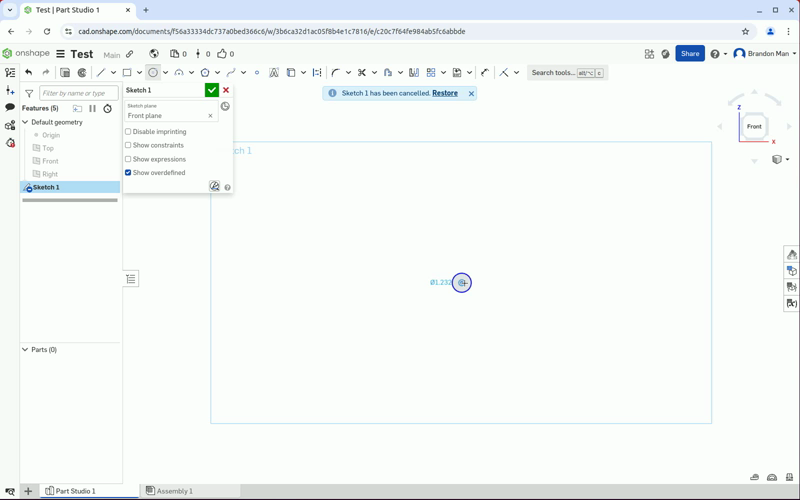
scroll(6)
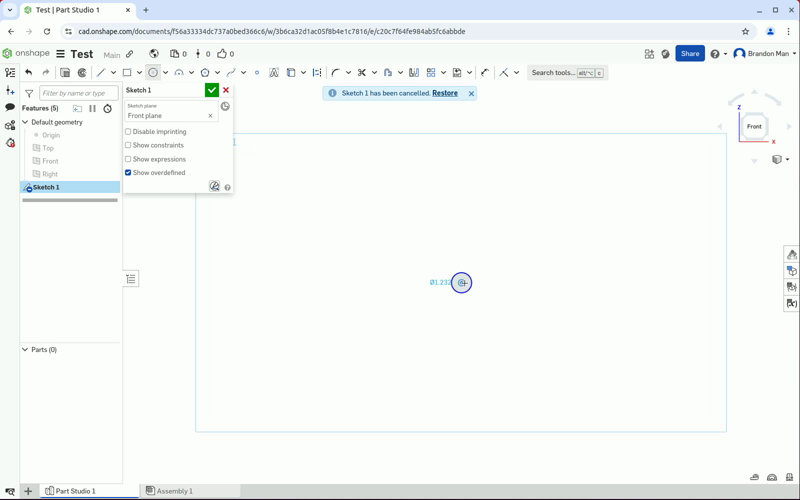
scroll(6)
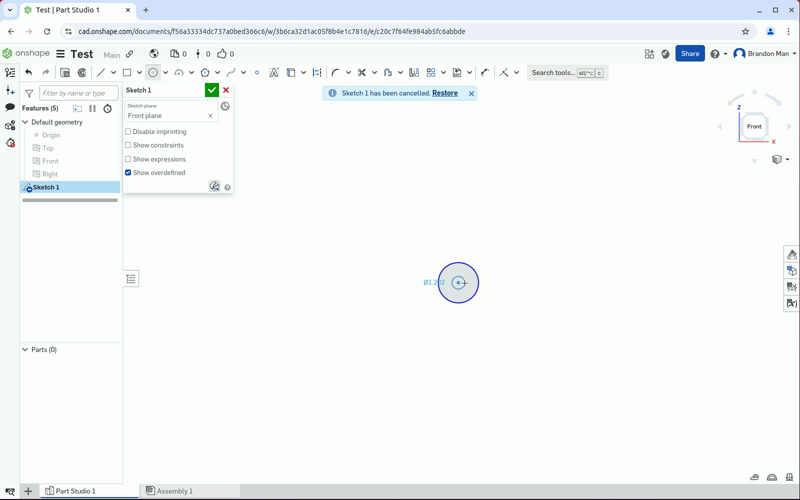
scroll(6)
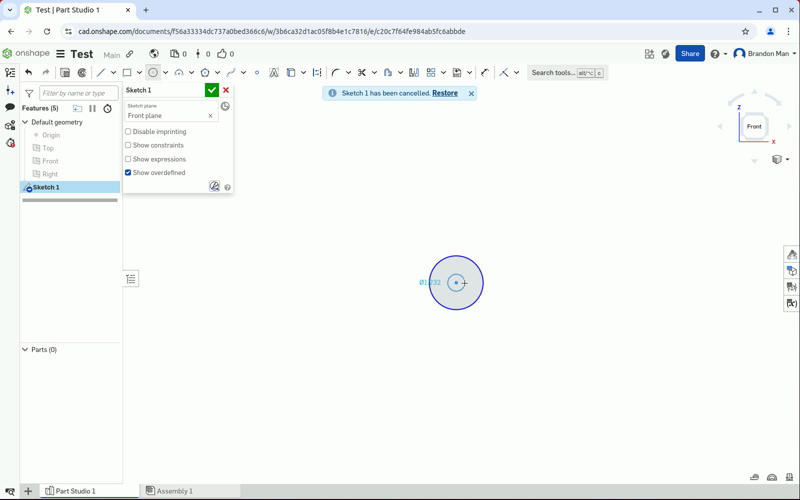
scroll(6)
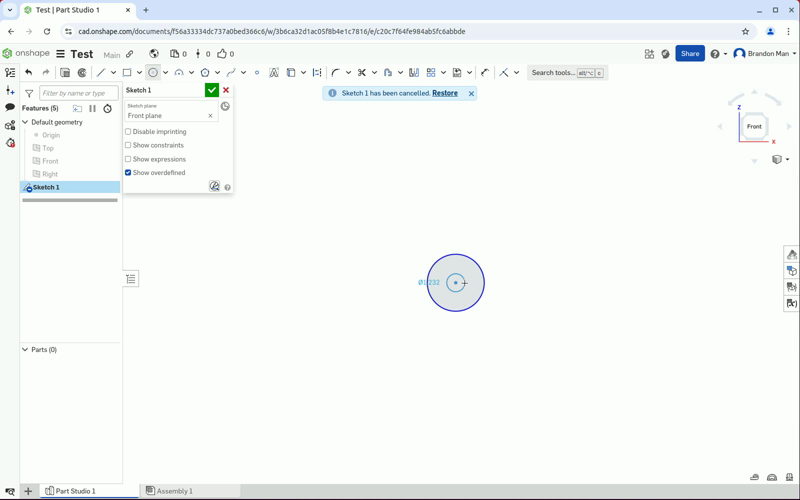
scroll(6)
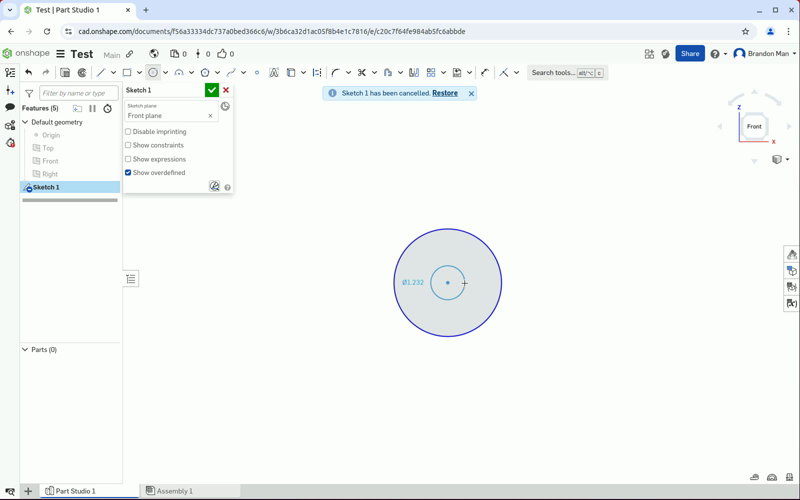
scroll(6)
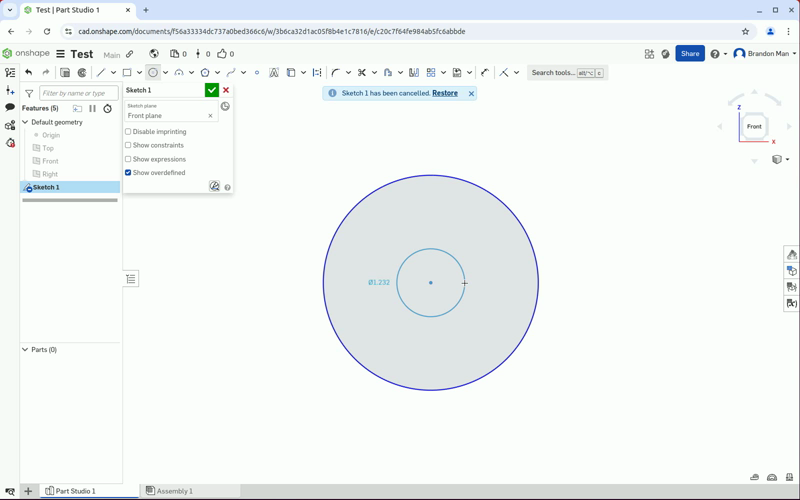
click(464, 282)
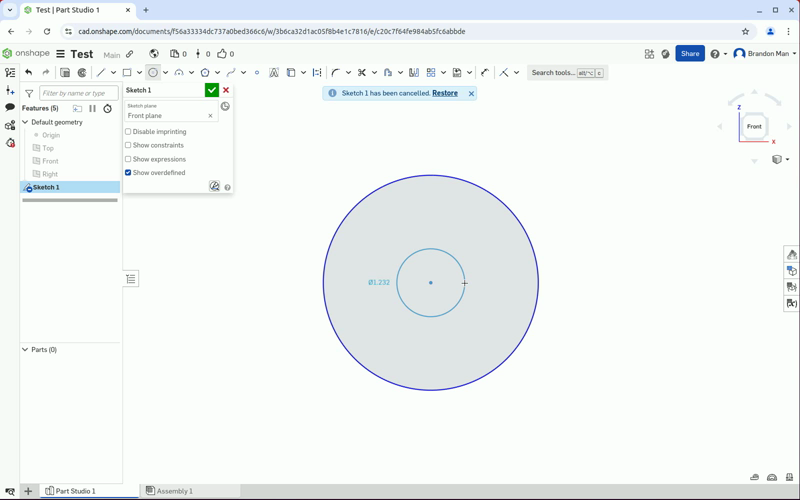
scroll(-6)
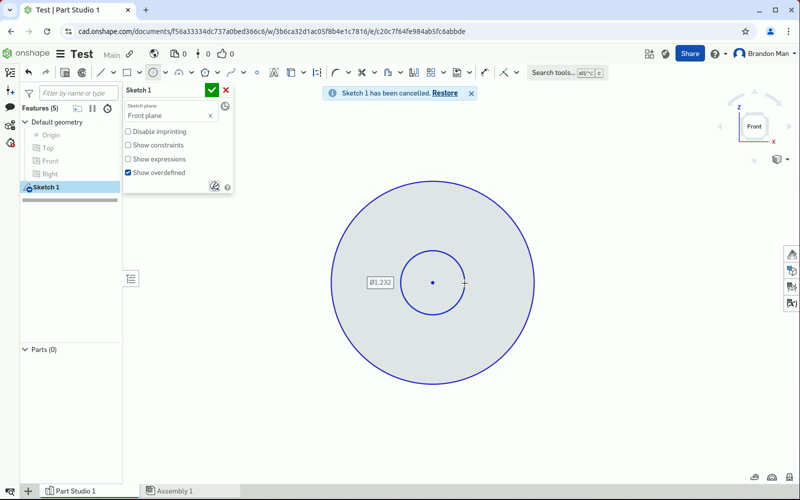
scroll(-6)
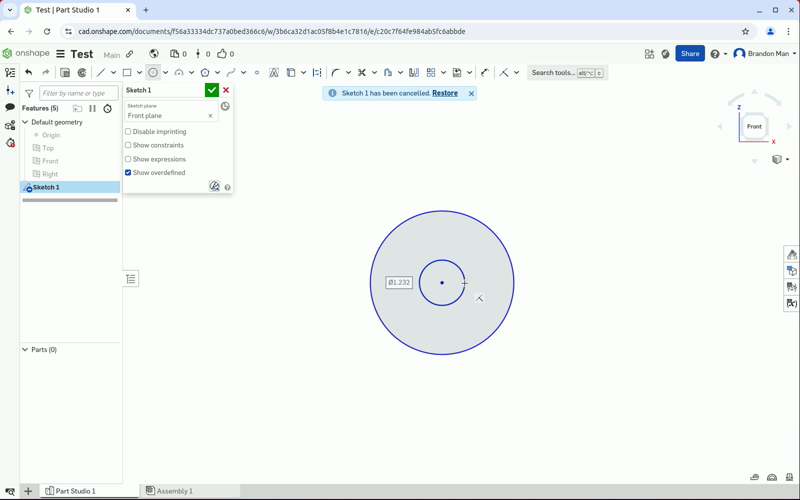
scroll(-6)
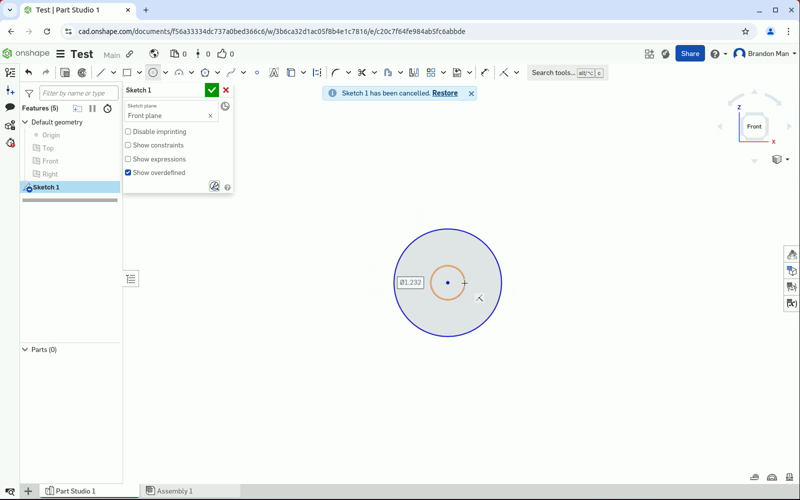
scroll(-6)
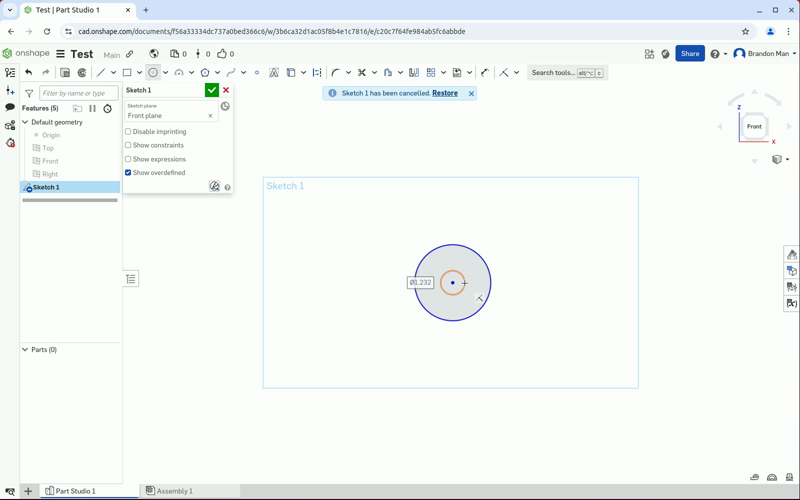
scroll(-6)
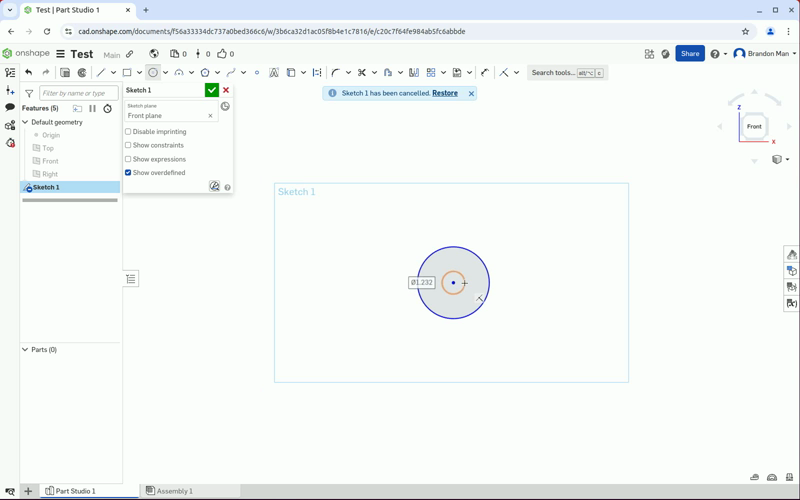
scroll(-6)
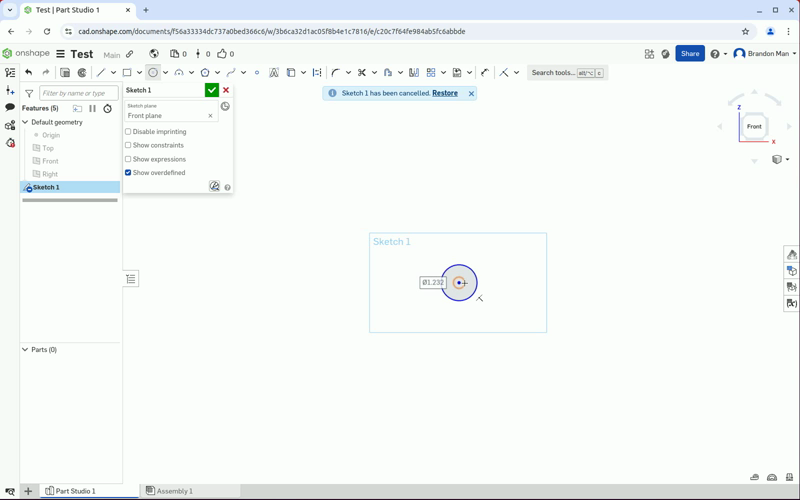
scroll(-6)
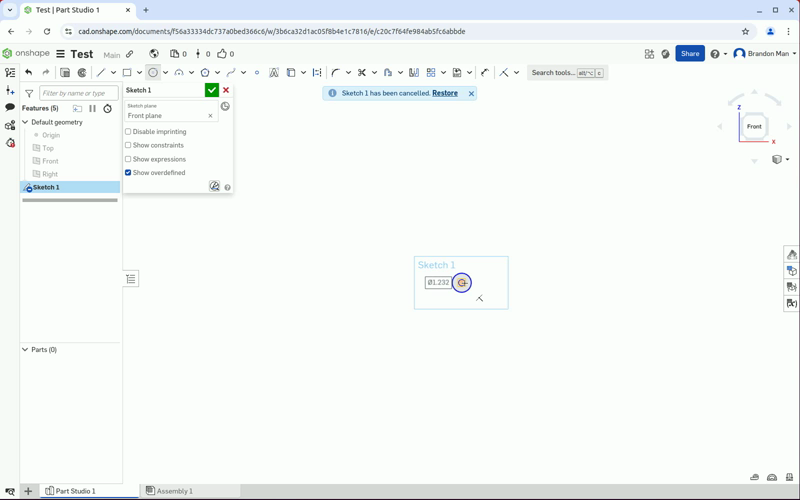
key(esc)
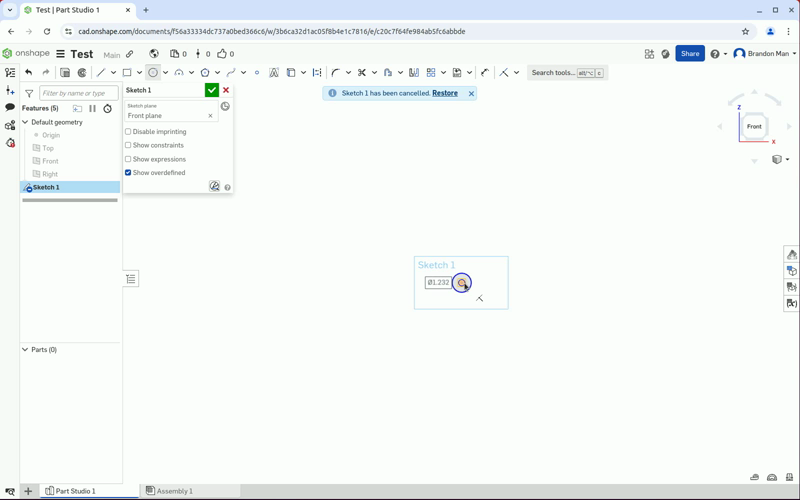
mouse_move(456, 281)
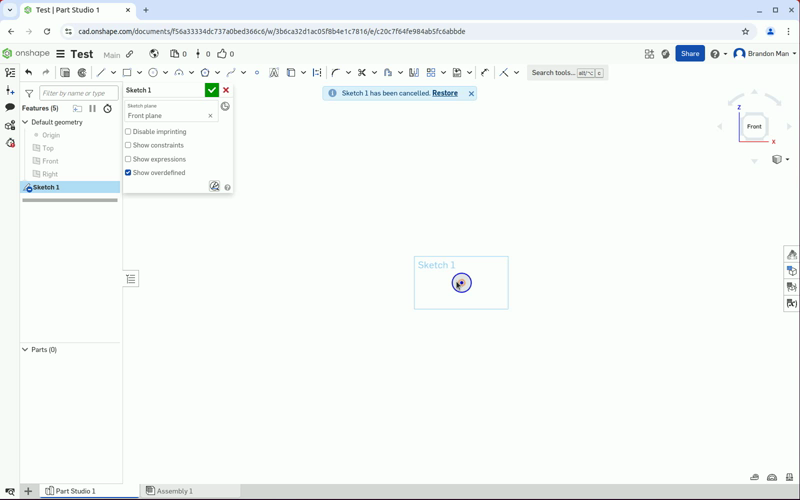
scroll(6)
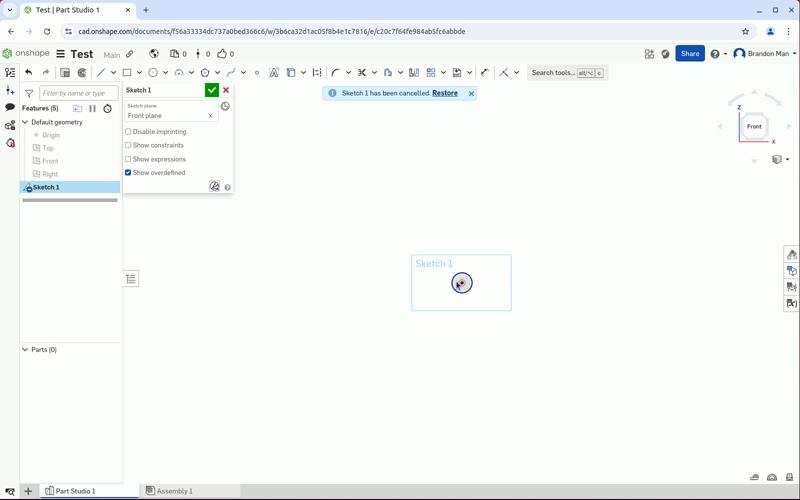
scroll(6)
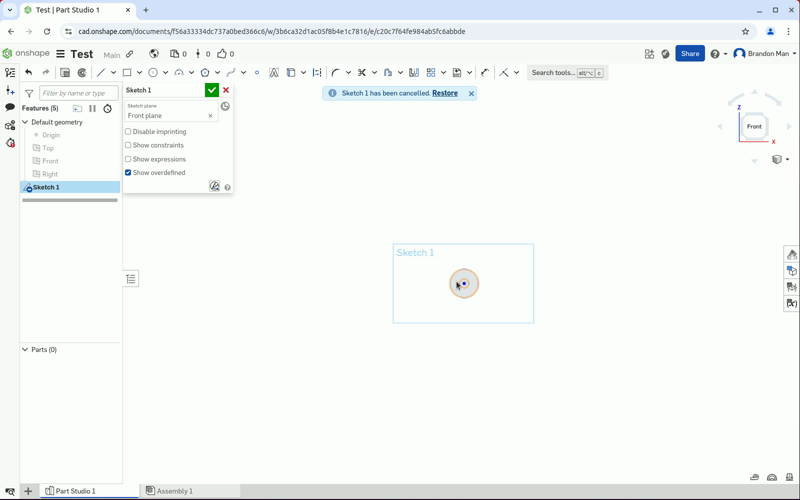
scroll(6)
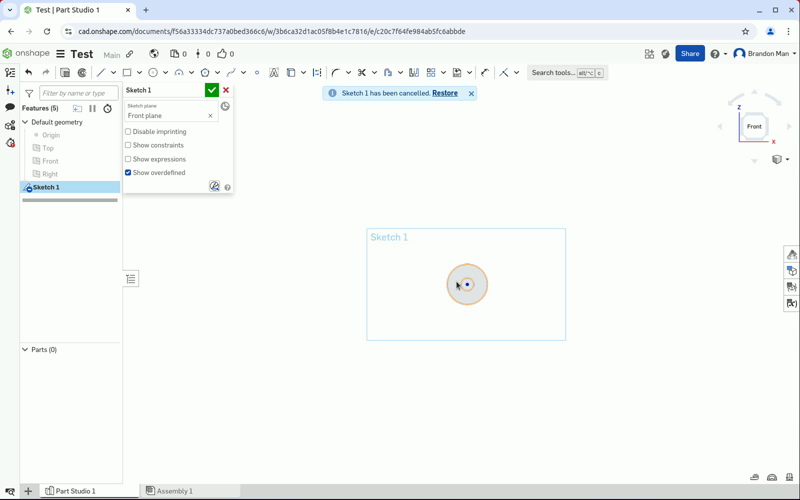
scroll(6)
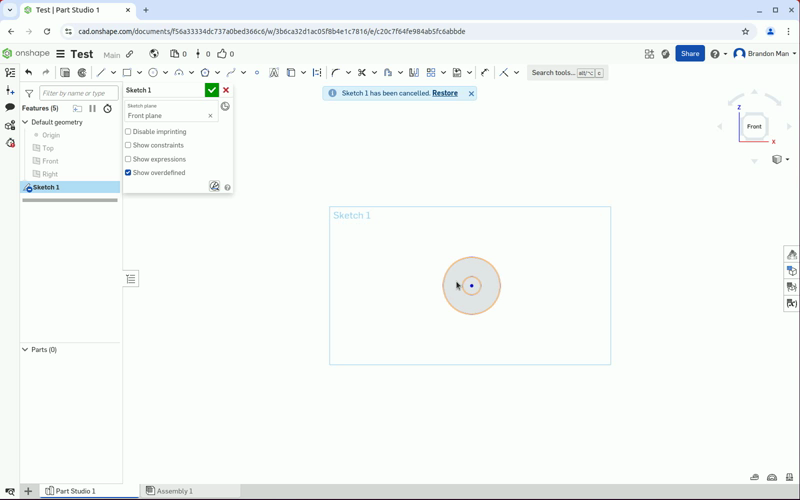
scroll(6)
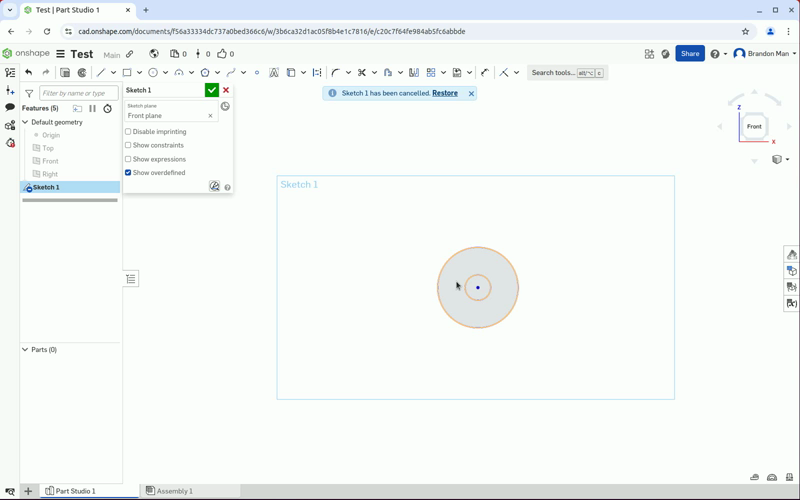
scroll(6)
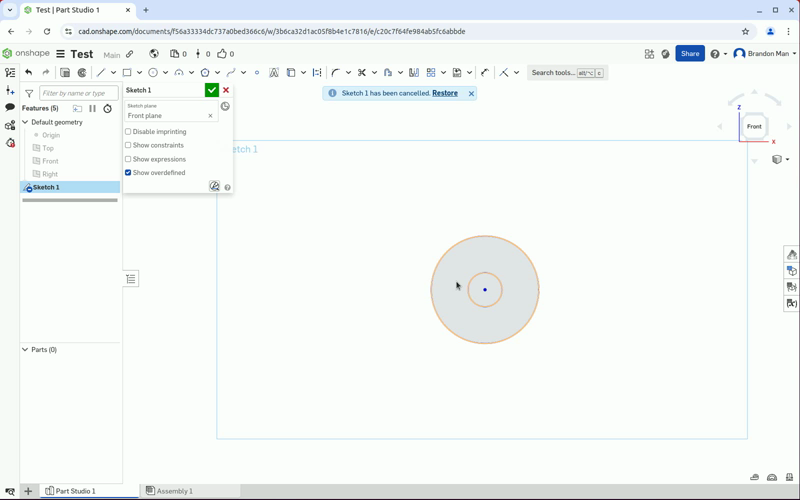
scroll(6)
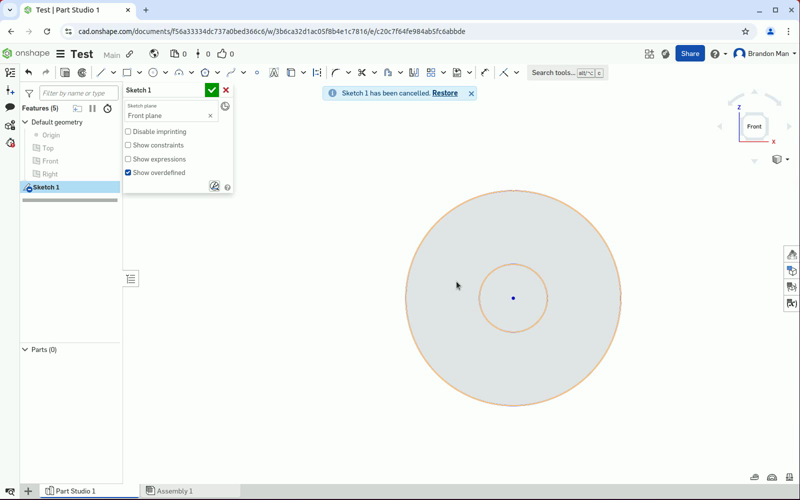
click(456, 281)
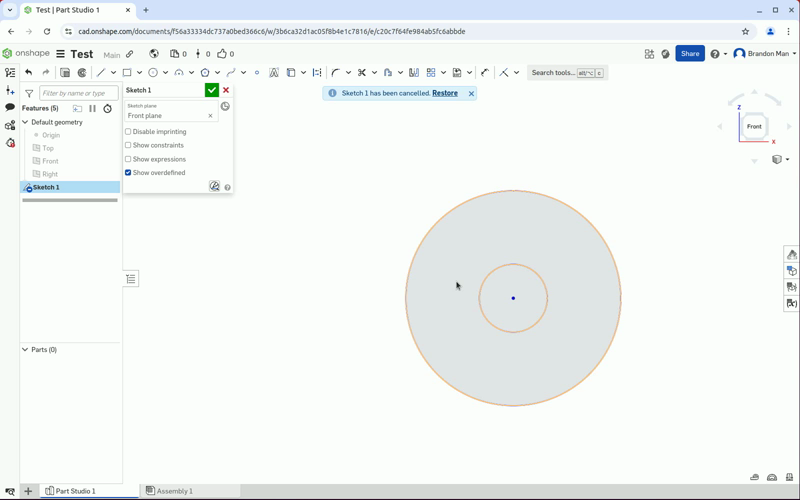
scroll(-6)
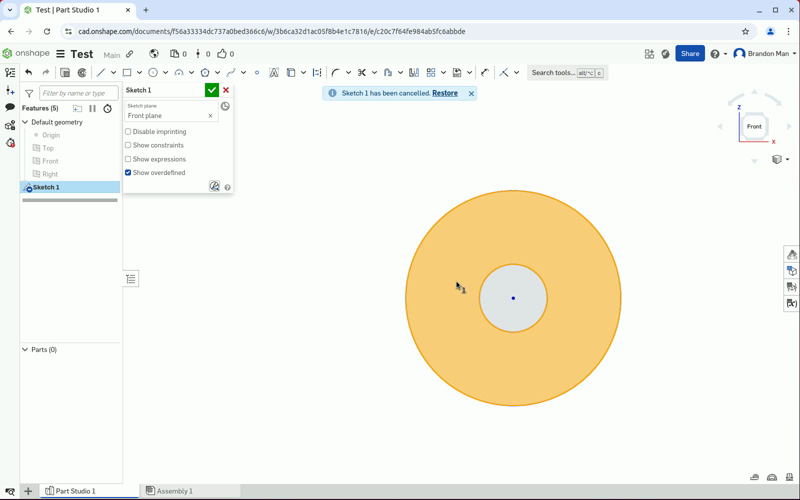
scroll(-6)
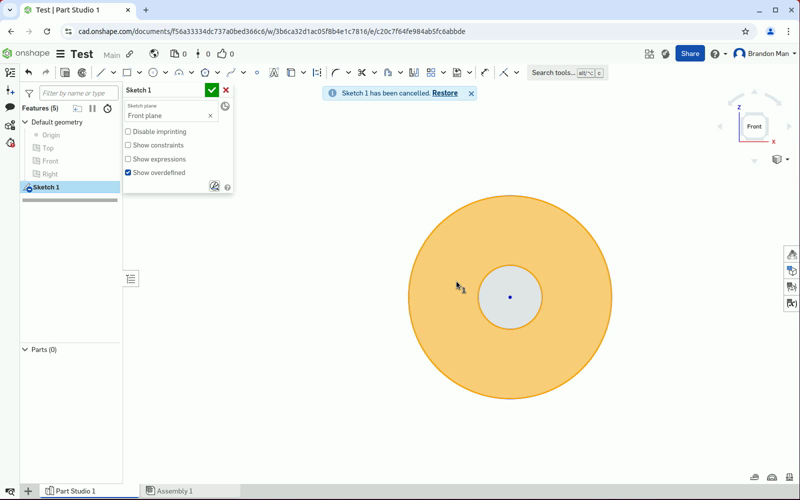
scroll(-6)
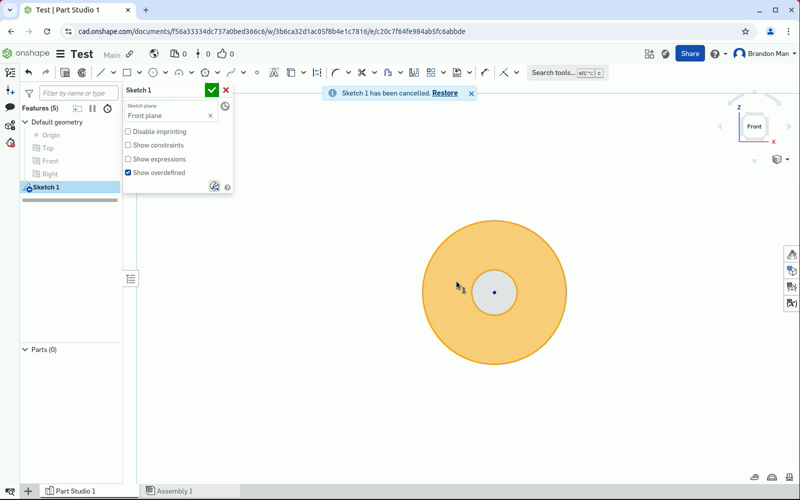
scroll(-6)
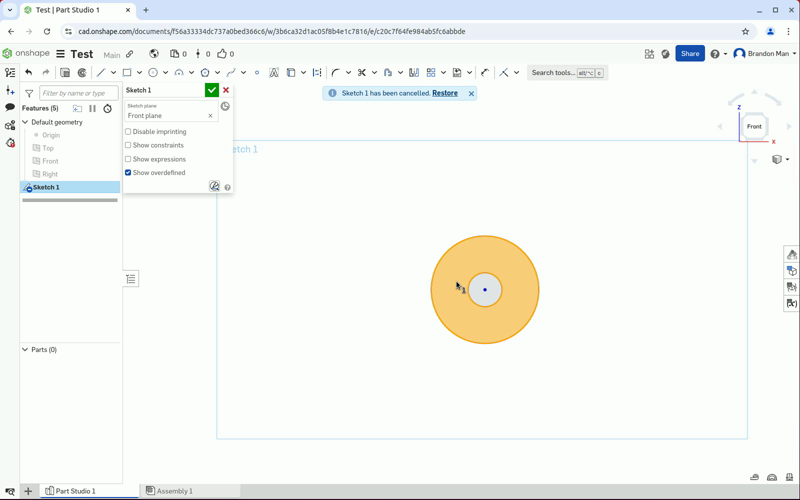
scroll(-6)
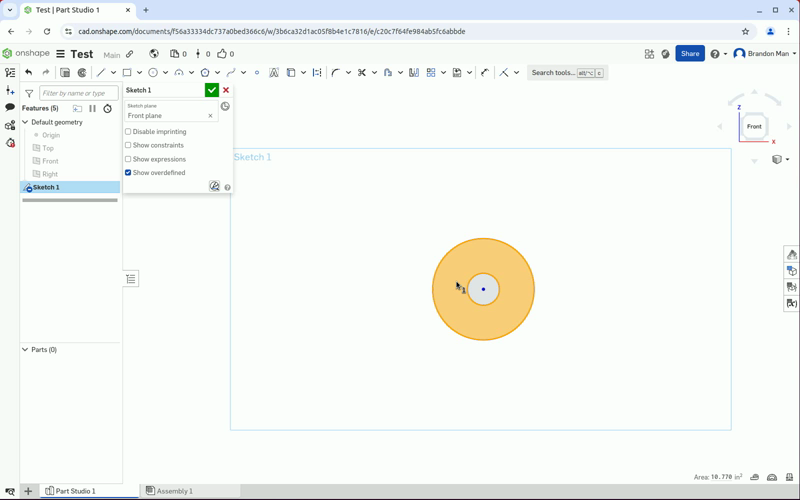
scroll(-6)
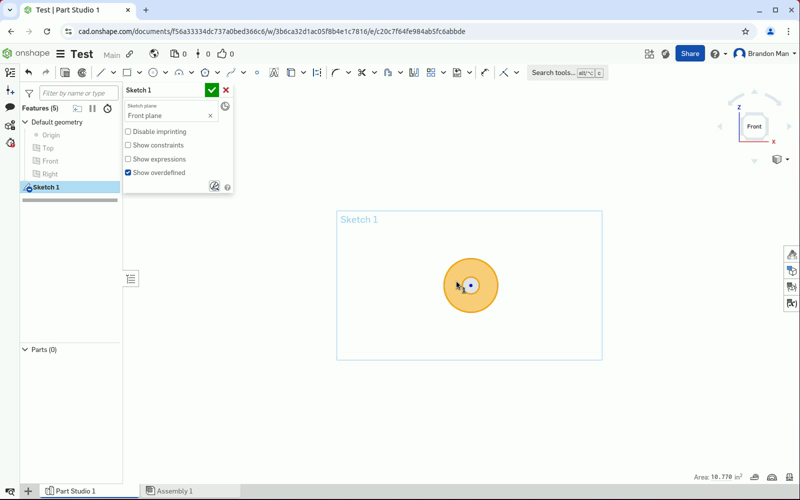
scroll(-6)
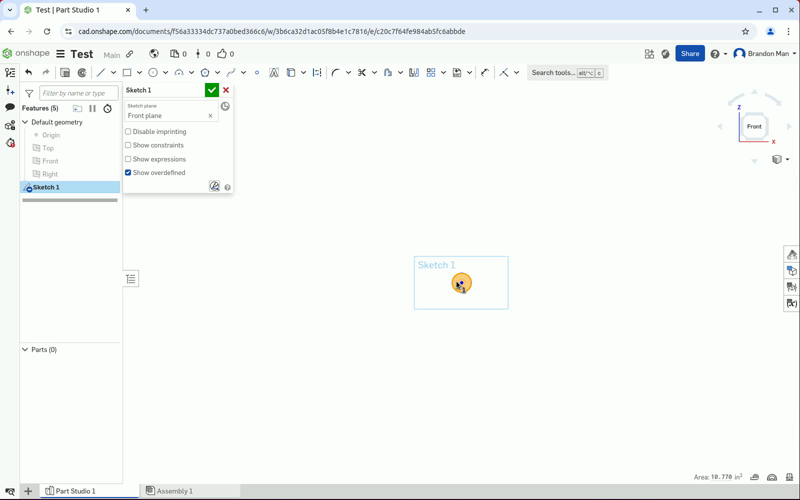
mouse_move(73, 352)
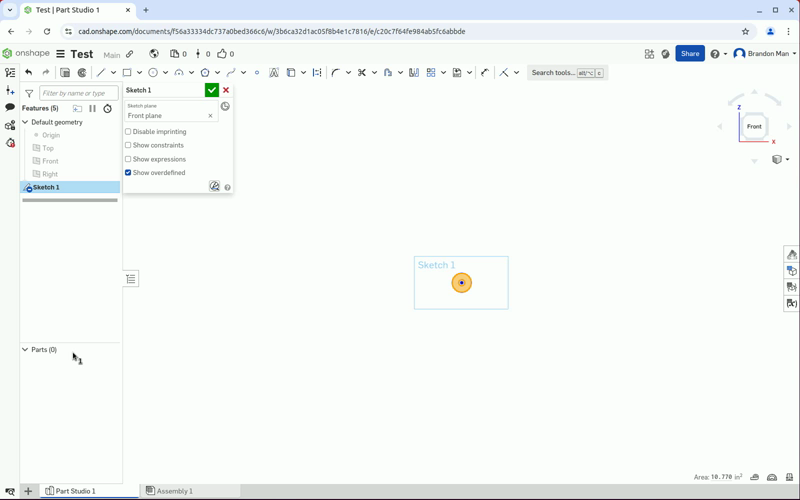
key(shift+y)
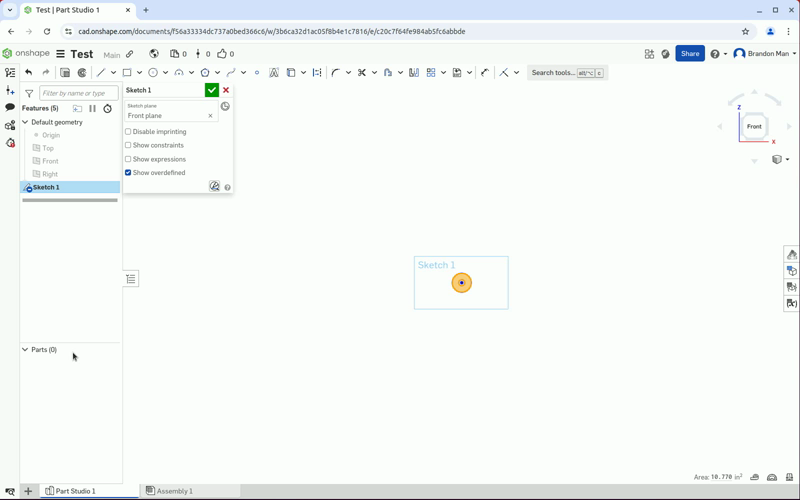
key(shift+e)
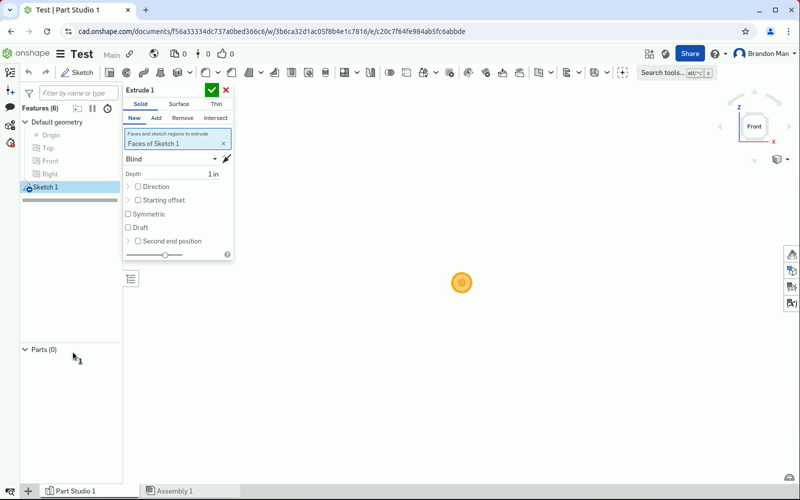
mouse_move(143, 106)
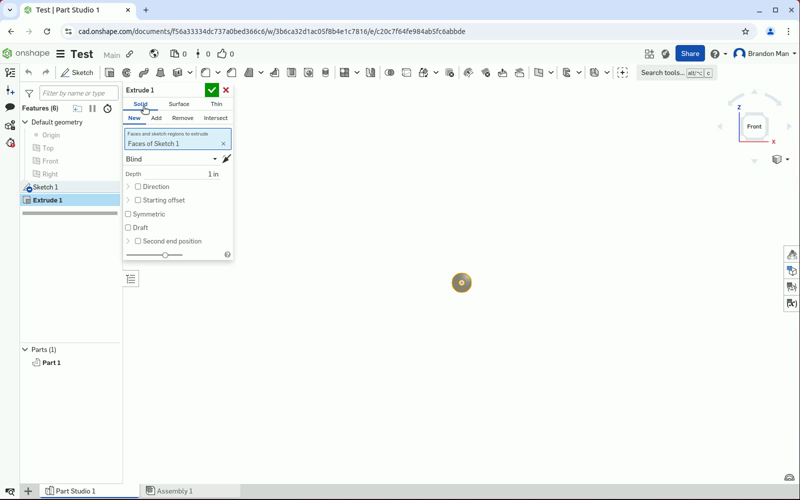
click(143, 106)
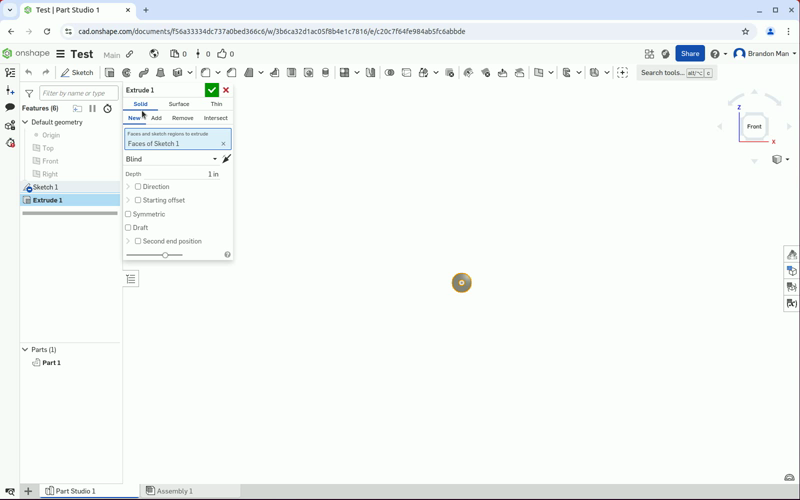
mouse_move(137, 120)
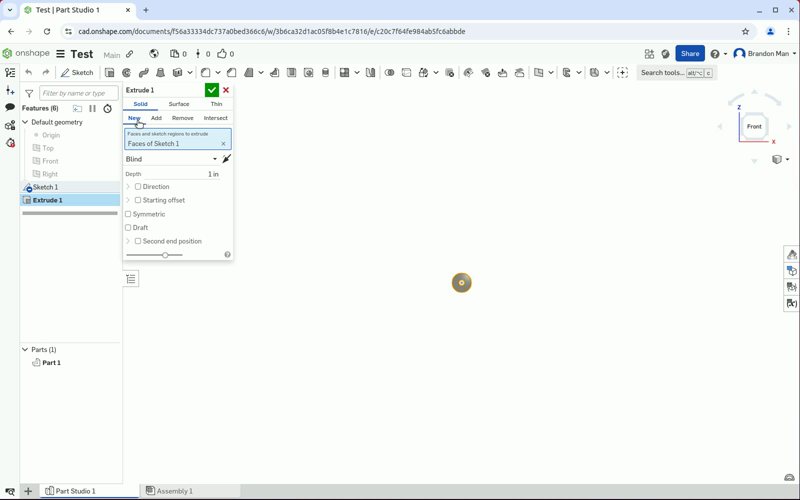
click(137, 120)
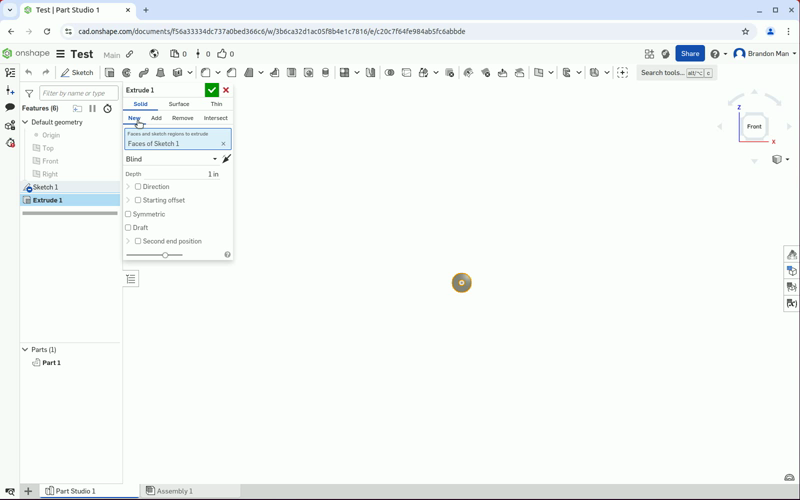
key(tab, 4)
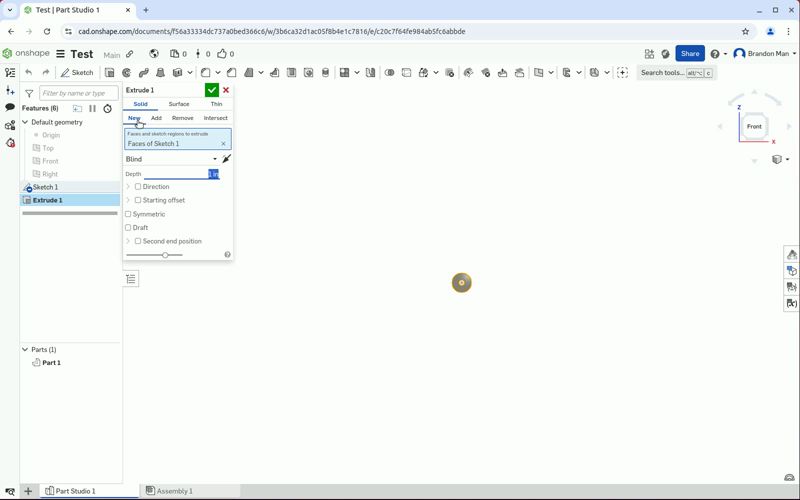
text(0.481)
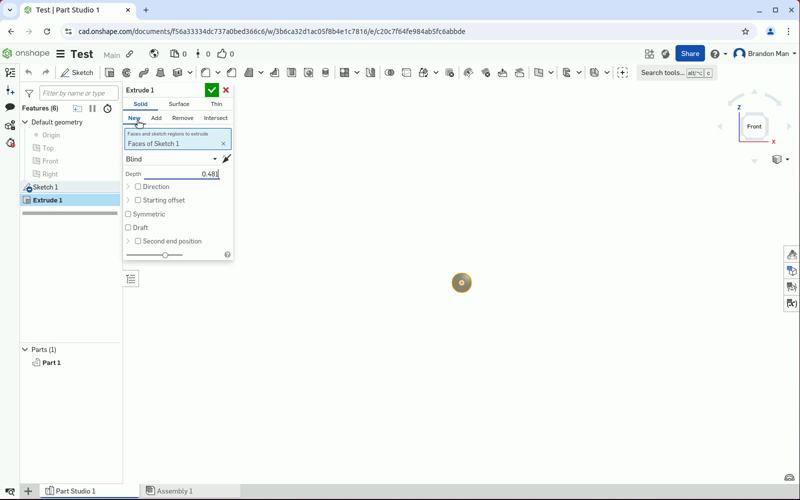
key(enter)
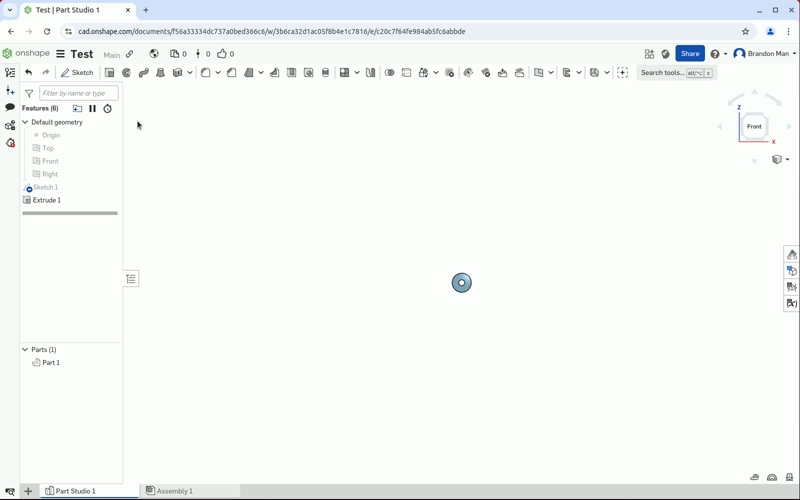
key(shift+h)
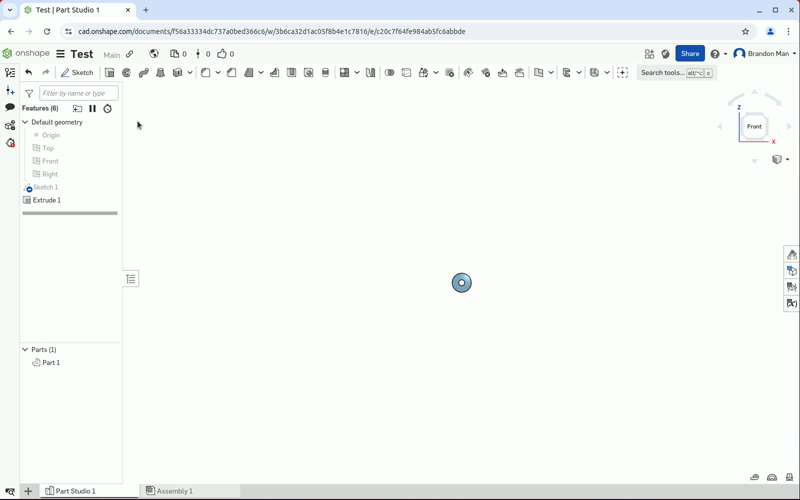
key(shift+h)
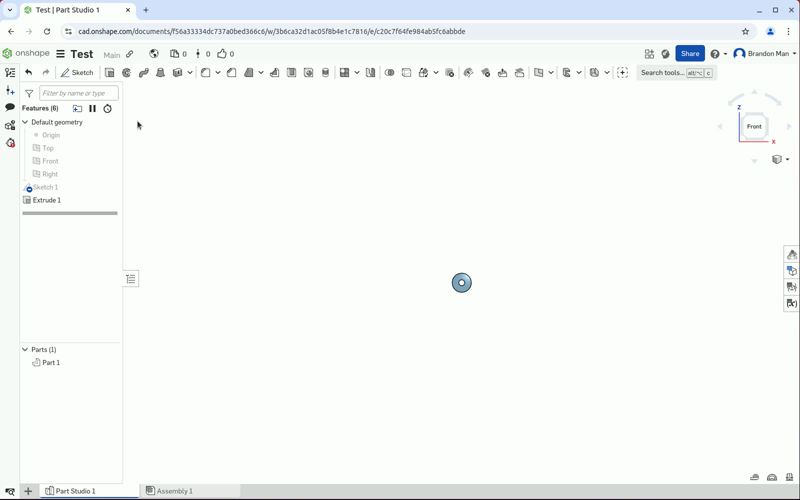
mouse_move(73, 189)
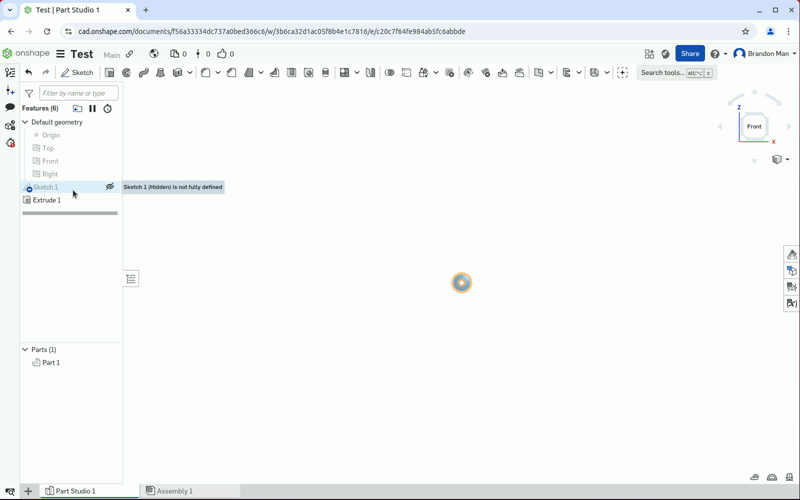
click(73, 189)
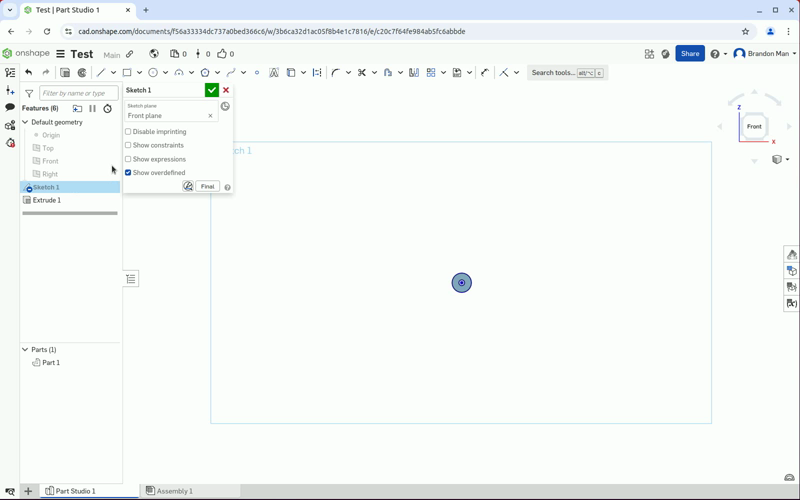
mouse_move(229, 92)
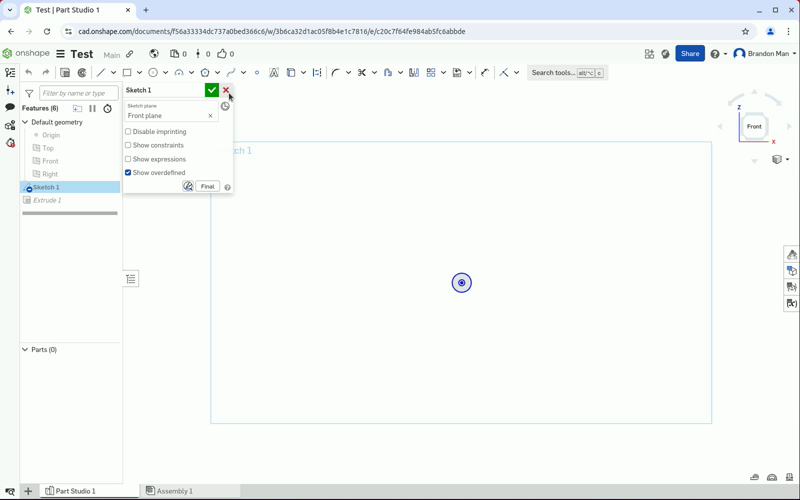
click(229, 92)
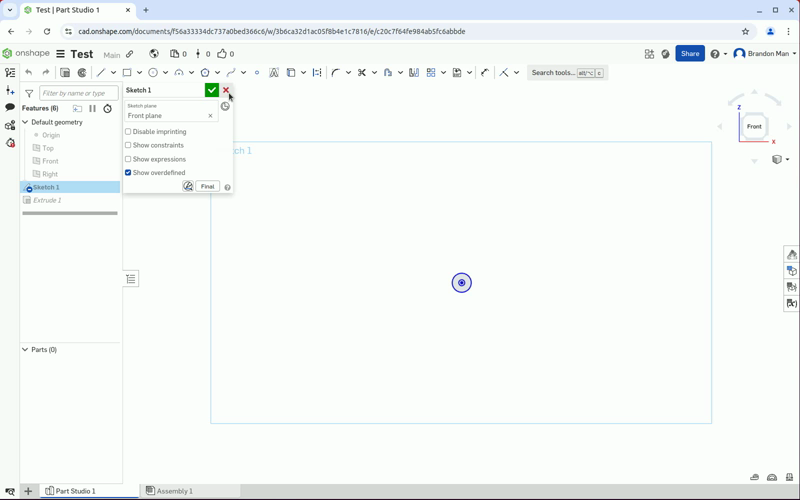
key(shift+s)
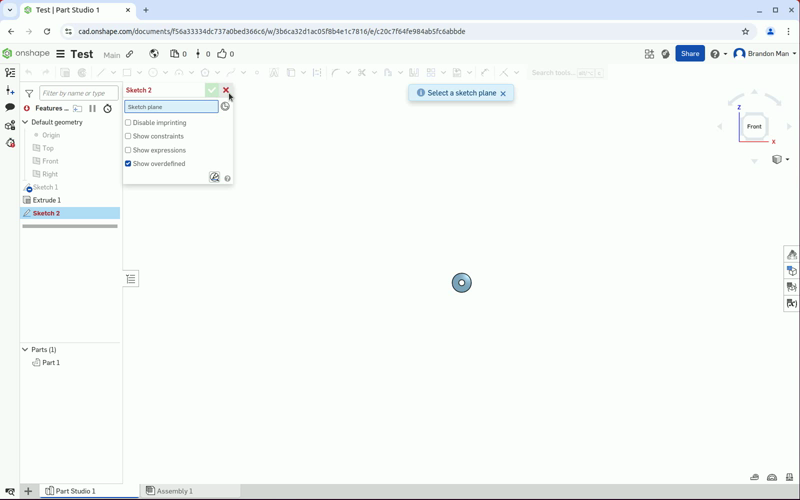
mouse_move(73, 163)
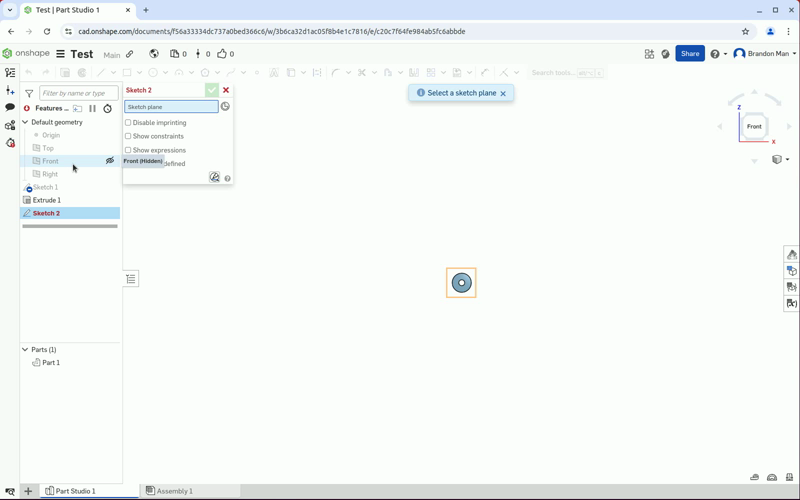
click(73, 163)
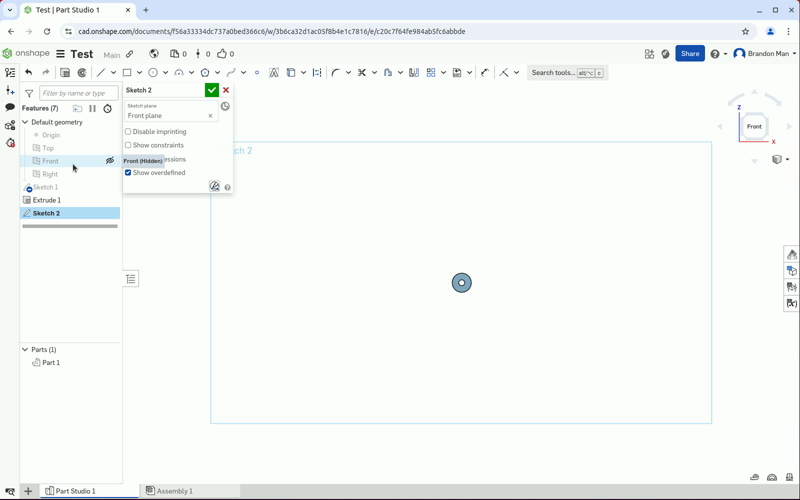
mouse_move(73, 352)
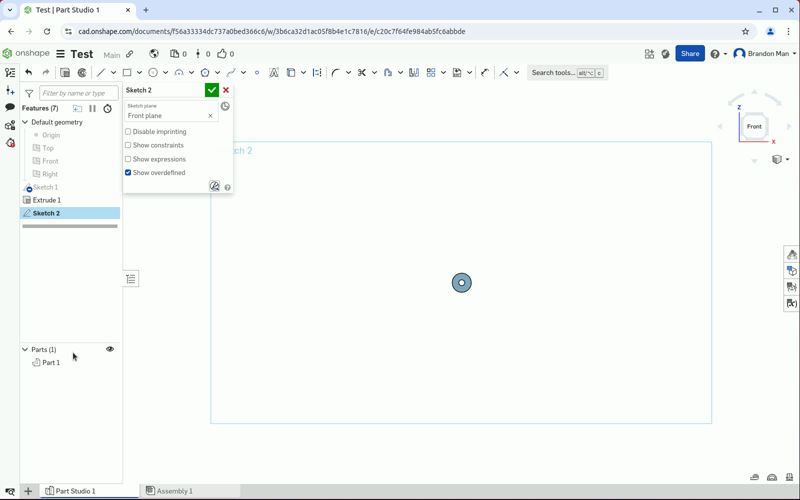
key(y)
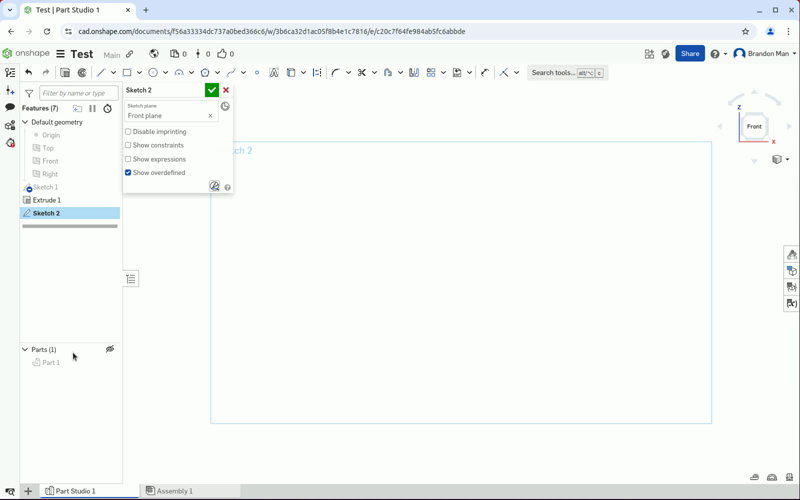
key(c)
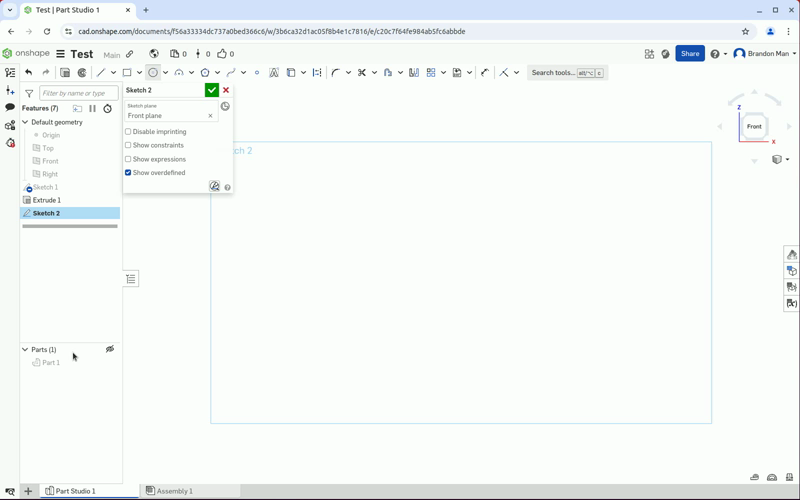
key_down(shift)
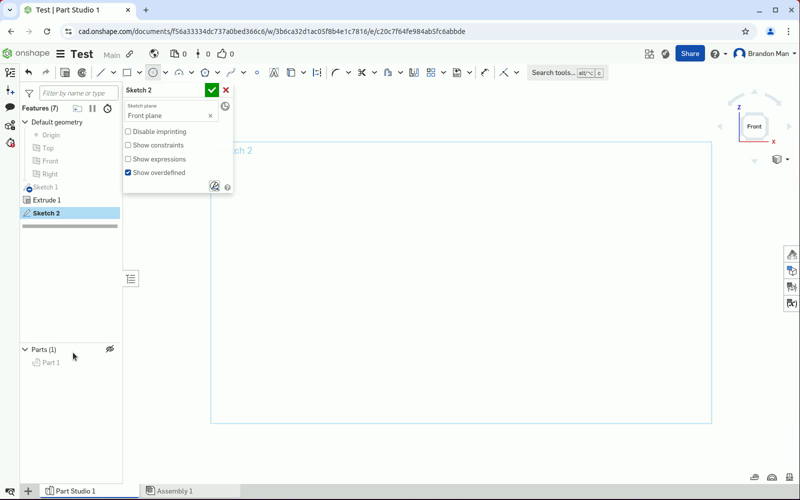
mouse_move(461, 178)
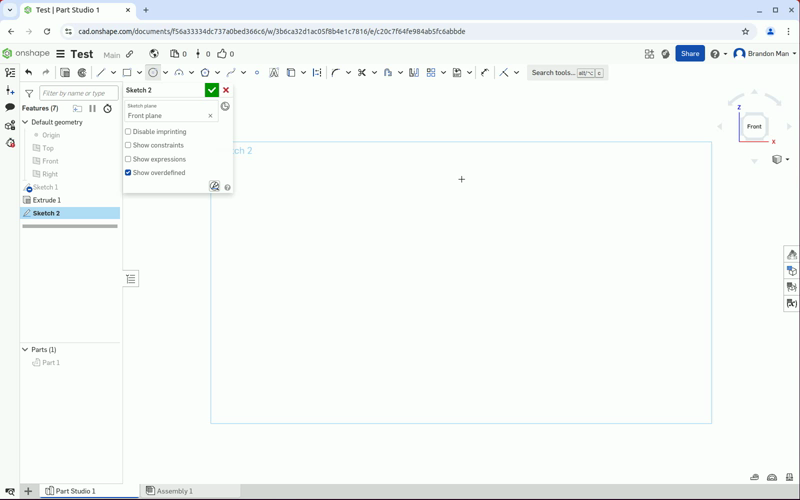
click(461, 178)
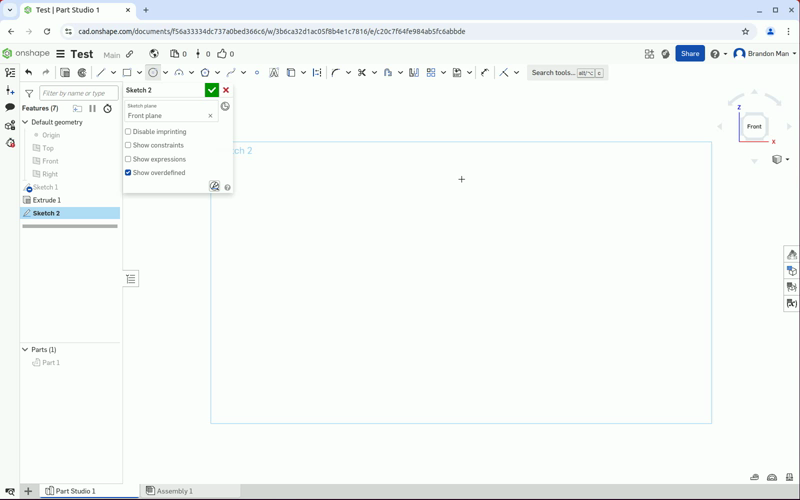
key_up(shift)
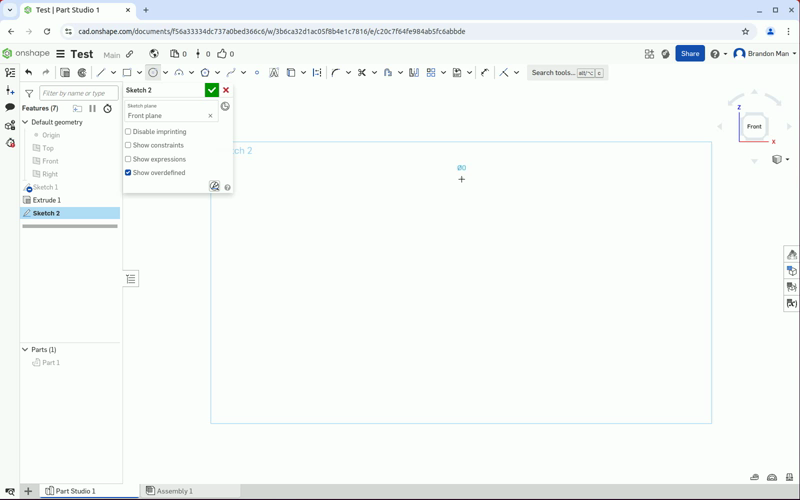
mouse_move(471, 178)
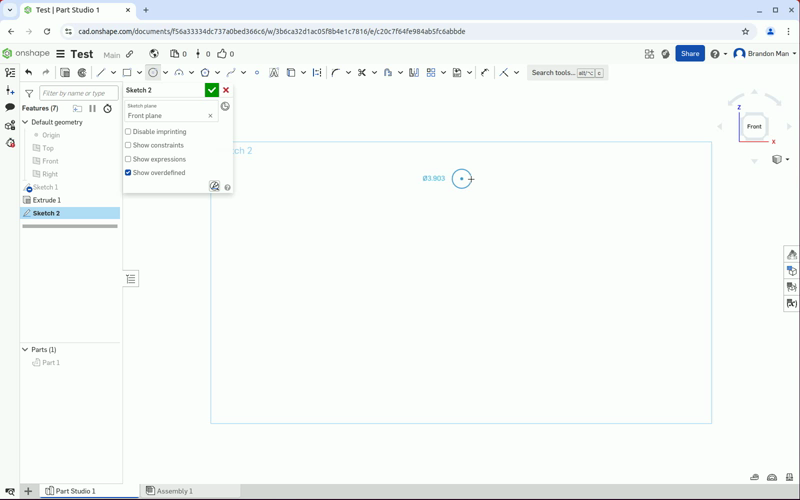
click(471, 178)
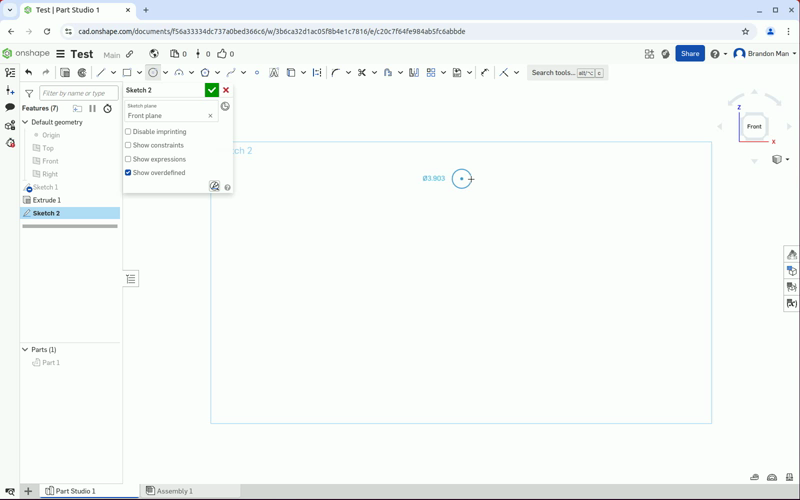
key(esc)
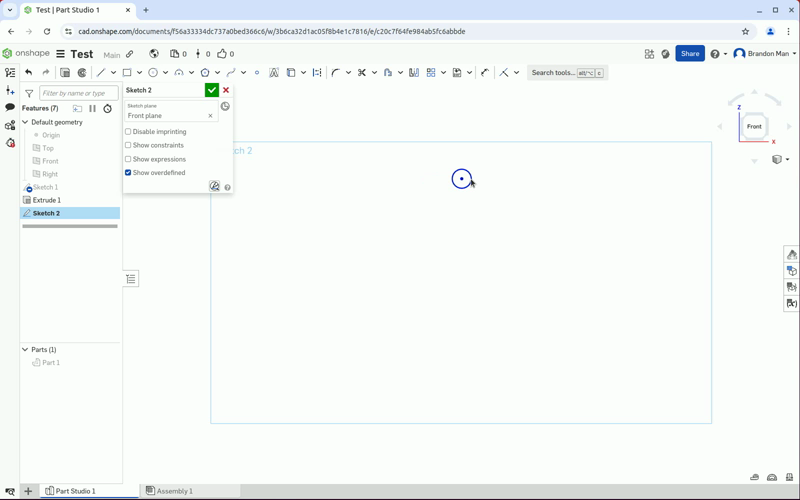
key(c)
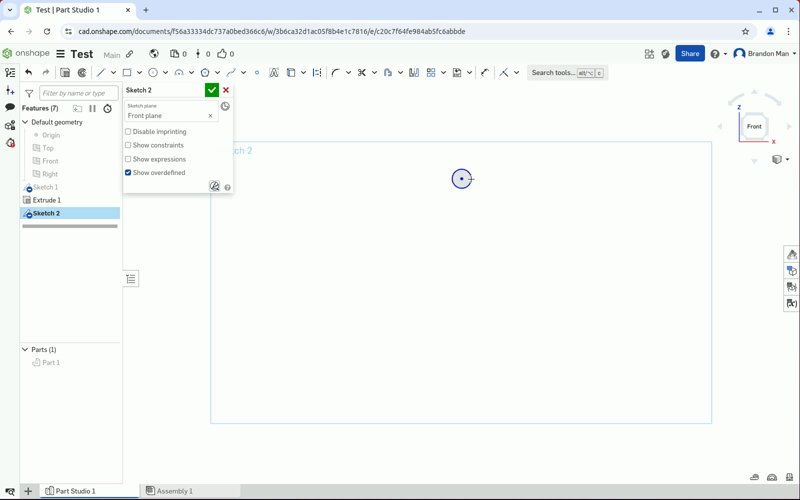
key_down(shift)
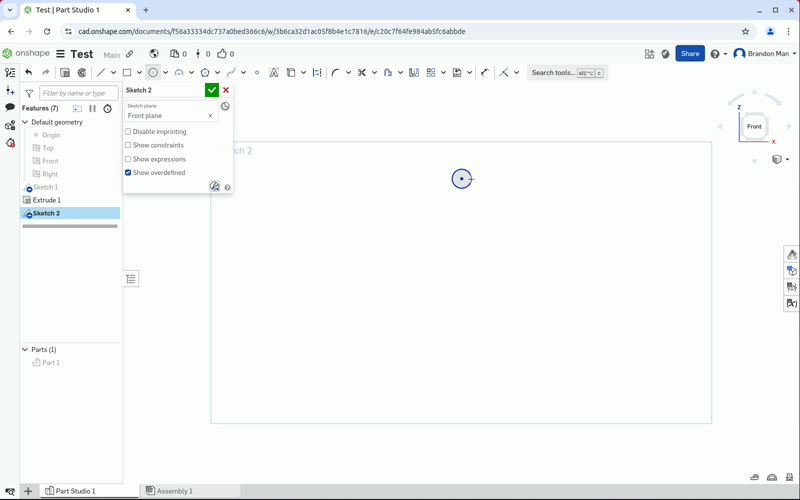
mouse_move(461, 178)
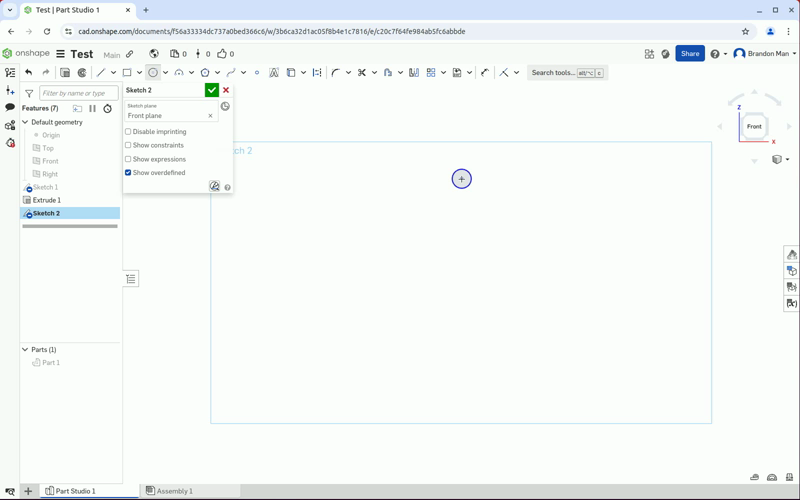
click(461, 178)
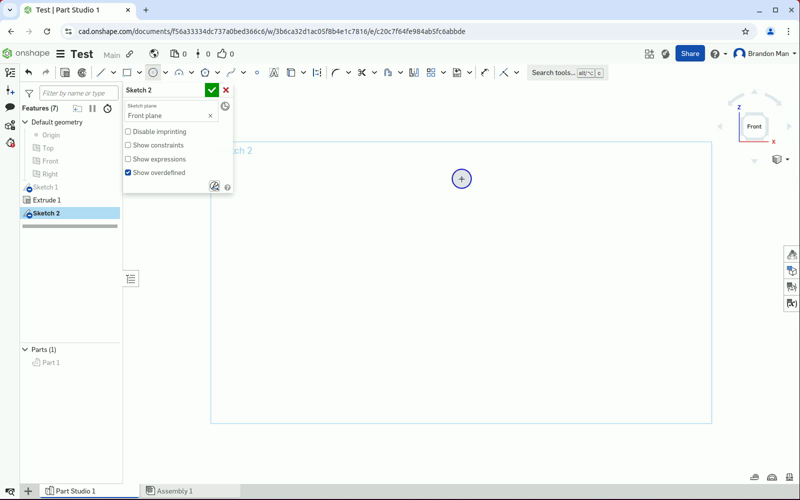
key_up(shift)
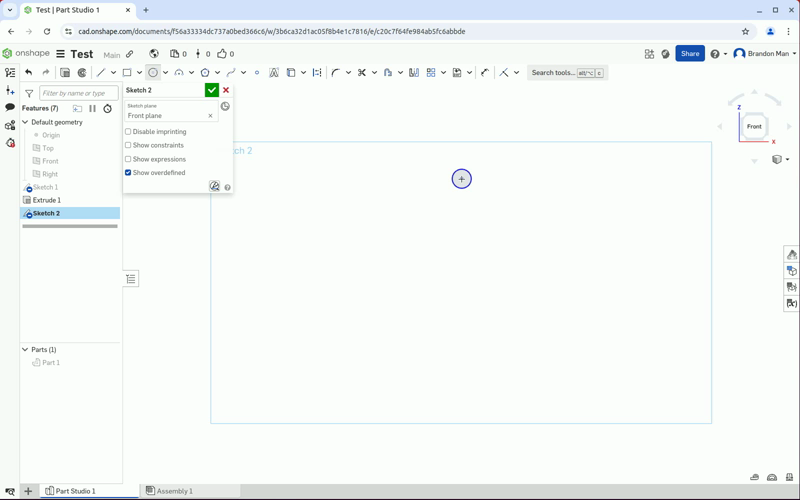
mouse_move(464, 178)
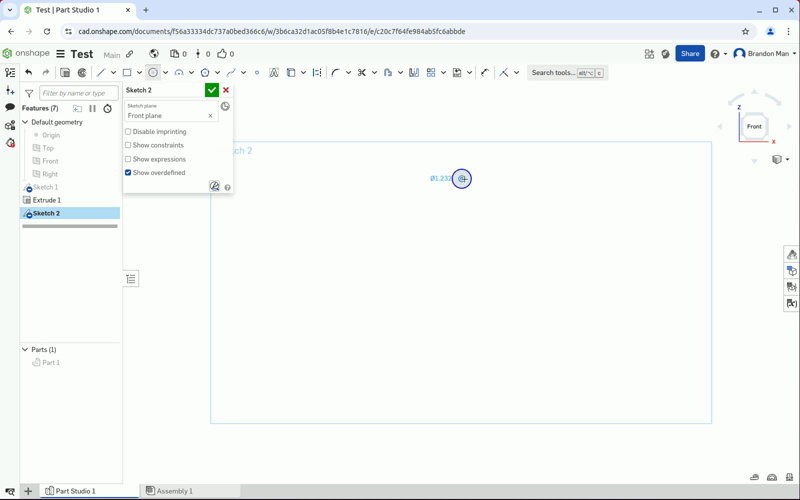
scroll(6)
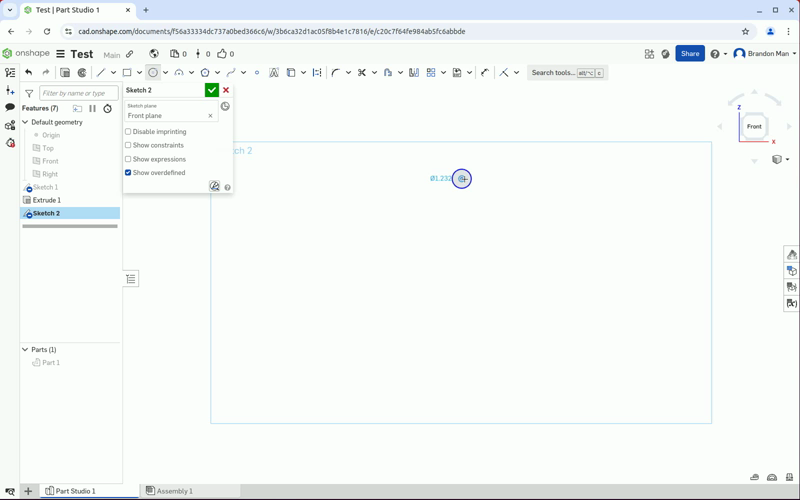
scroll(6)
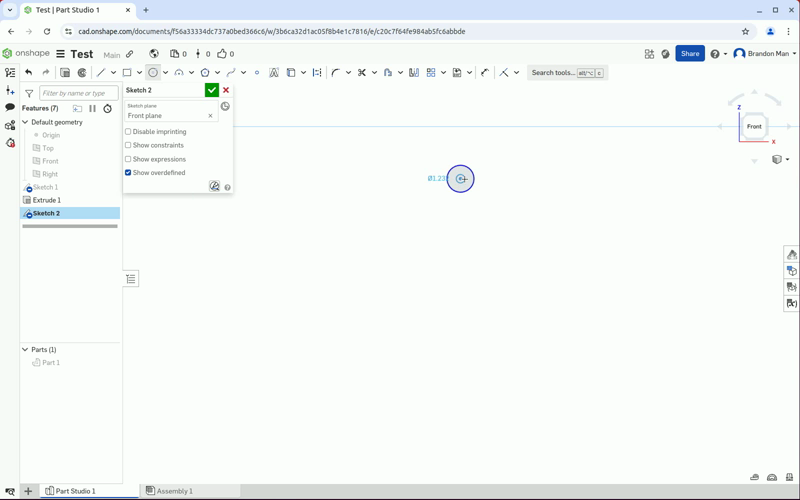
scroll(6)
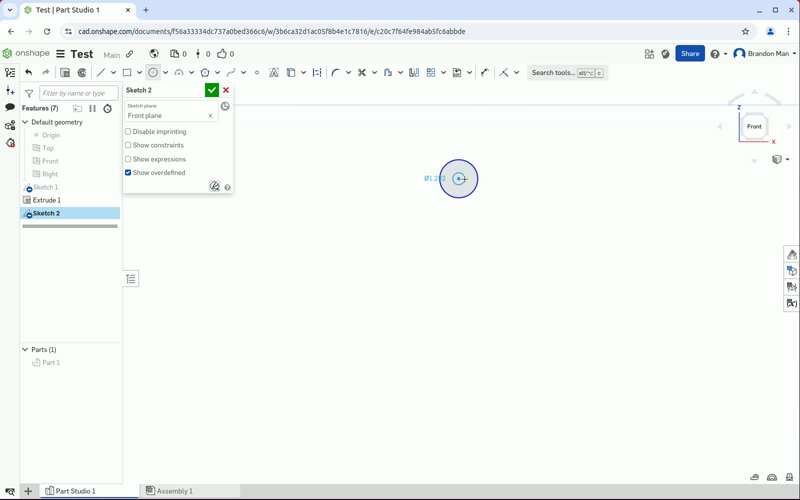
scroll(6)
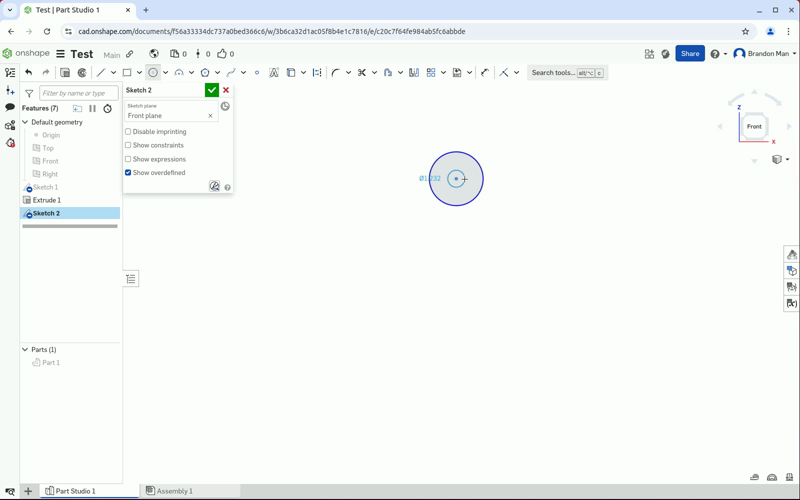
scroll(6)
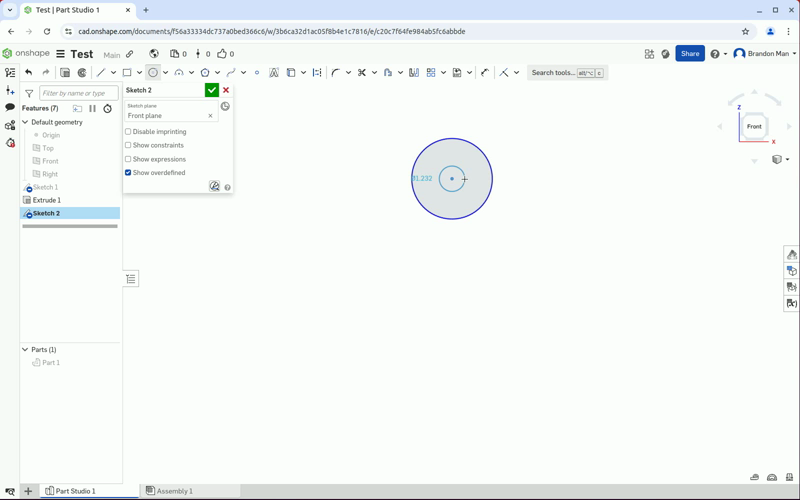
scroll(6)
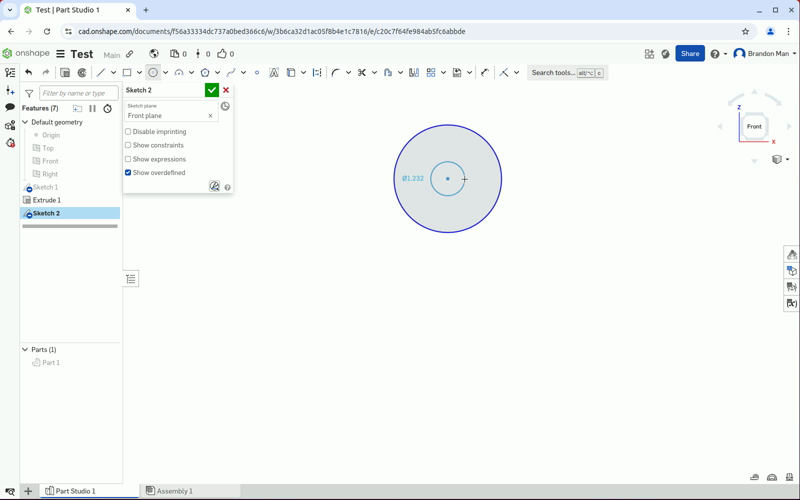
scroll(6)
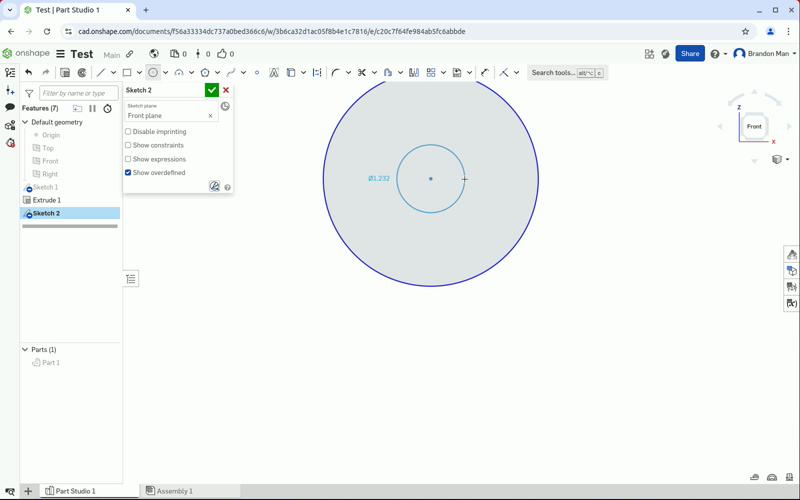
click(464, 178)
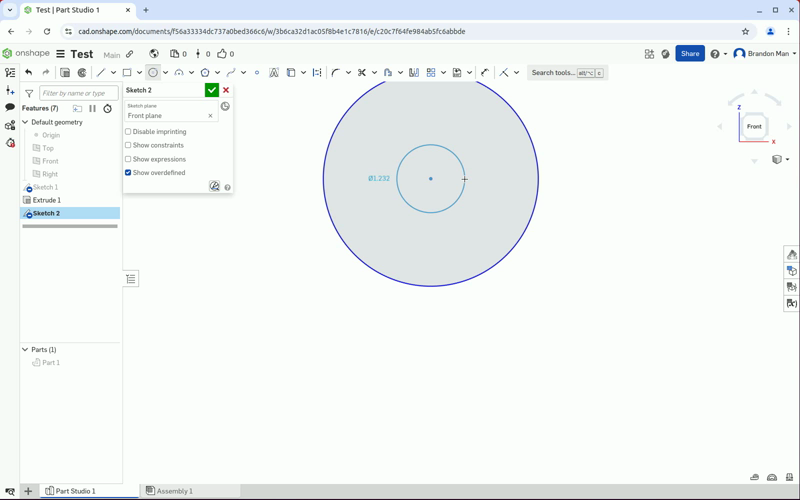
scroll(-6)
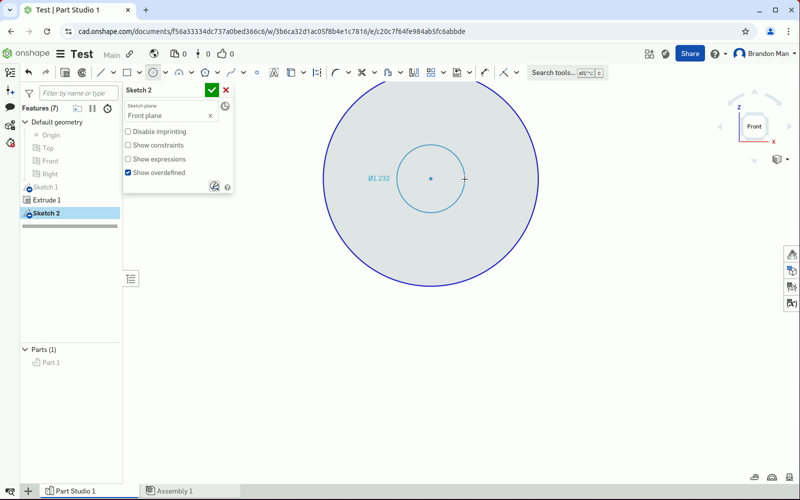
scroll(-6)
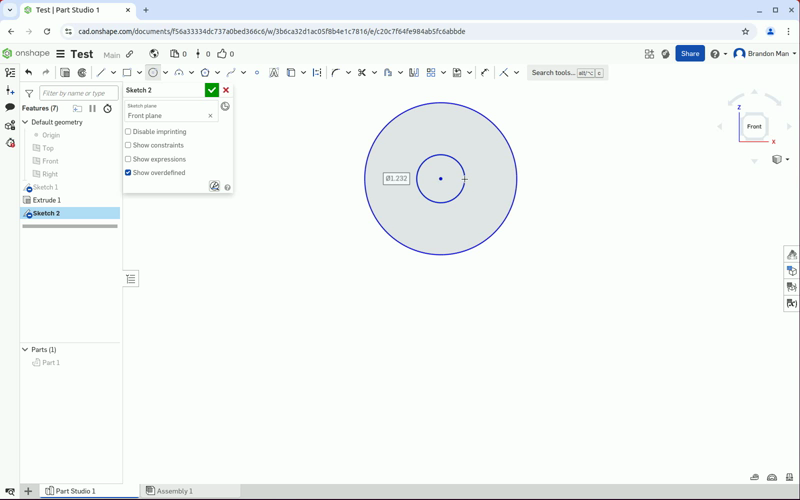
scroll(-6)
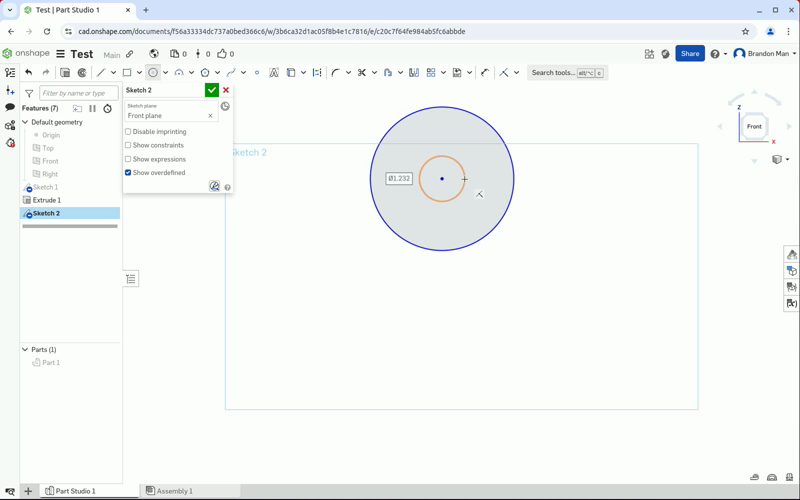
scroll(-6)
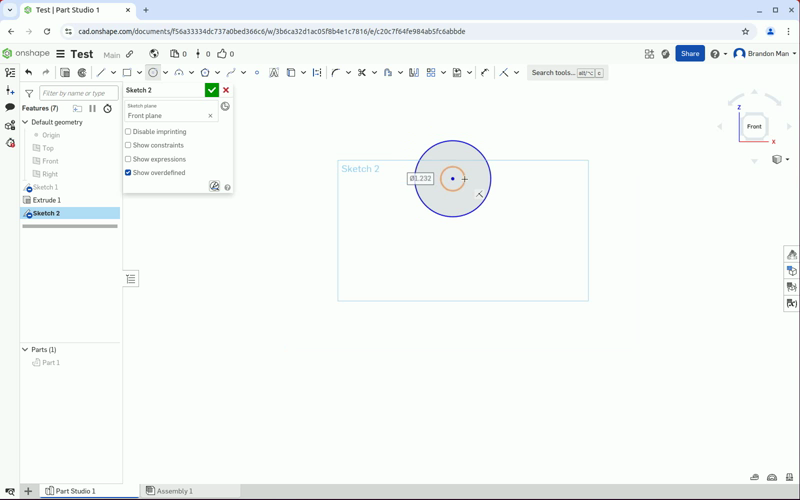
scroll(-6)
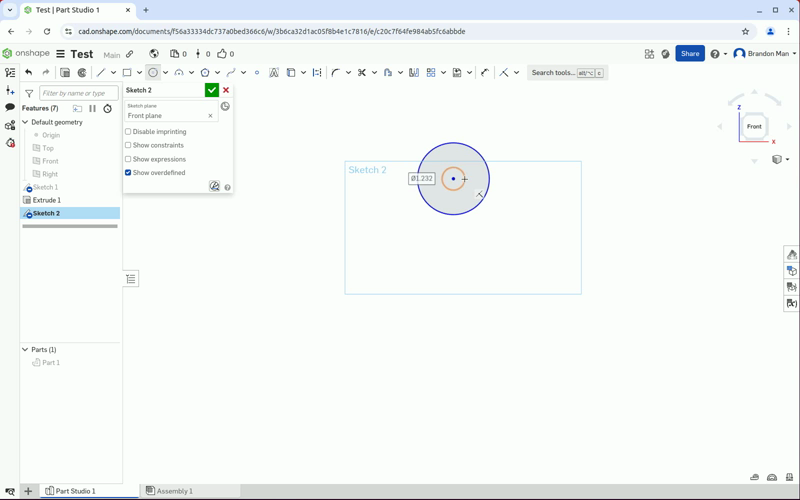
scroll(-6)
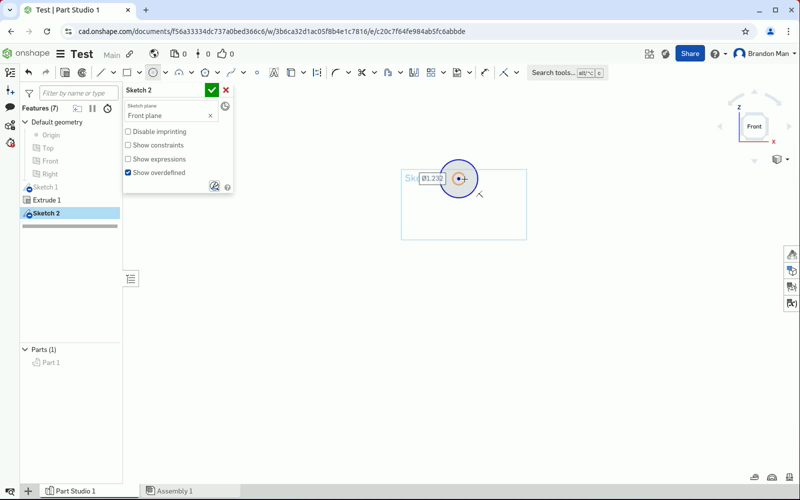
scroll(-6)
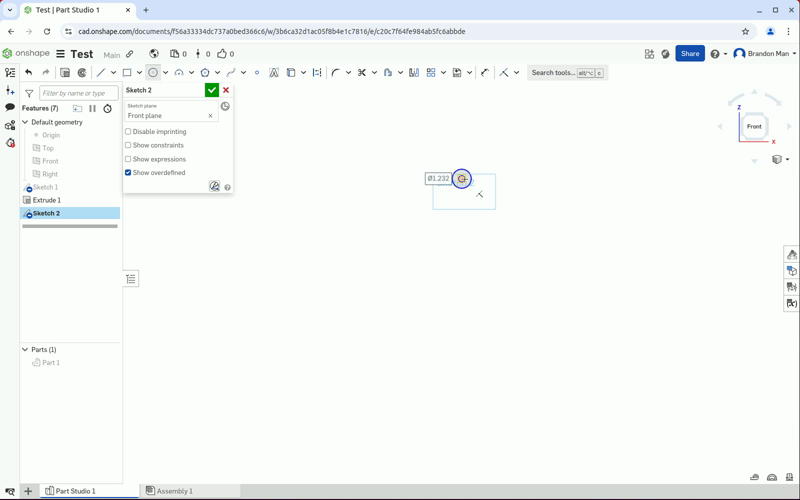
key(esc)
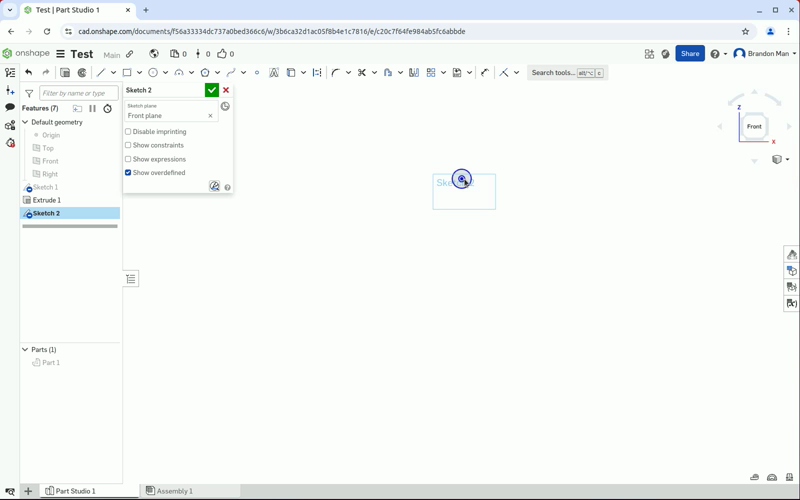
mouse_move(457, 182)
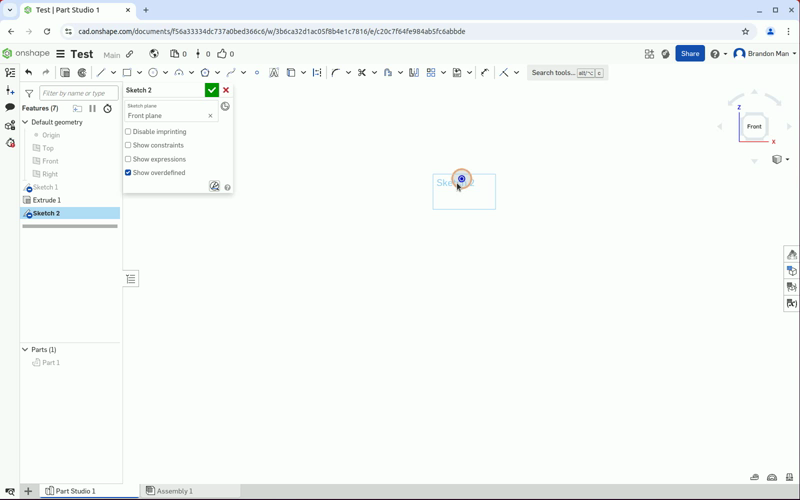
scroll(6)
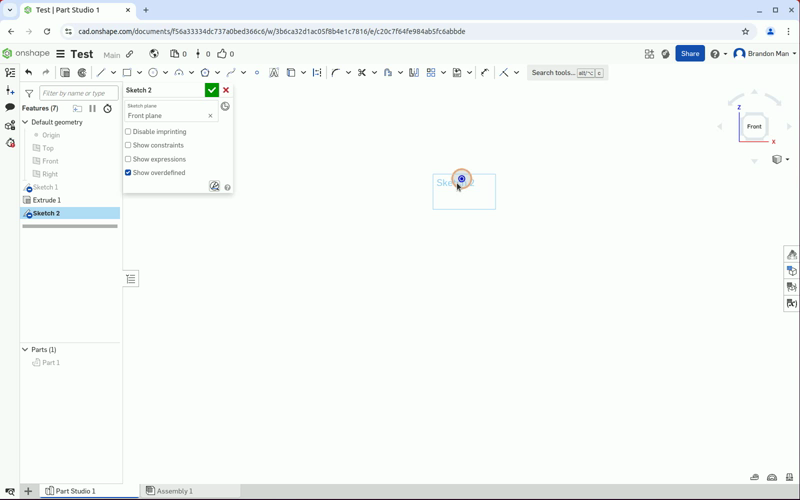
scroll(6)
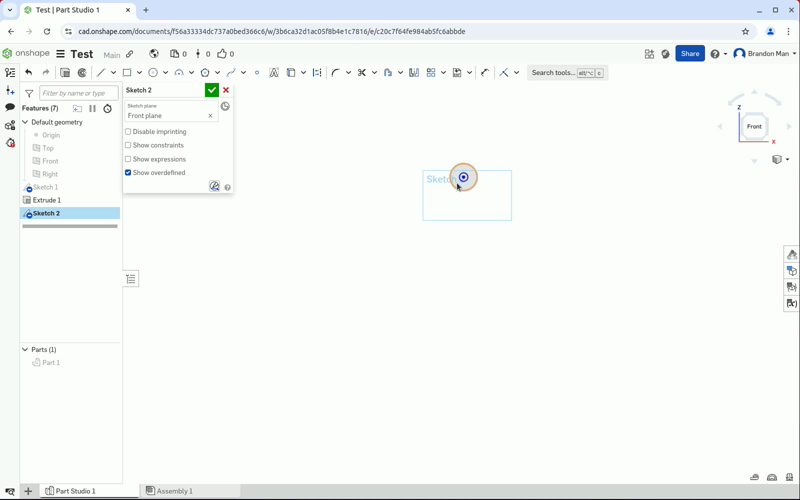
scroll(6)
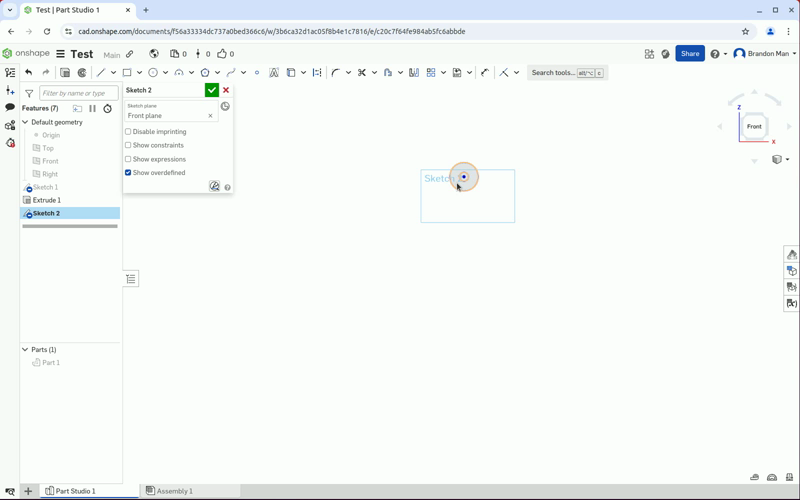
scroll(6)
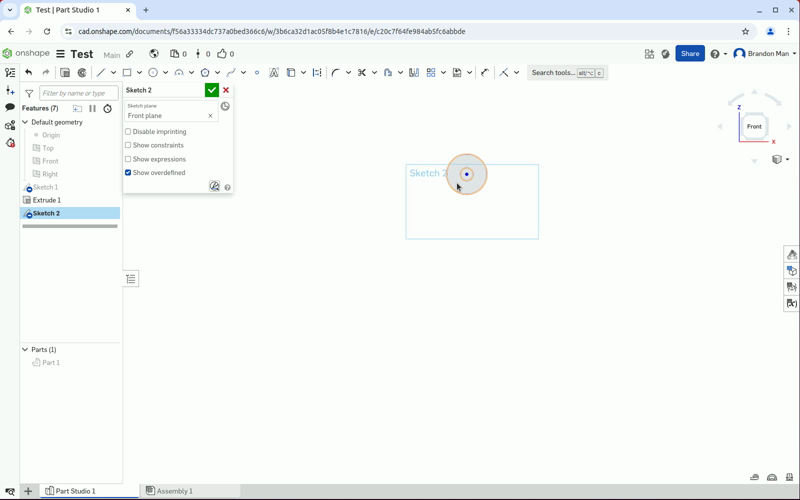
scroll(6)
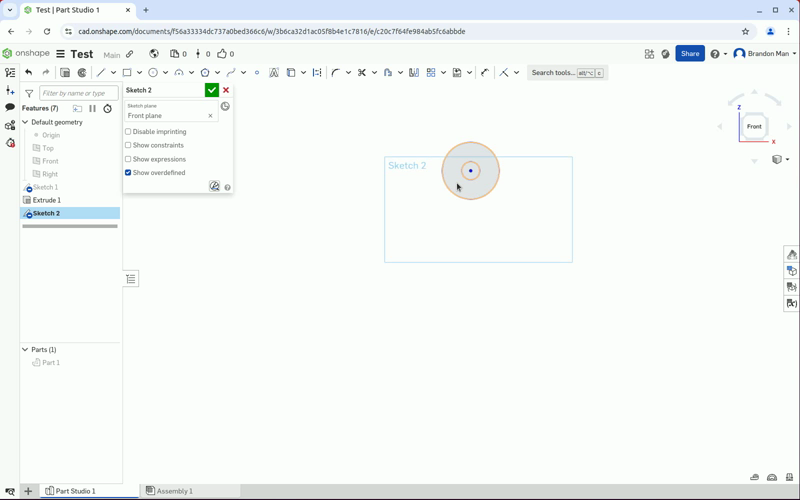
scroll(6)
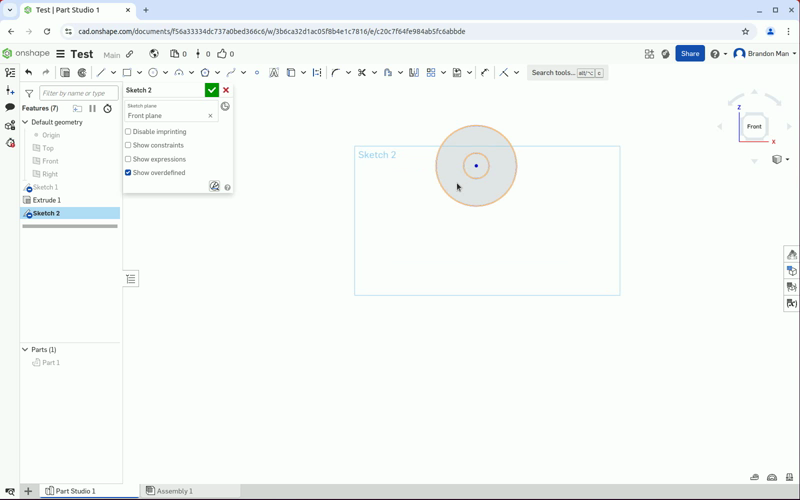
scroll(6)
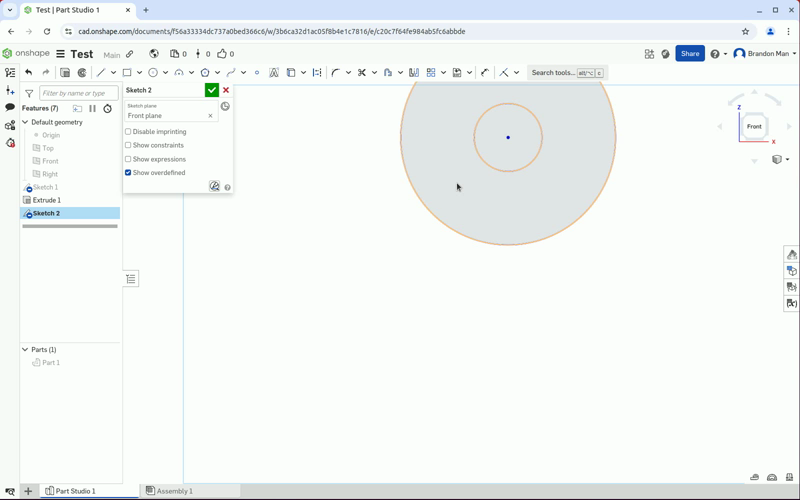
click(457, 182)
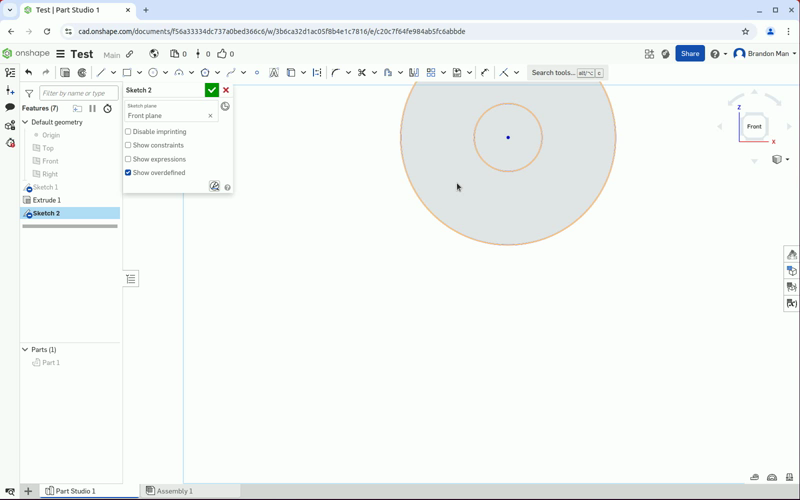
scroll(-6)
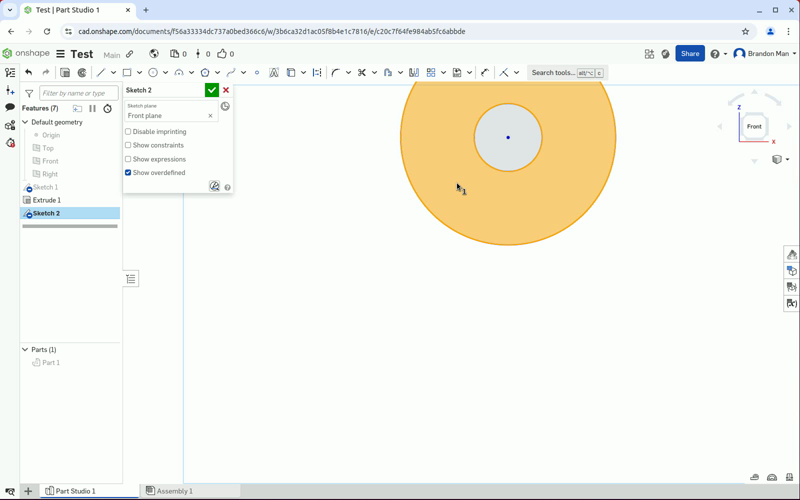
scroll(-6)
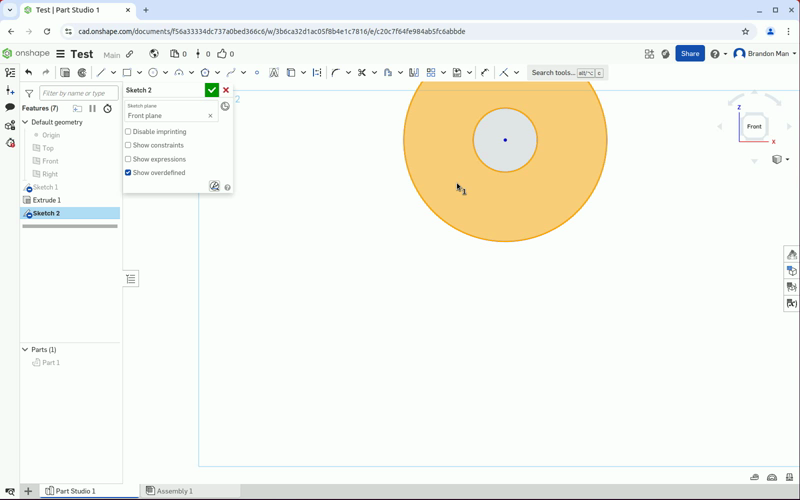
scroll(-6)
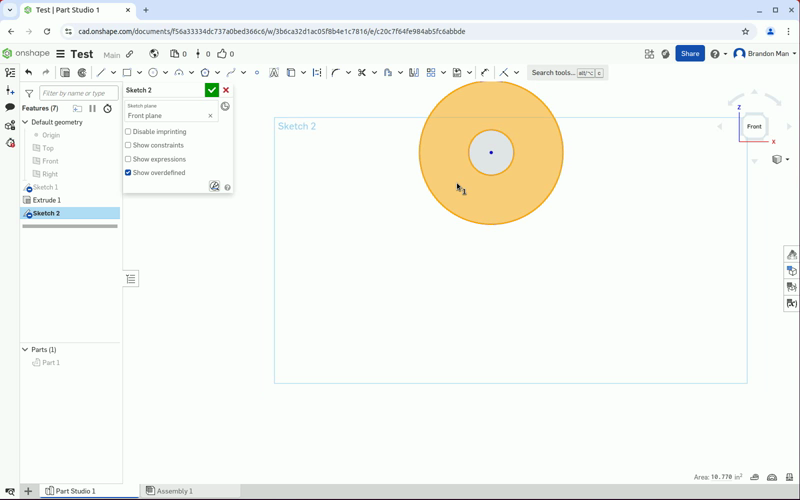
scroll(-6)
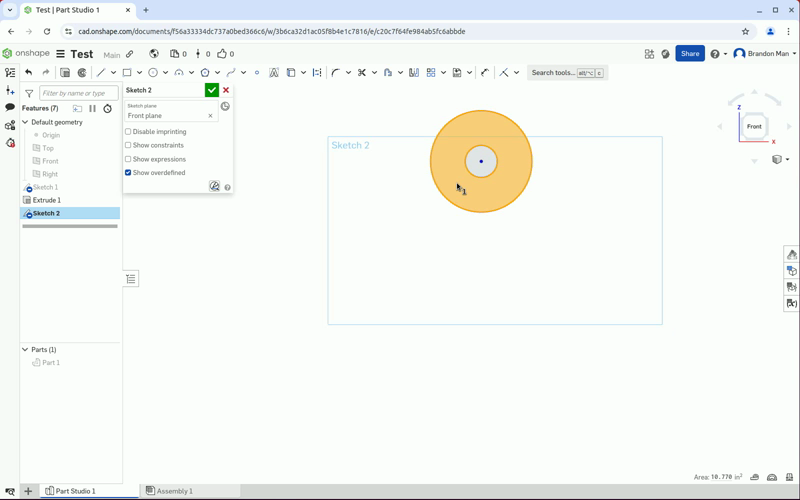
scroll(-6)
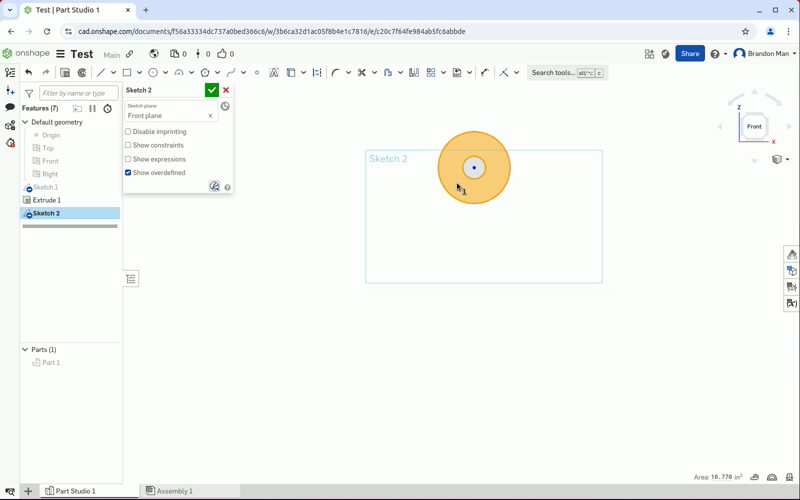
scroll(-6)
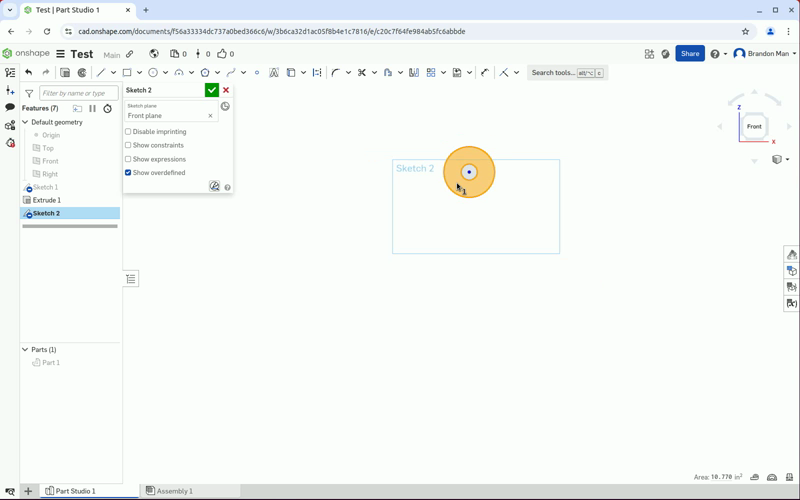
scroll(-6)
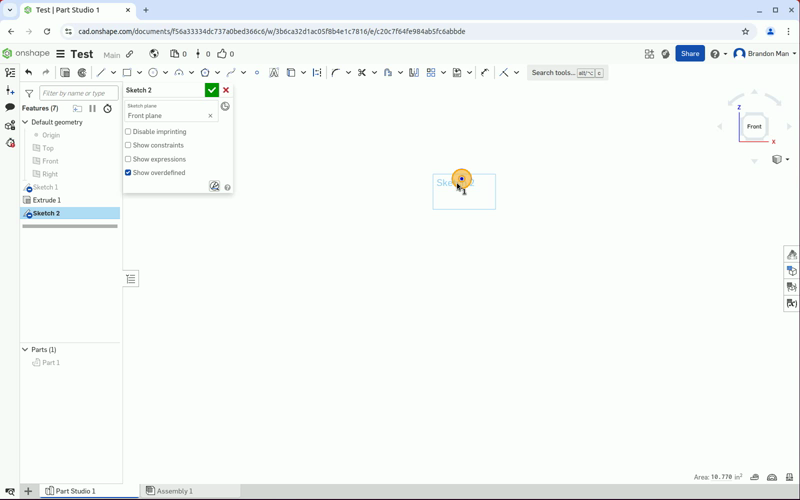
mouse_move(73, 352)
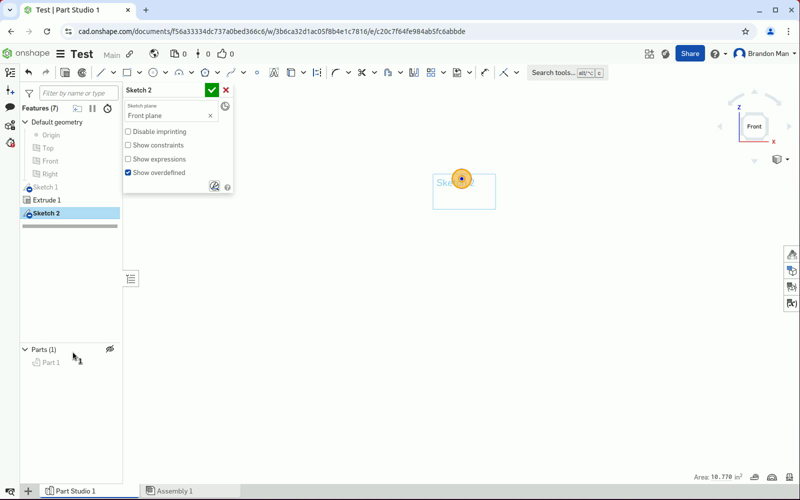
key(shift+y)
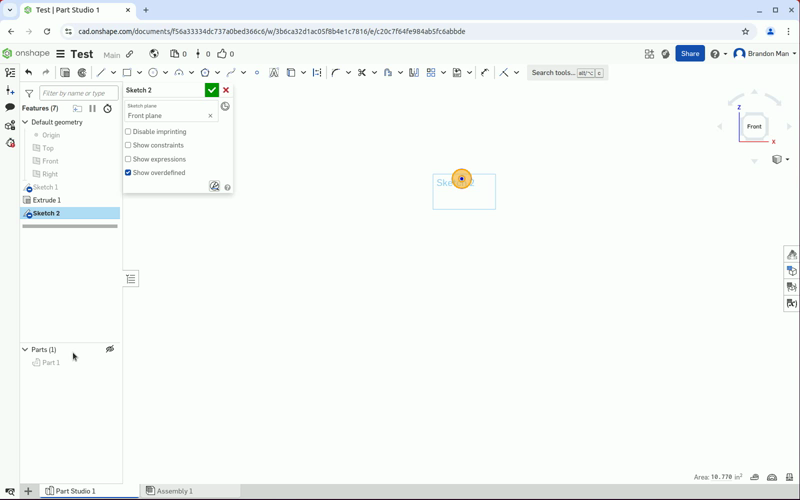
key(shift+e)
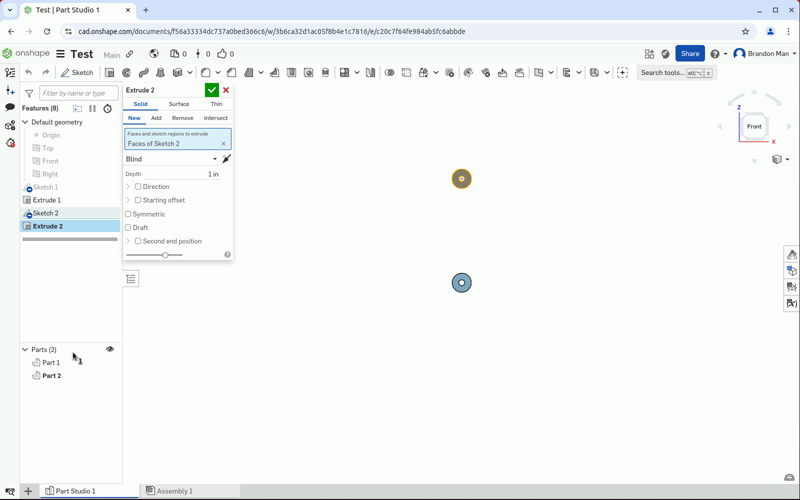
mouse_move(143, 106)
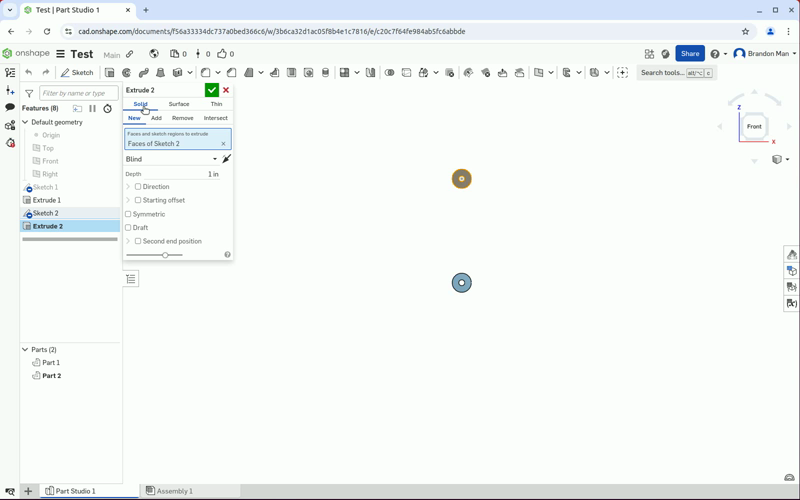
click(143, 106)
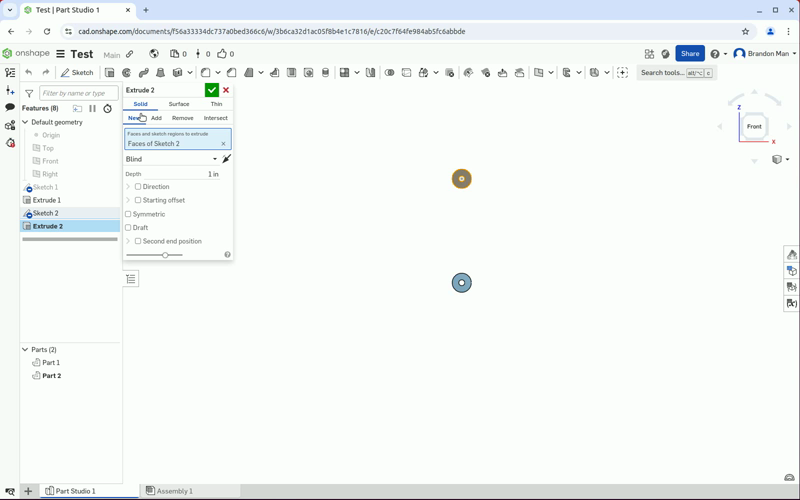
mouse_move(137, 120)
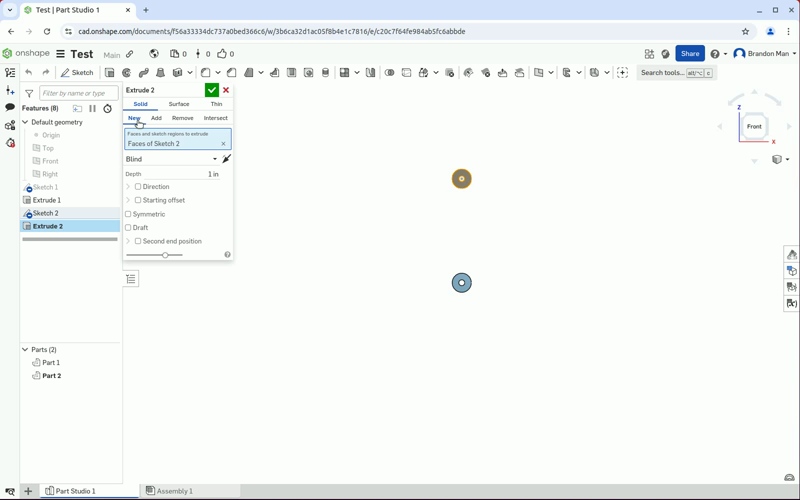
click(137, 120)
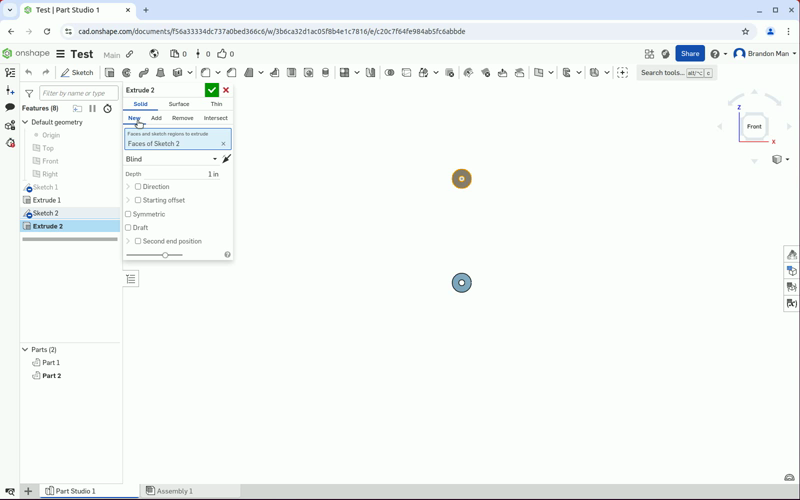
key(tab, 4)
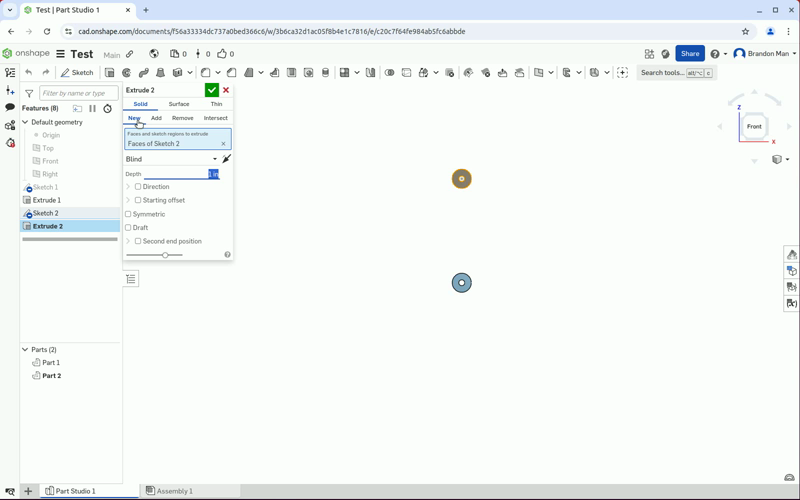
text(0.481)
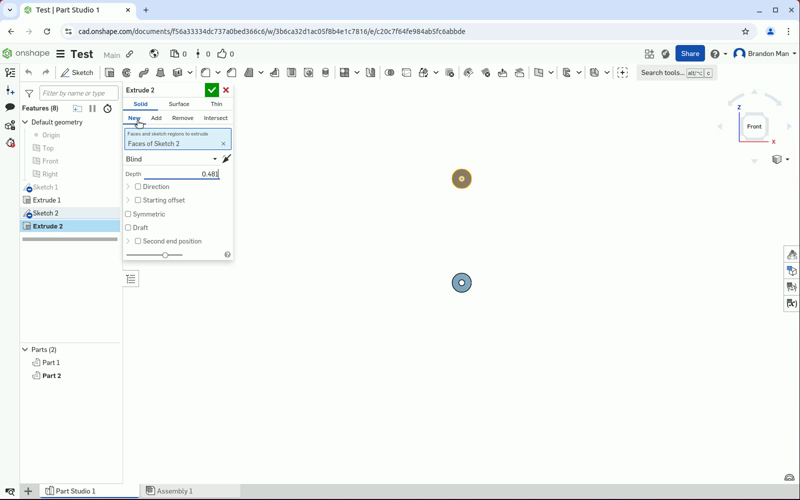
key(enter)
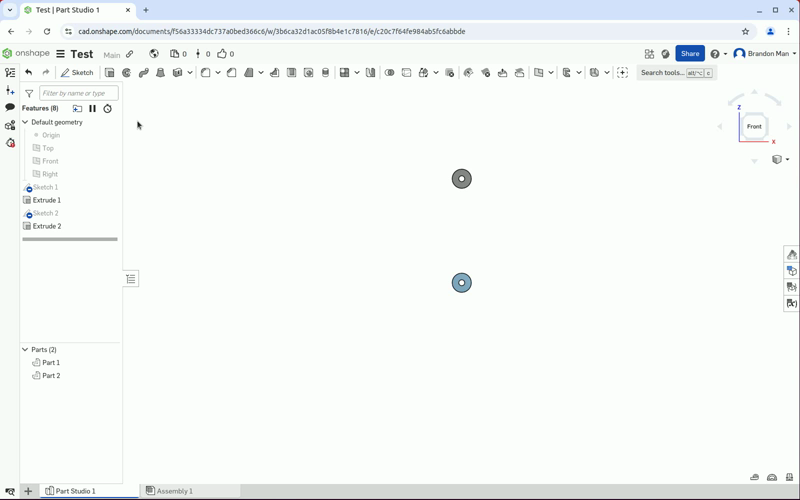
key(shift+h)
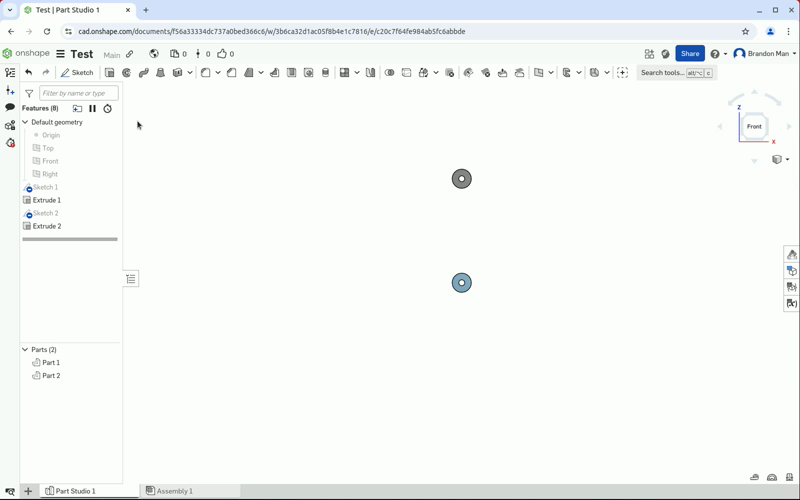
key(shift+h)
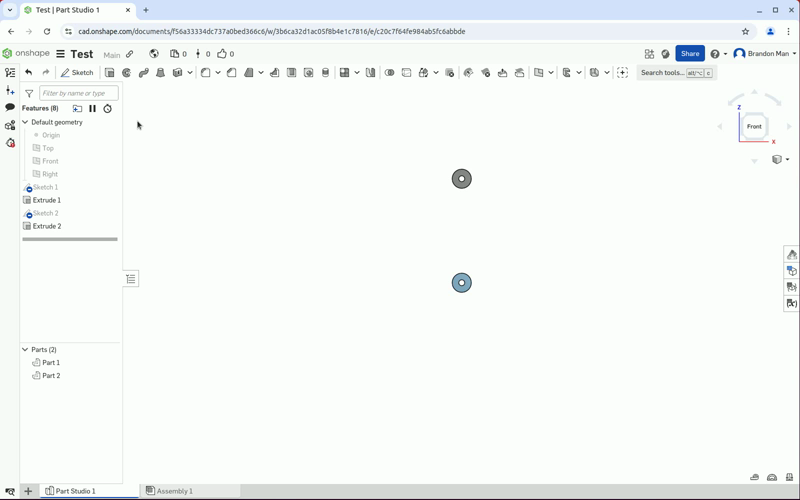
mouse_move(73, 189)
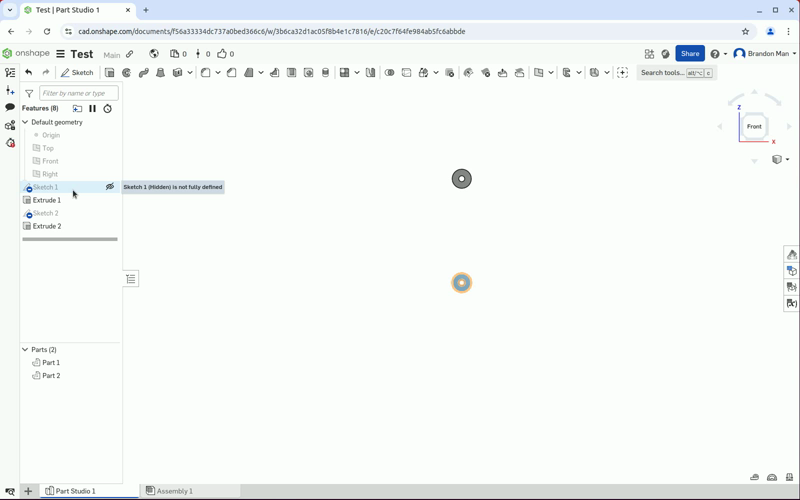
click(73, 189)
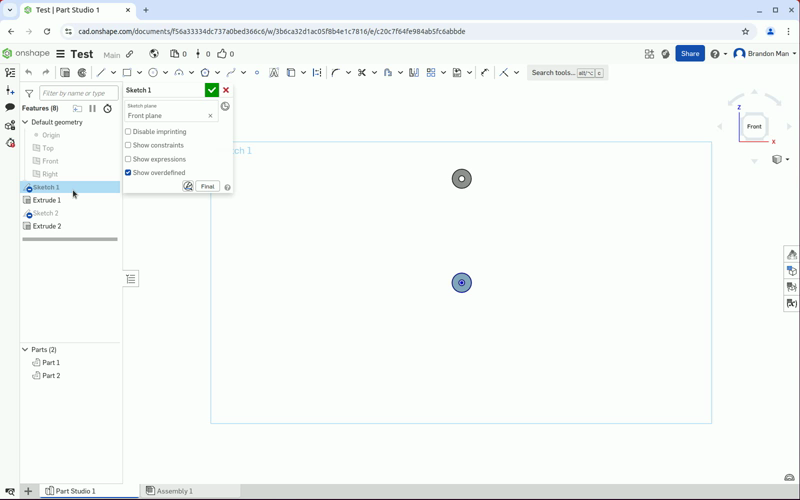
mouse_move(229, 92)
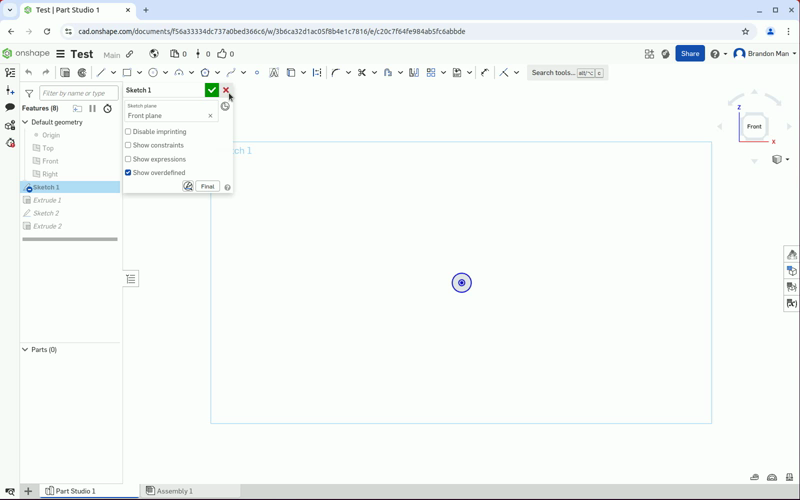
click(229, 92)
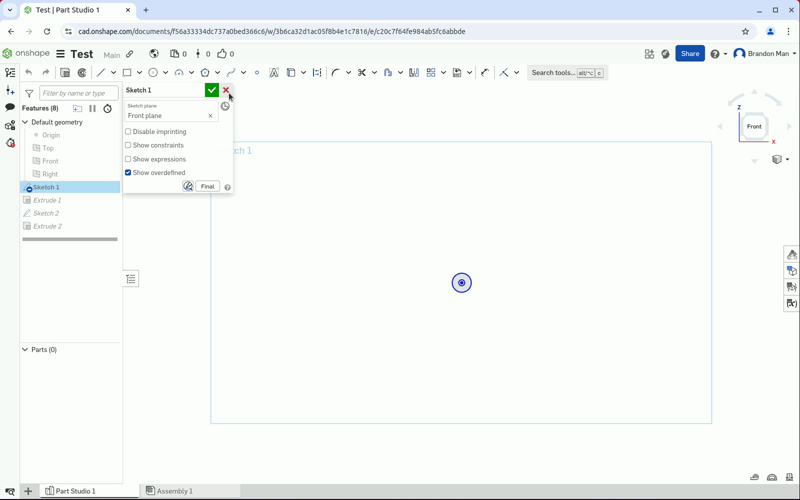
key(shift+s)
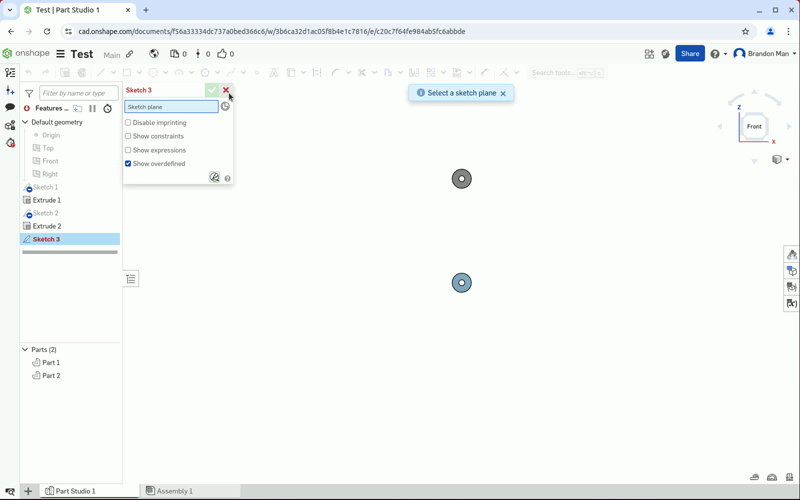
mouse_move(73, 163)
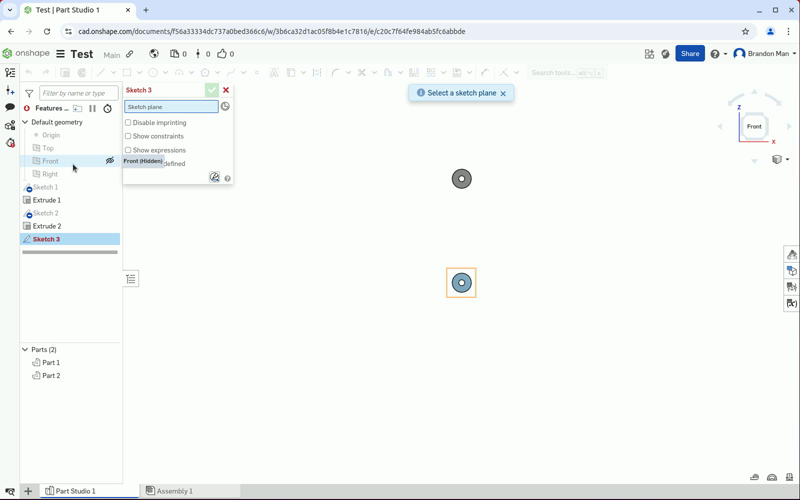
click(73, 163)
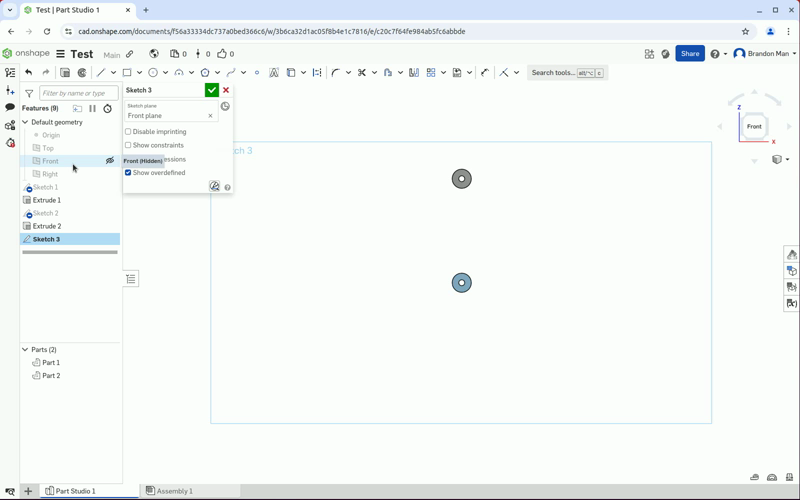
mouse_move(73, 352)
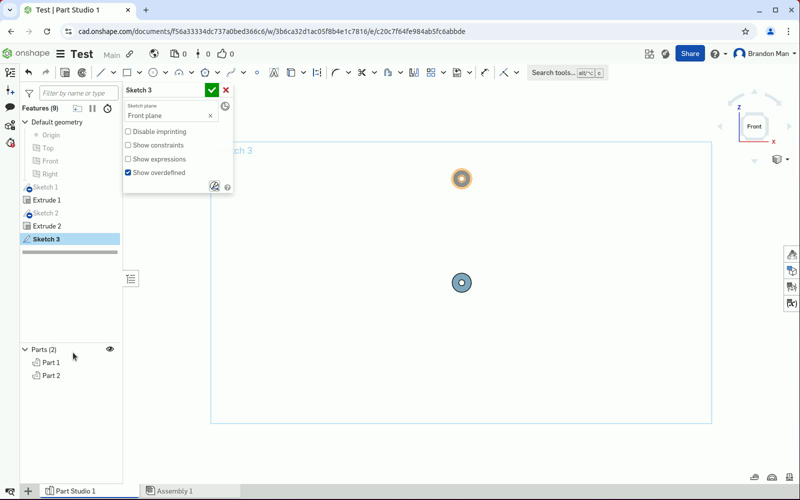
key(y)
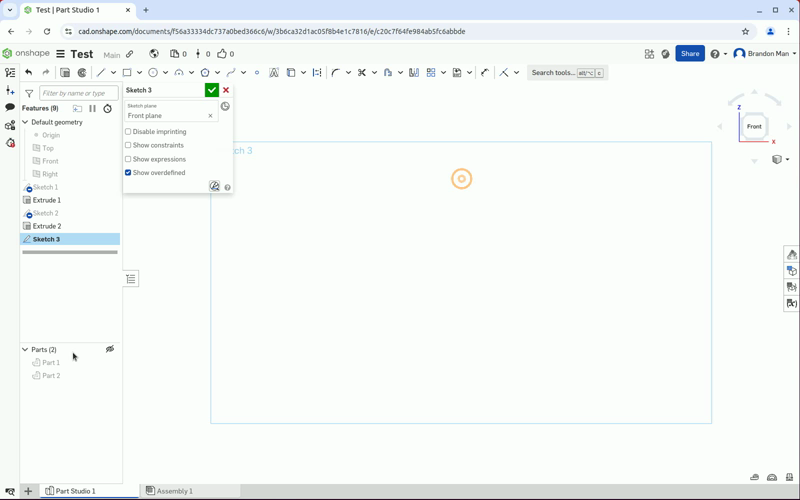
key(c)
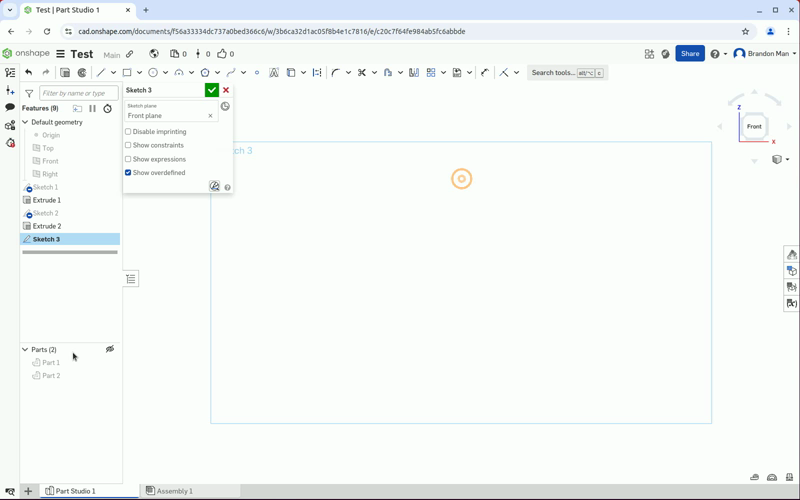
key_down(shift)
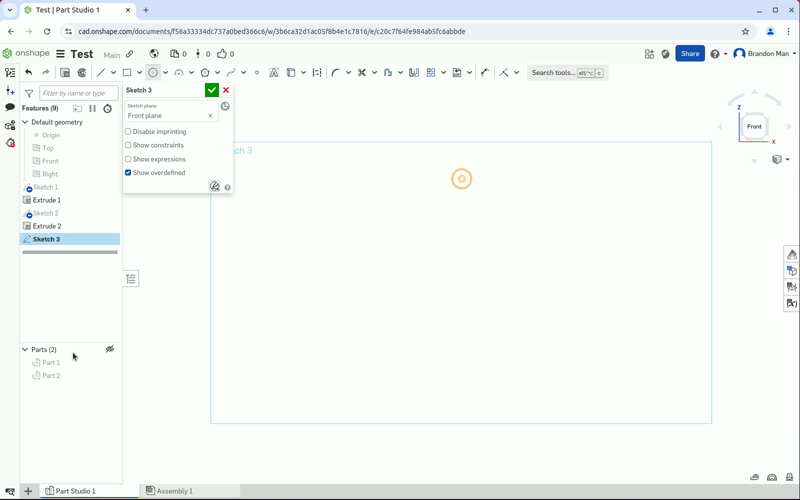
mouse_move(501, 282)
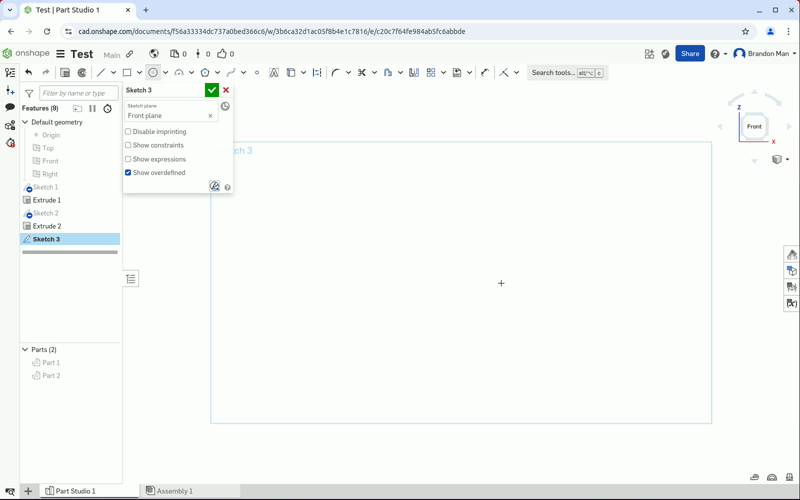
click(501, 282)
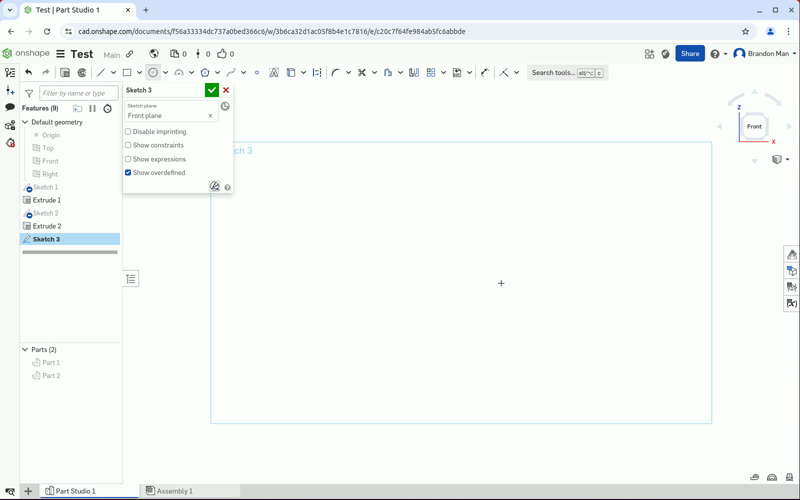
key_up(shift)
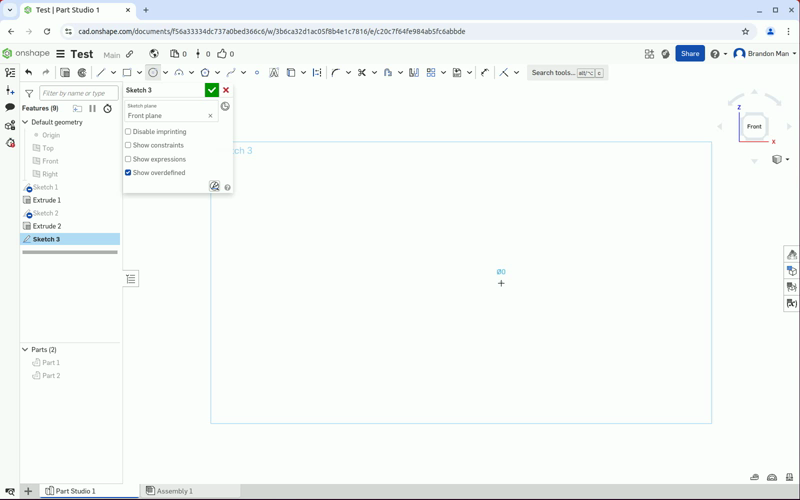
mouse_move(508, 282)
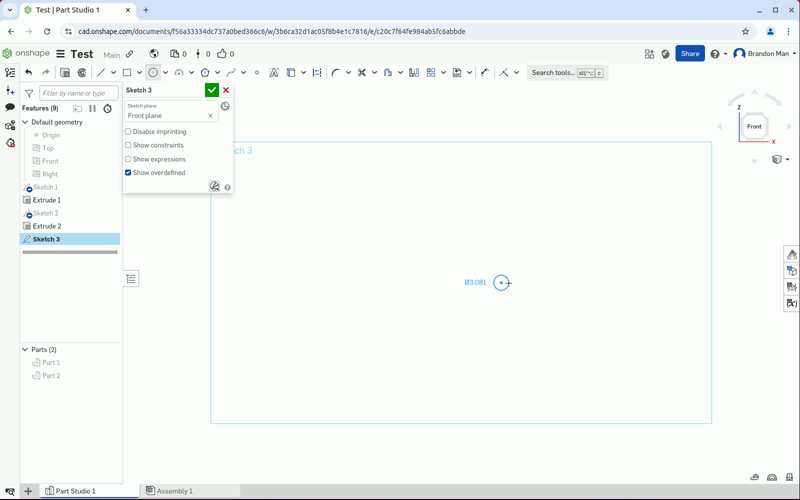
click(508, 282)
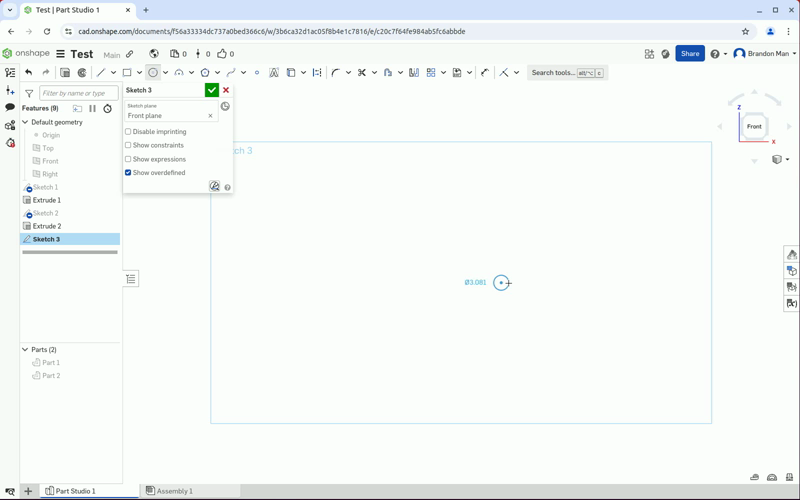
key(esc)
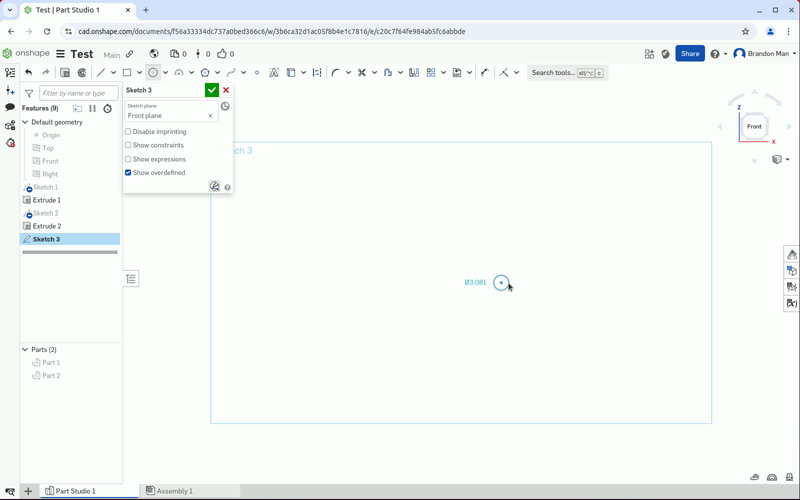
key(c)
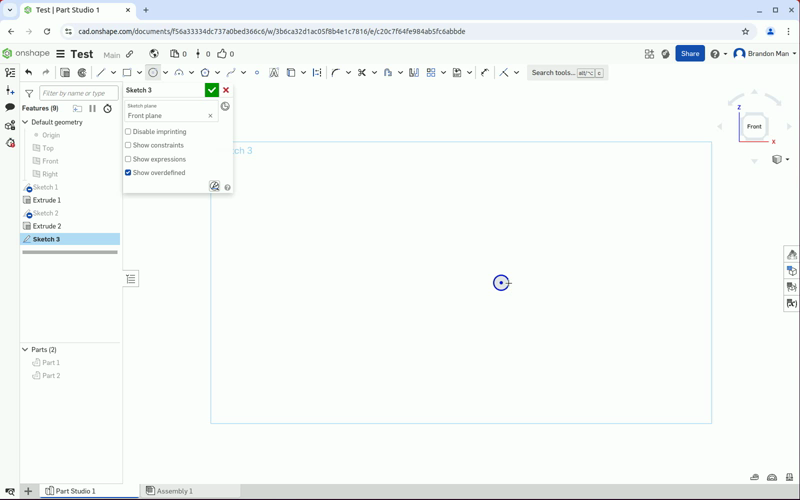
key_down(shift)
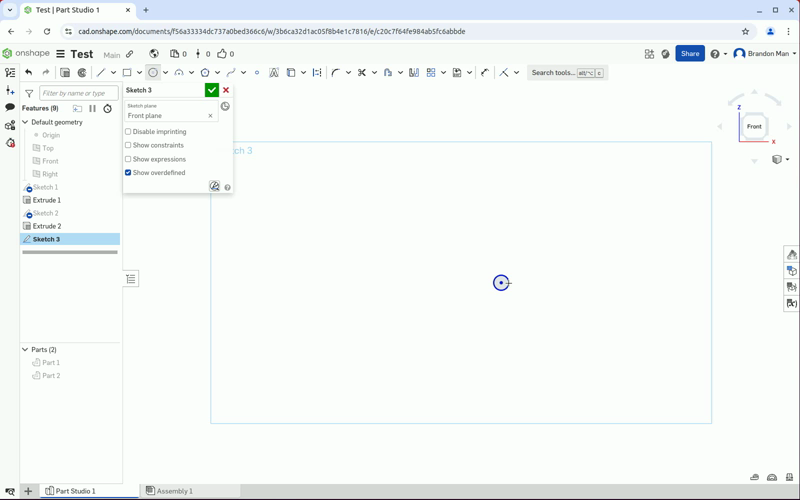
mouse_move(501, 282)
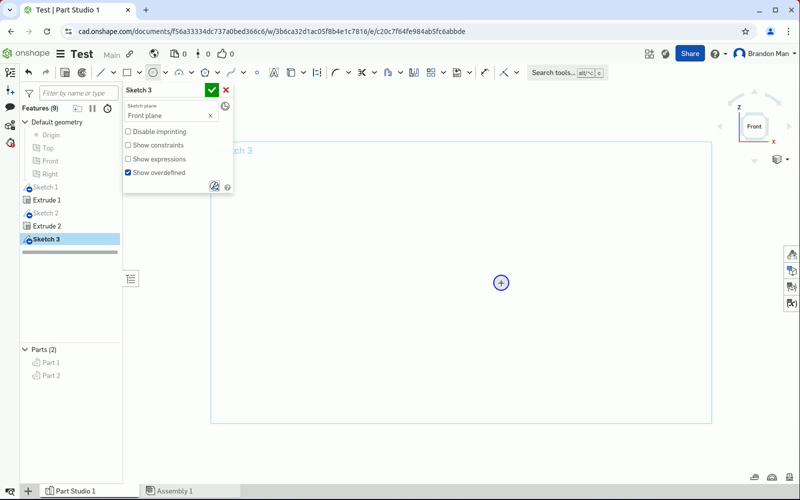
click(501, 282)
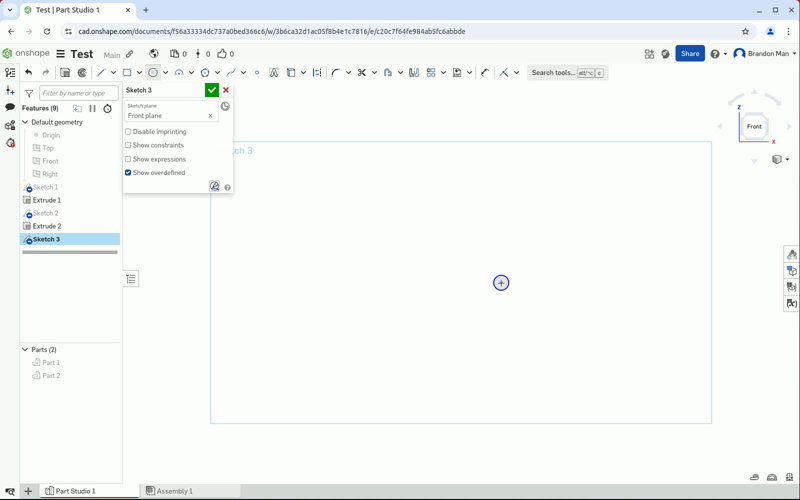
key_up(shift)
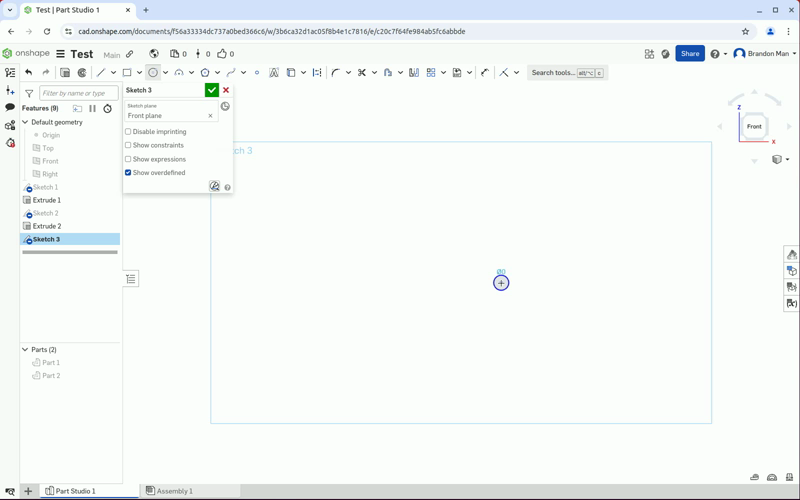
mouse_move(504, 282)
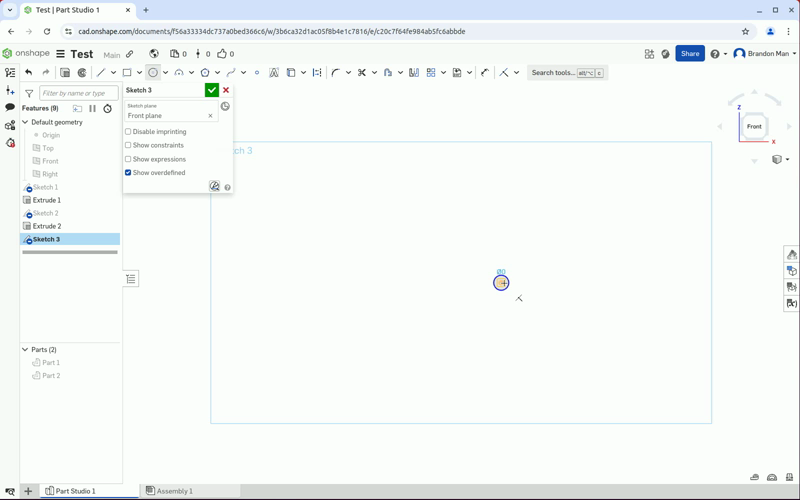
scroll(6)
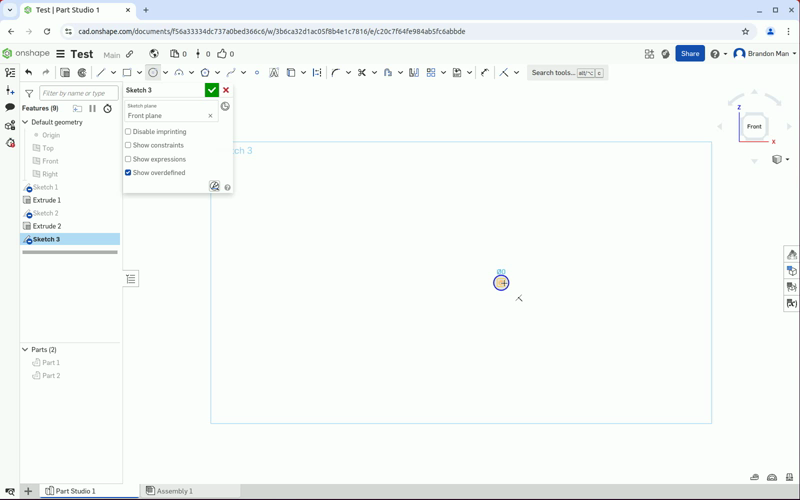
scroll(6)
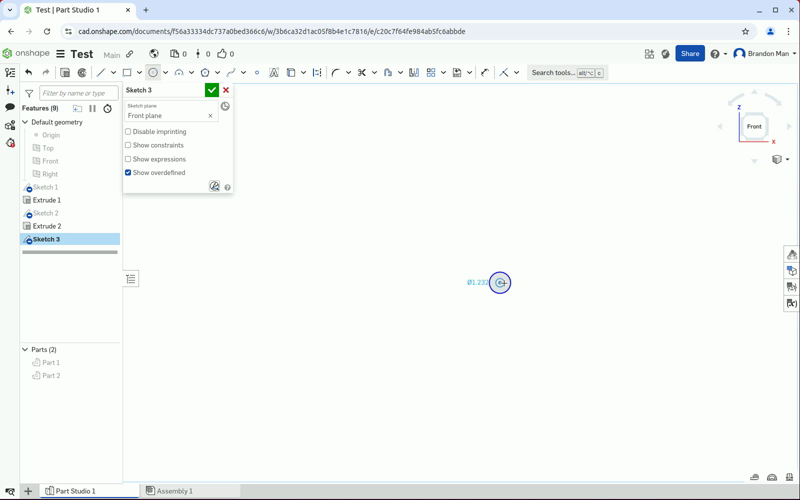
scroll(6)
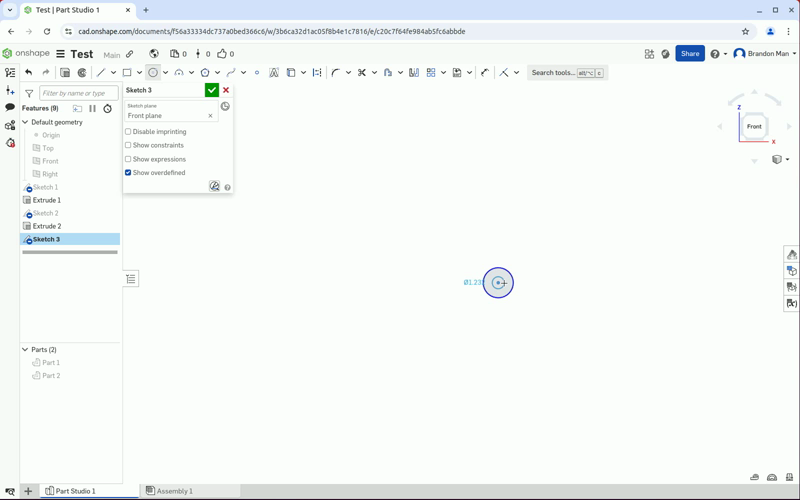
scroll(6)
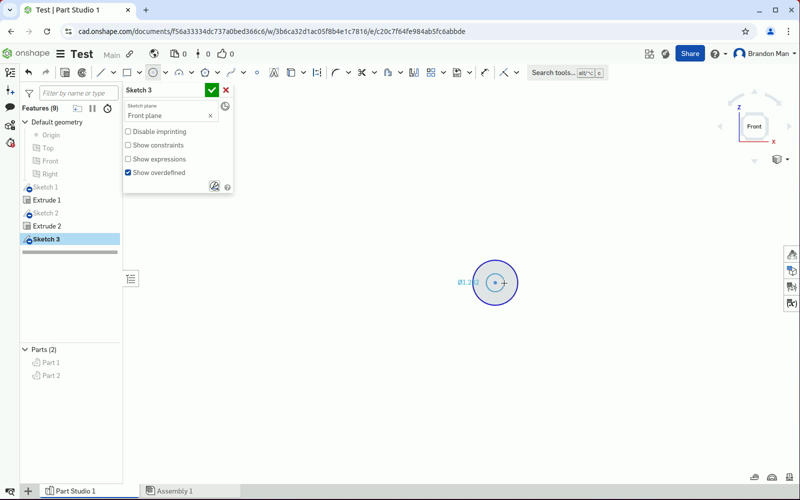
scroll(6)
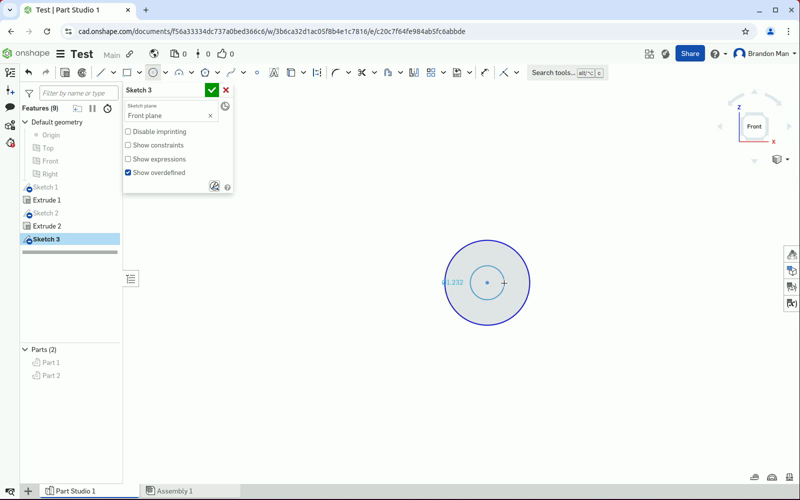
scroll(6)
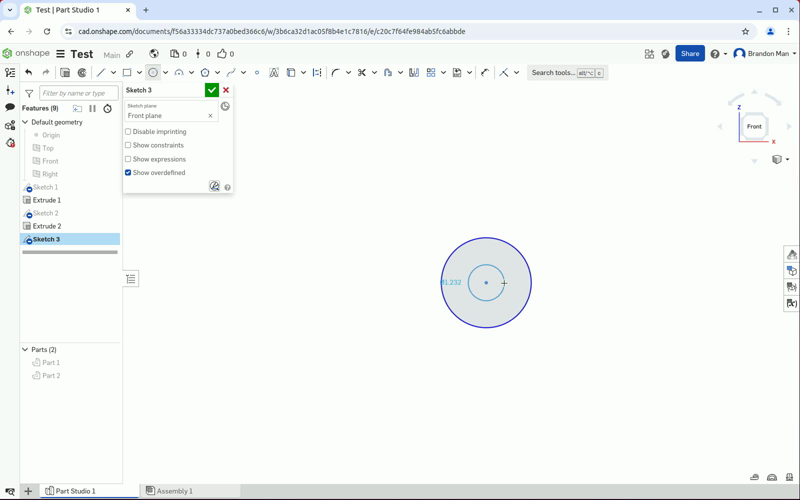
scroll(6)
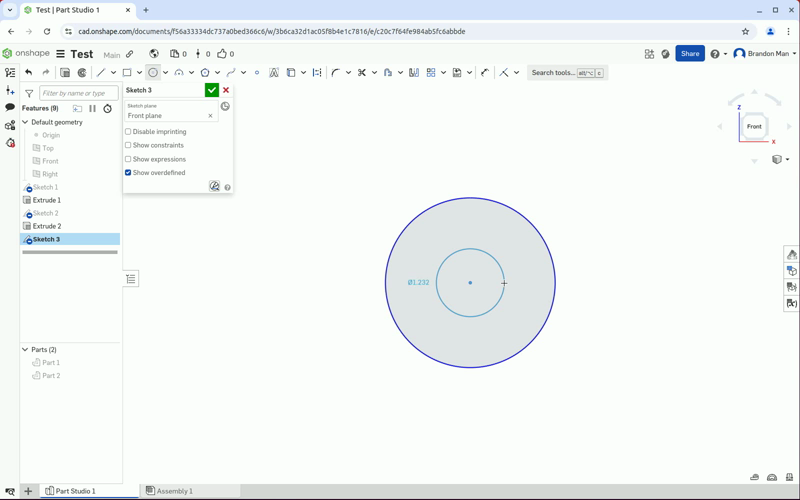
click(504, 282)
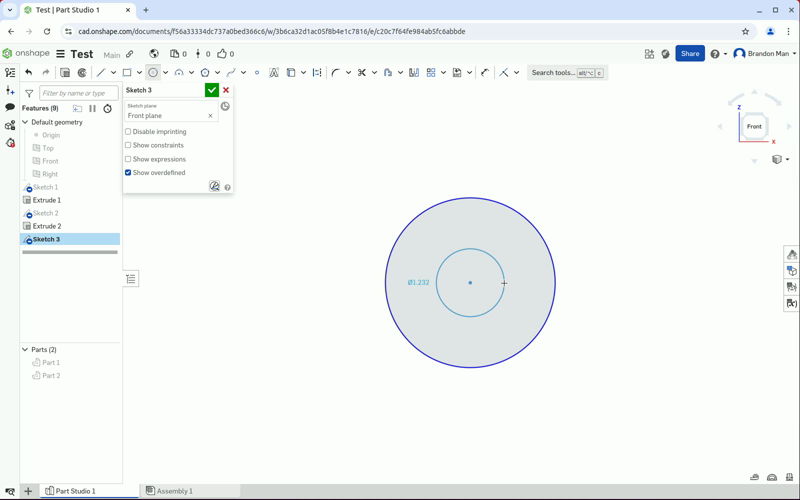
scroll(-6)
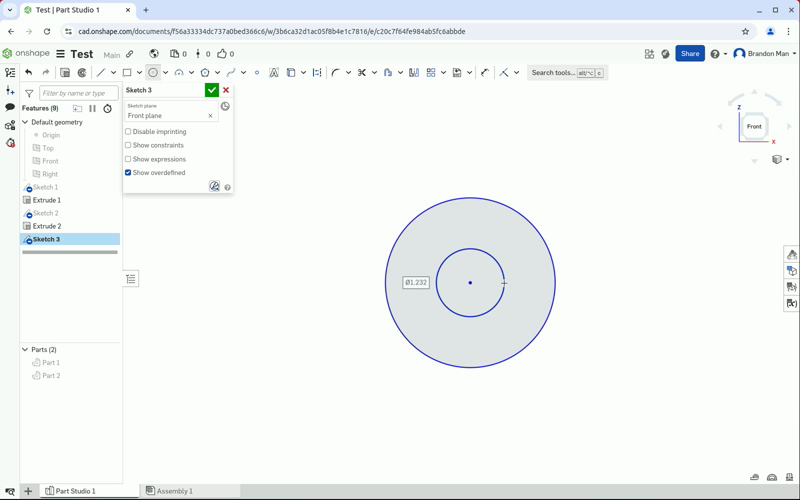
scroll(-6)
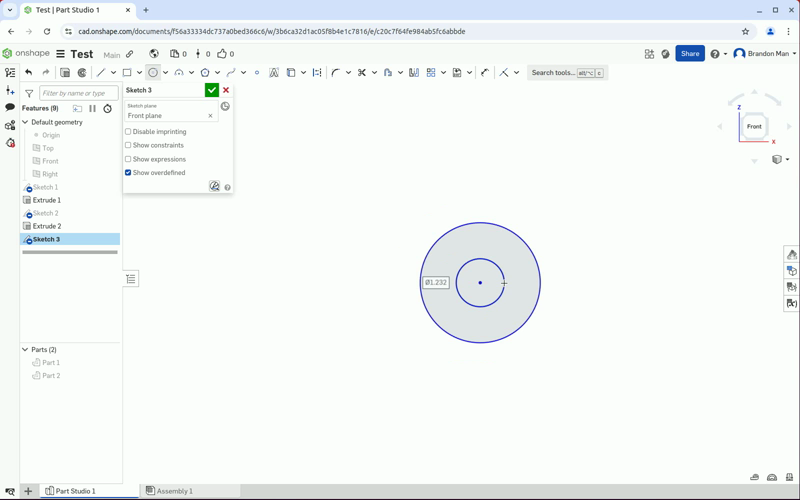
scroll(-6)
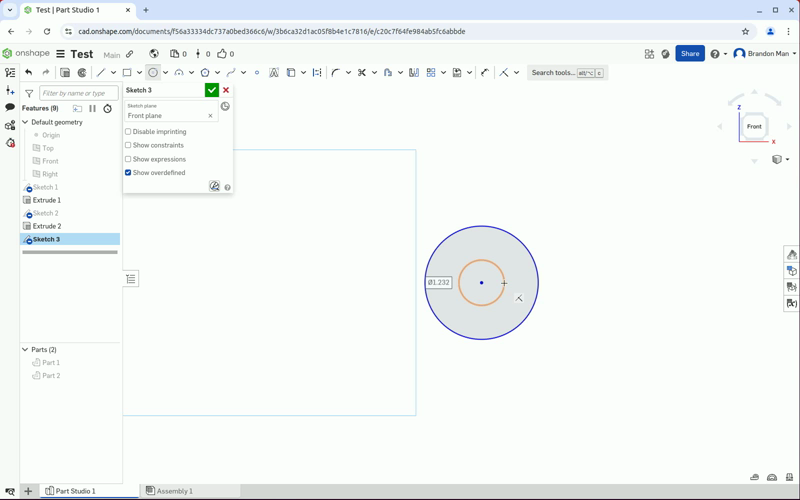
scroll(-6)
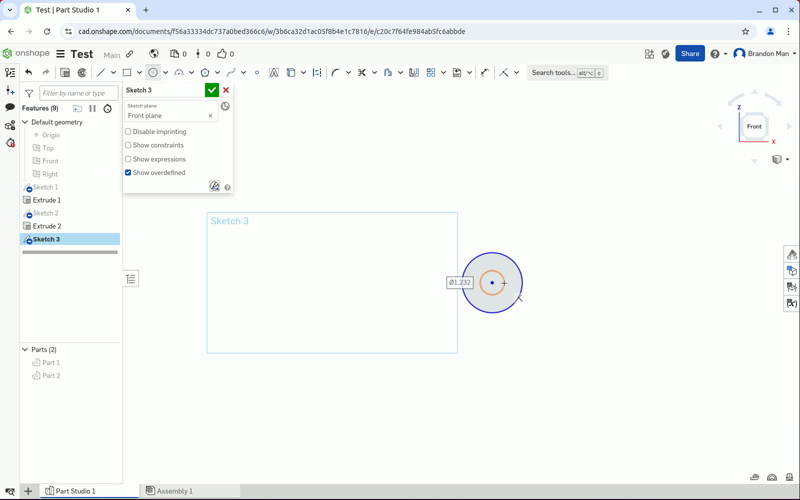
scroll(-6)
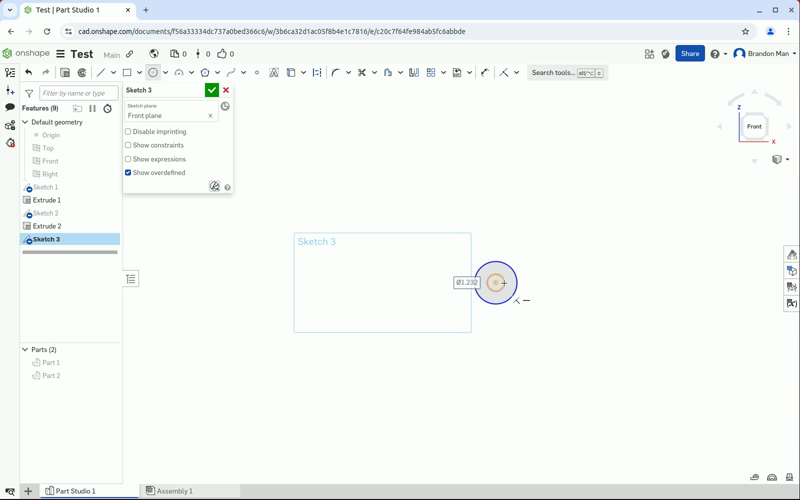
scroll(-6)
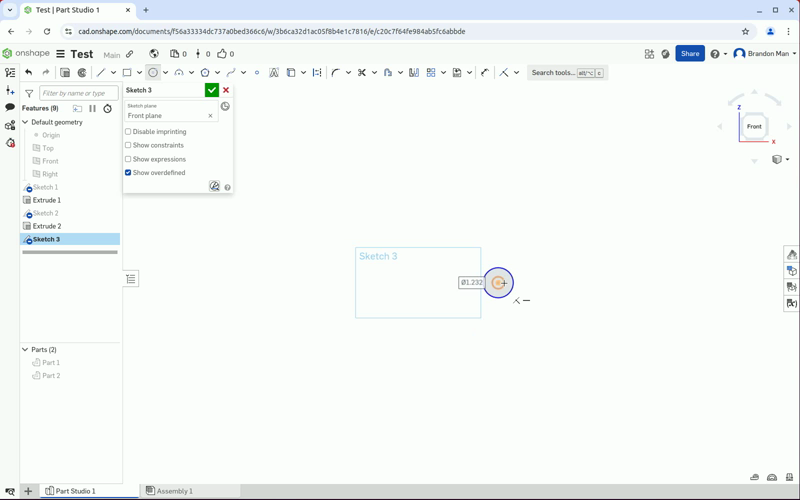
scroll(-6)
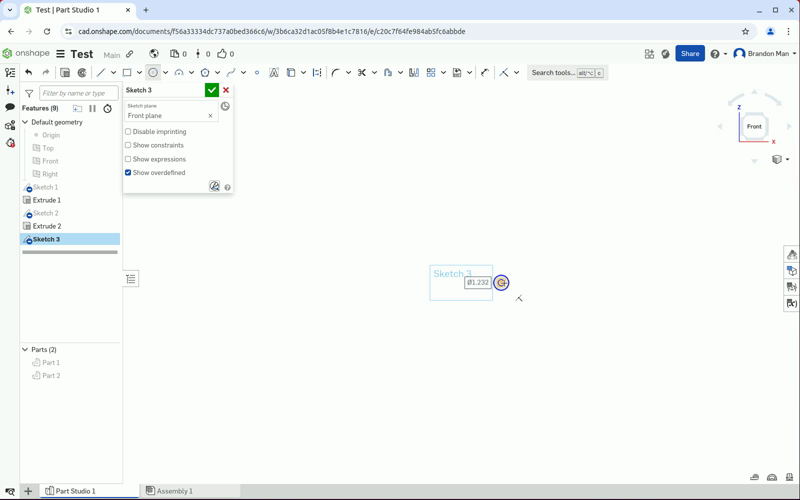
key(esc)
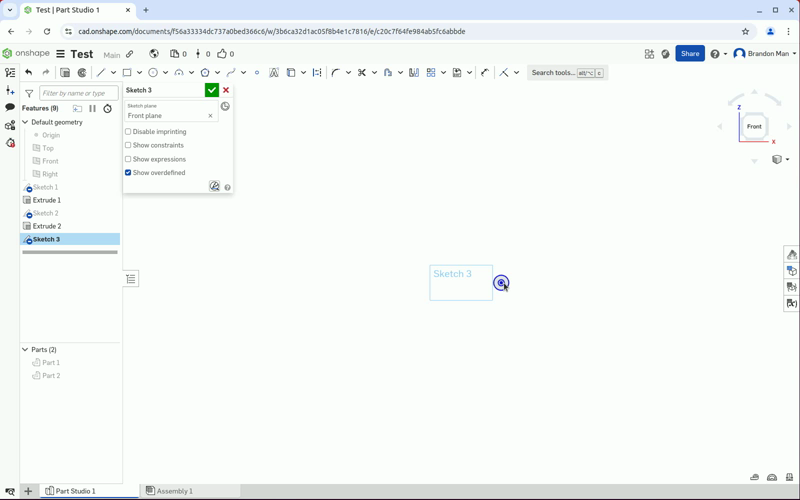
mouse_move(498, 277)
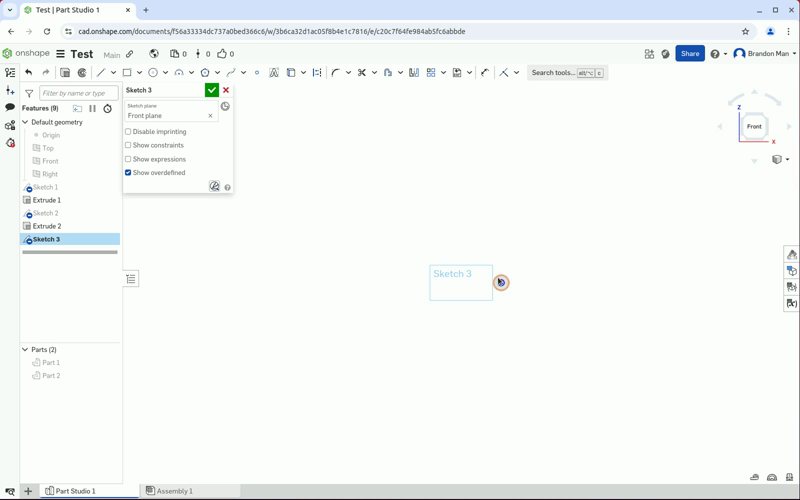
scroll(6)
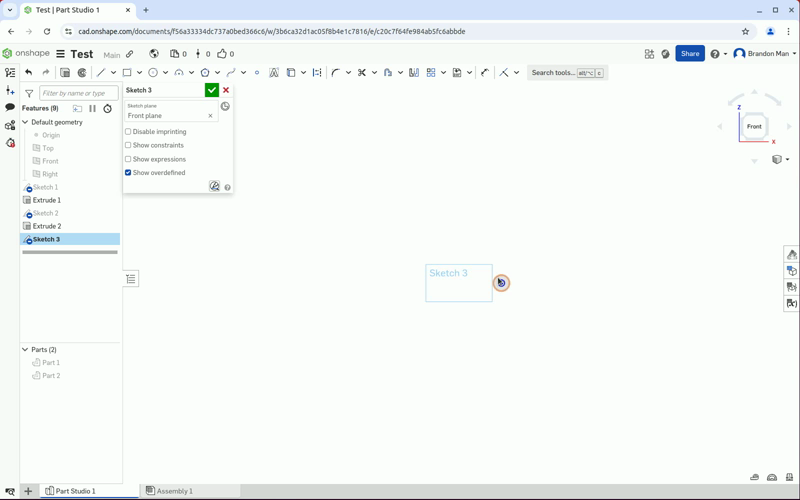
scroll(6)
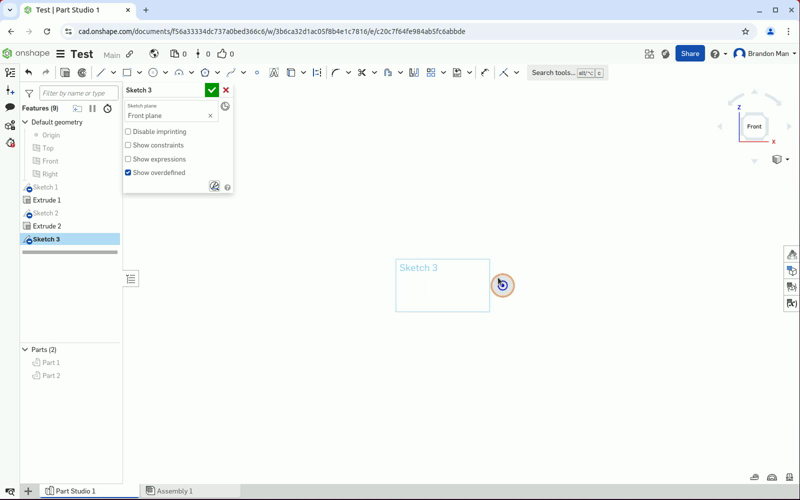
scroll(6)
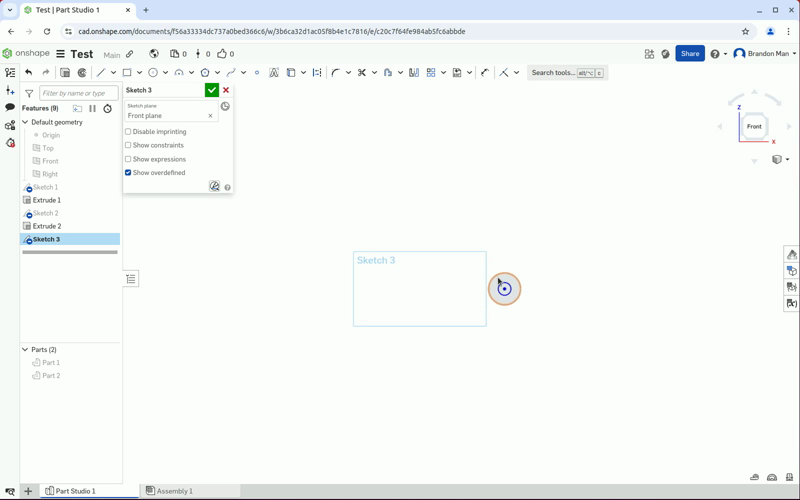
scroll(6)
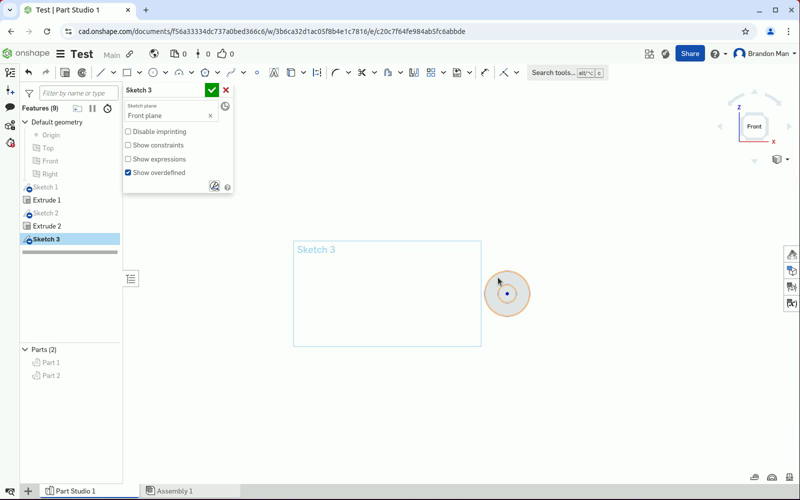
scroll(6)
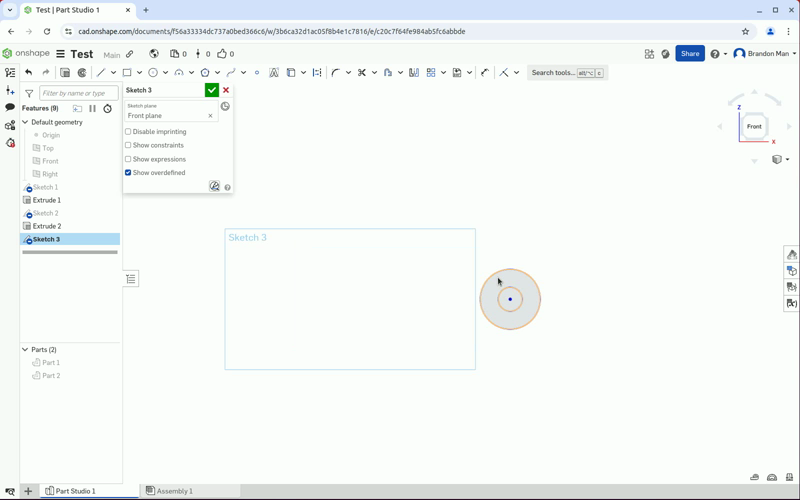
scroll(6)
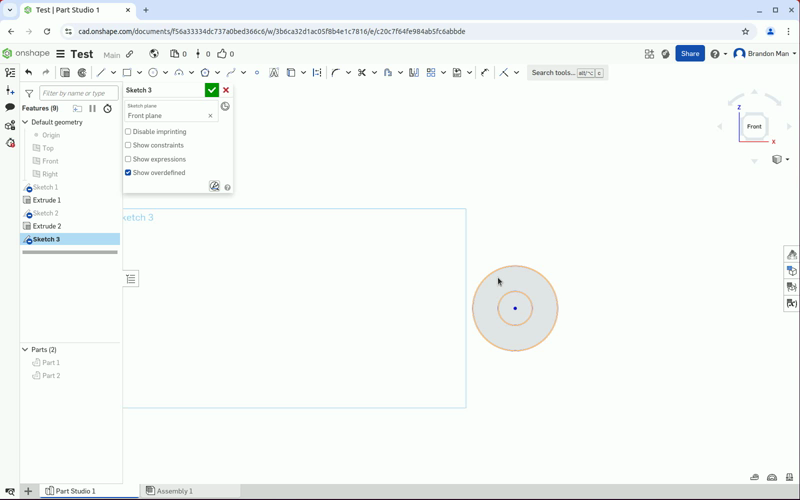
scroll(6)
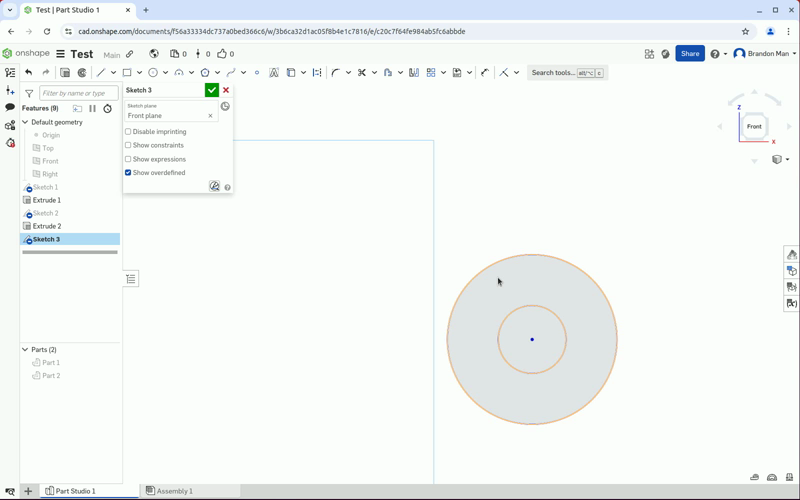
click(498, 277)
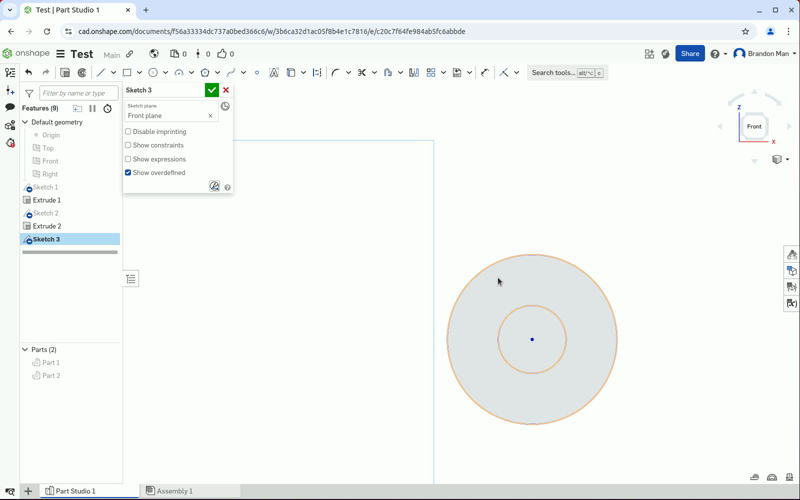
scroll(-6)
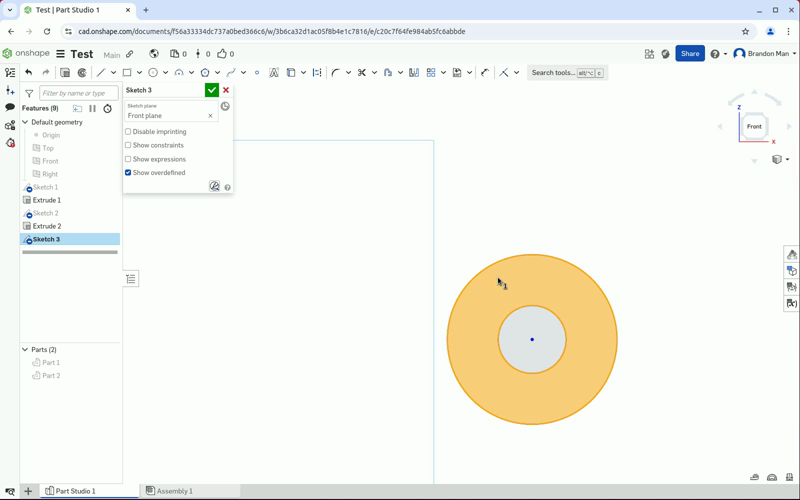
scroll(-6)
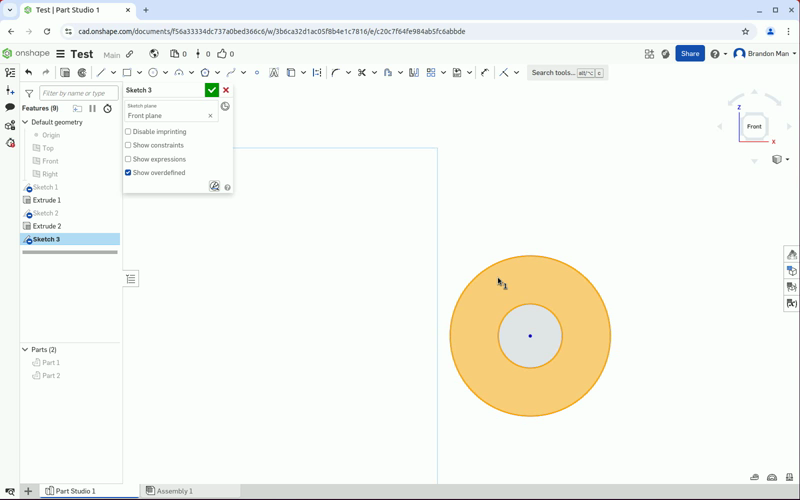
scroll(-6)
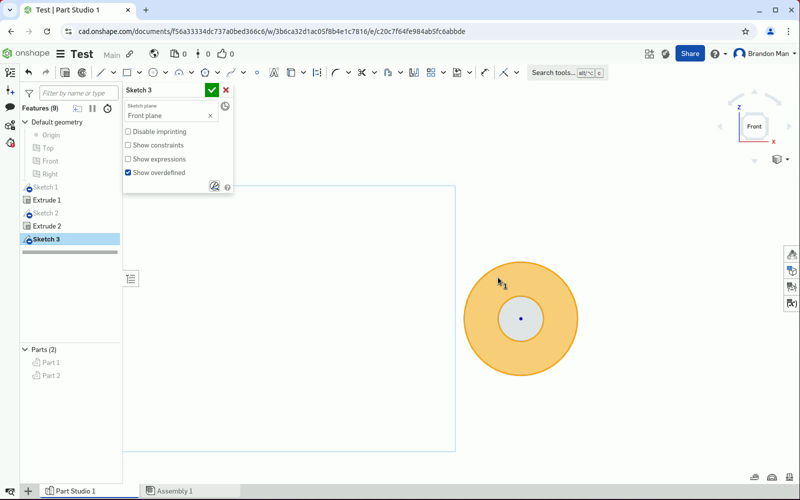
scroll(-6)
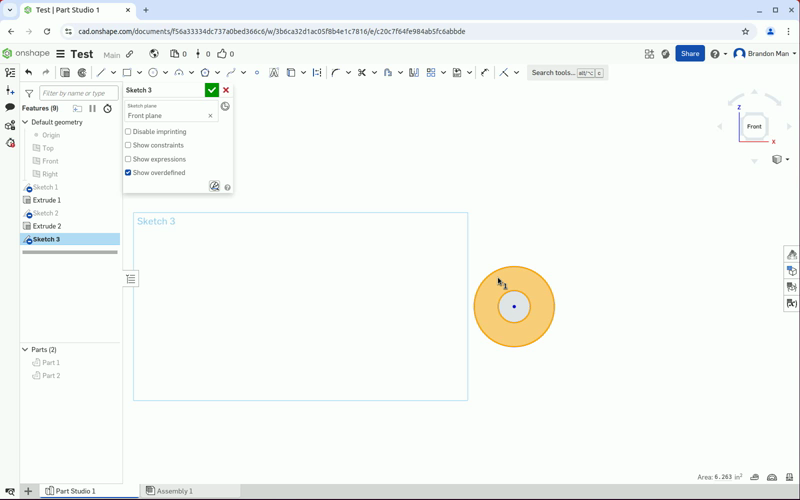
scroll(-6)
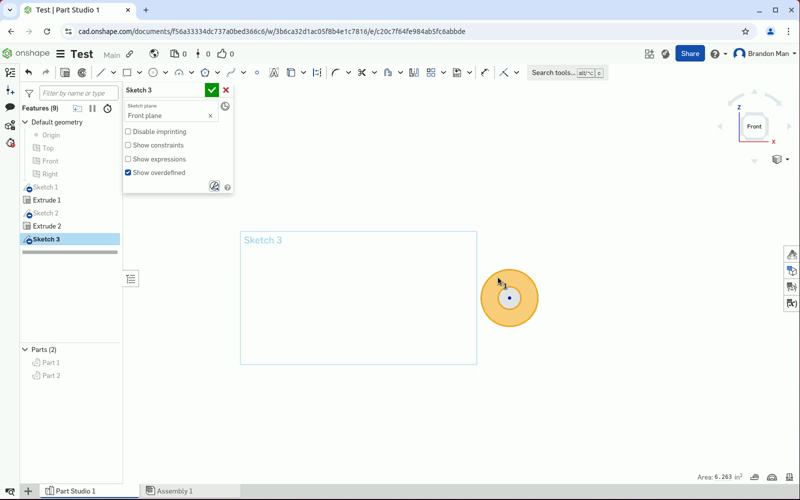
scroll(-6)
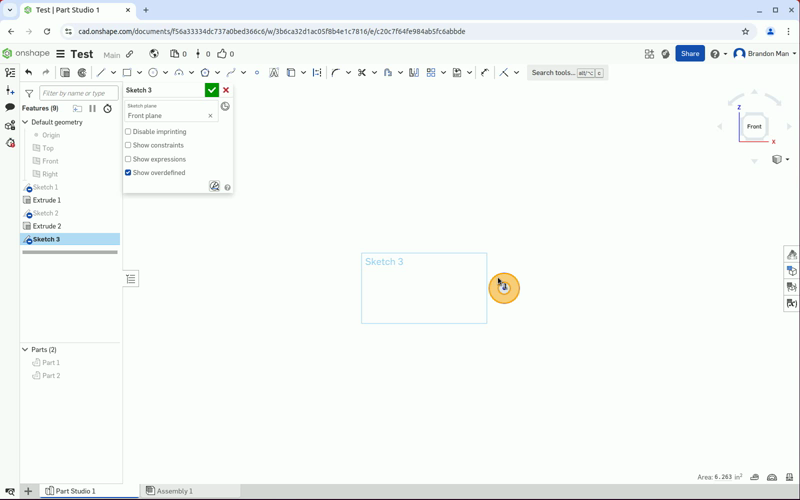
scroll(-6)
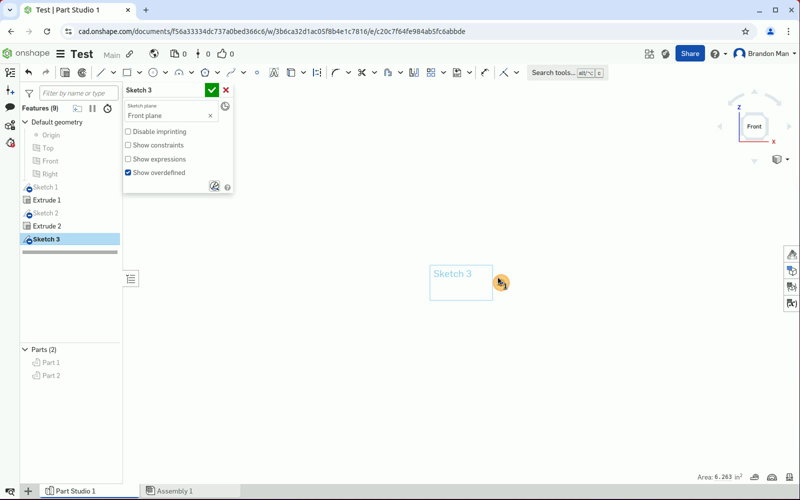
mouse_move(73, 352)
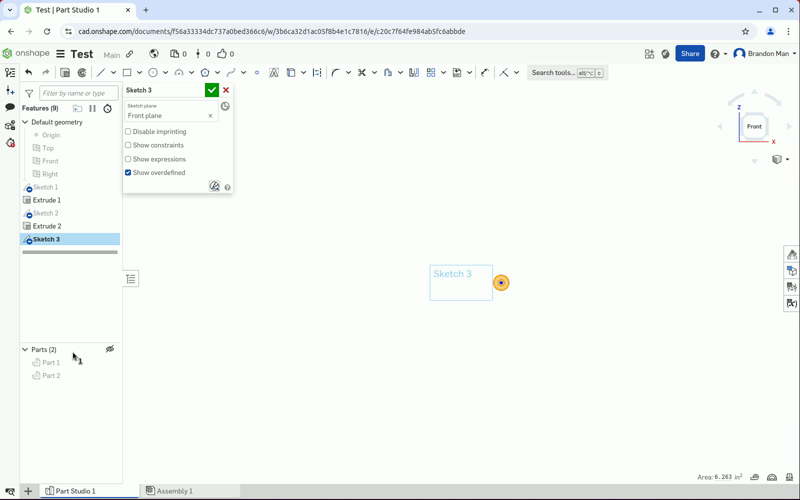
key(shift+y)
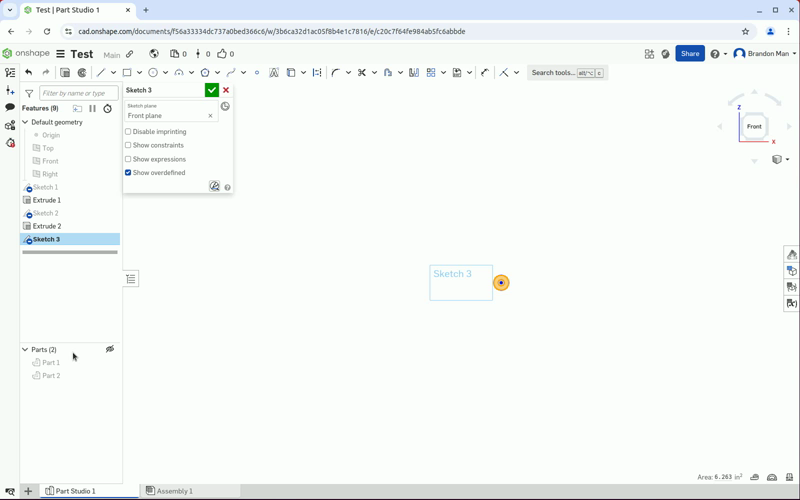
key(shift+e)
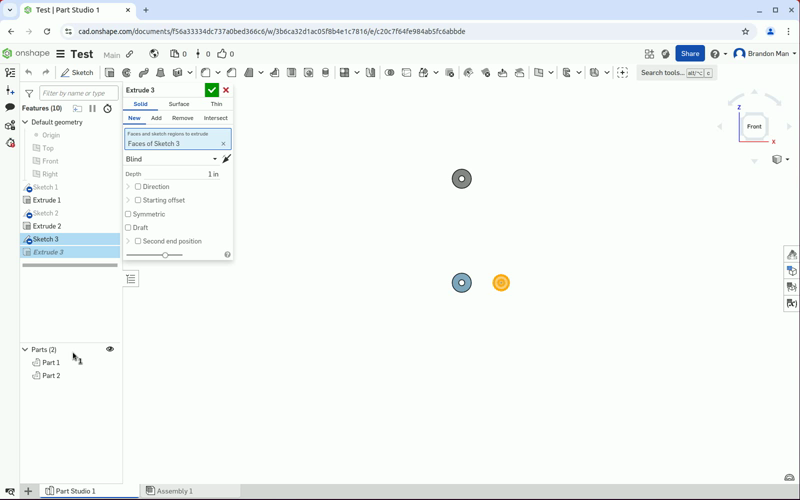
mouse_move(143, 106)
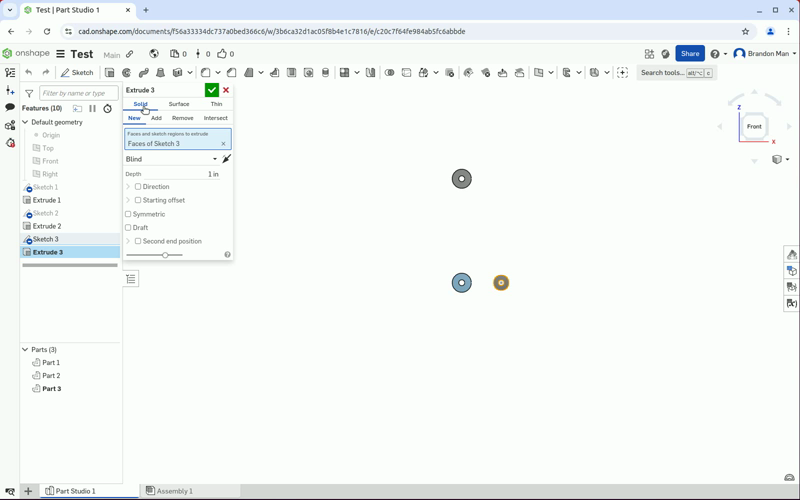
click(143, 106)
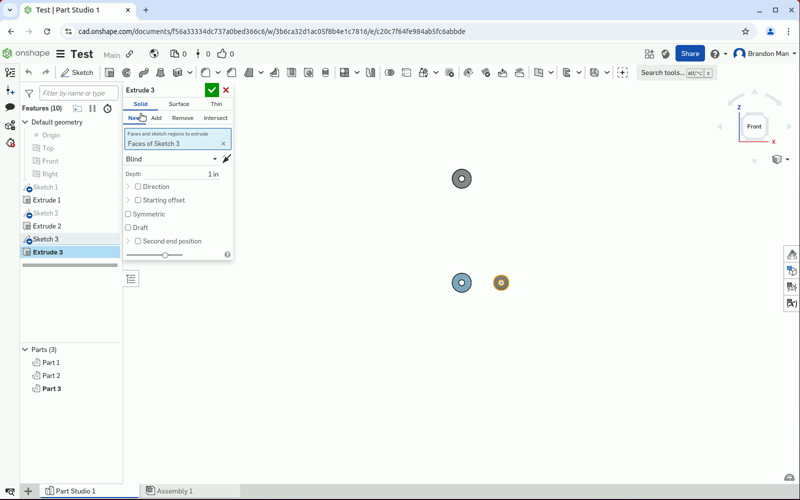
mouse_move(137, 120)
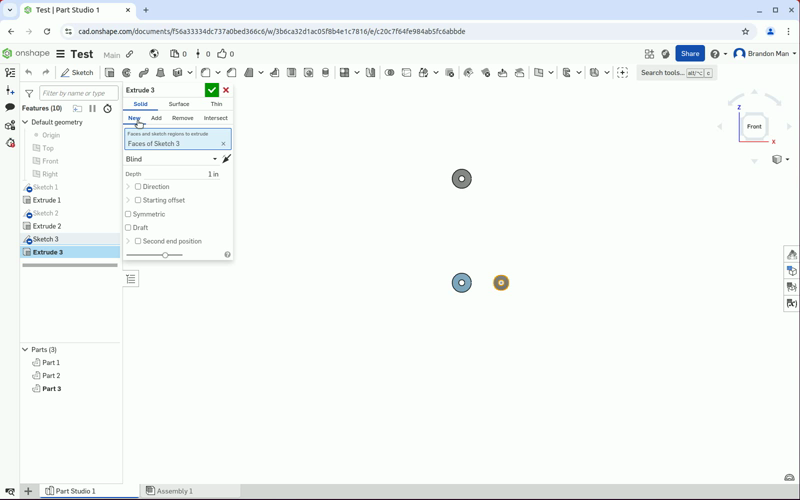
click(137, 120)
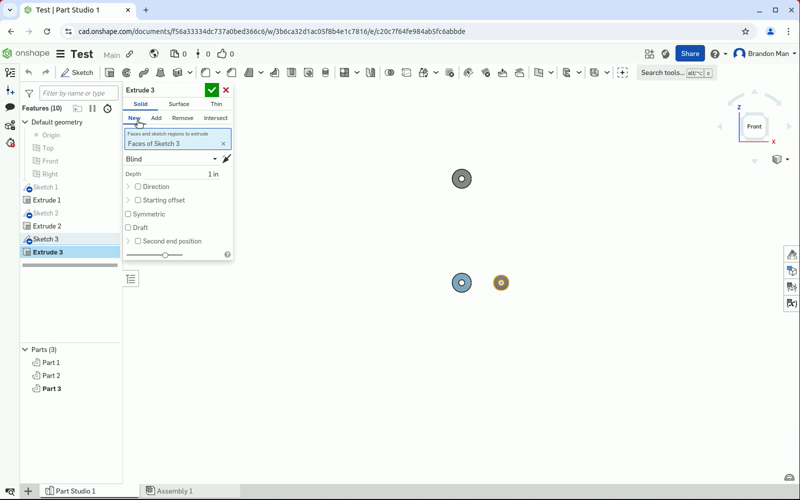
key(tab, 4)
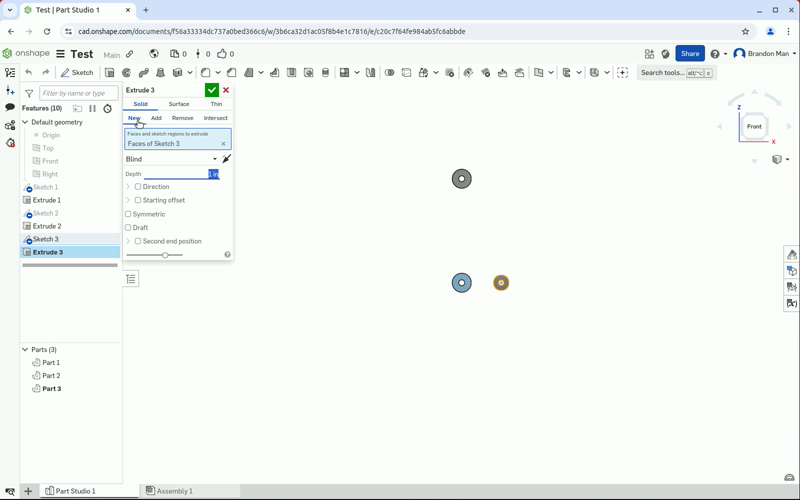
text(0.481)
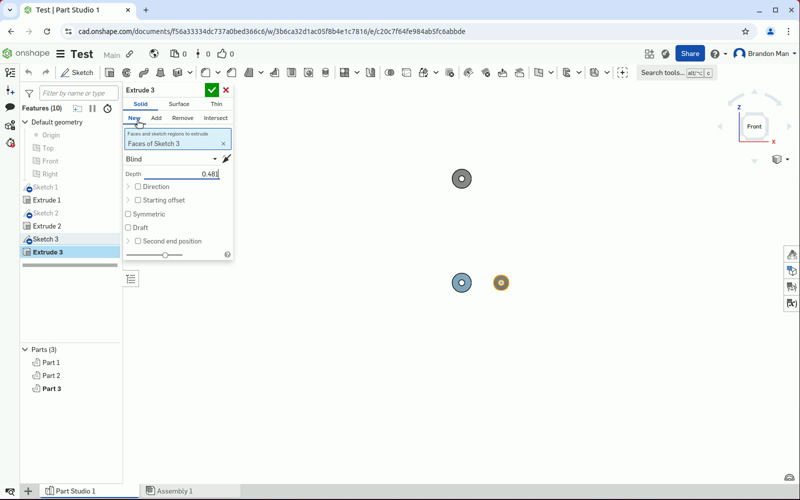
key(enter)
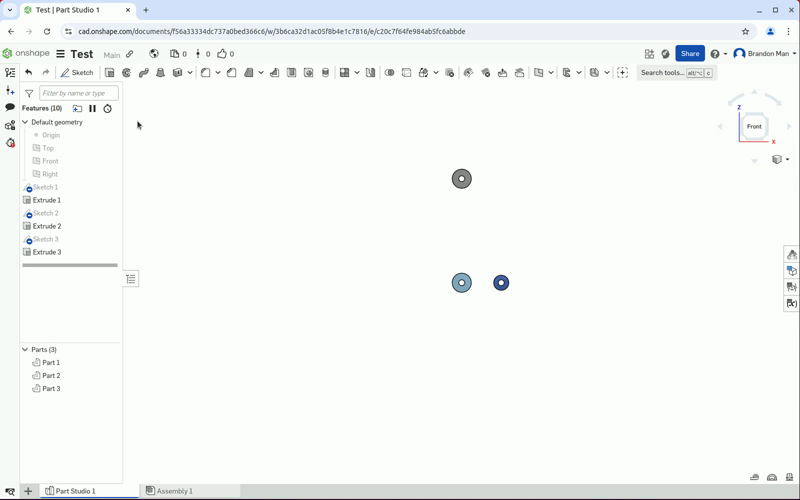
key(shift+h)
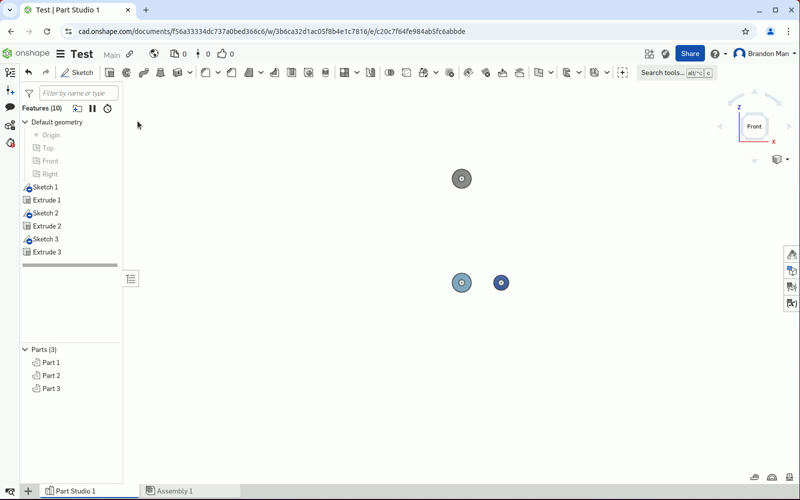
key(shift+h)
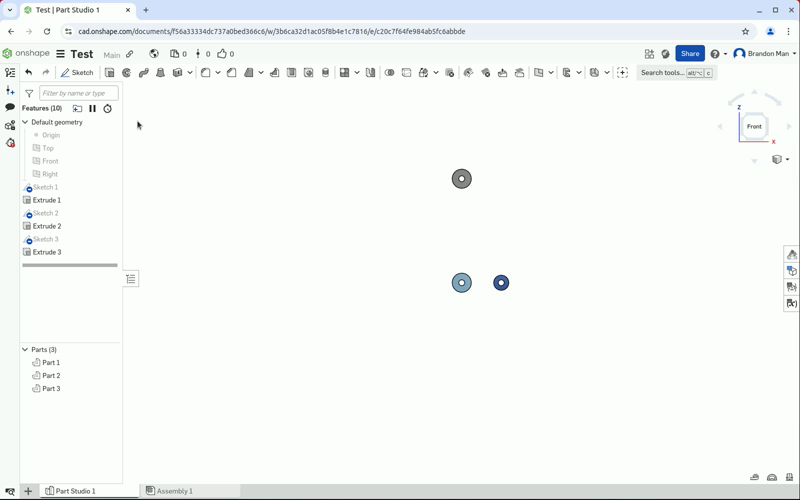
mouse_move(73, 189)
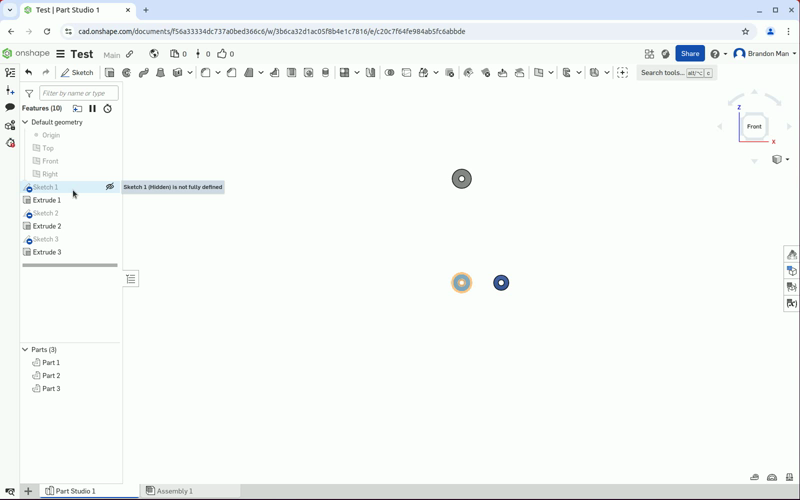
click(73, 189)
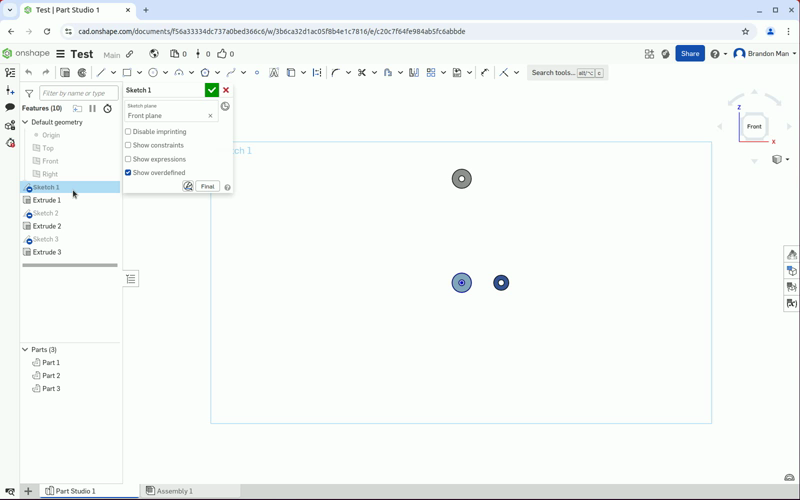
mouse_move(229, 92)
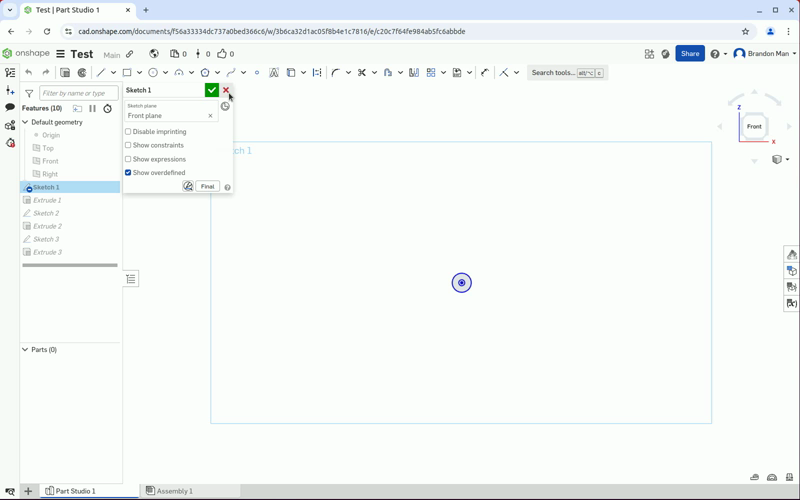
click(229, 92)
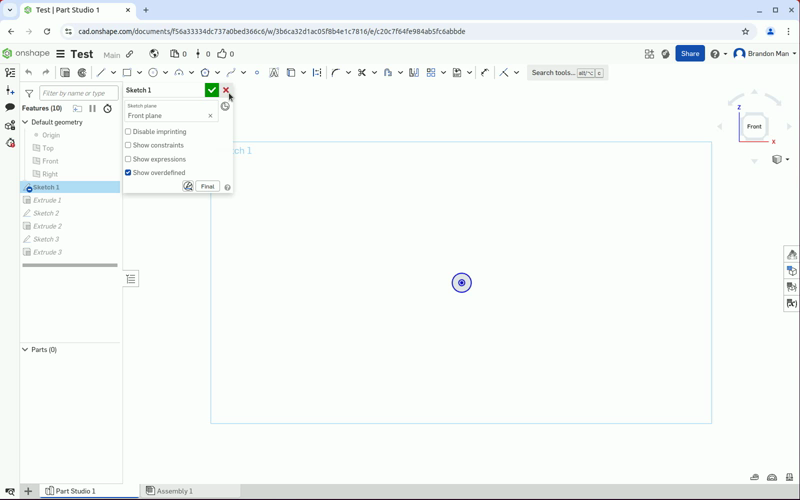
key(shift+s)
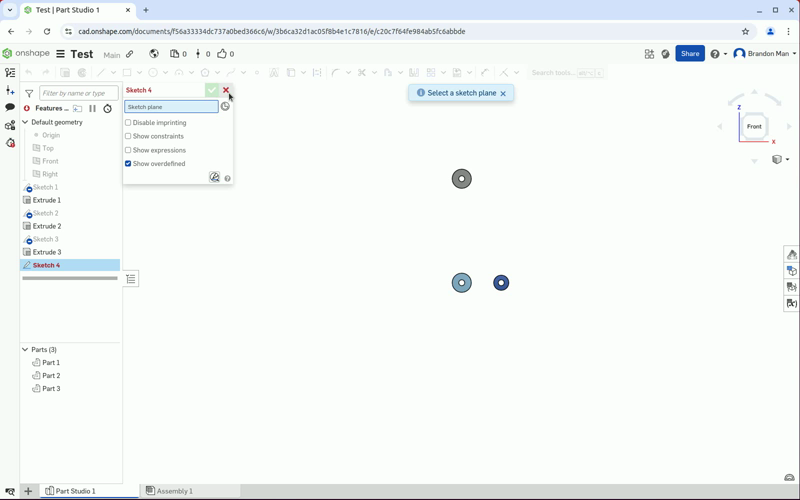
mouse_move(73, 163)
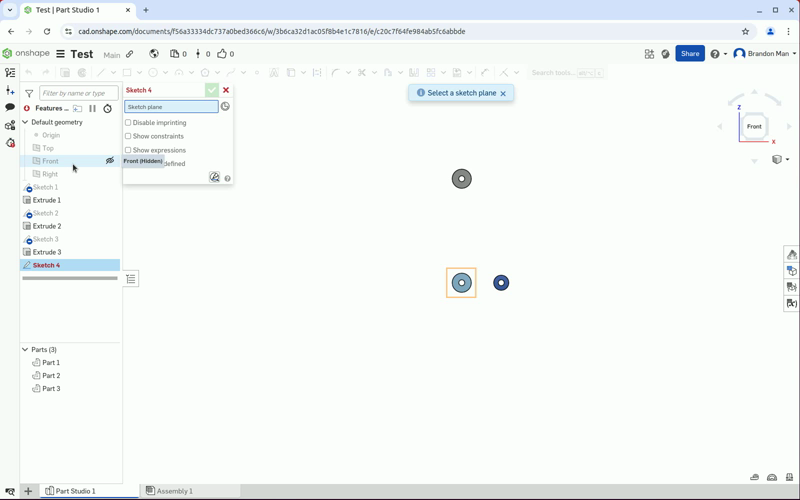
click(73, 163)
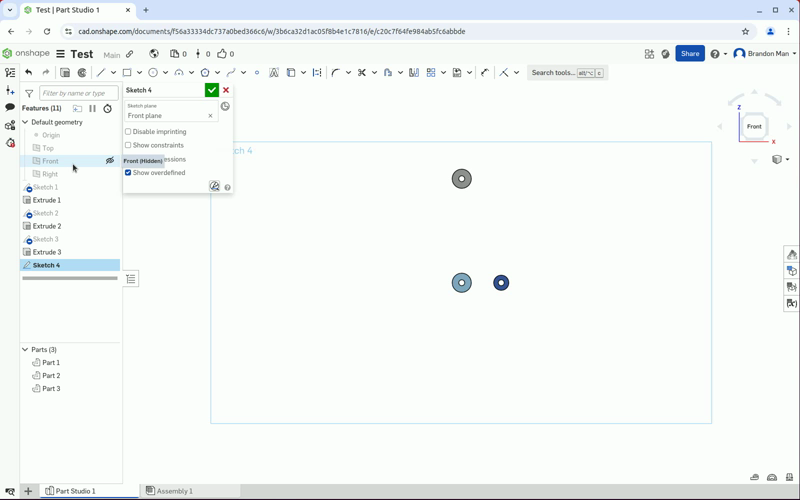
mouse_move(73, 352)
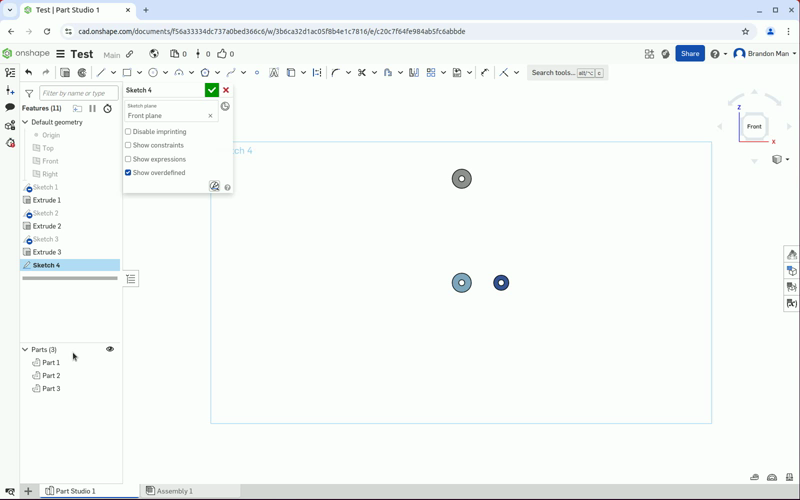
key(y)
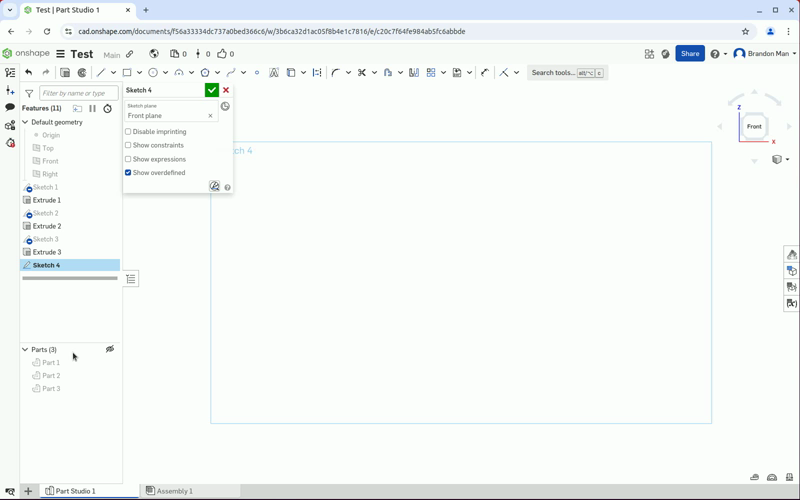
key(c)
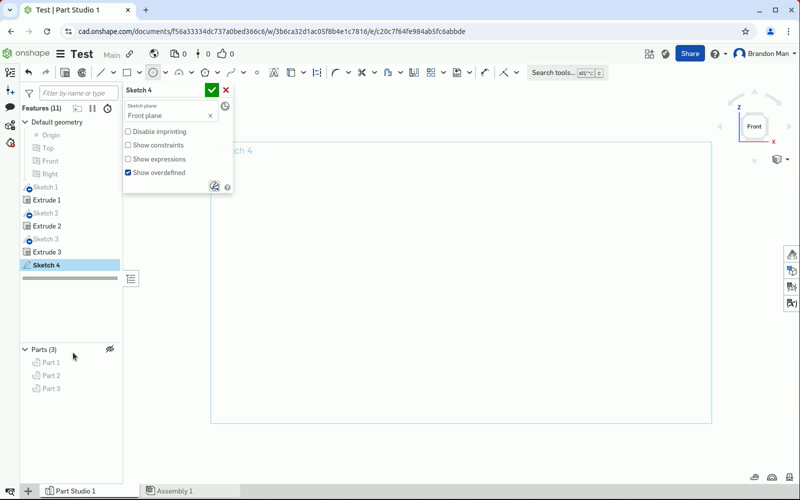
key_down(shift)
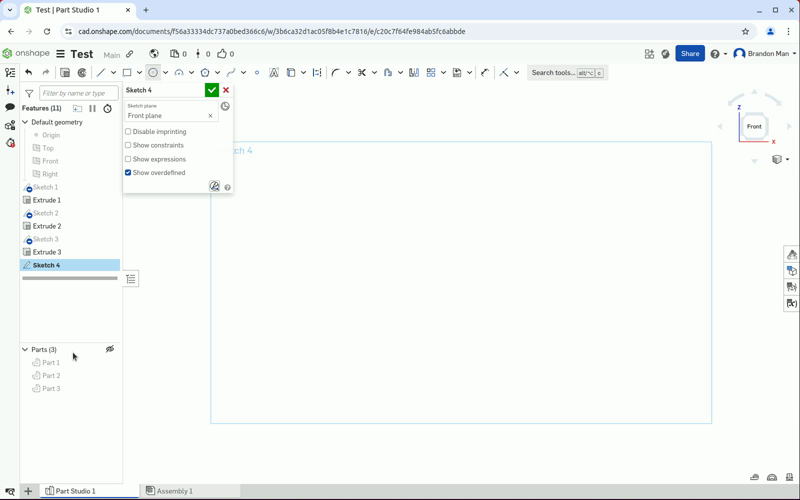
mouse_move(461, 225)
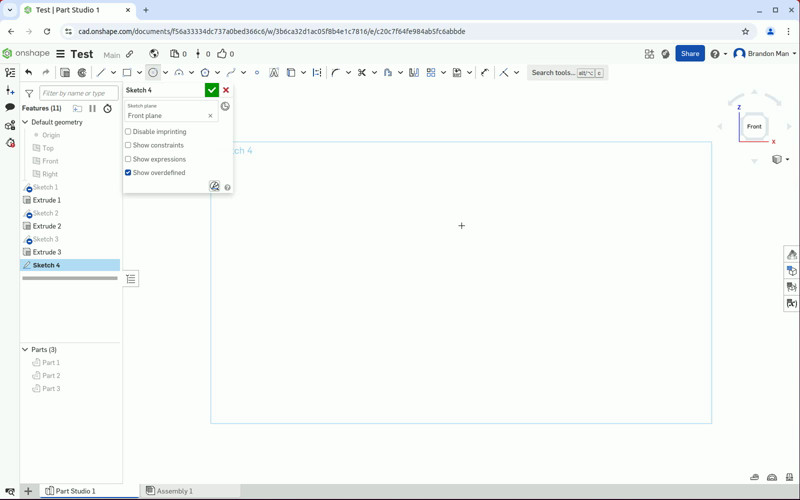
click(461, 225)
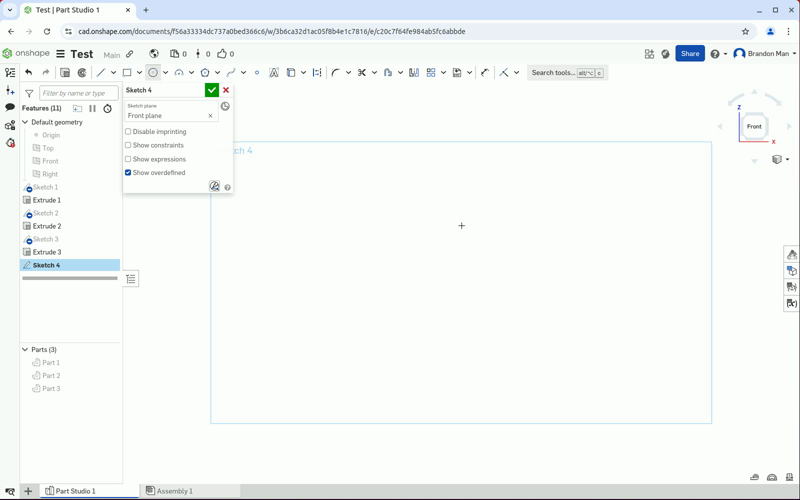
key_up(shift)
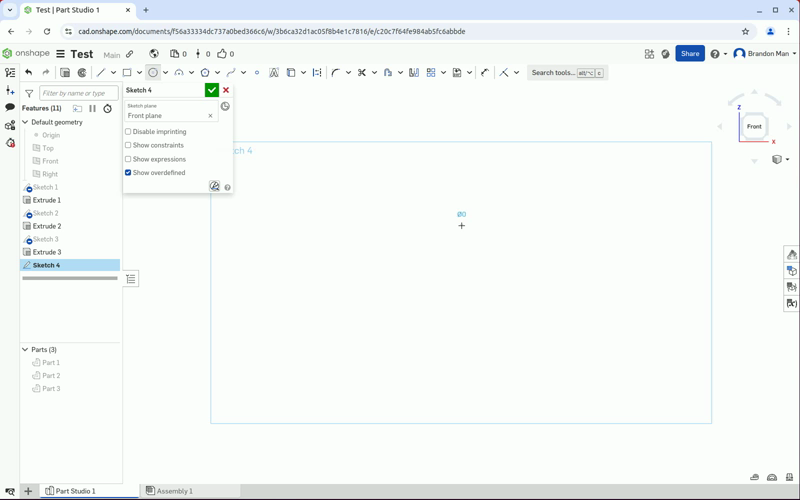
mouse_move(477, 225)
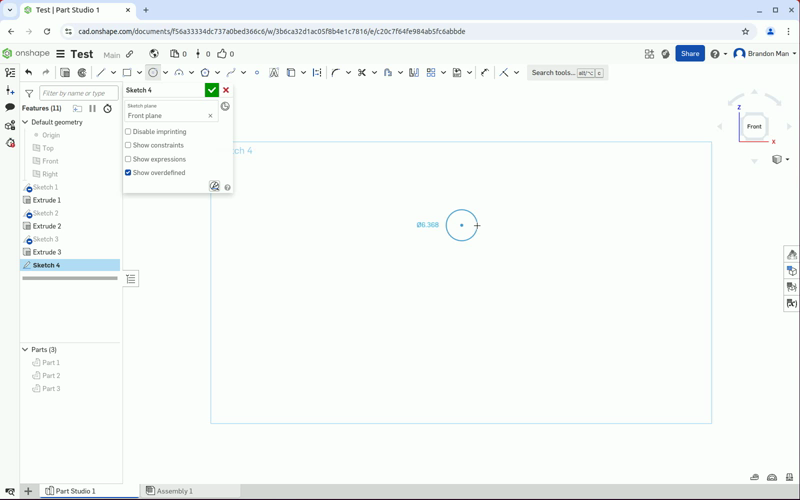
click(477, 225)
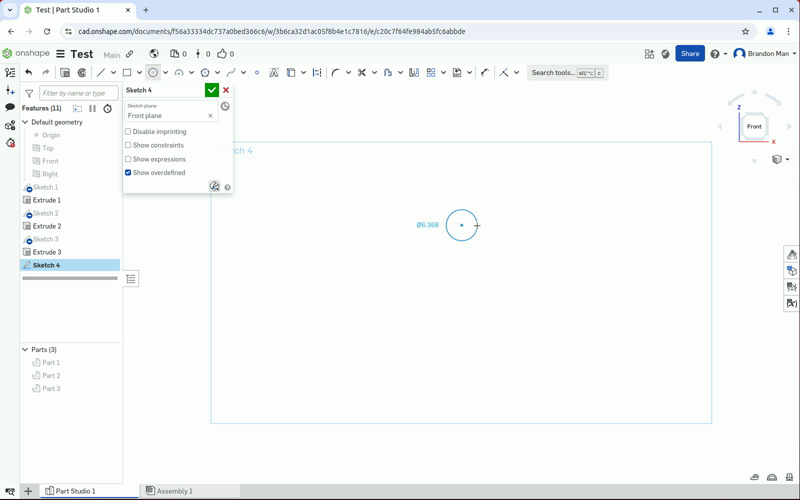
key(esc)
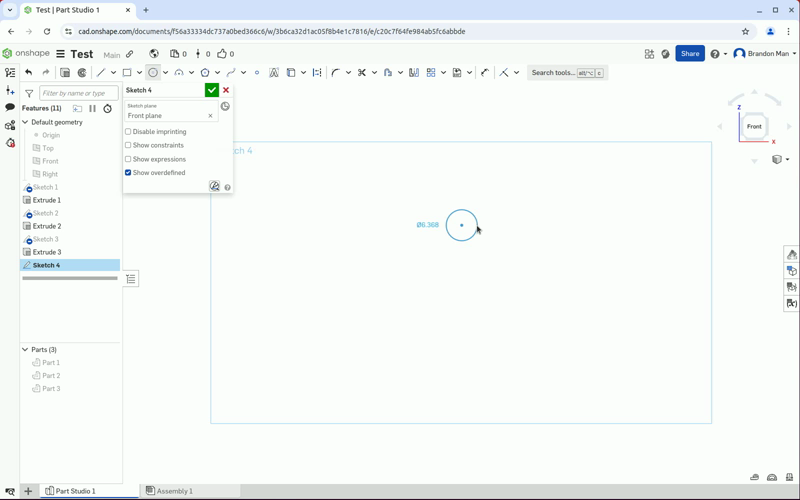
key(c)
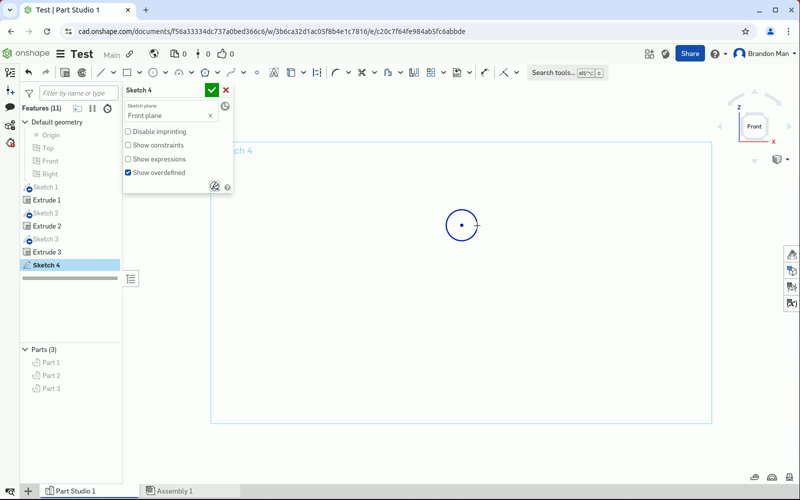
key_down(shift)
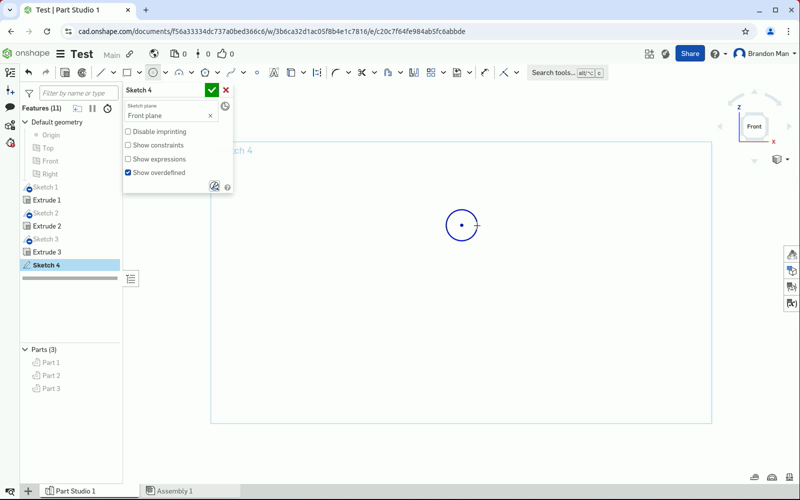
mouse_move(461, 225)
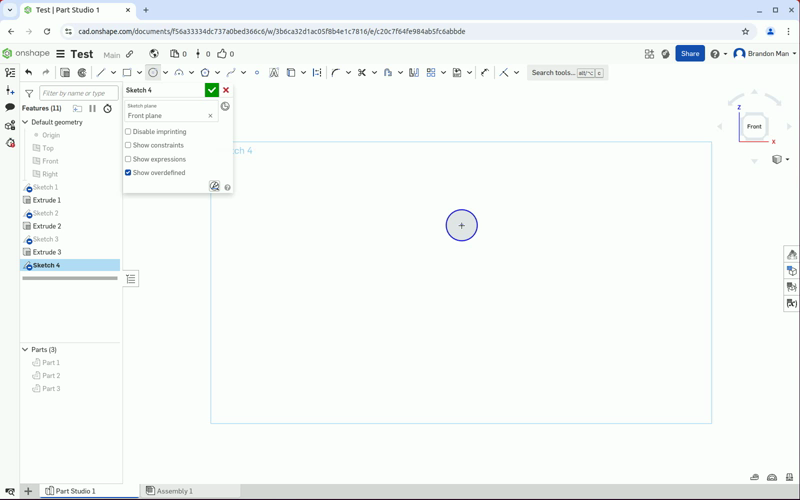
click(461, 225)
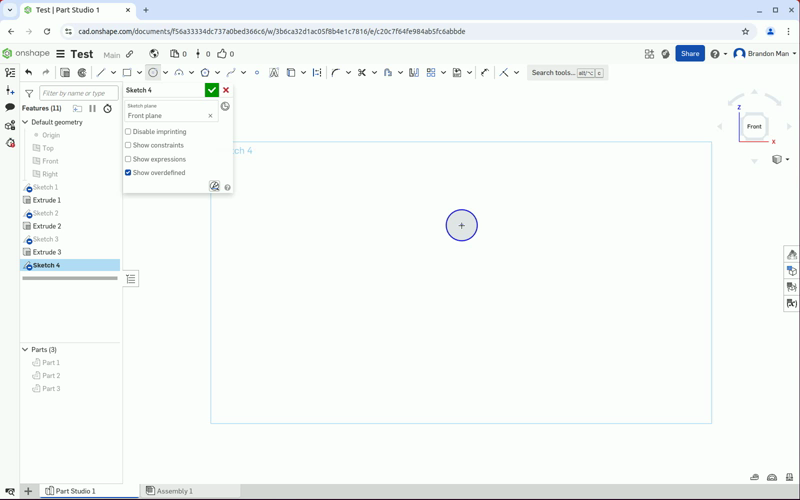
key_up(shift)
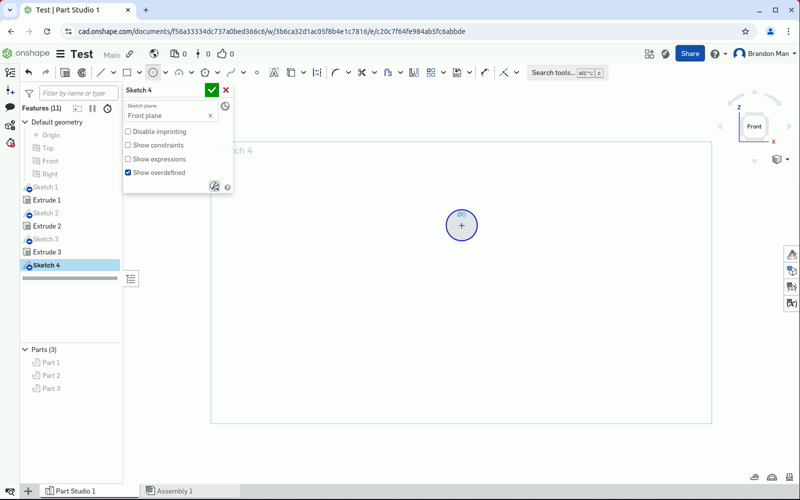
mouse_move(465, 225)
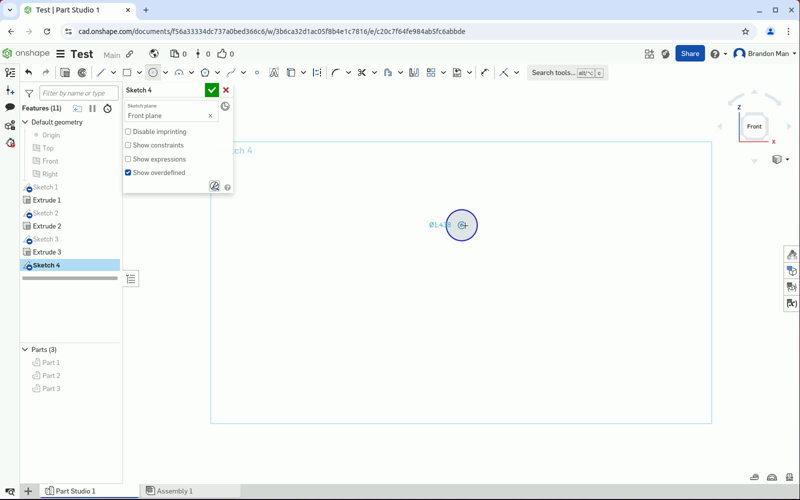
scroll(6)
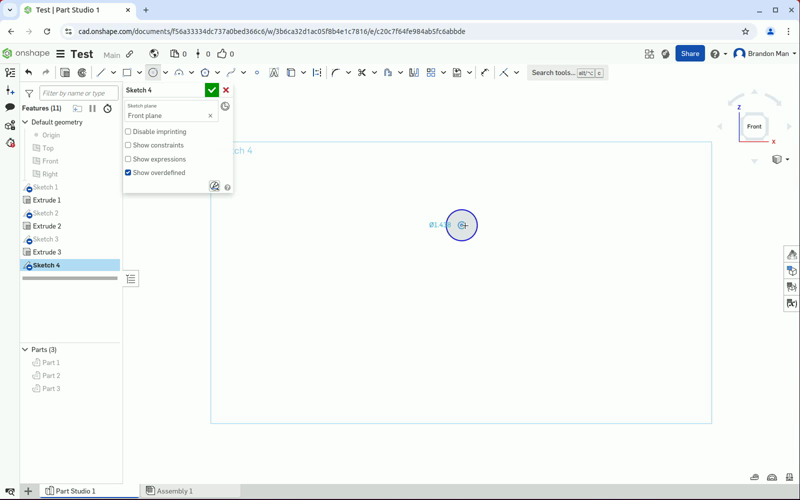
scroll(6)
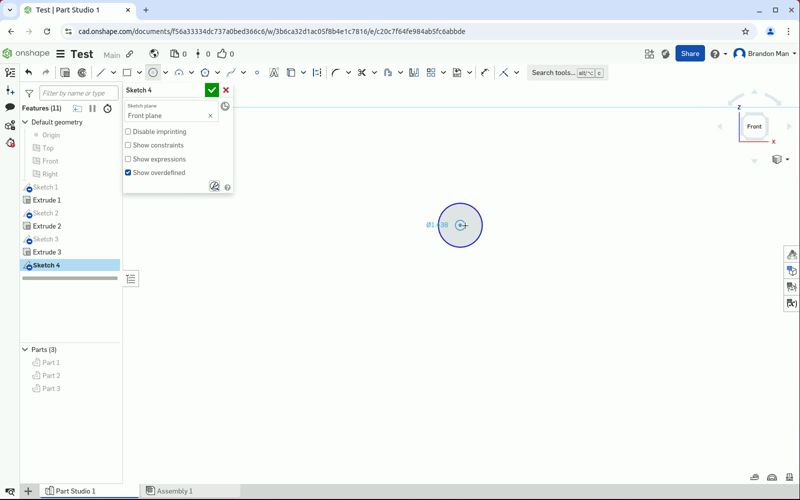
scroll(6)
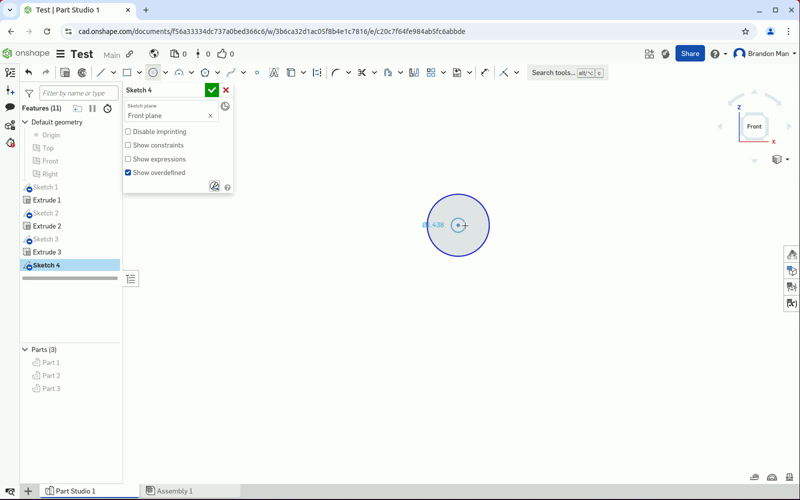
scroll(6)
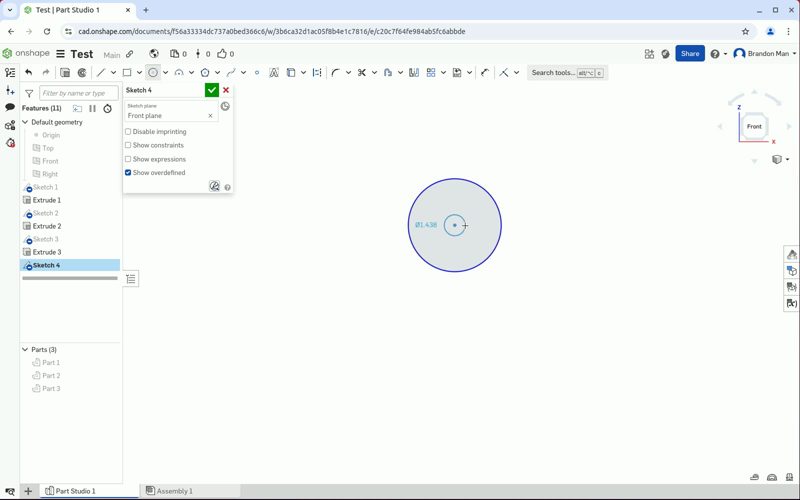
scroll(6)
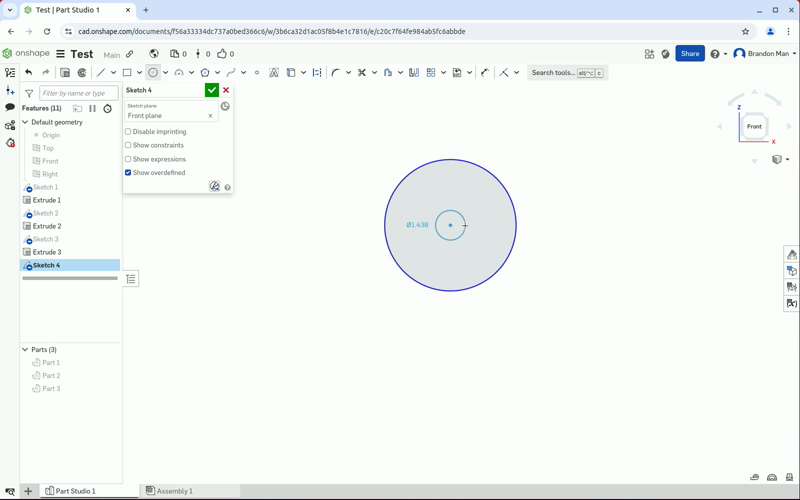
scroll(6)
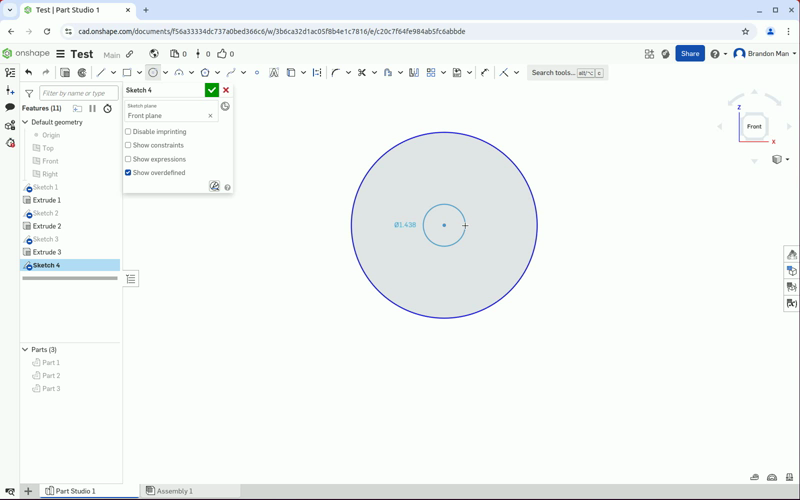
scroll(6)
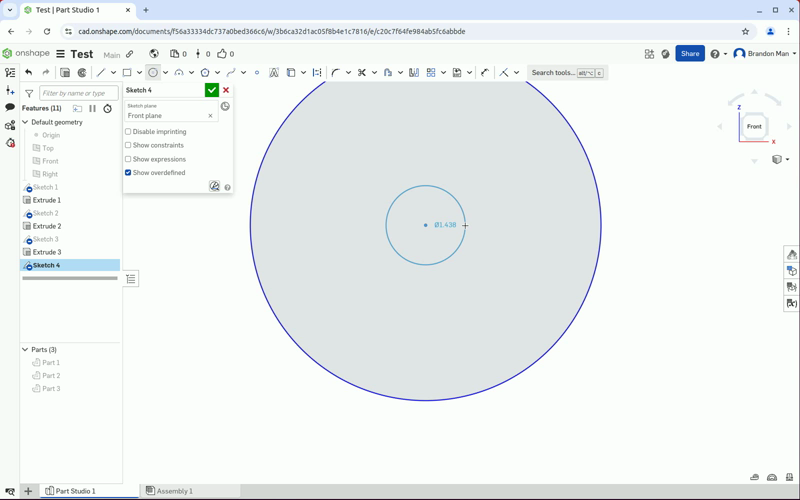
click(465, 225)
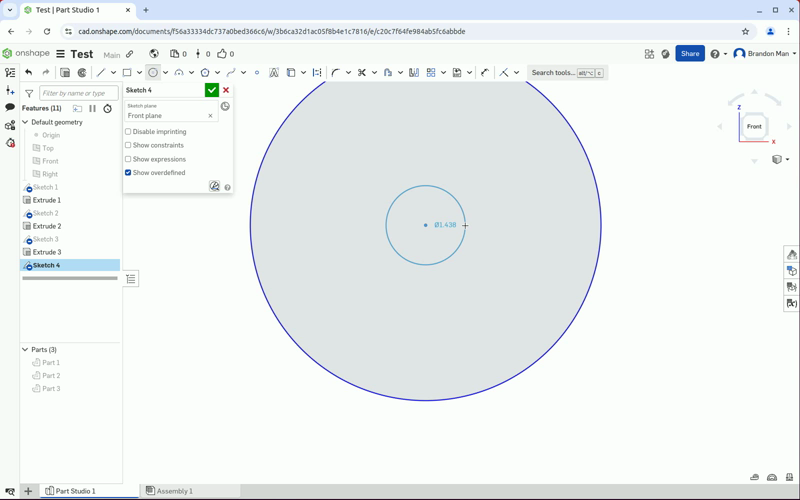
scroll(-6)
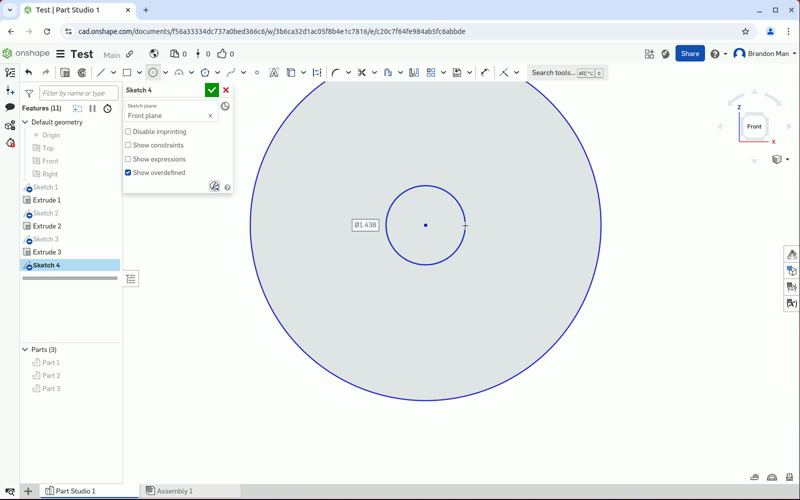
scroll(-6)
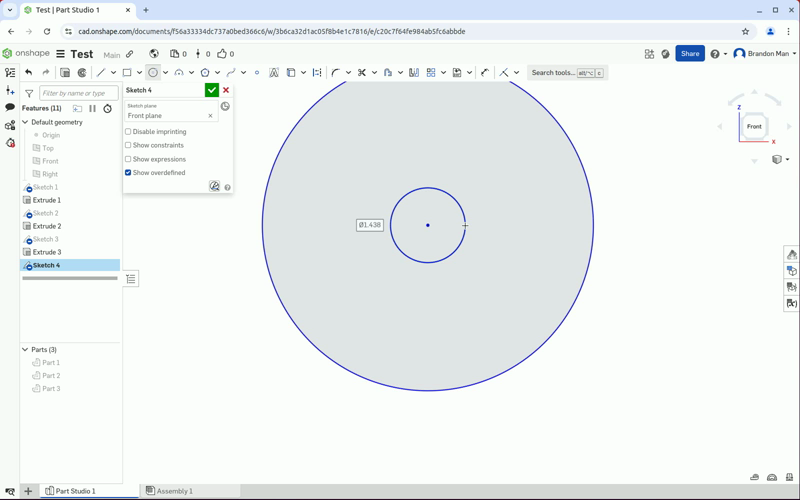
scroll(-6)
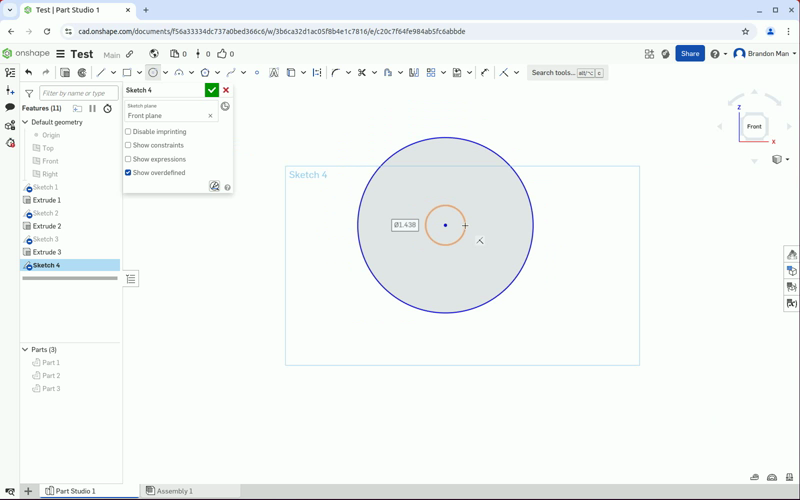
scroll(-6)
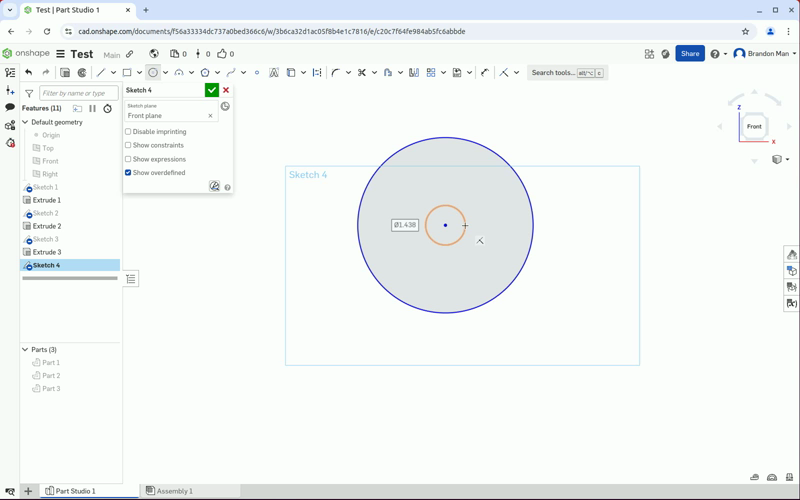
scroll(-6)
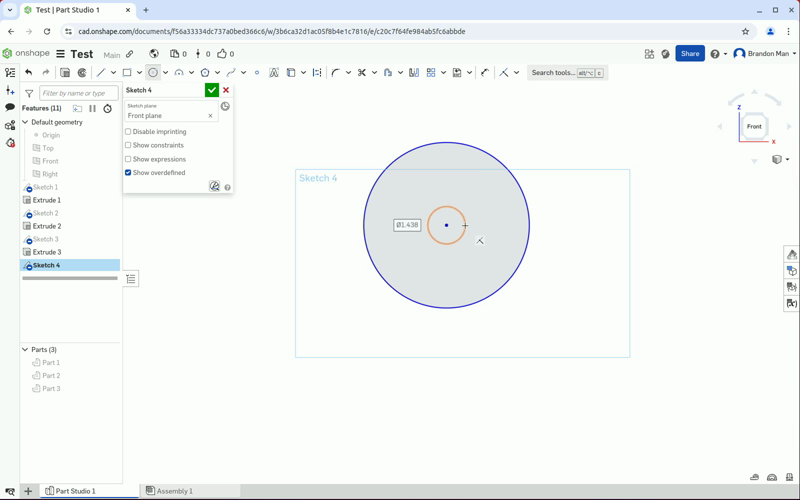
scroll(-6)
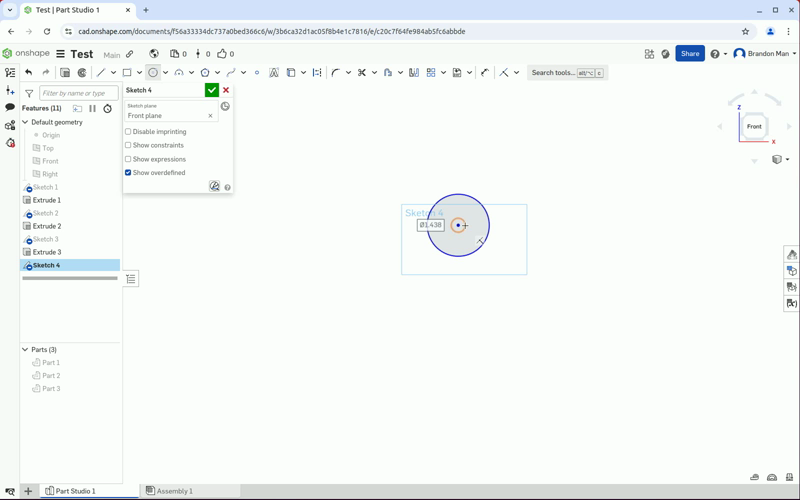
scroll(-6)
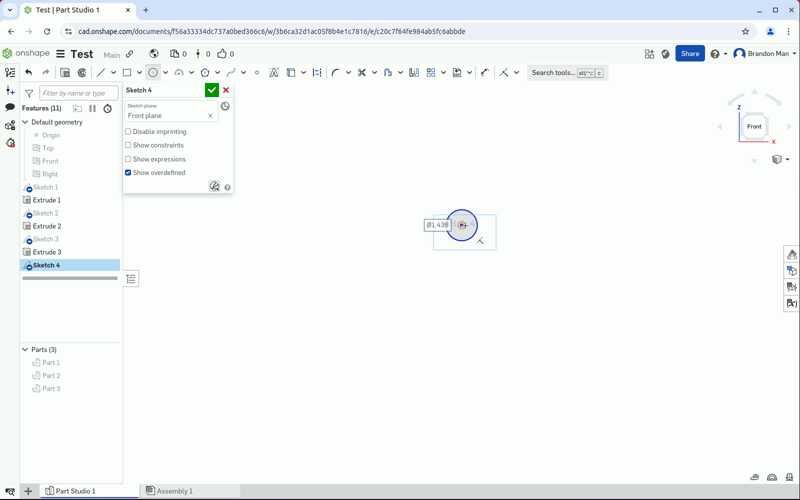
key(esc)
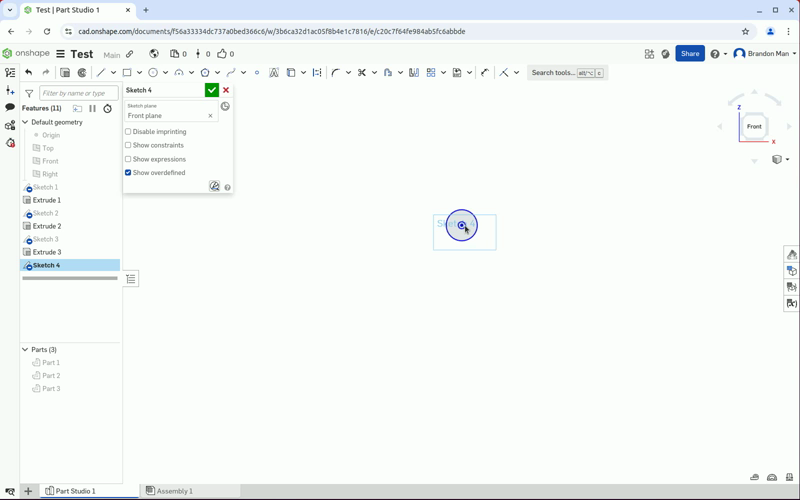
mouse_move(472, 230)
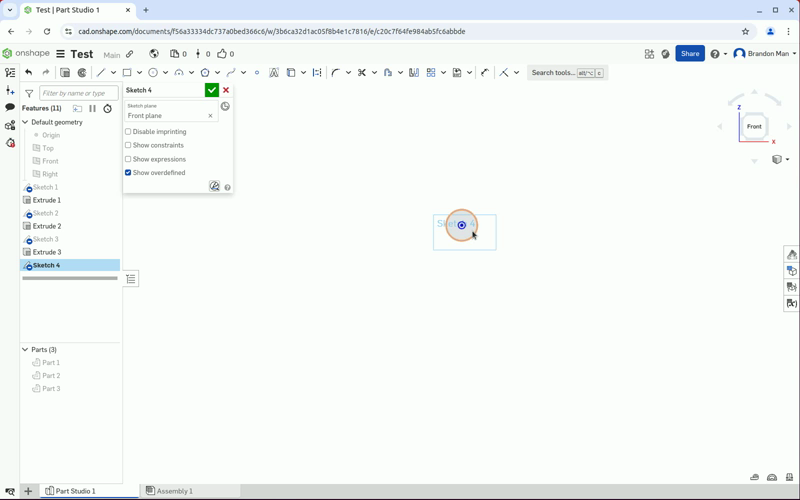
scroll(6)
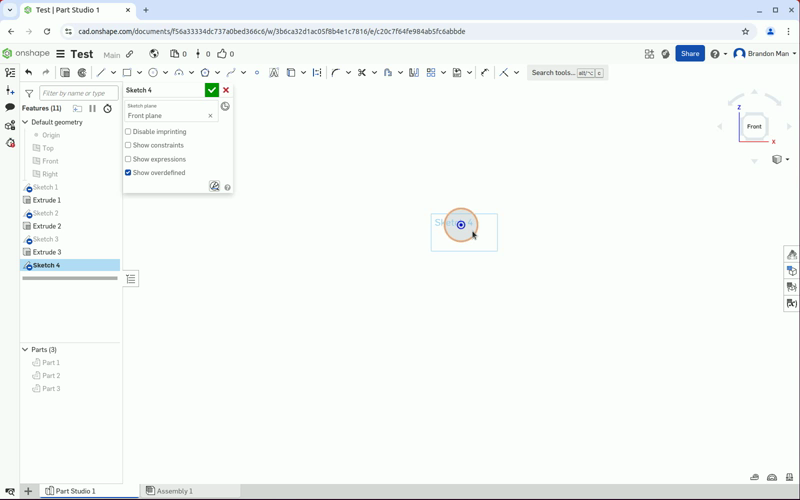
scroll(6)
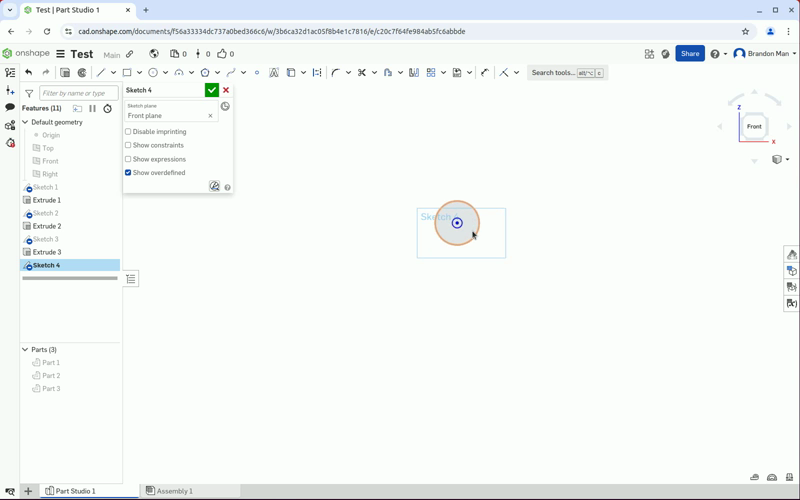
scroll(6)
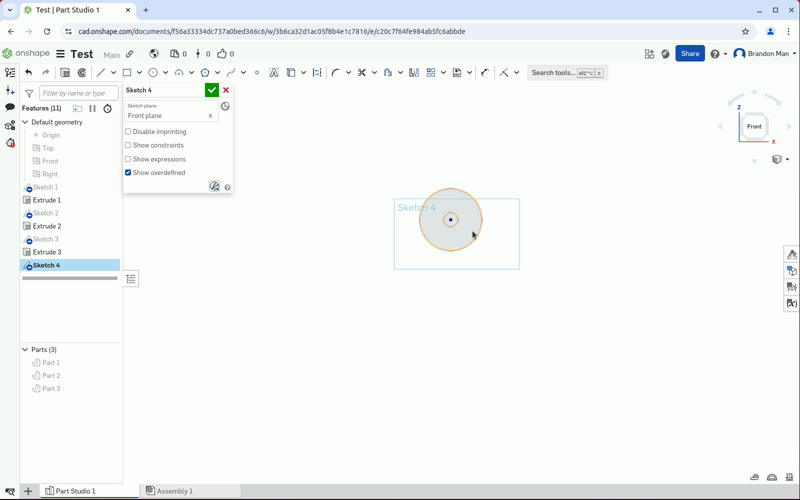
scroll(6)
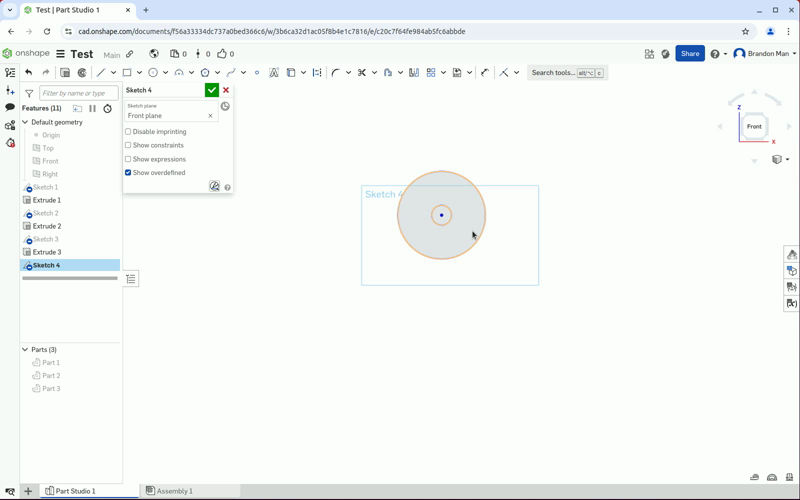
scroll(6)
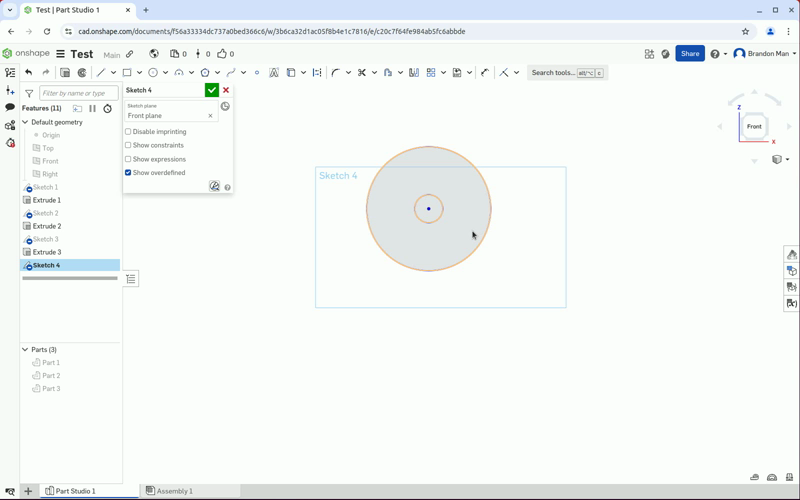
scroll(6)
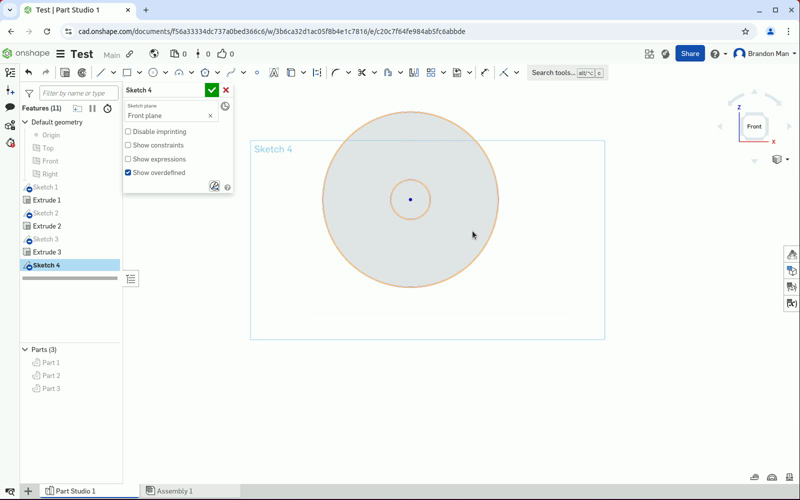
scroll(6)
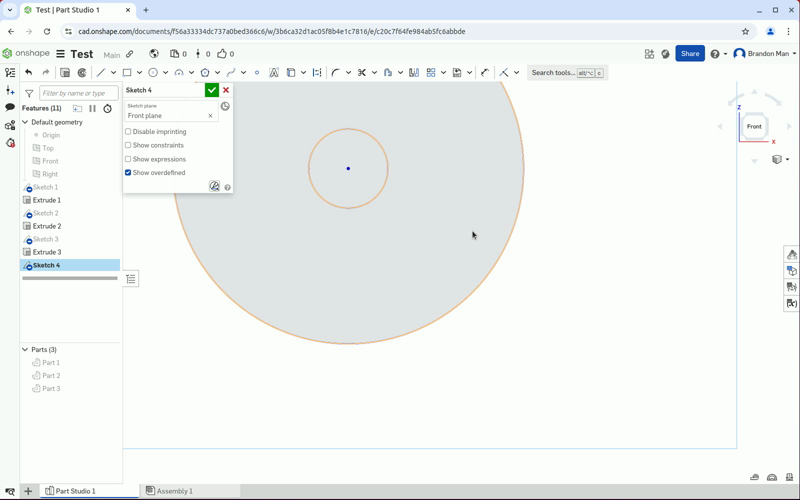
click(472, 230)
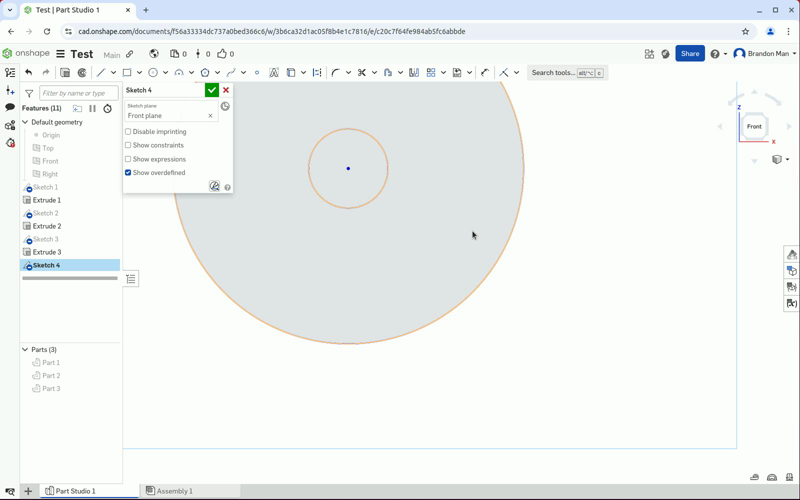
scroll(-6)
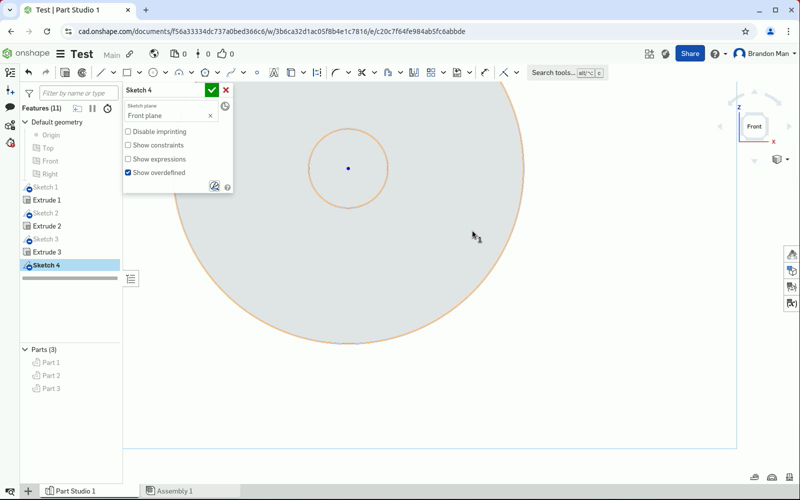
scroll(-6)
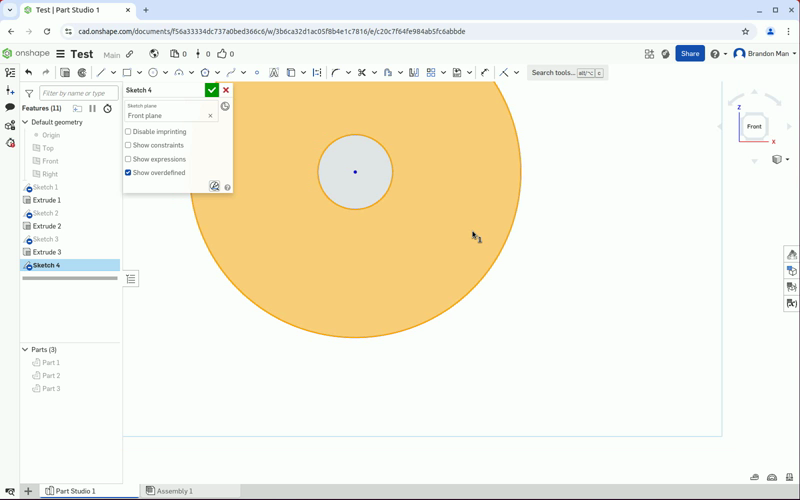
scroll(-6)
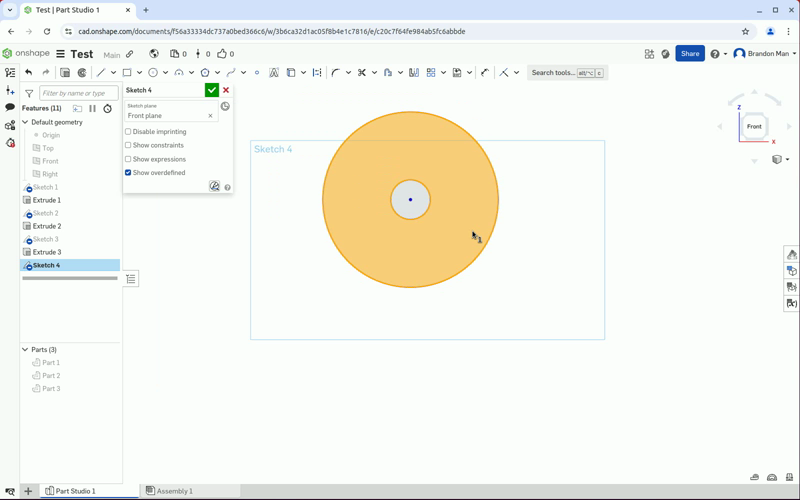
scroll(-6)
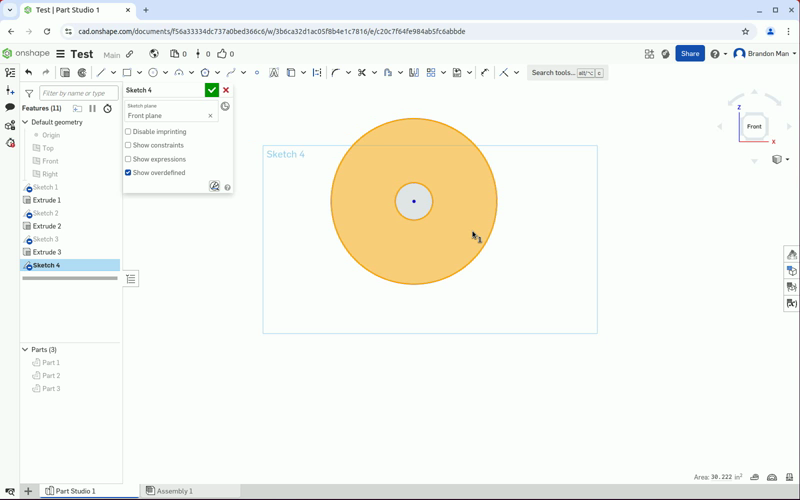
scroll(-6)
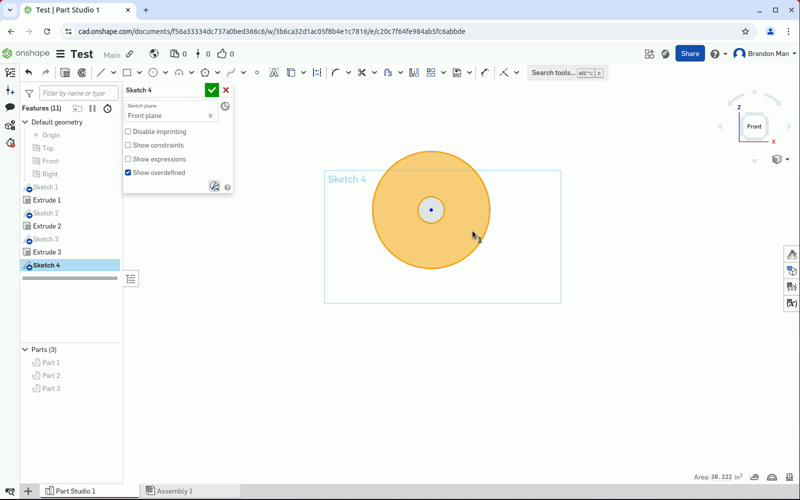
scroll(-6)
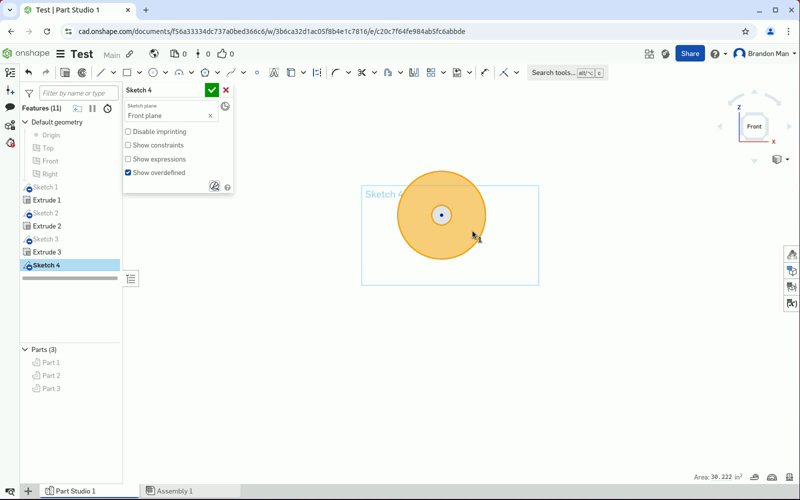
scroll(-6)
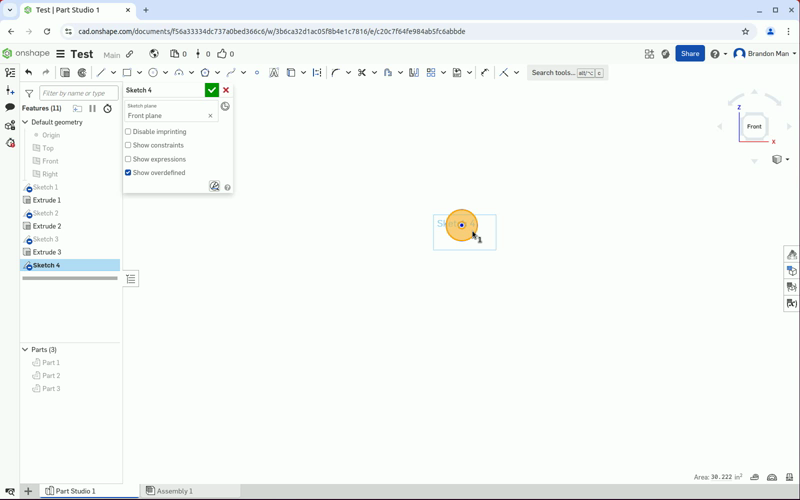
mouse_move(73, 352)
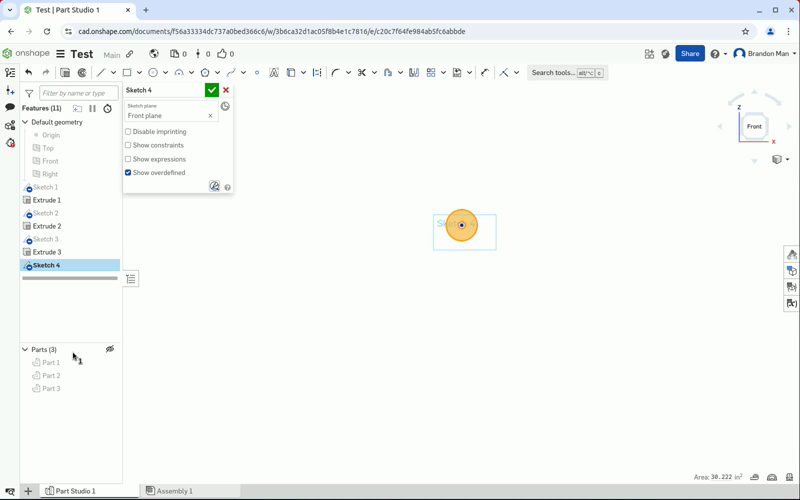
key(shift+y)
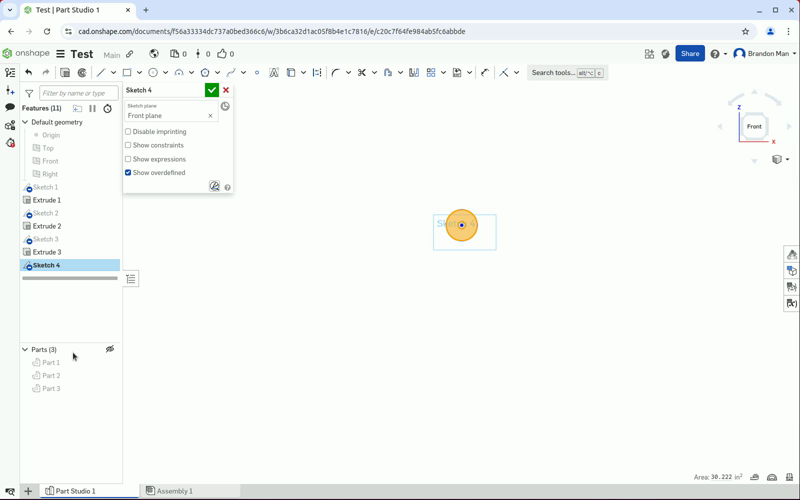
key(shift+e)
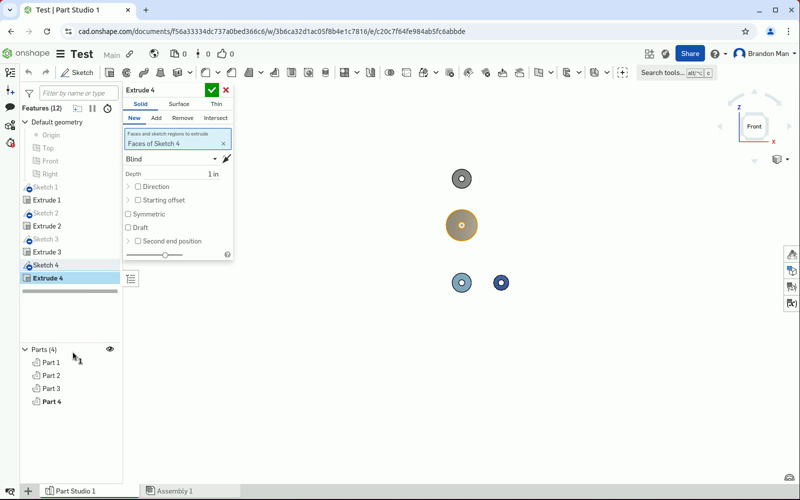
mouse_move(143, 106)
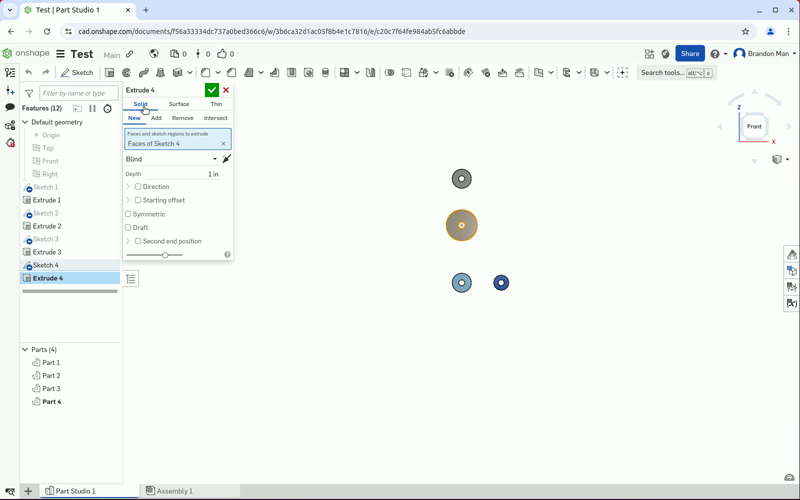
click(143, 106)
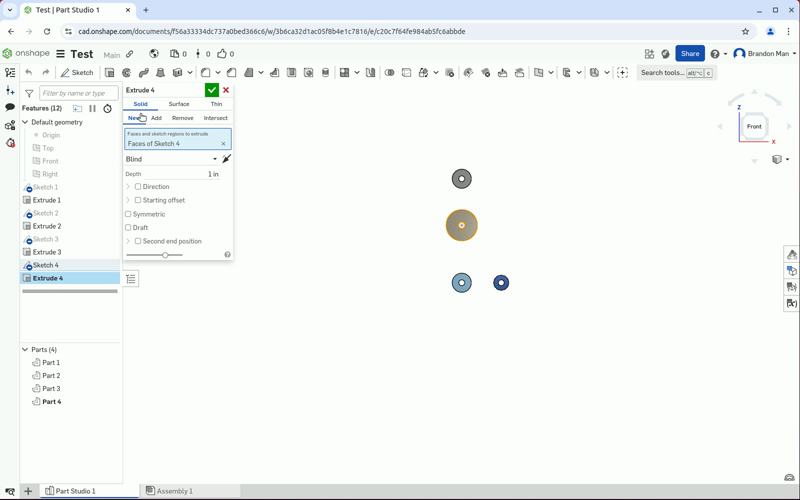
mouse_move(137, 120)
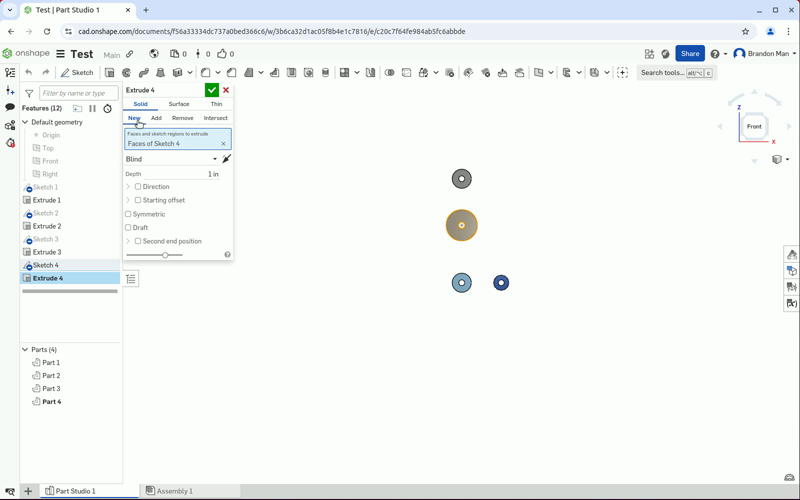
click(137, 120)
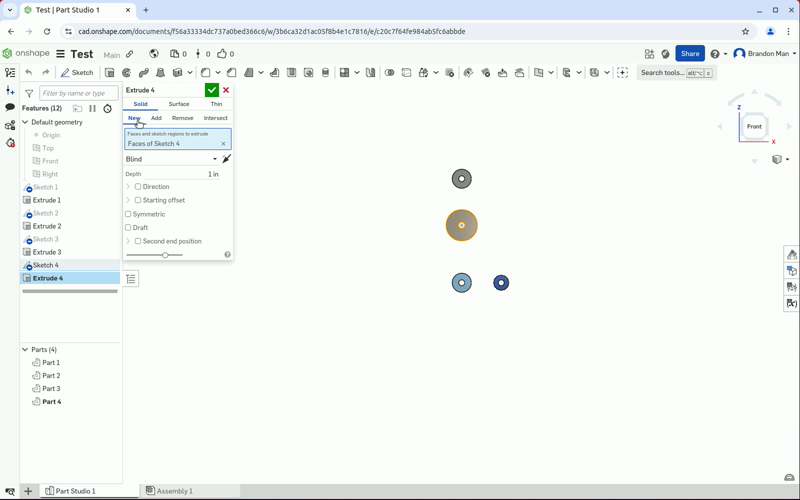
key(tab, 4)
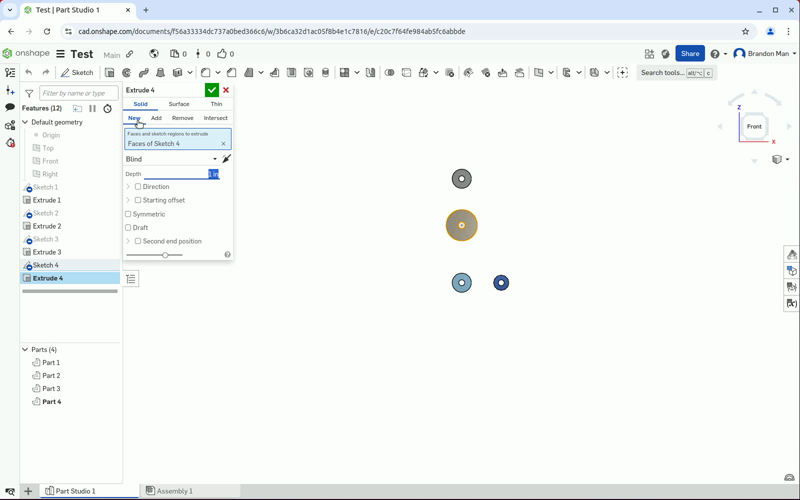
text(0.481)
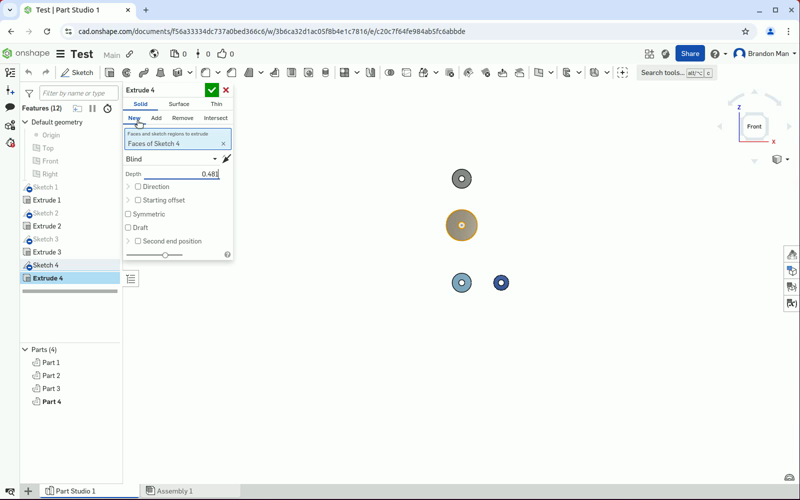
key(enter)
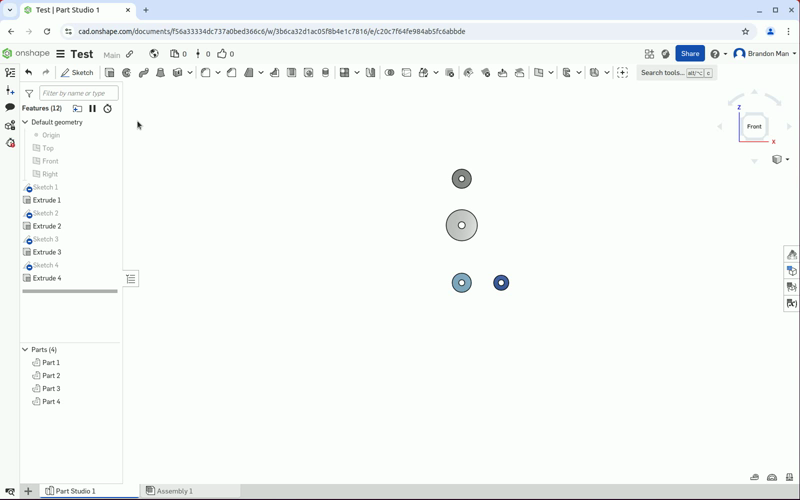
key(shift+h)
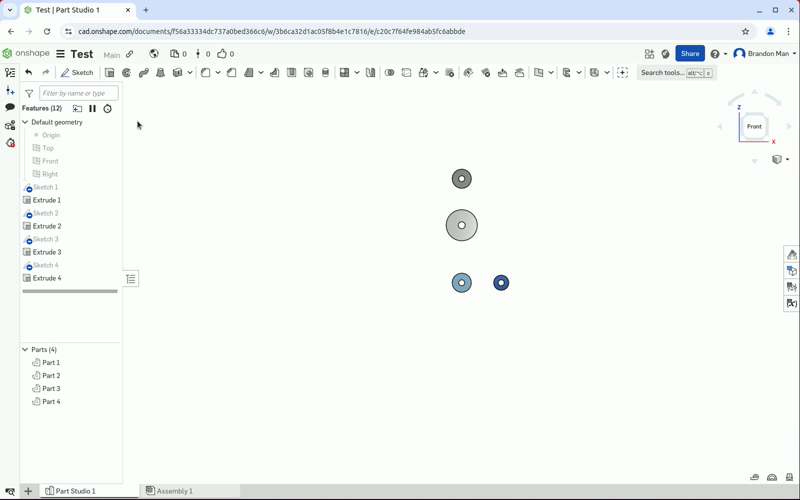
key(shift+h)
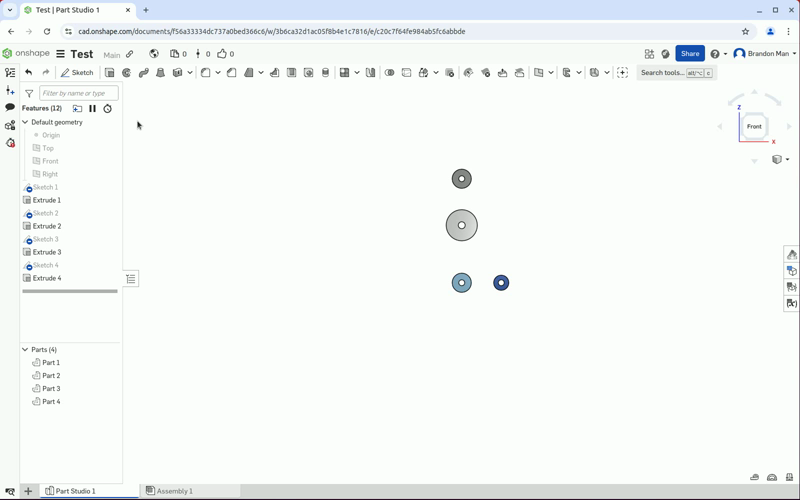
mouse_move(73, 189)
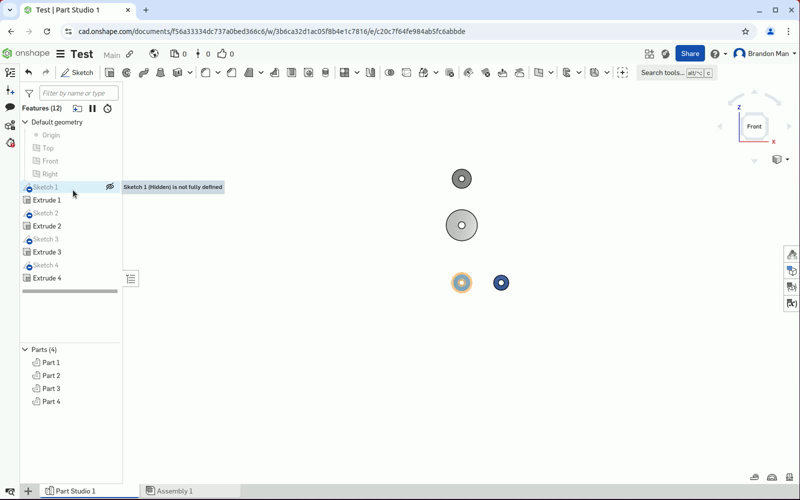
click(73, 189)
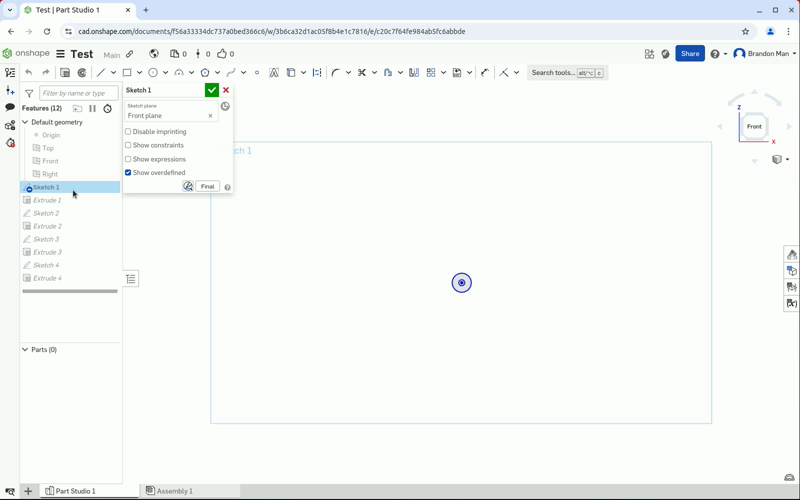
mouse_move(229, 92)
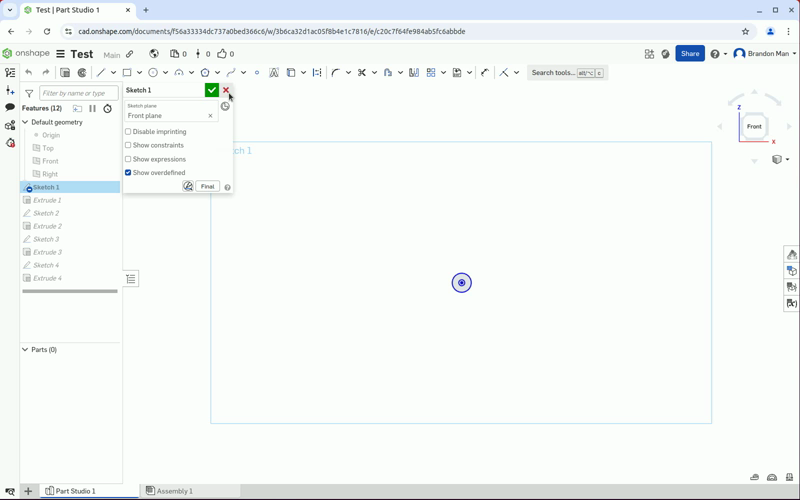
click(229, 92)
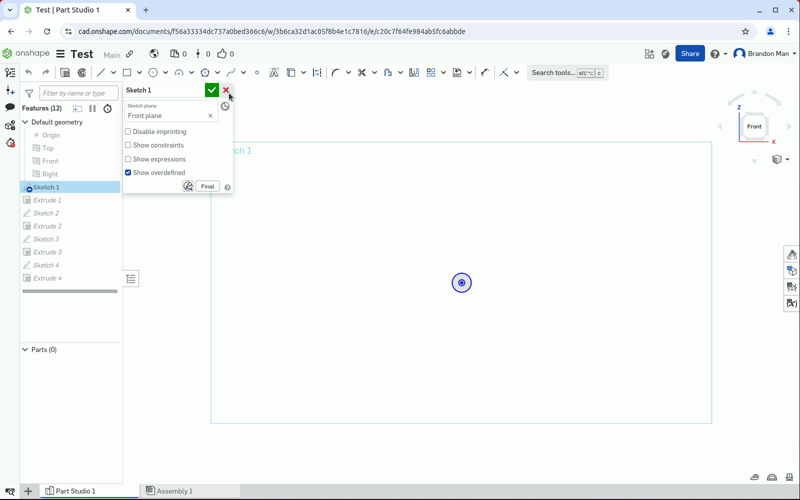
key(shift+s)
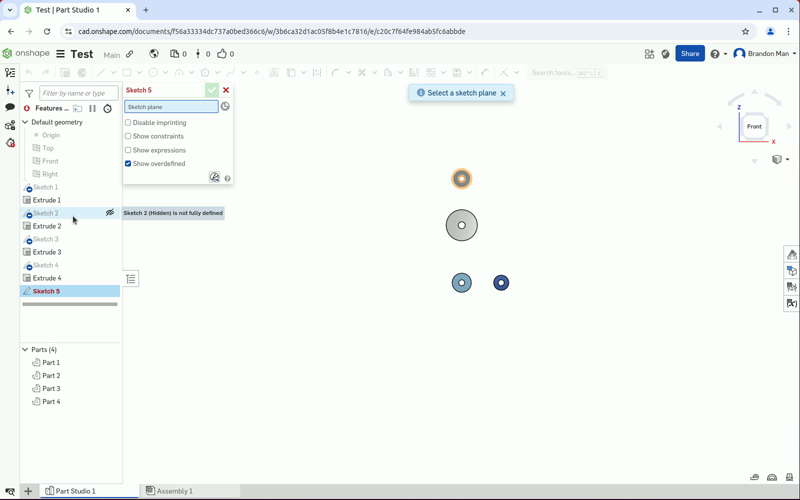
scroll(3)
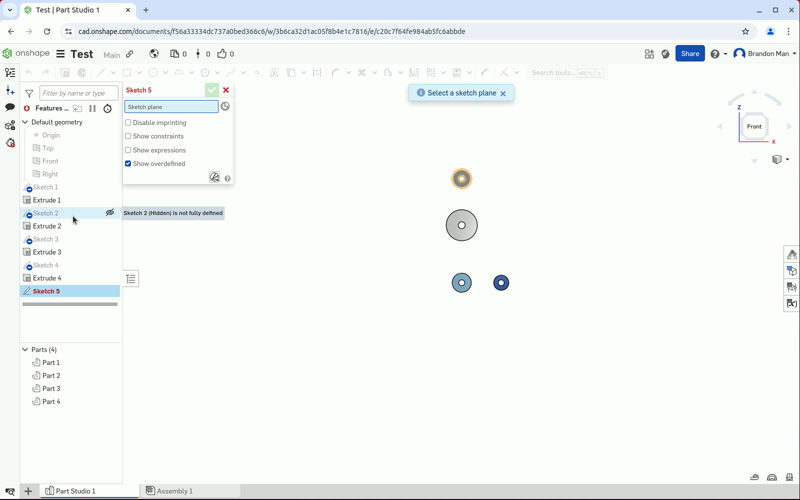
mouse_move(73, 163)
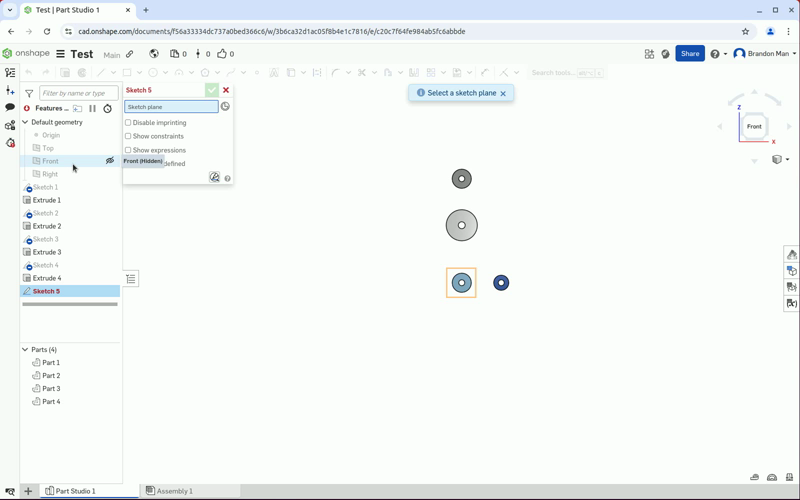
click(73, 163)
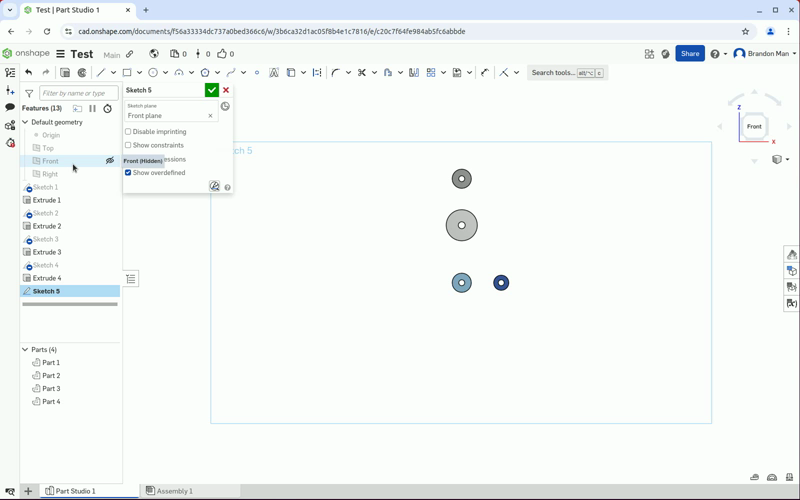
mouse_move(73, 352)
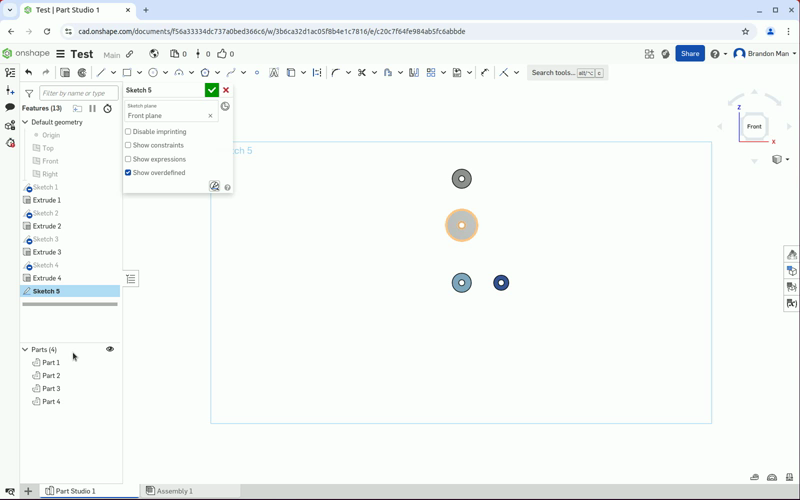
key(y)
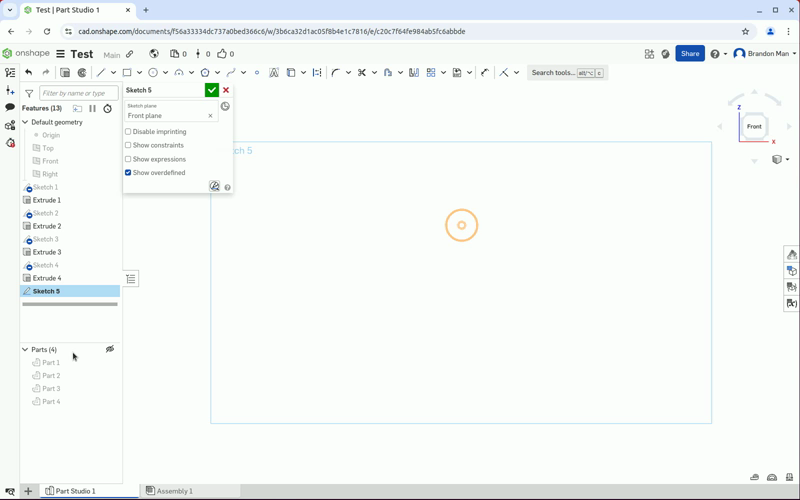
key(a)
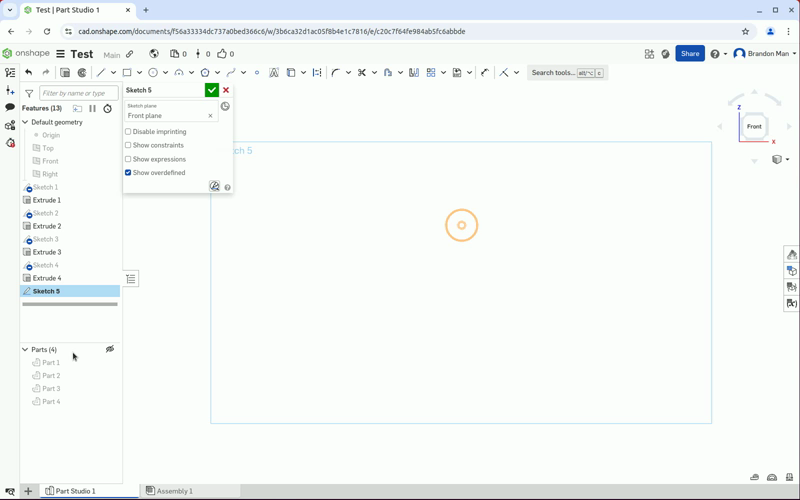
key_down(shift)
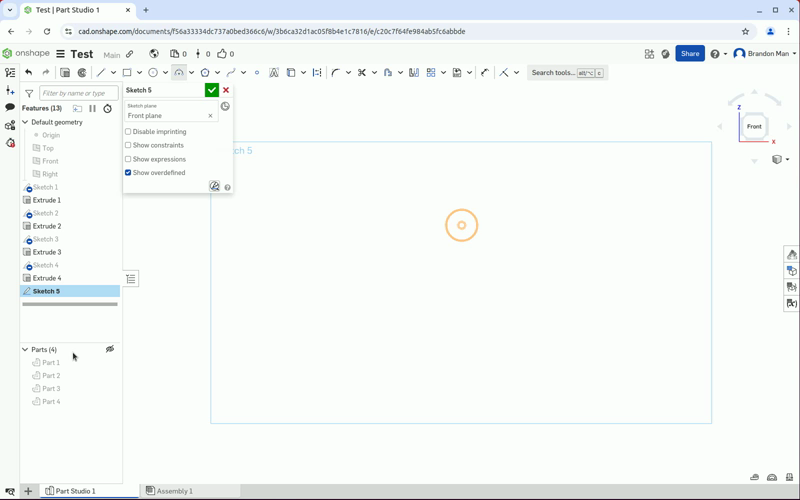
mouse_move(446, 223)
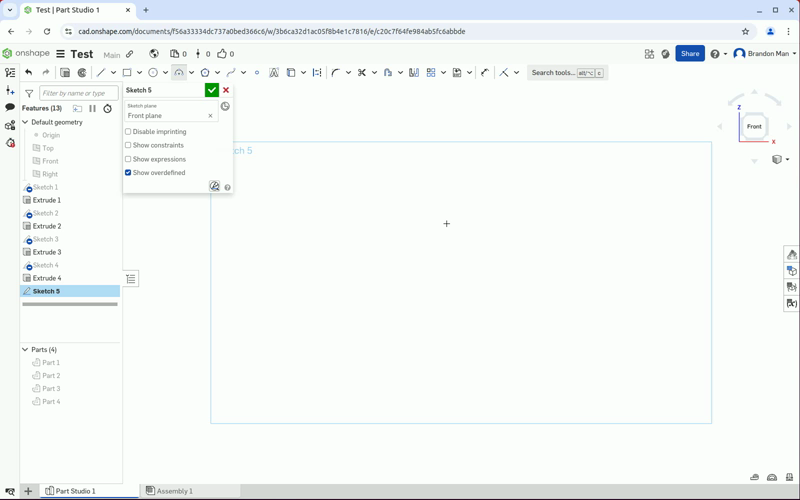
click(446, 223)
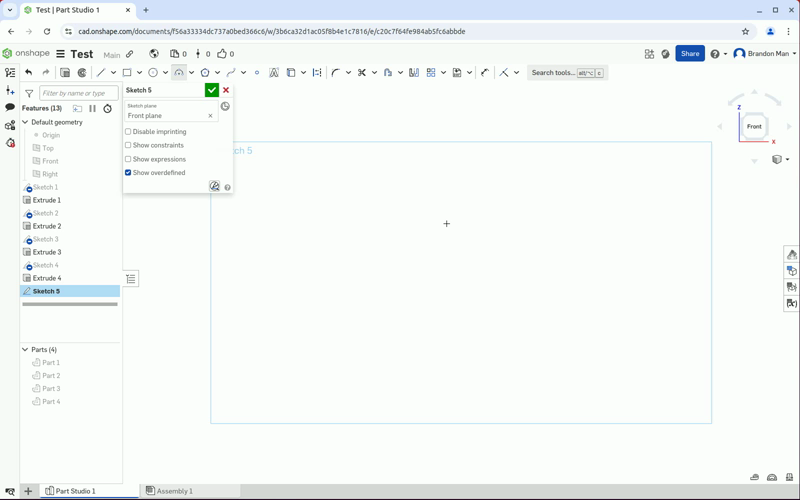
key_up(shift)
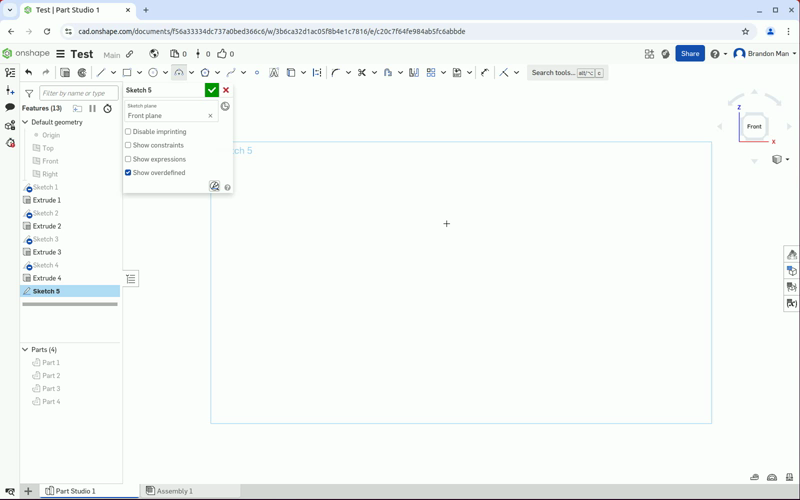
key_down(shift)
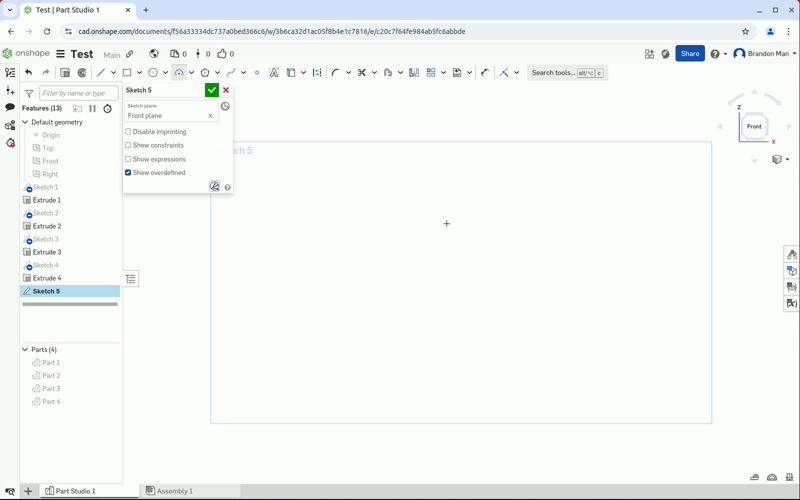
mouse_move(475, 223)
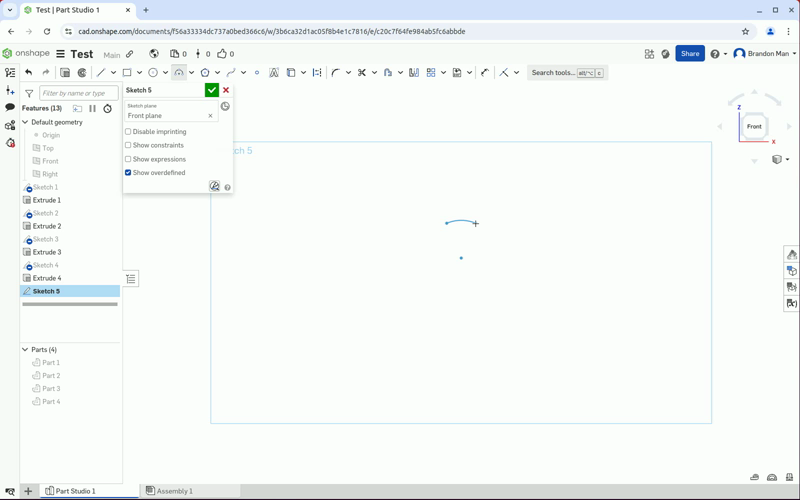
click(475, 223)
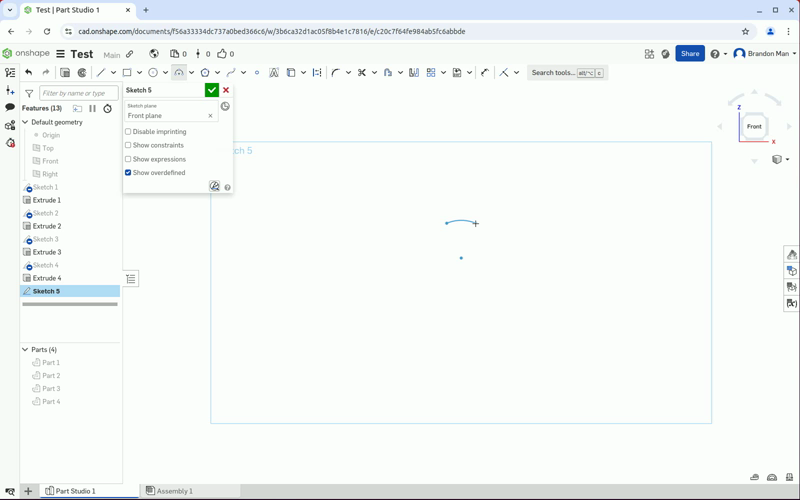
mouse_move(461, 210)
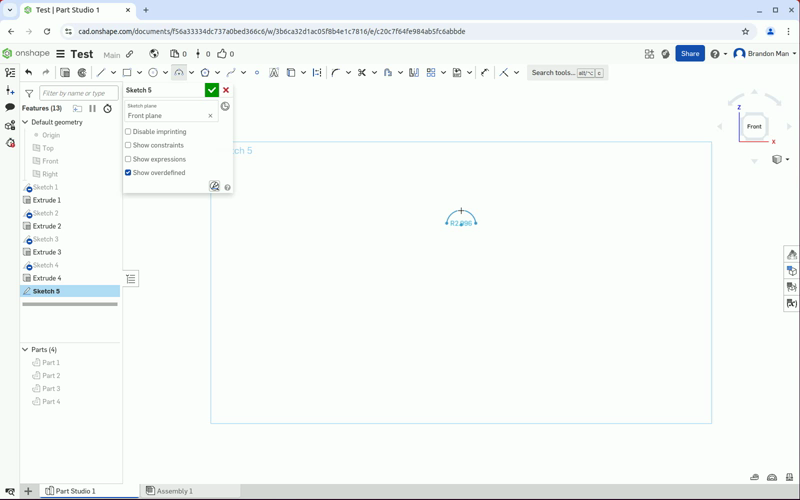
click(461, 210)
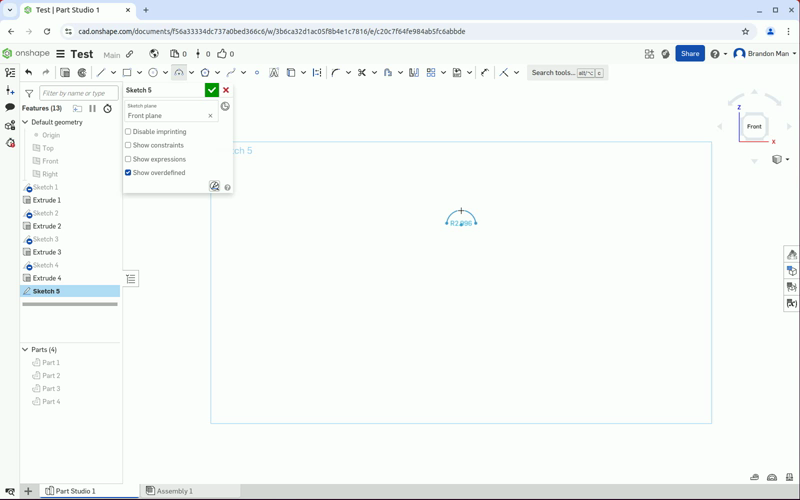
key_up(shift)
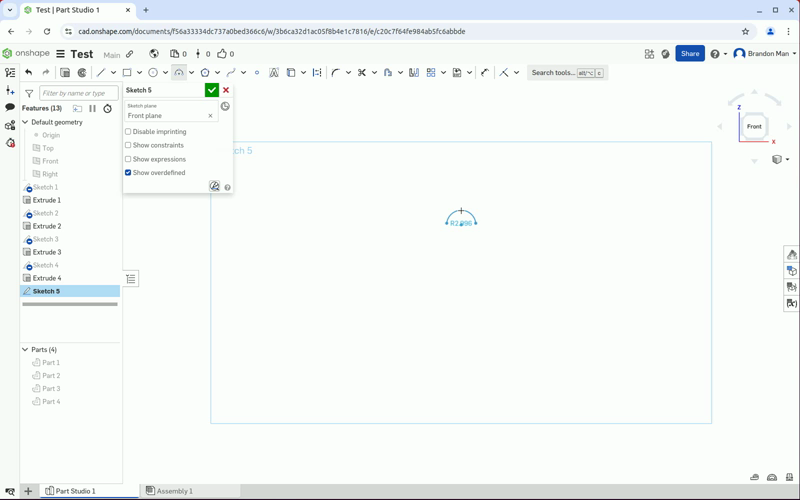
key(esc)
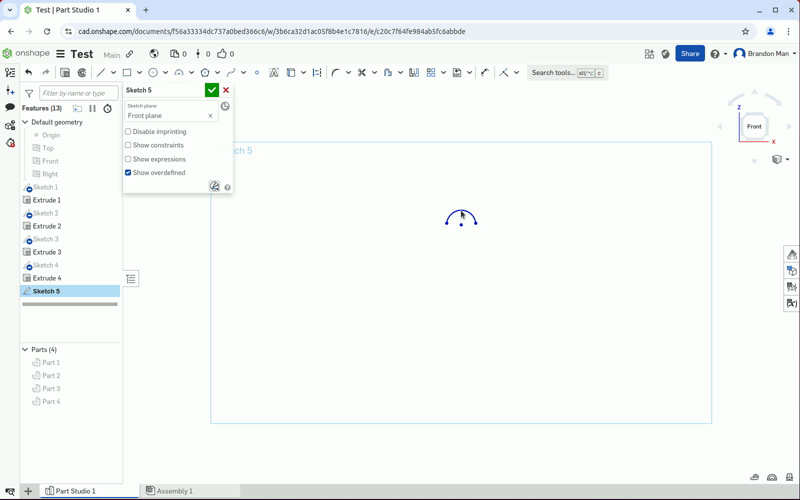
key(l)
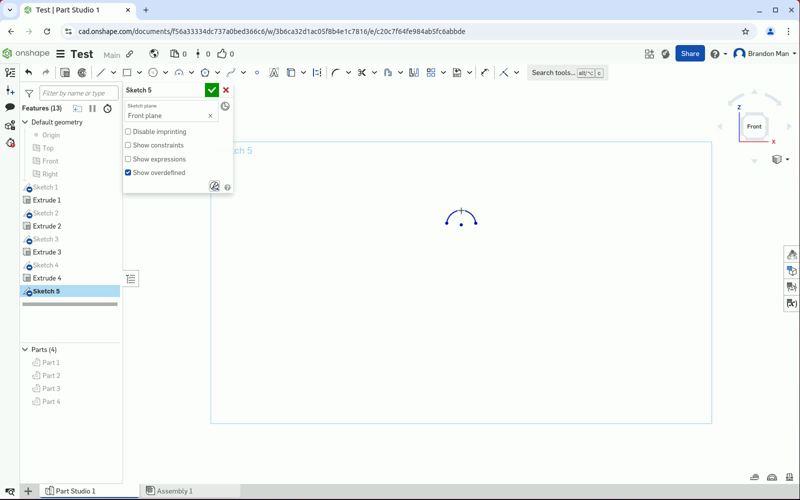
mouse_move(475, 223)
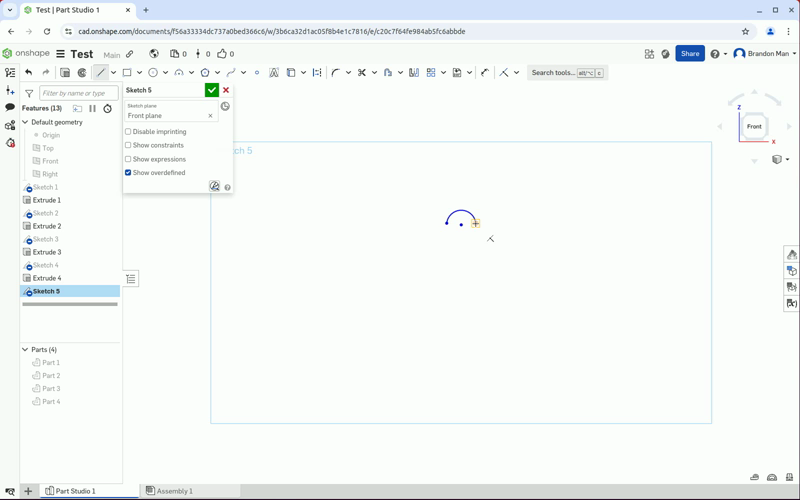
click(475, 223)
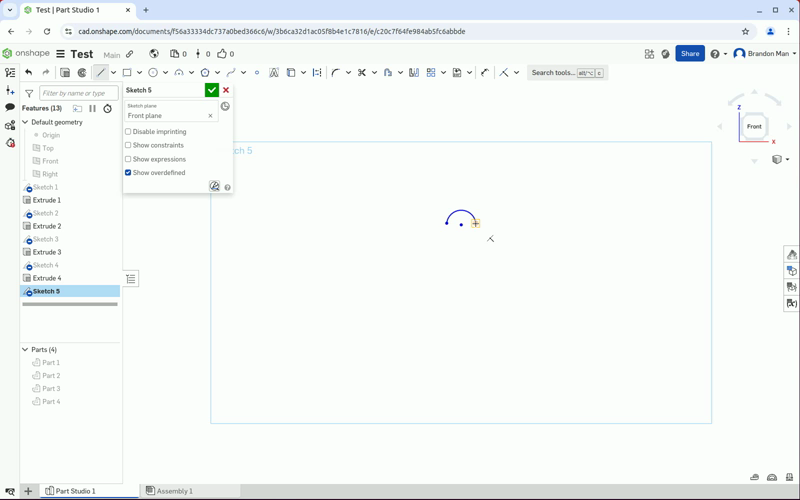
key_down(shift)
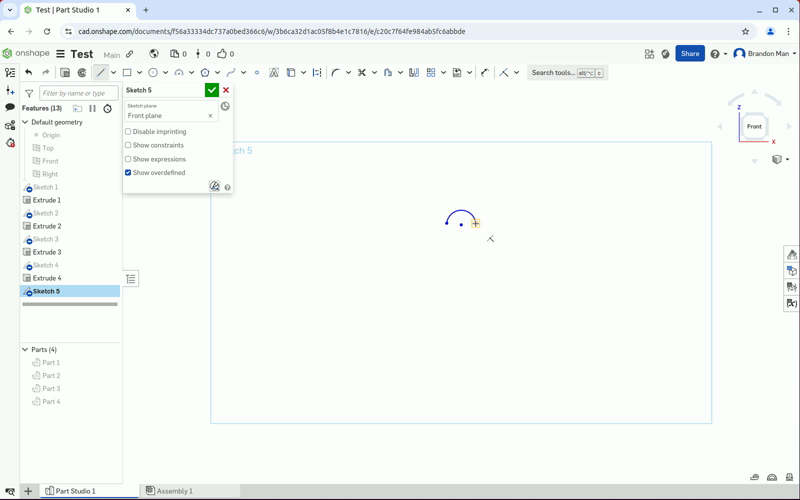
mouse_move(505, 223)
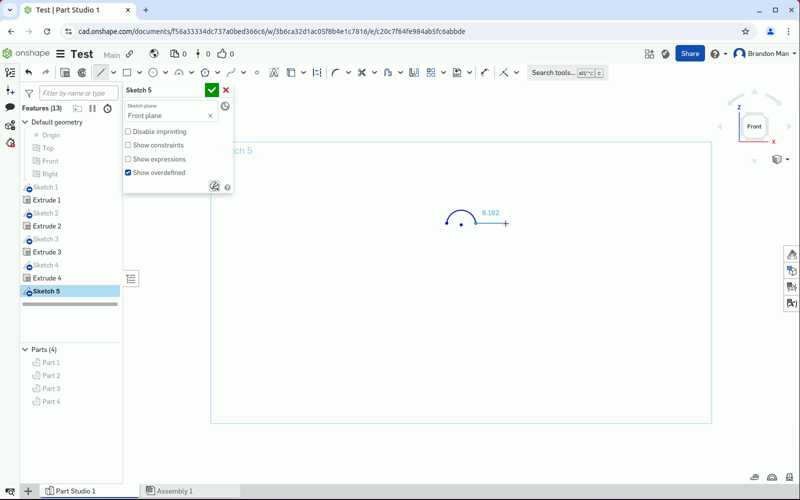
mouse_move(470, 177)
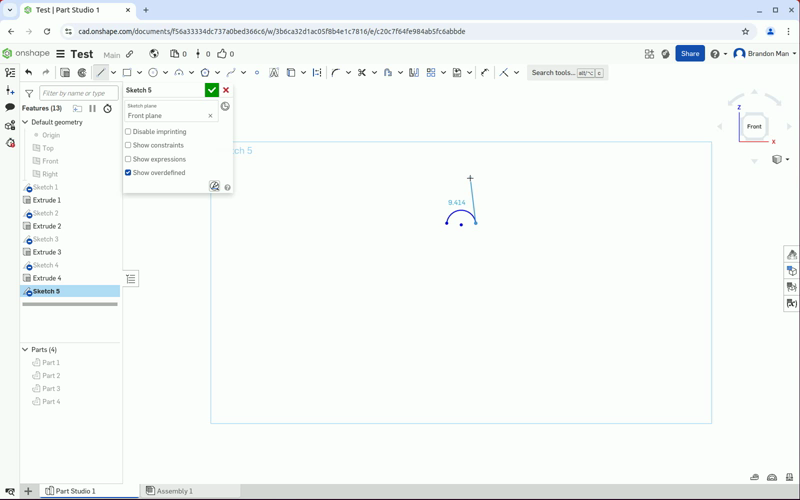
click(470, 177)
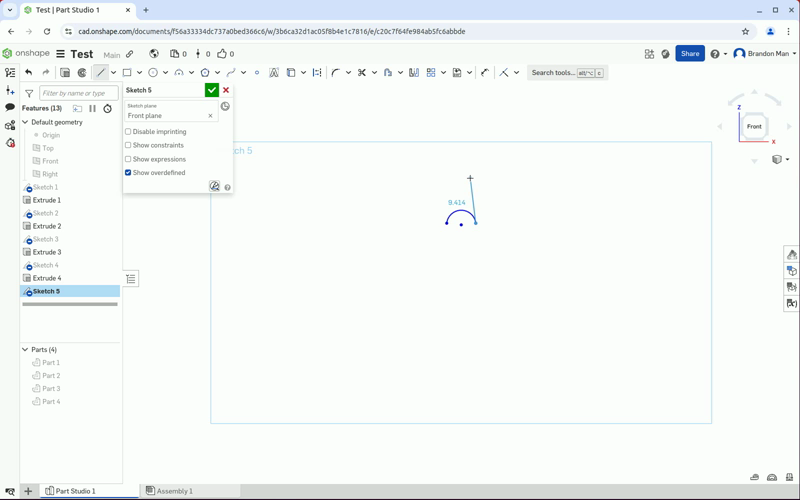
key_up(shift)
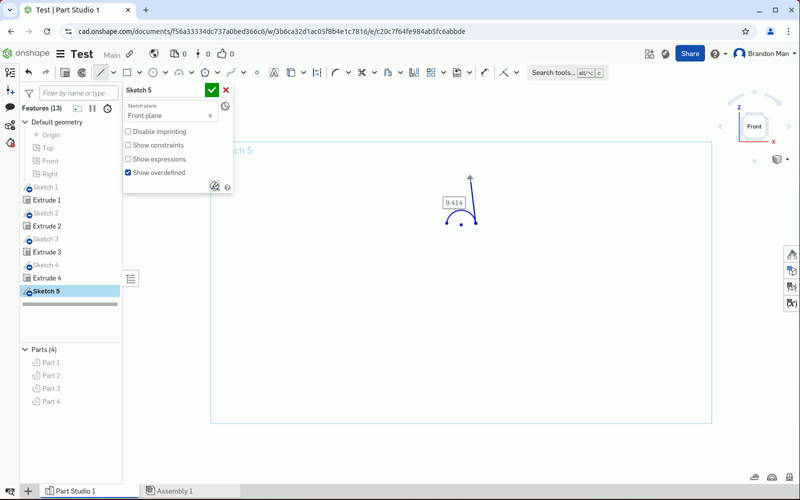
key(esc)
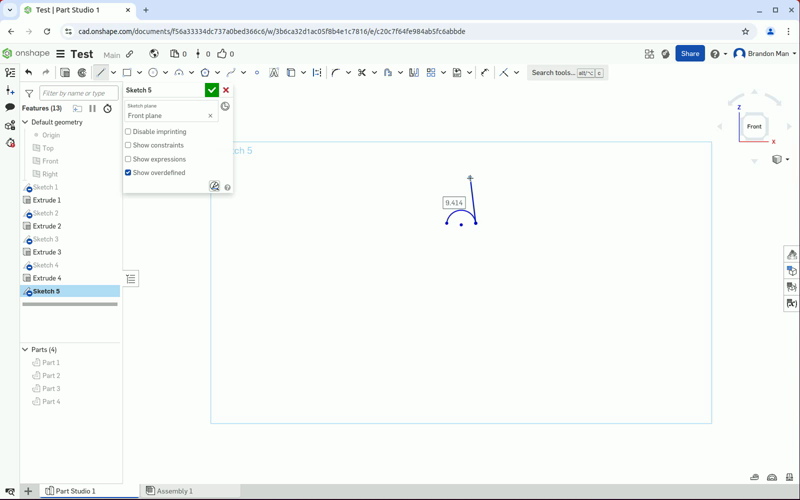
key(a)
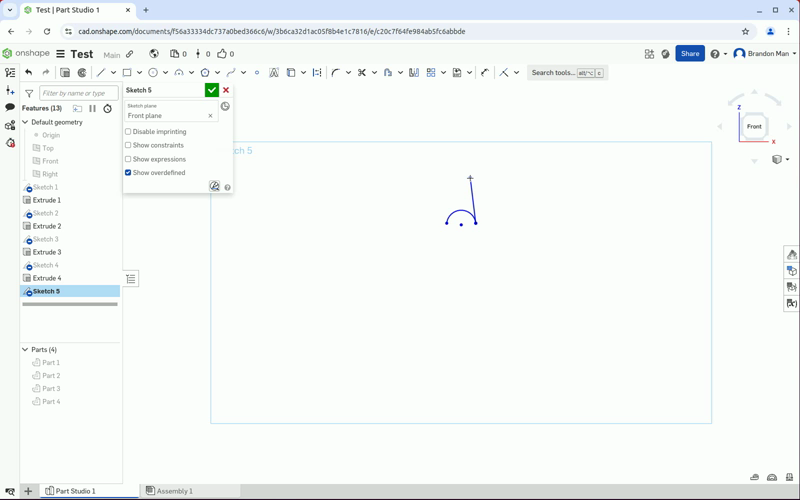
mouse_move(470, 177)
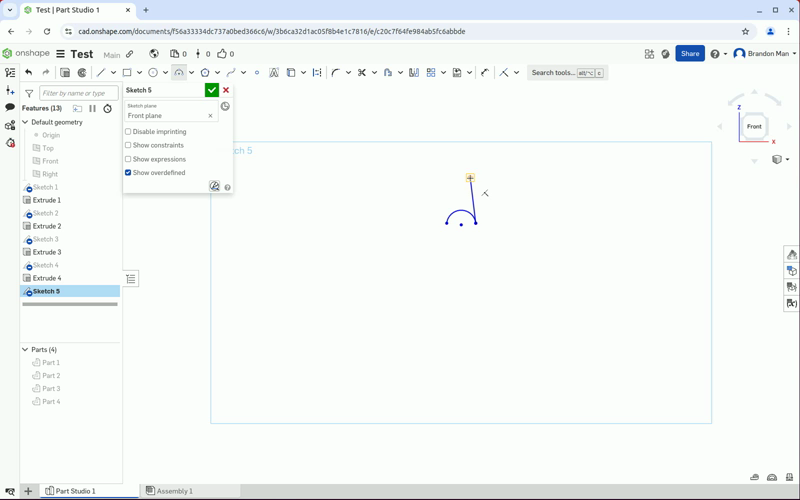
click(470, 177)
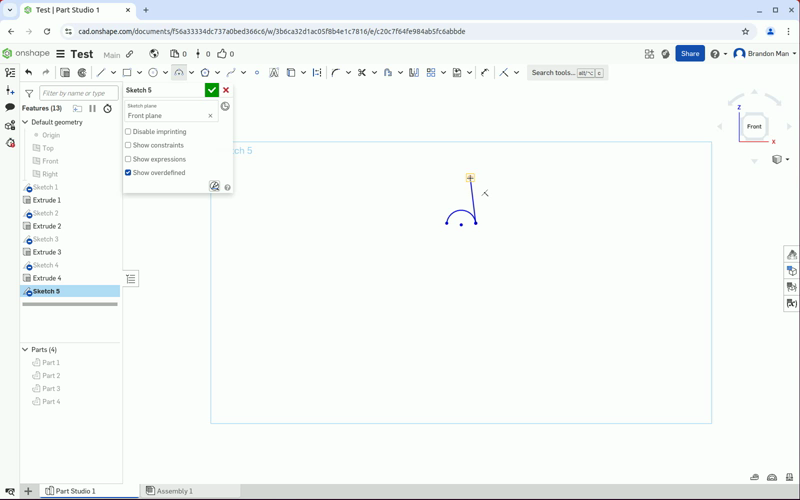
key_down(shift)
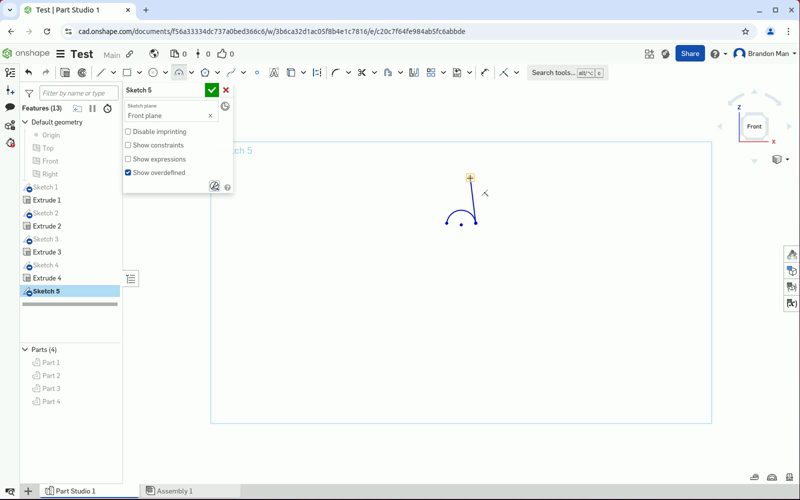
mouse_move(452, 177)
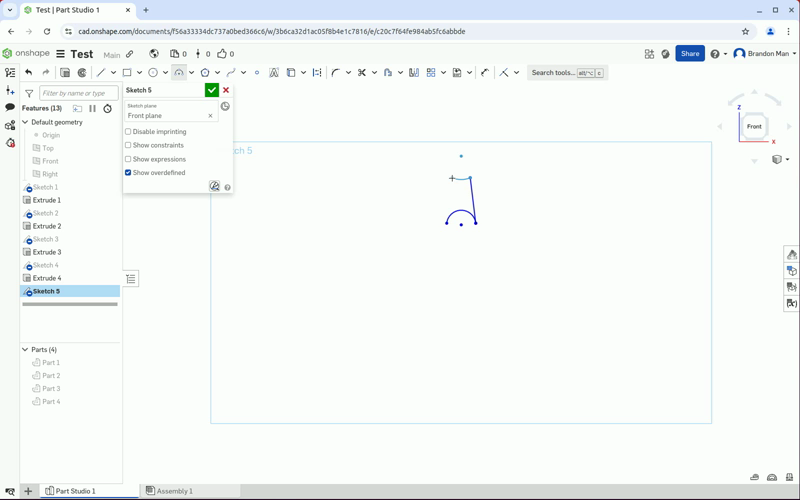
click(452, 177)
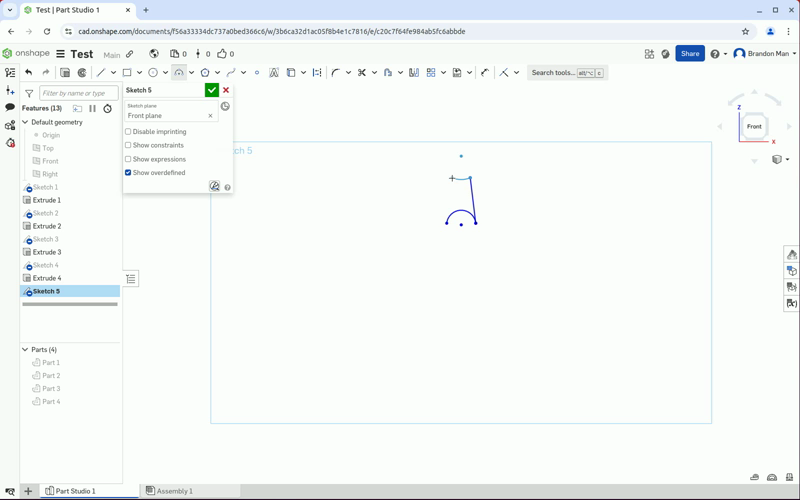
mouse_move(461, 186)
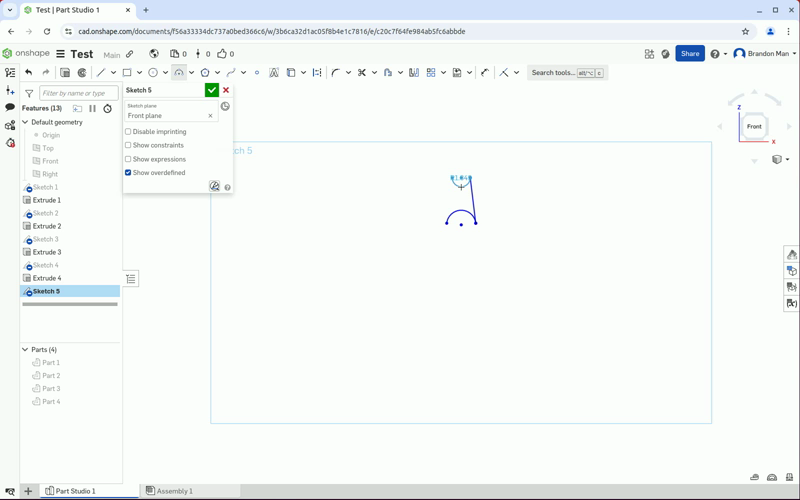
click(461, 186)
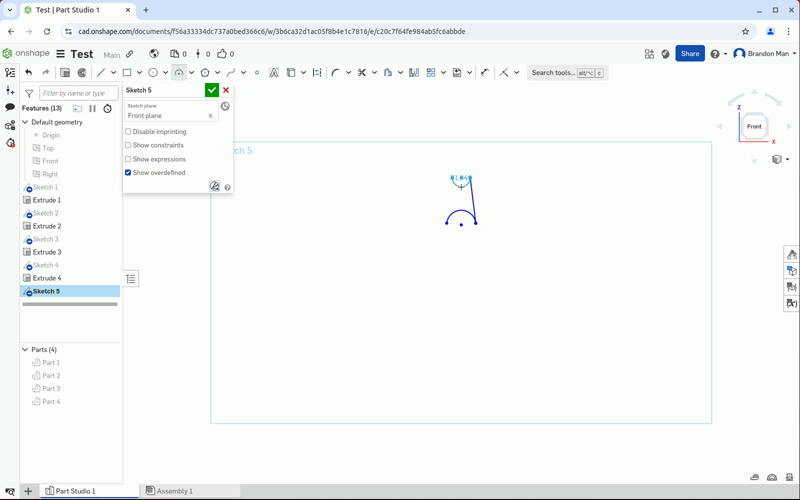
key_up(shift)
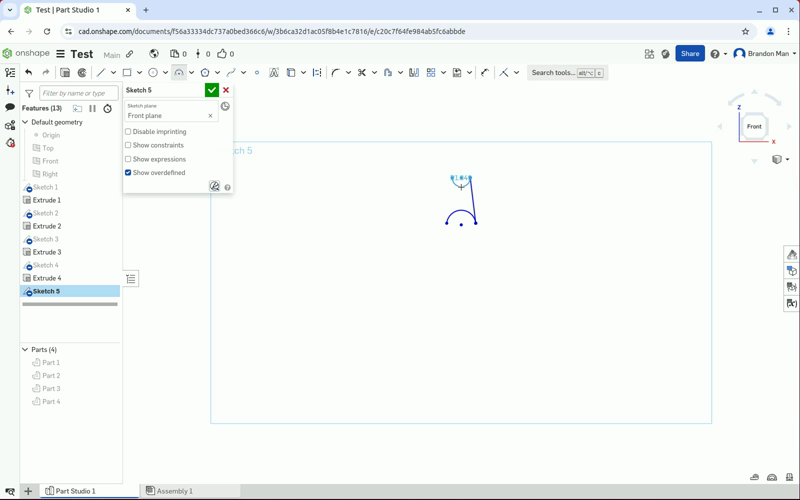
key(esc)
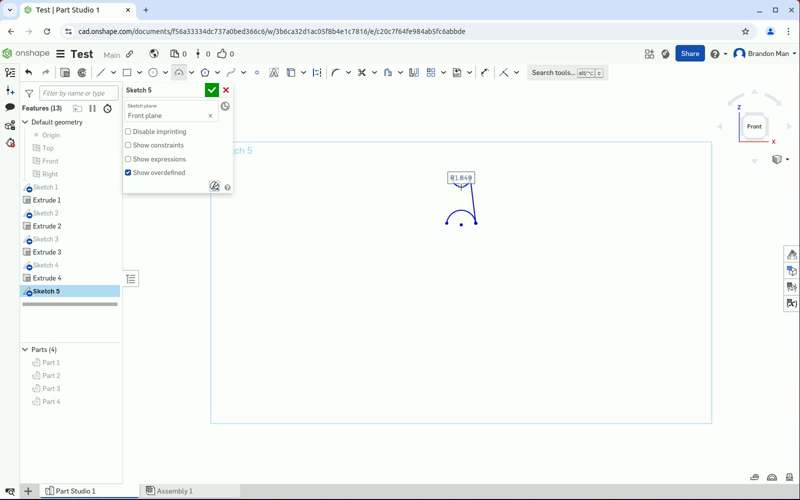
key(l)
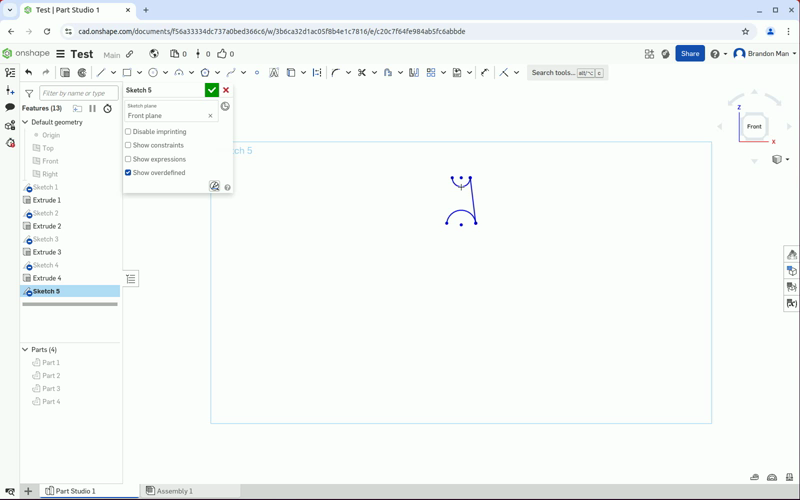
mouse_move(452, 177)
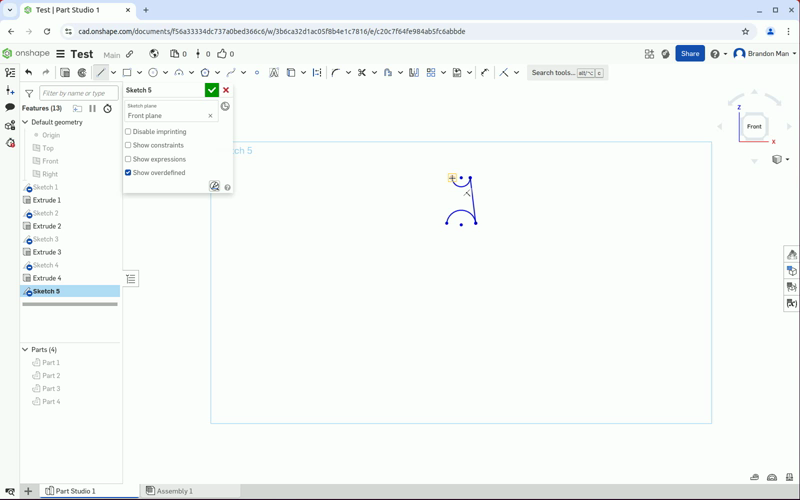
click(452, 177)
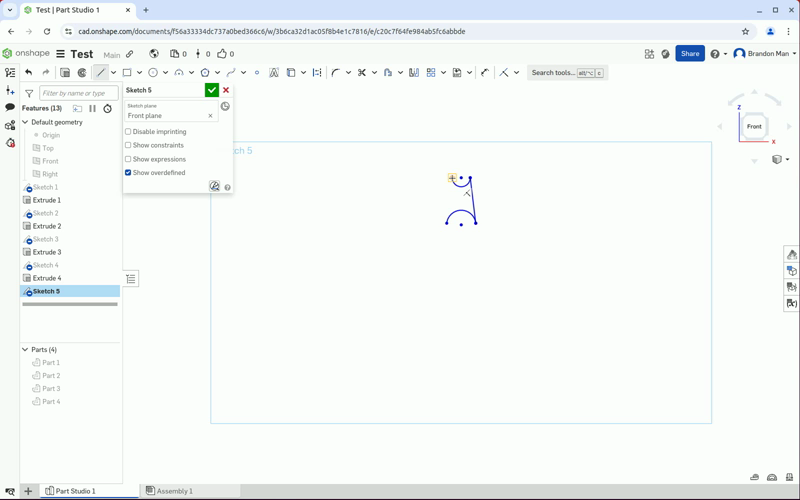
mouse_move(482, 177)
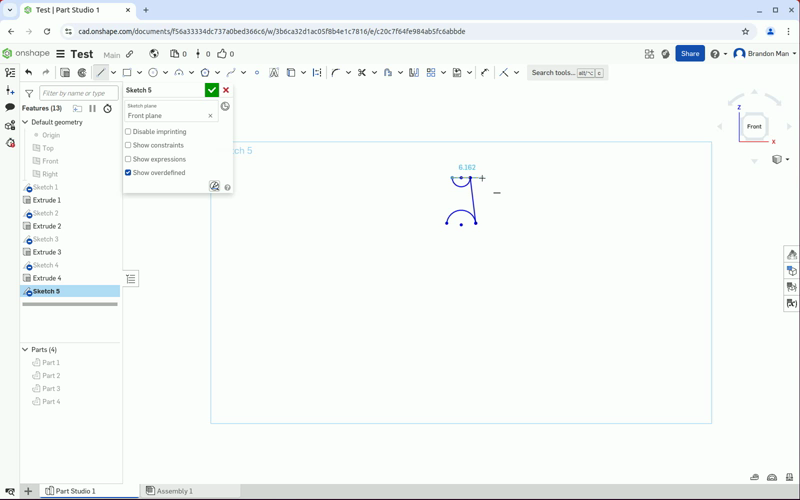
key_down(shift)
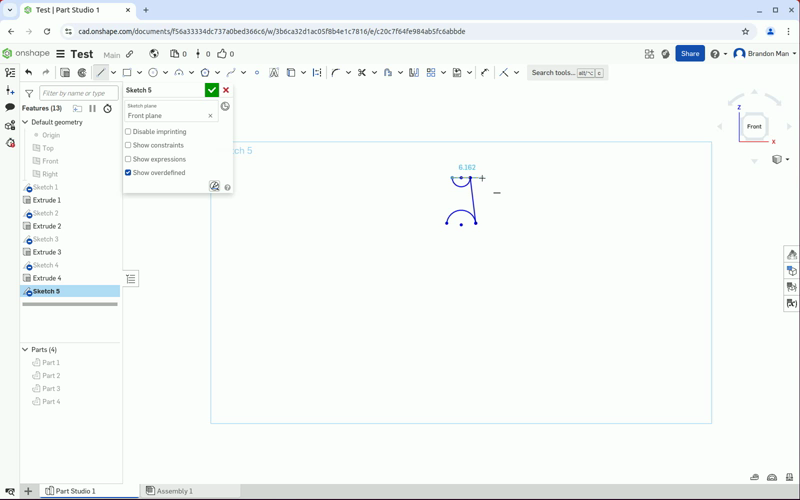
mouse_move(446, 223)
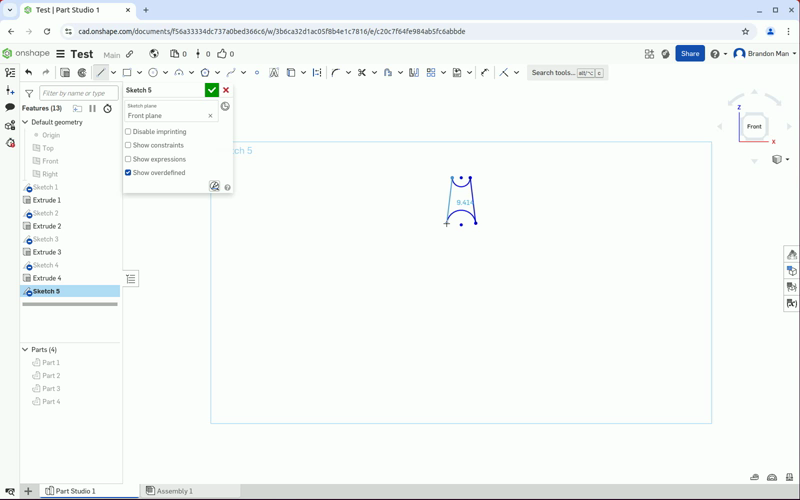
key_up(shift)
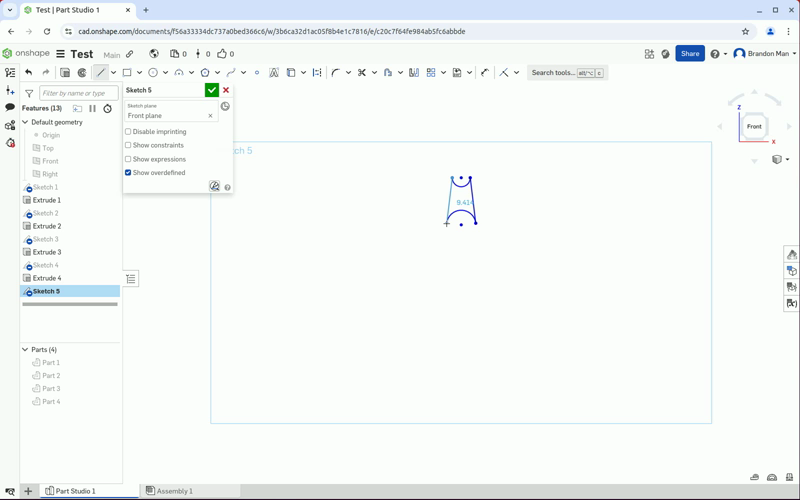
click(446, 223)
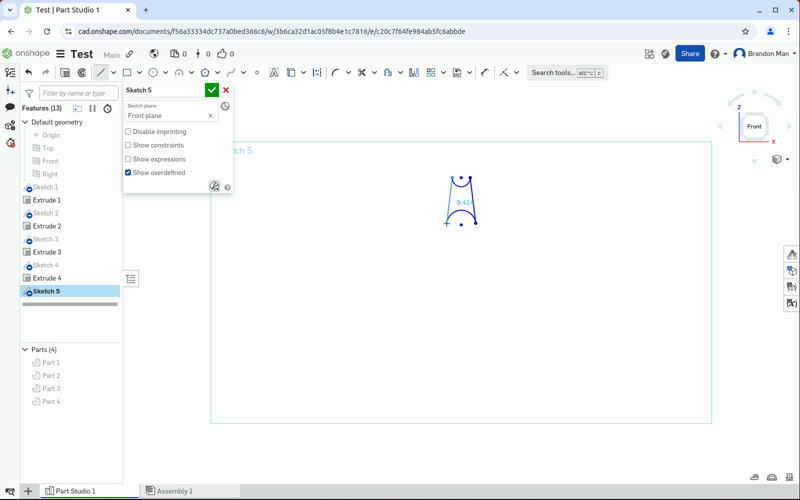
key(esc)
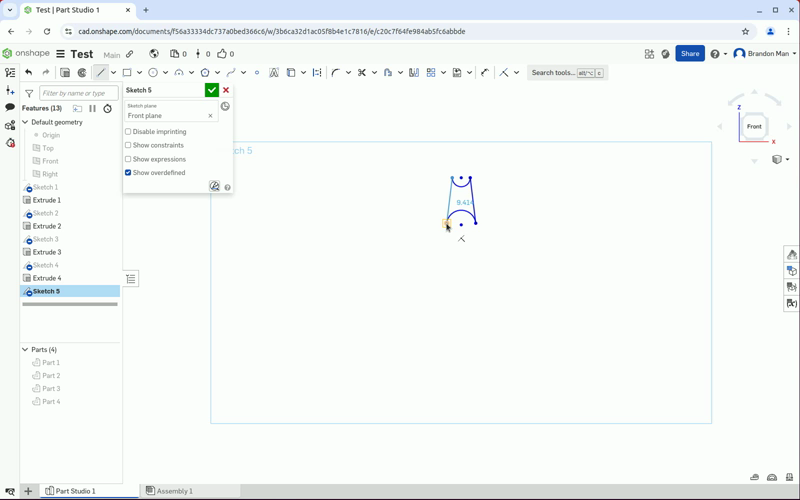
key(c)
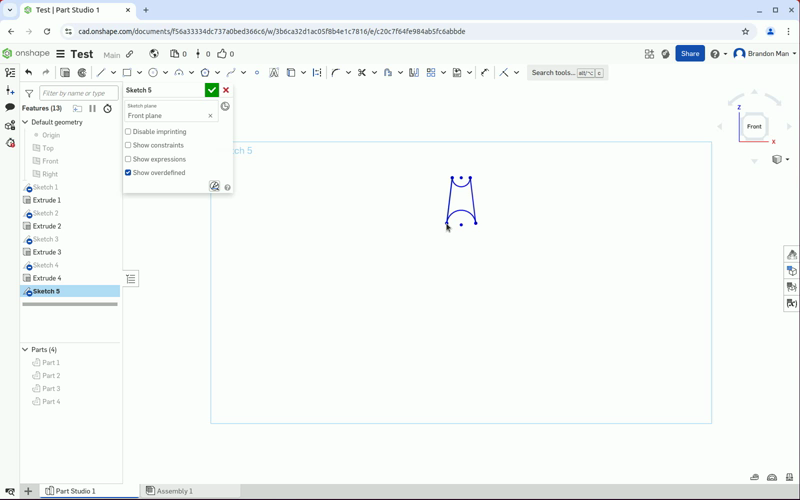
key_down(shift)
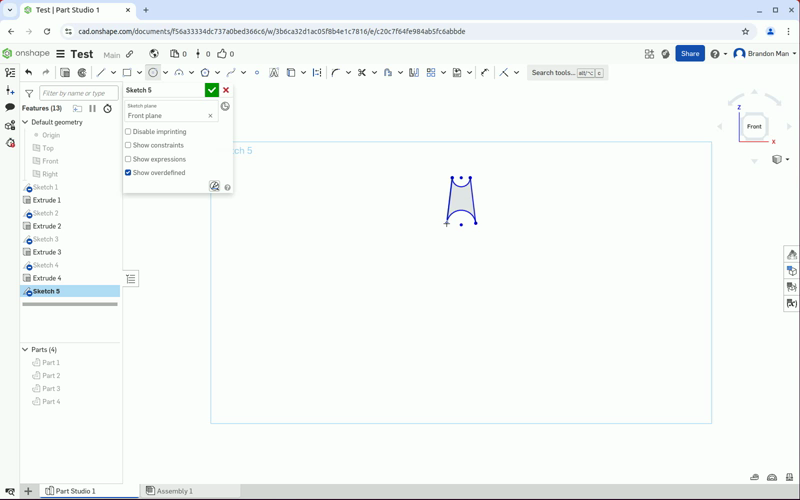
mouse_move(458, 191)
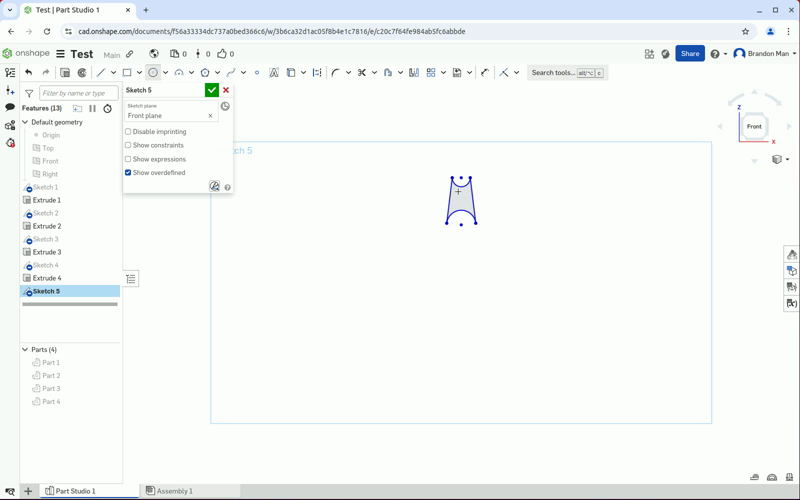
click(458, 191)
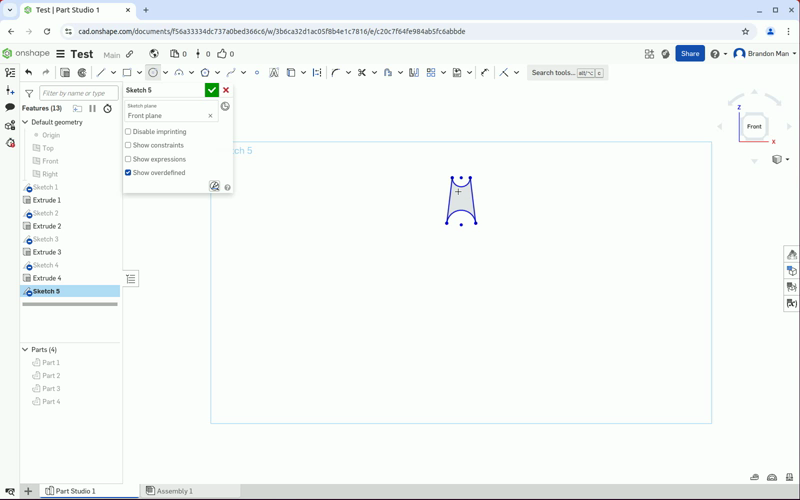
key_up(shift)
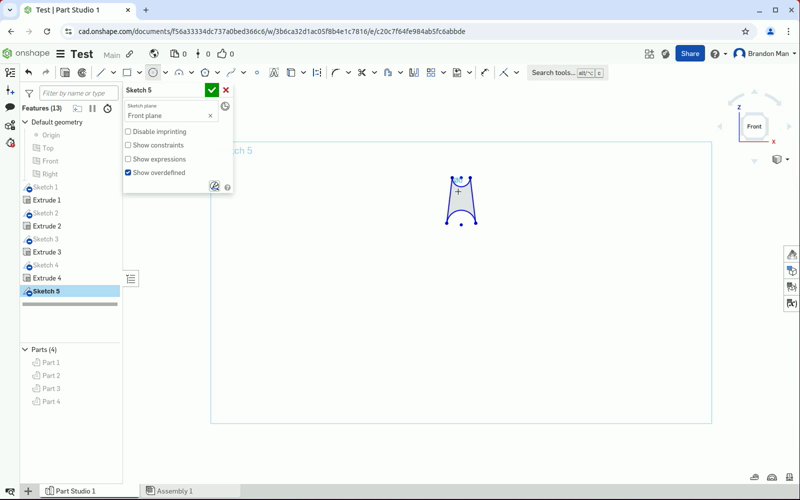
mouse_move(459, 191)
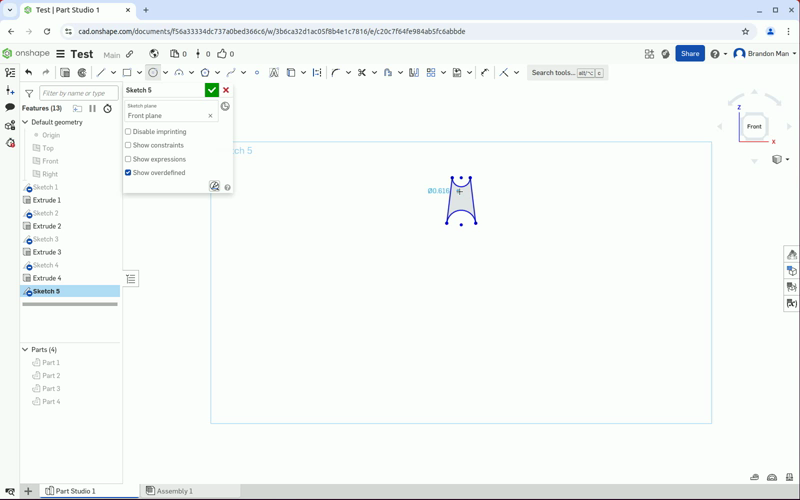
scroll(6)
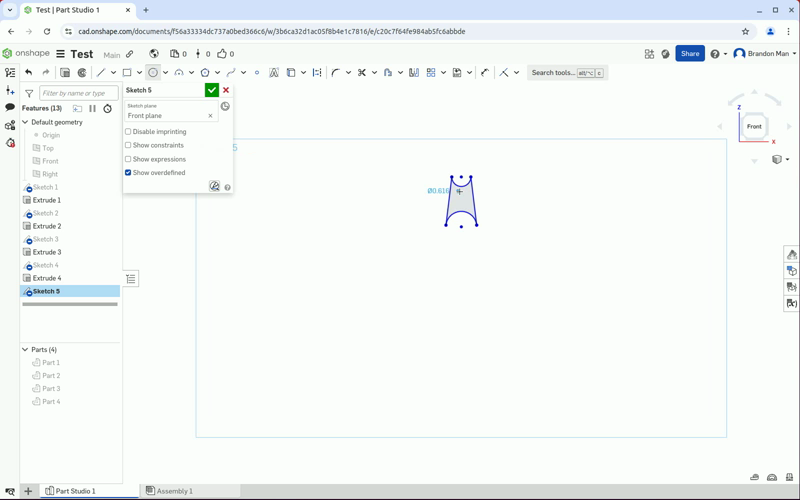
scroll(6)
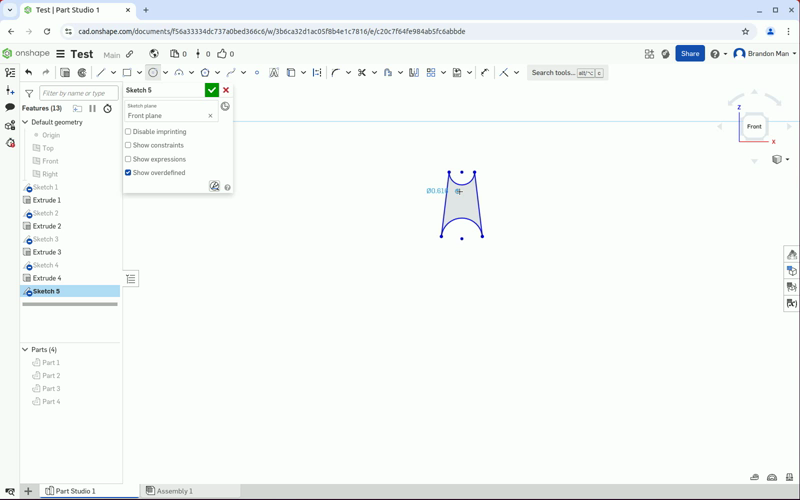
scroll(6)
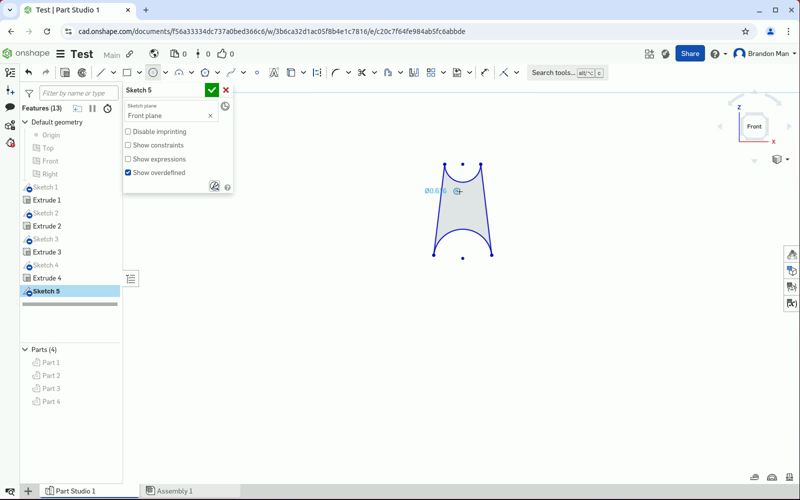
scroll(6)
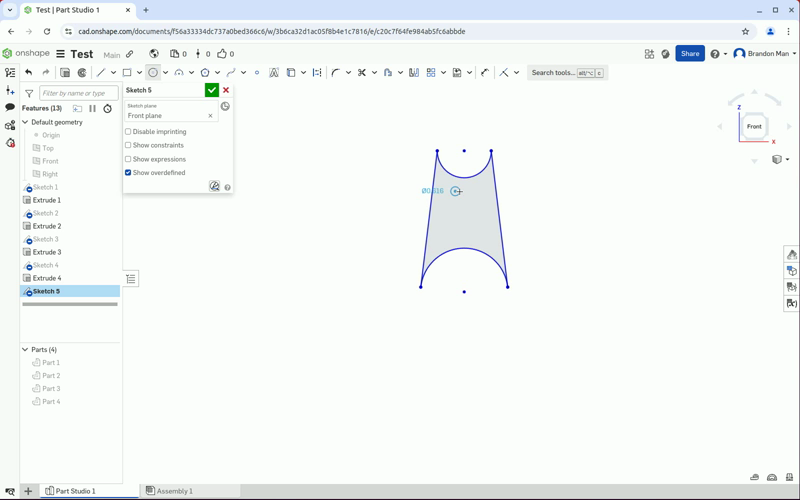
scroll(6)
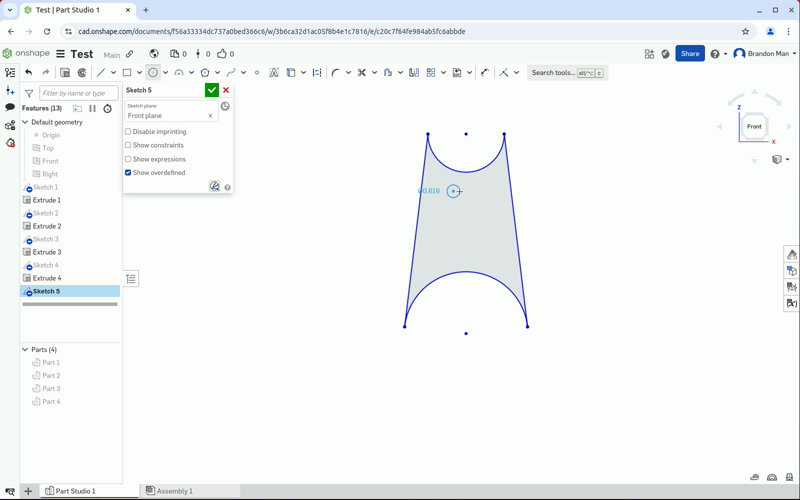
scroll(6)
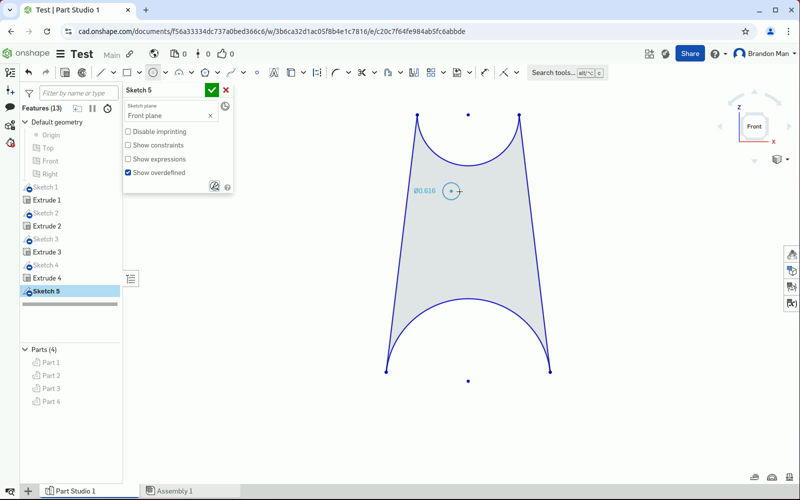
scroll(6)
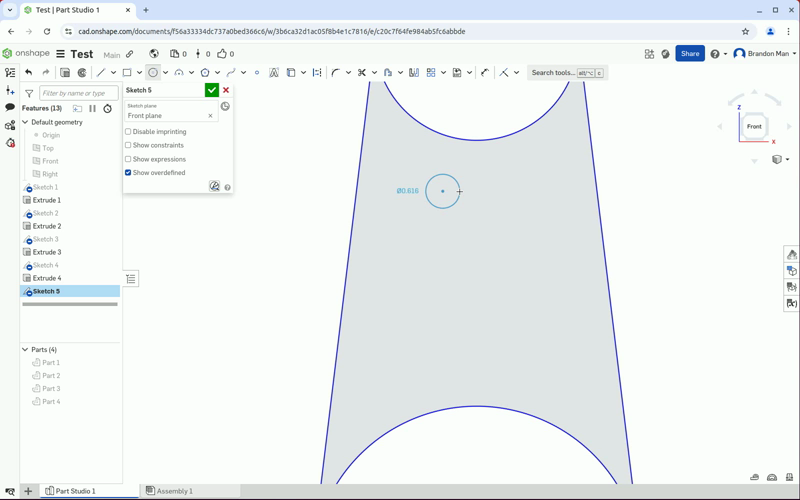
click(459, 191)
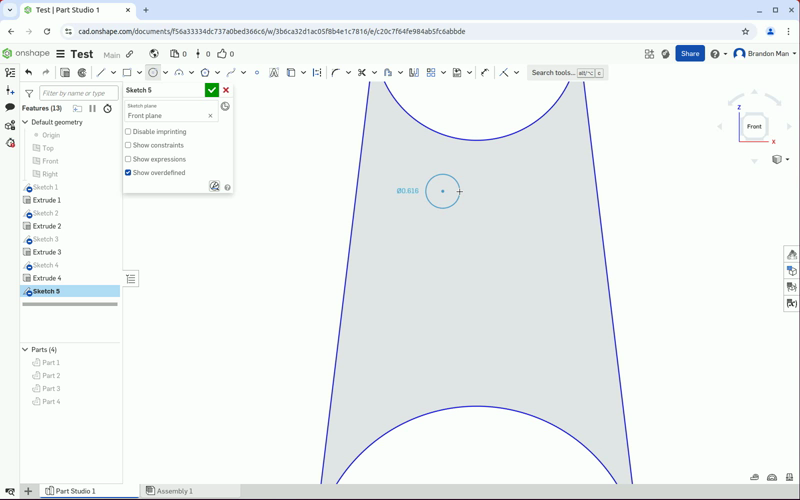
scroll(-6)
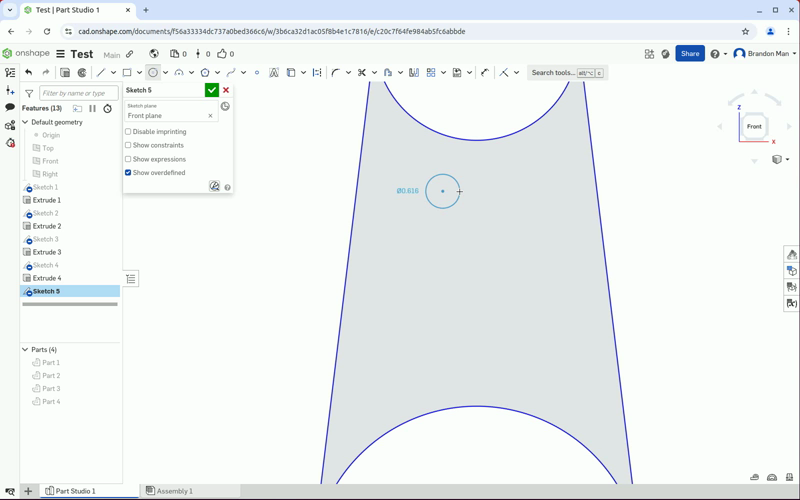
scroll(-6)
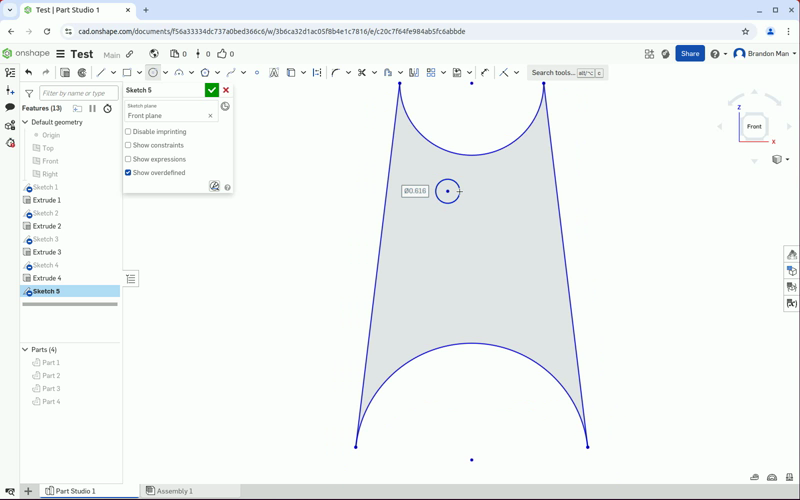
scroll(-6)
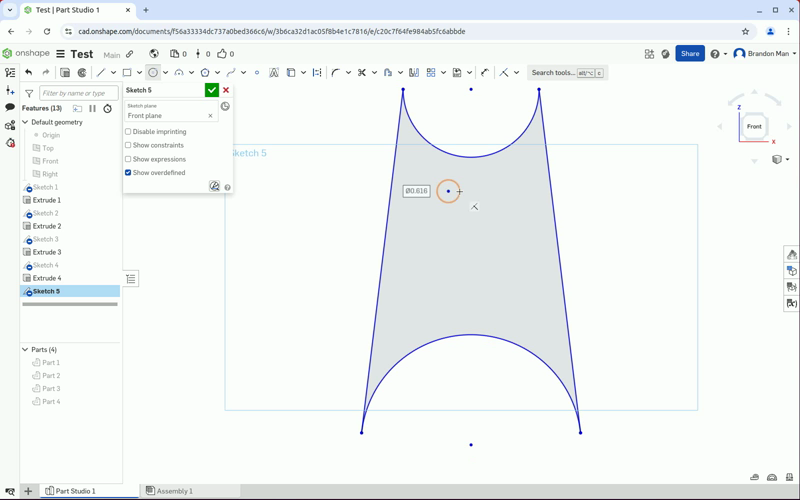
scroll(-6)
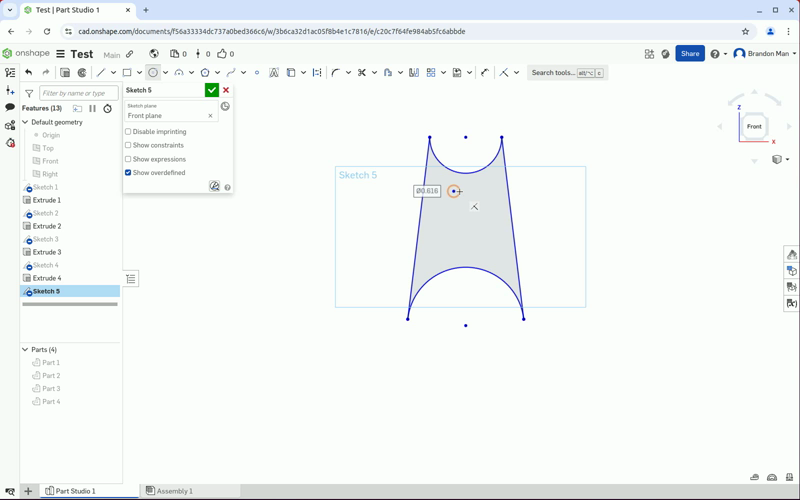
scroll(-6)
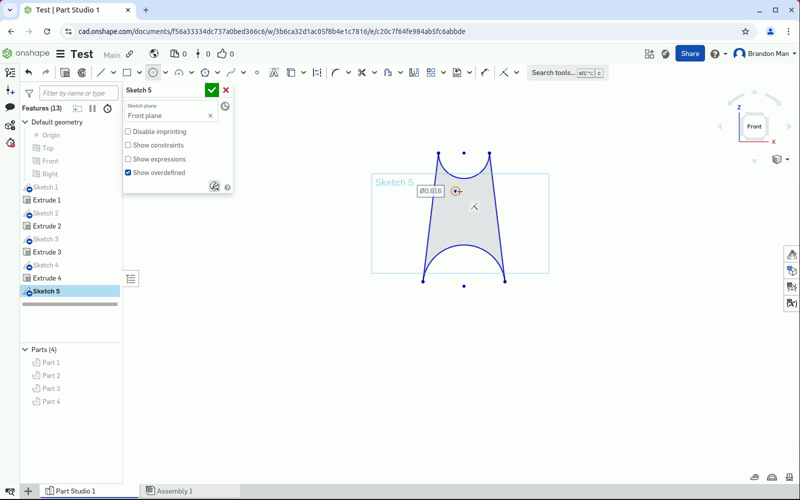
scroll(-6)
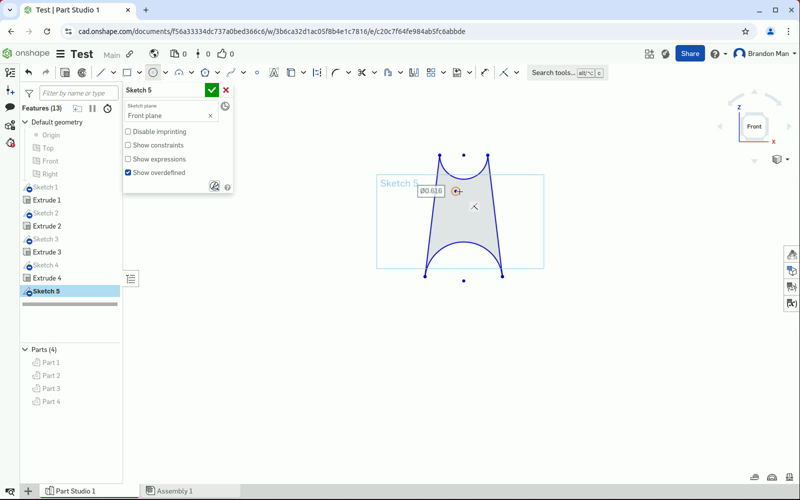
scroll(-6)
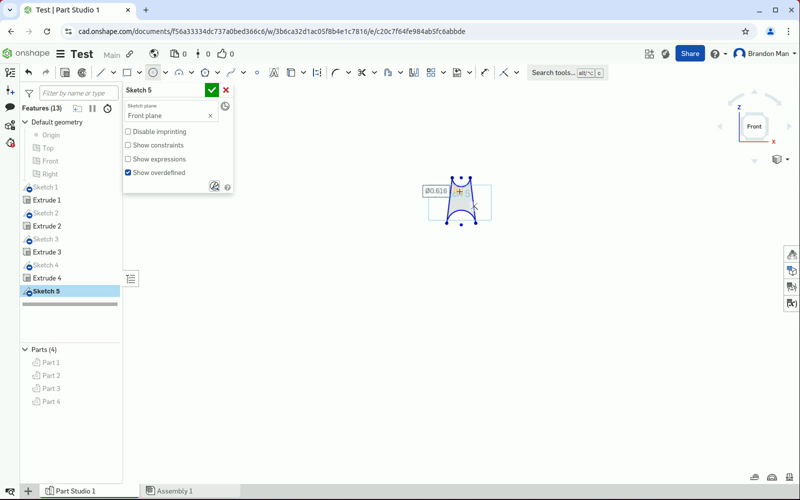
key(esc)
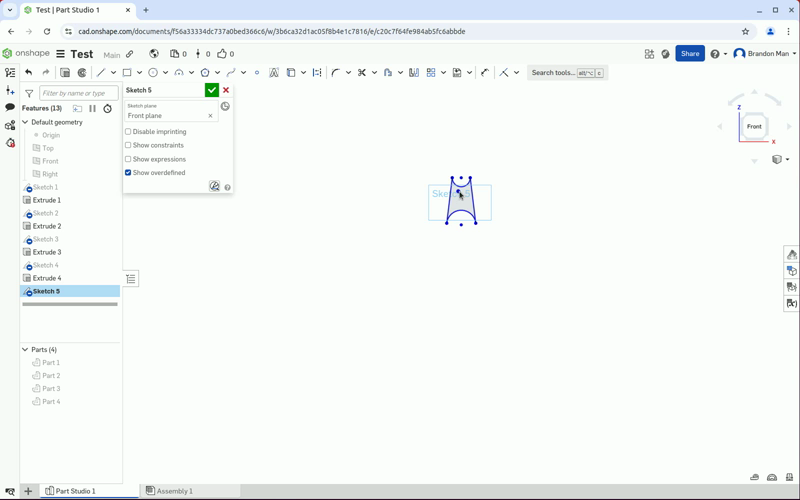
mouse_move(462, 204)
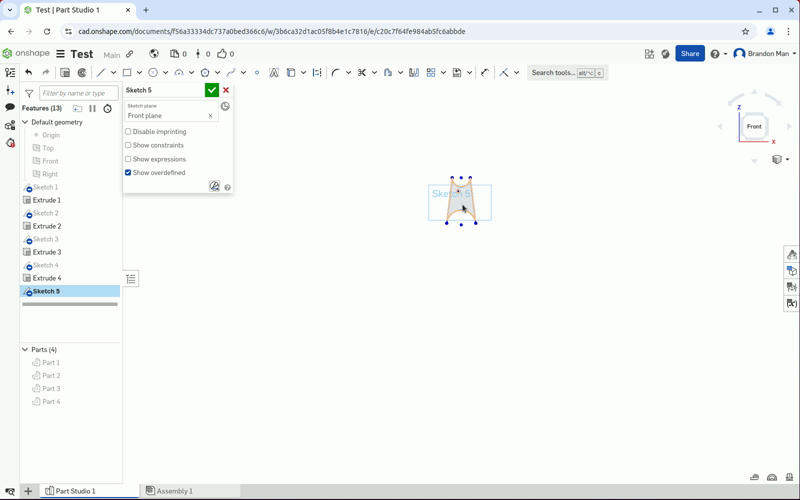
scroll(6)
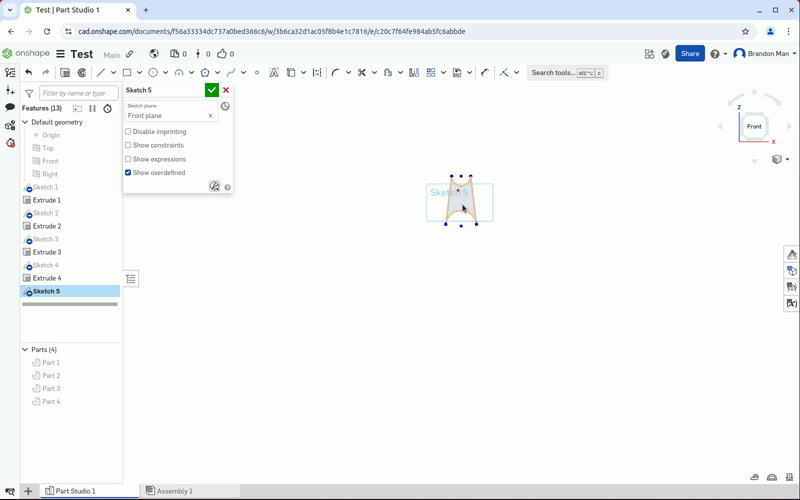
scroll(6)
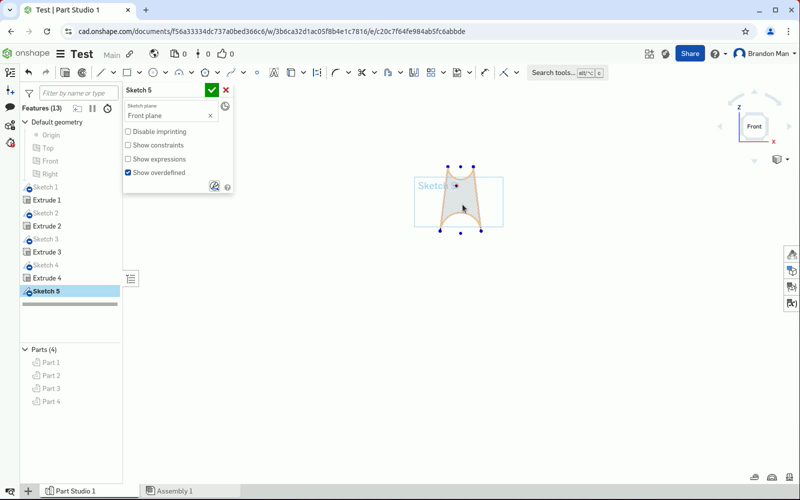
scroll(6)
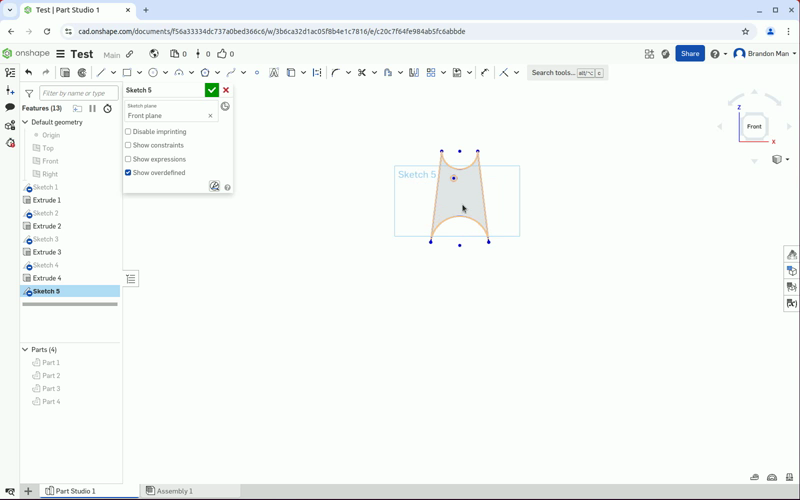
scroll(6)
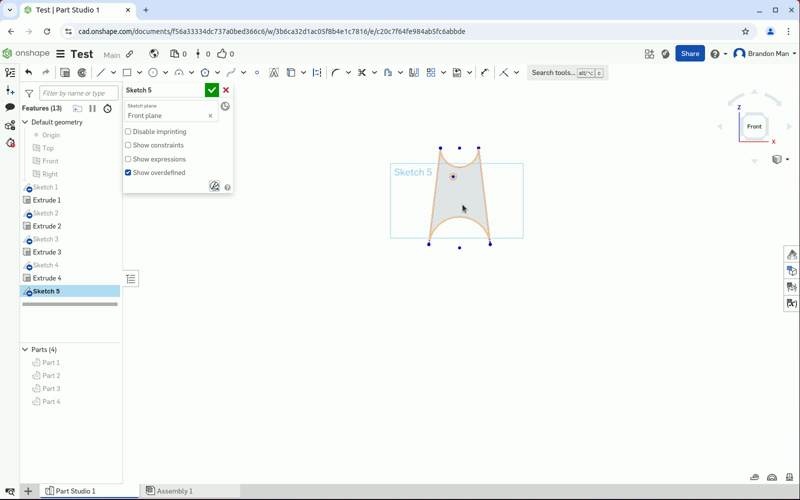
scroll(6)
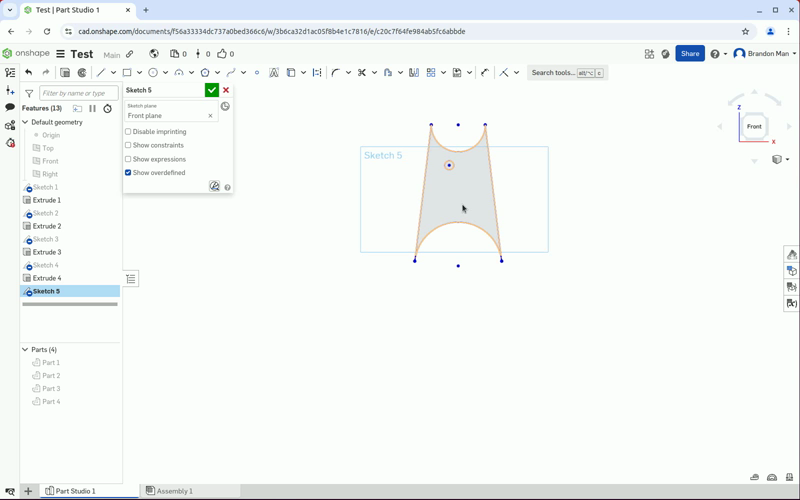
scroll(6)
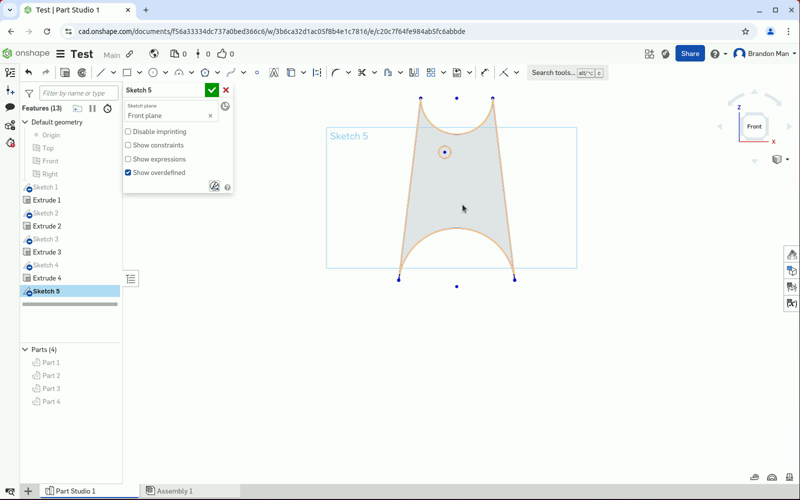
scroll(6)
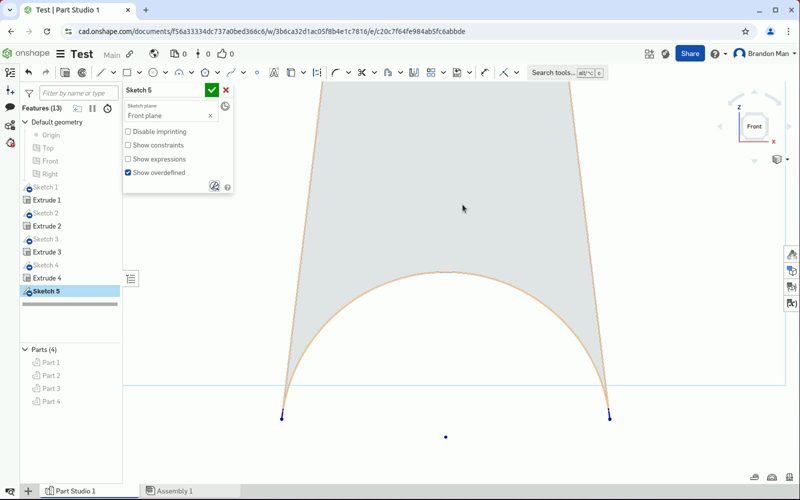
click(462, 204)
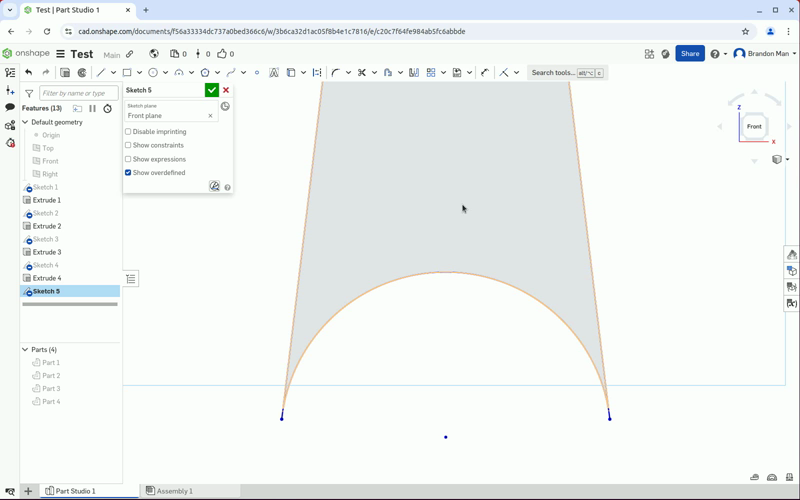
scroll(-6)
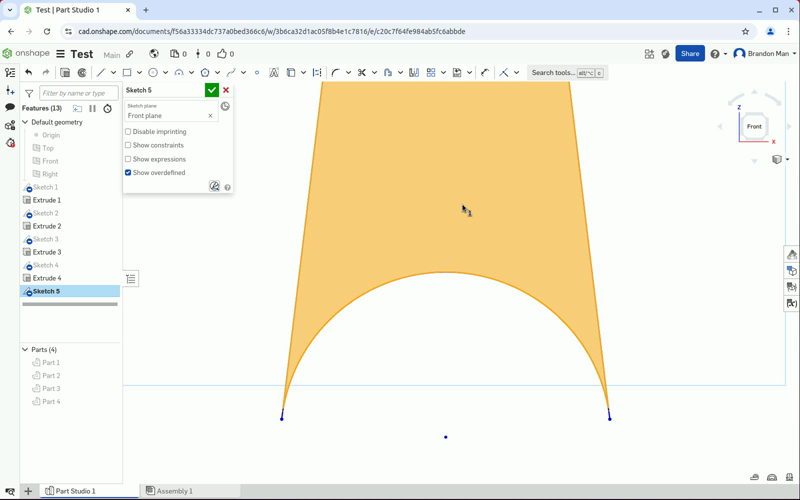
scroll(-6)
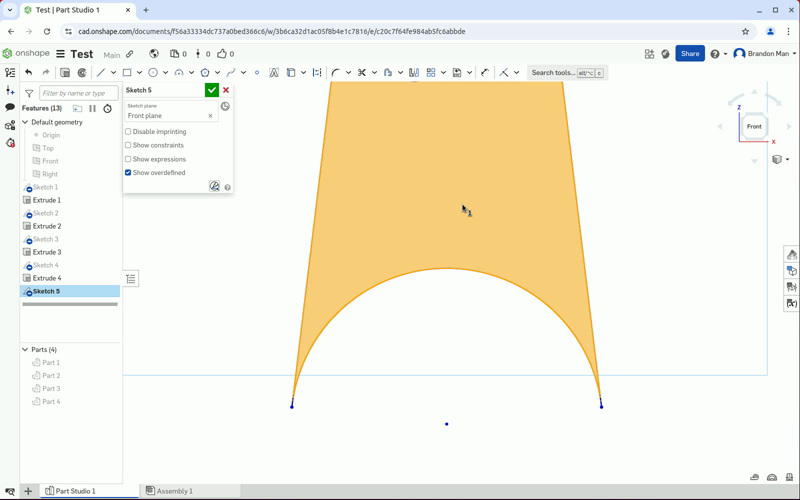
scroll(-6)
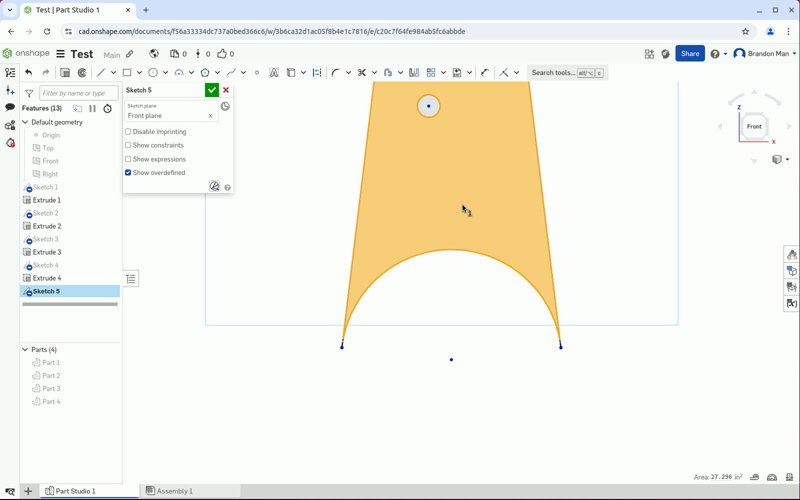
scroll(-6)
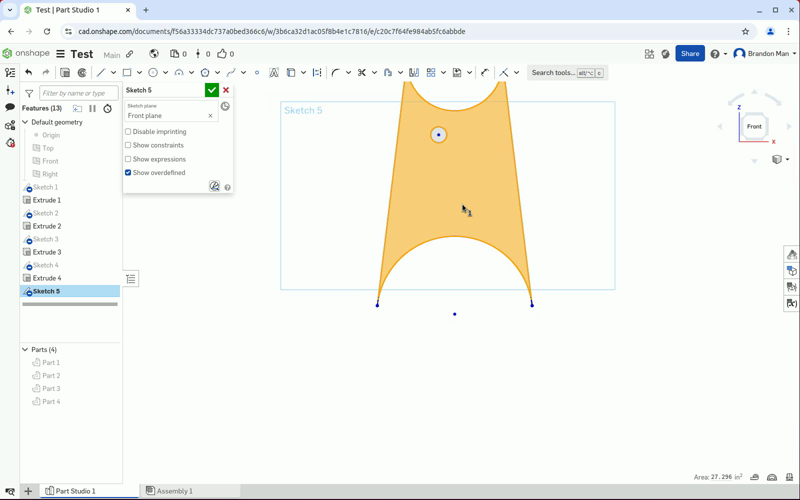
scroll(-6)
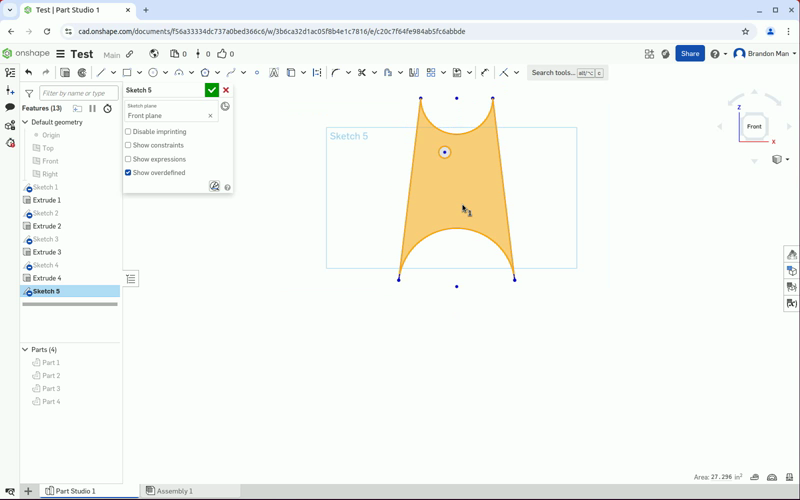
scroll(-6)
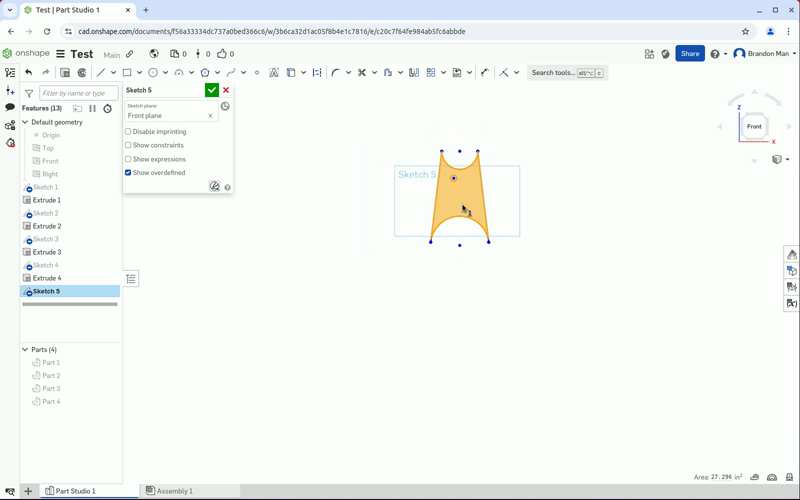
scroll(-6)
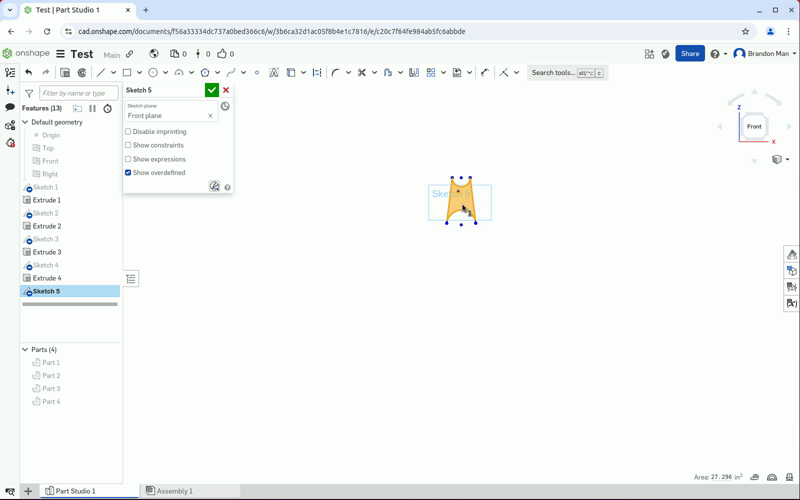
mouse_move(73, 352)
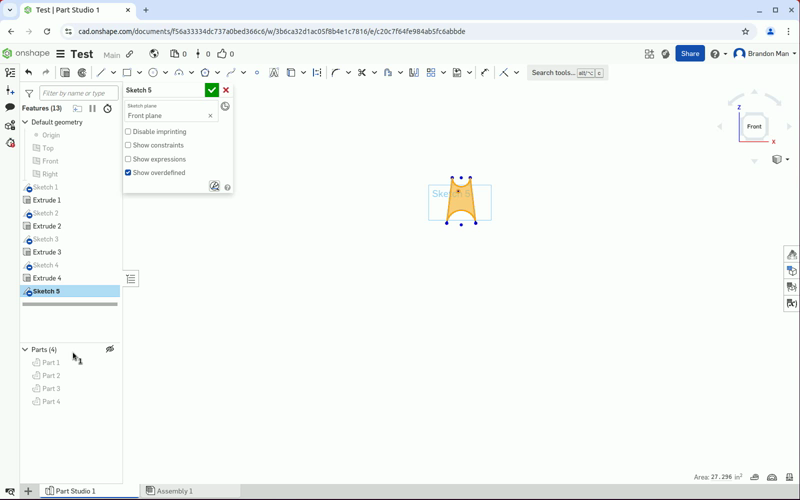
key(shift+y)
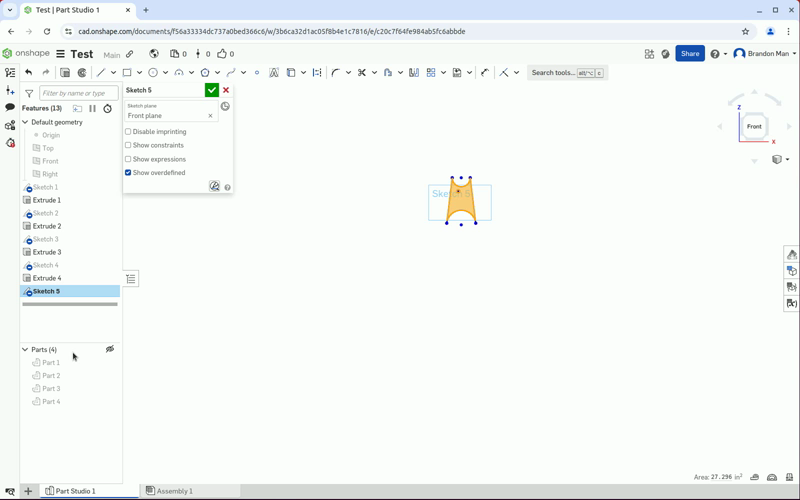
key(shift+e)
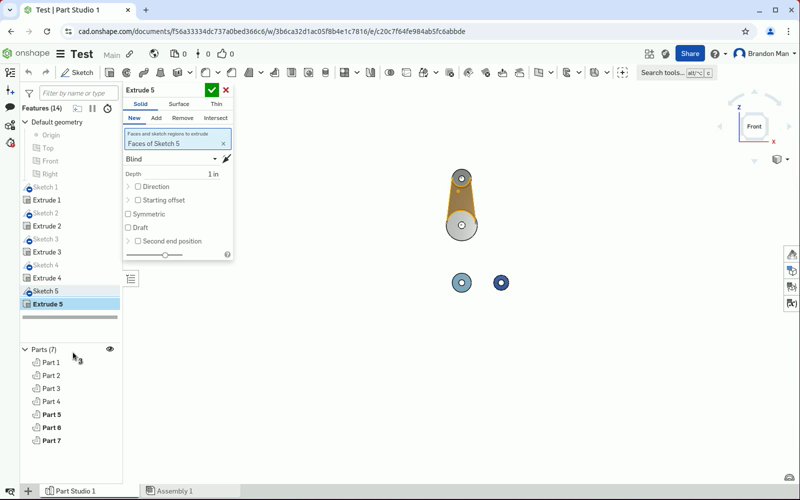
mouse_move(143, 106)
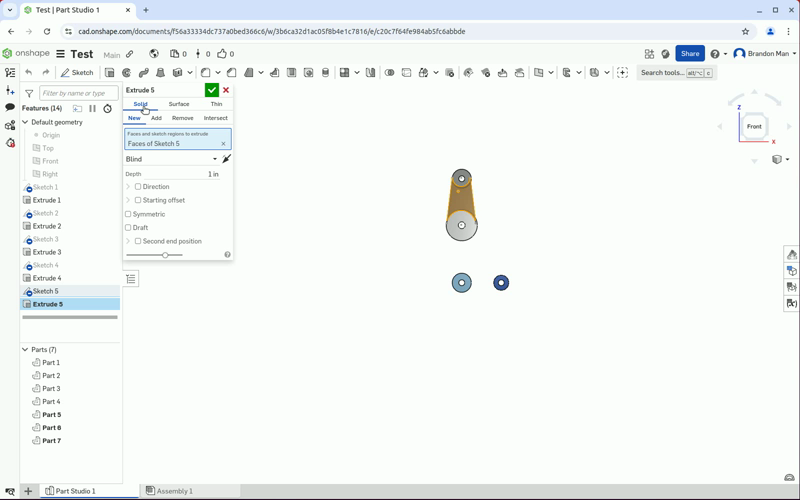
click(143, 106)
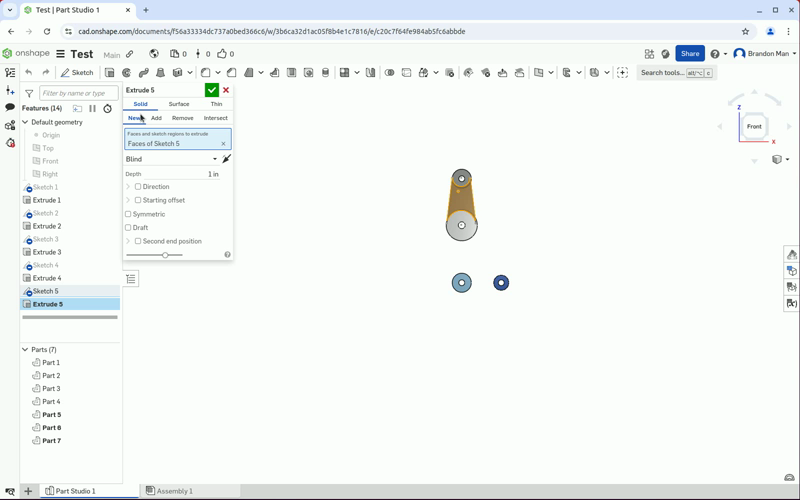
mouse_move(137, 120)
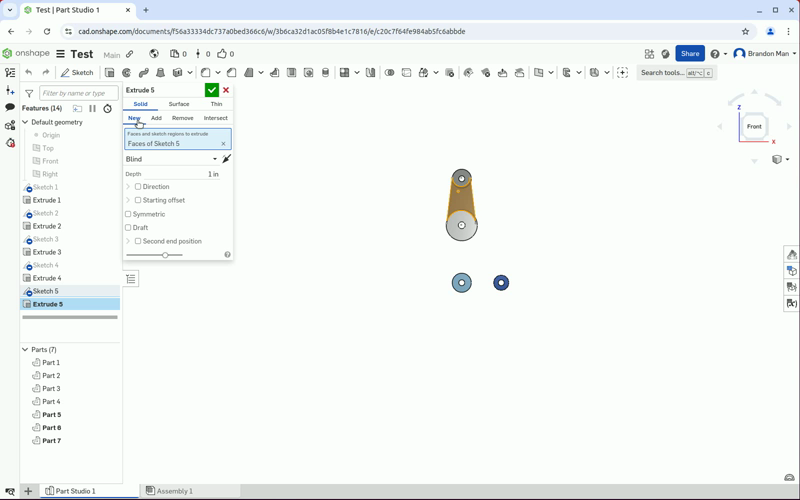
click(137, 120)
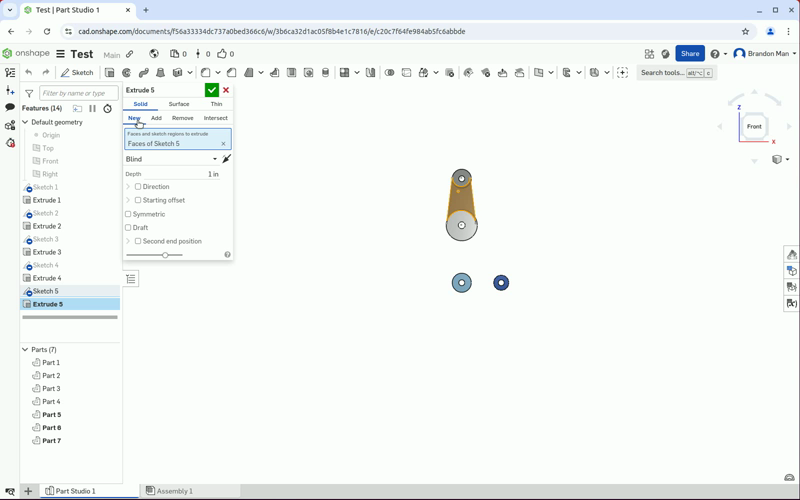
key(tab, 4)
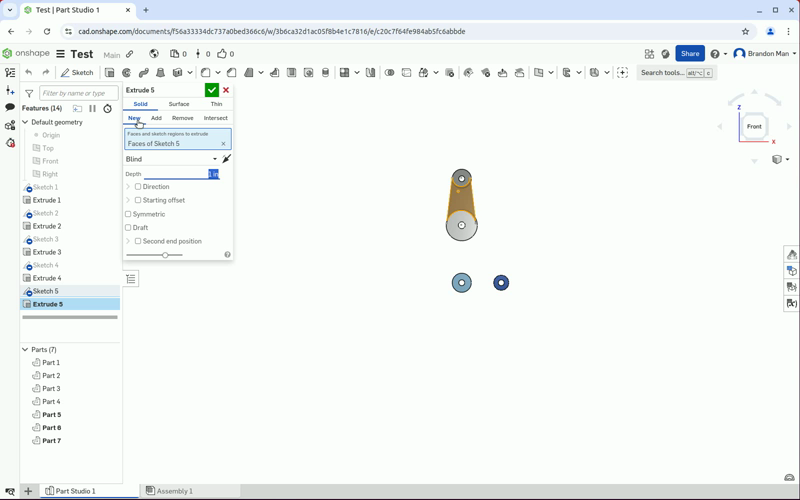
text(0.481)
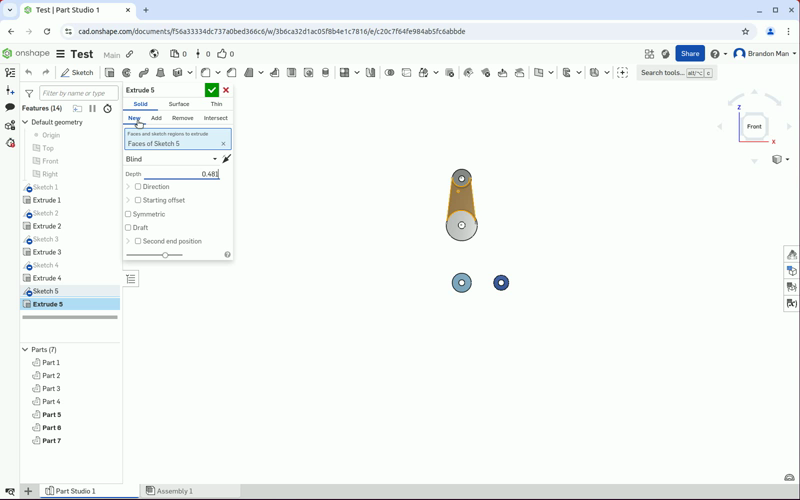
key(enter)
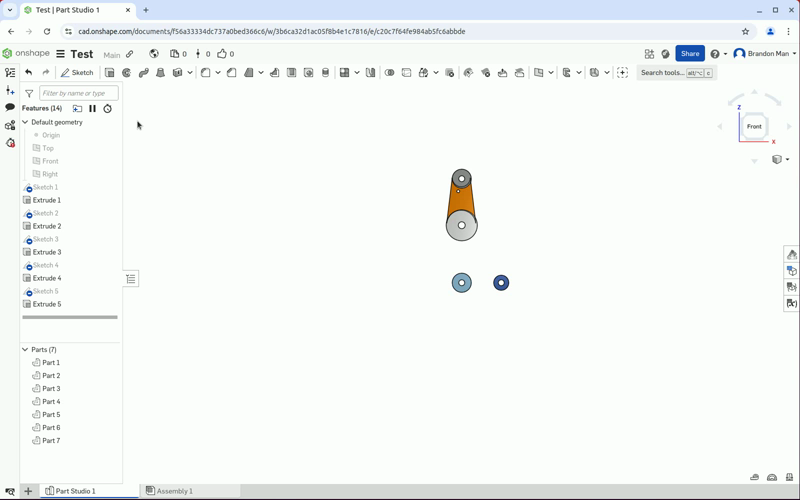
key(shift+h)
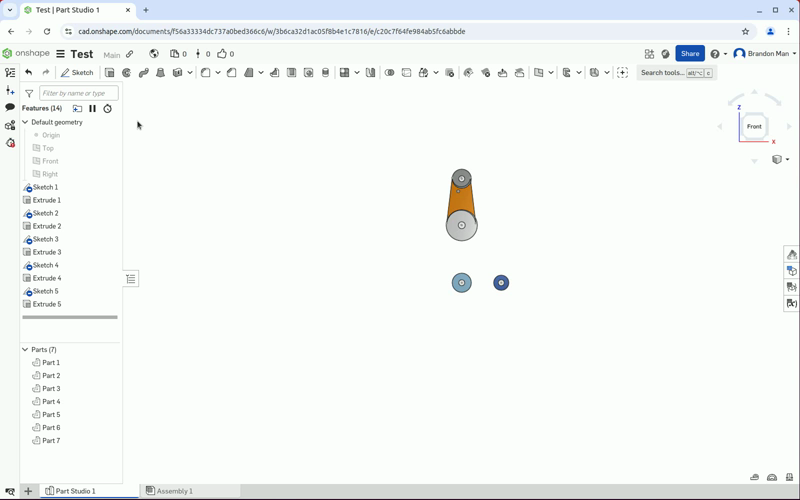
key(shift+h)
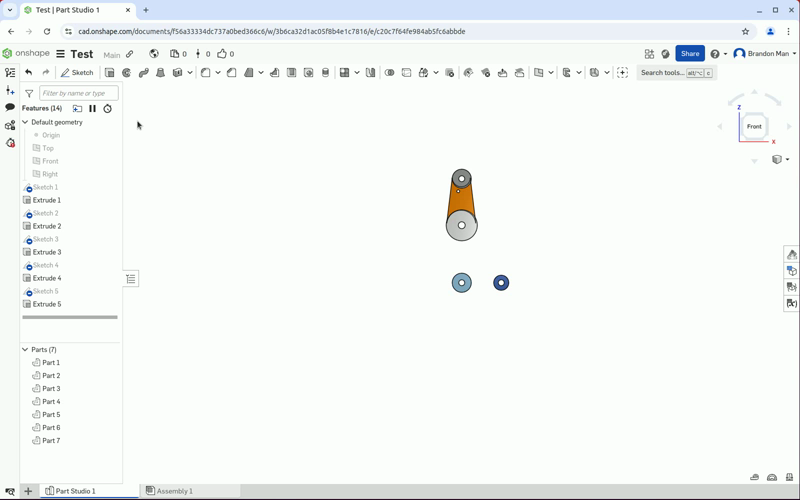
mouse_move(73, 189)
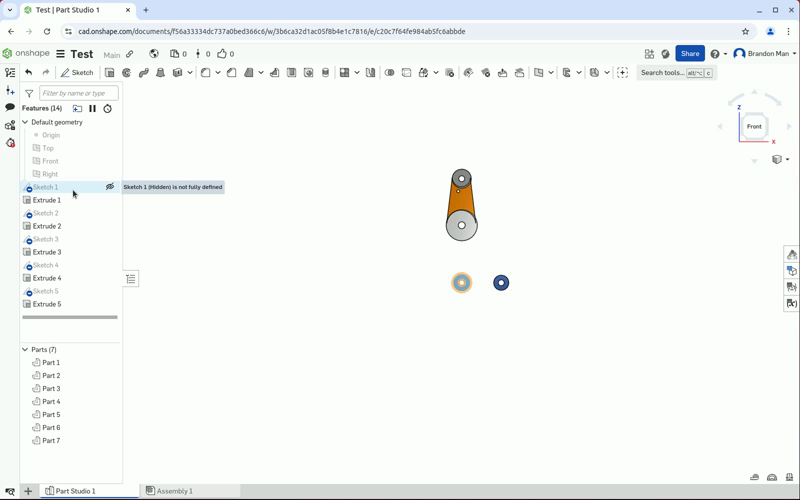
click(73, 189)
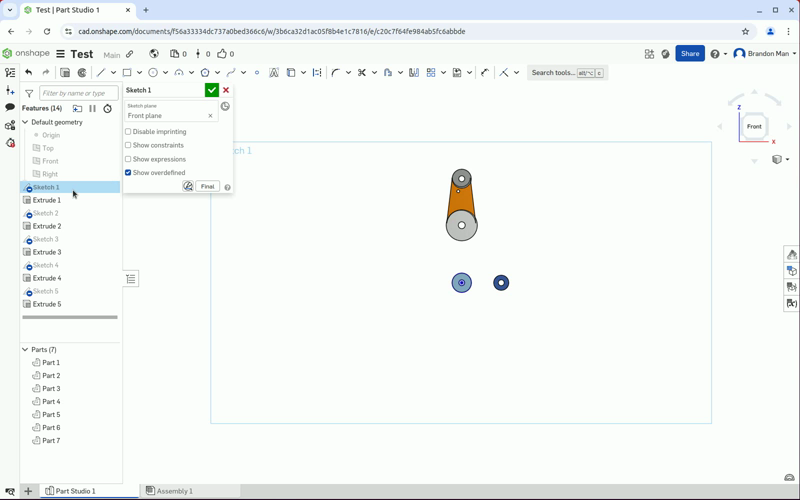
mouse_move(229, 92)
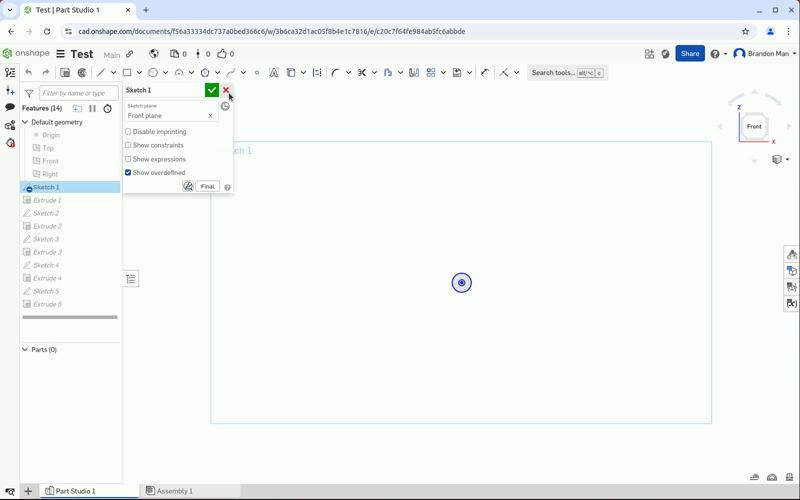
click(229, 92)
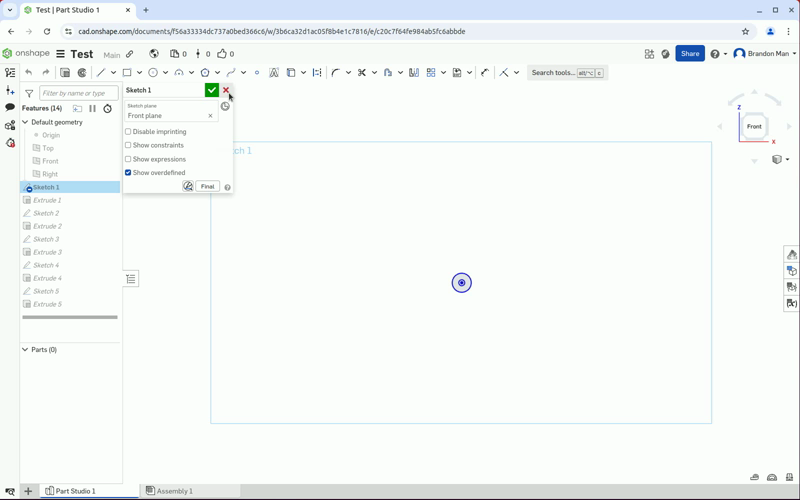
key(shift+s)
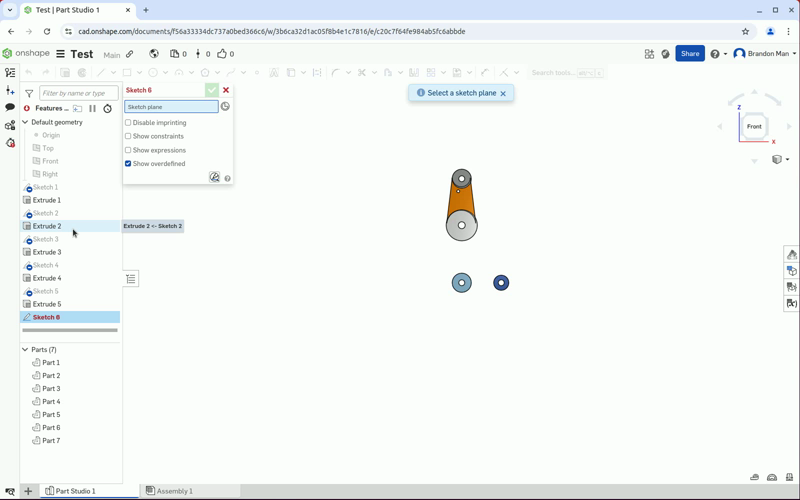
scroll(3)
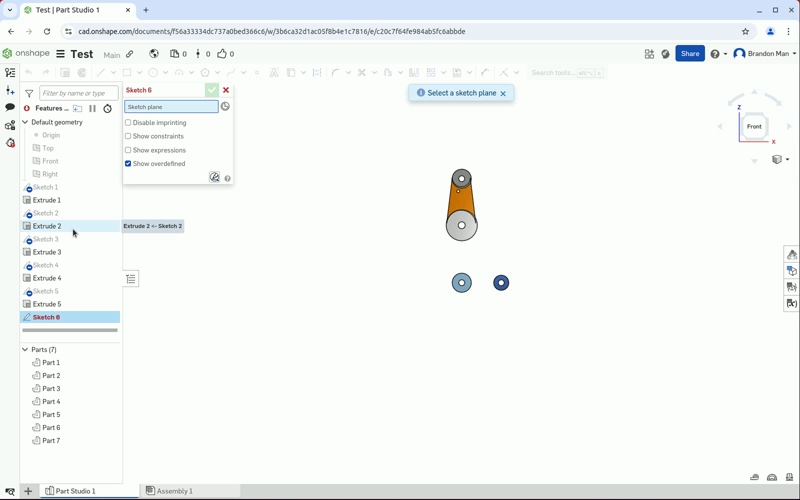
mouse_move(73, 163)
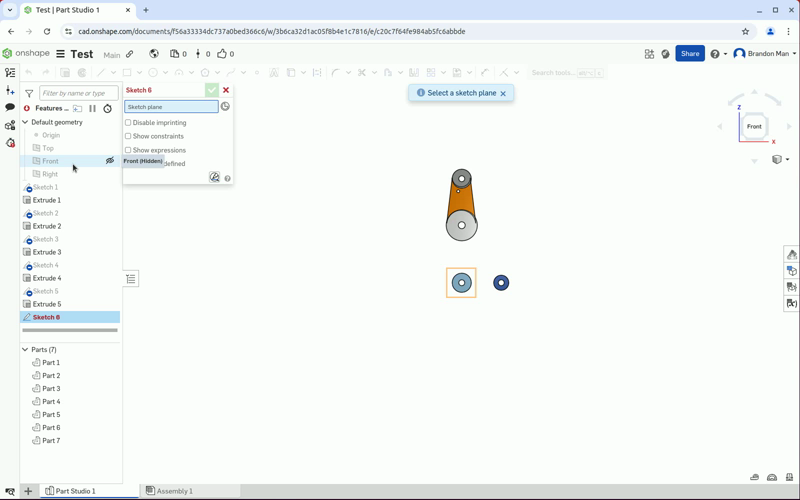
click(73, 163)
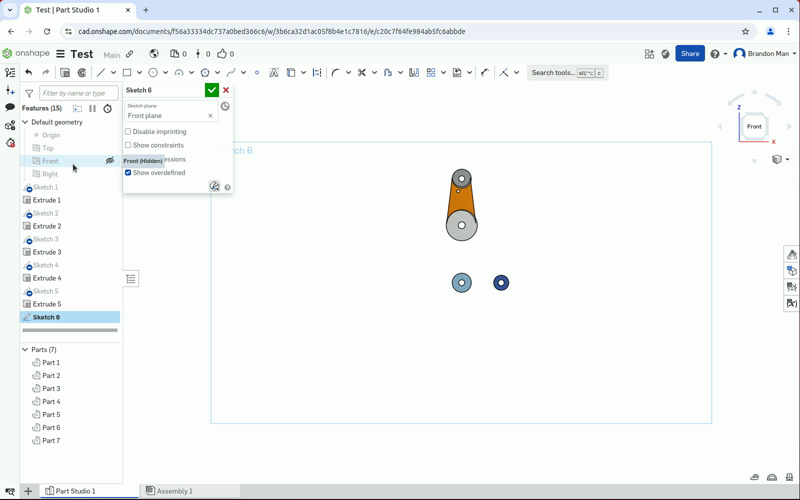
mouse_move(73, 352)
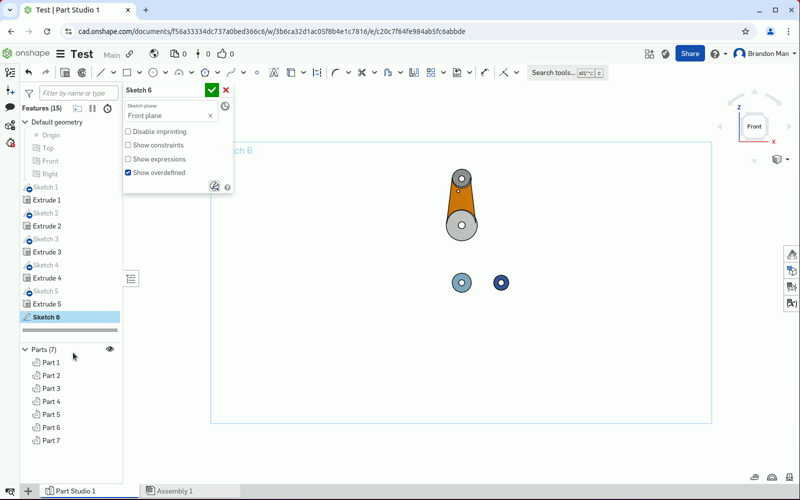
key(y)
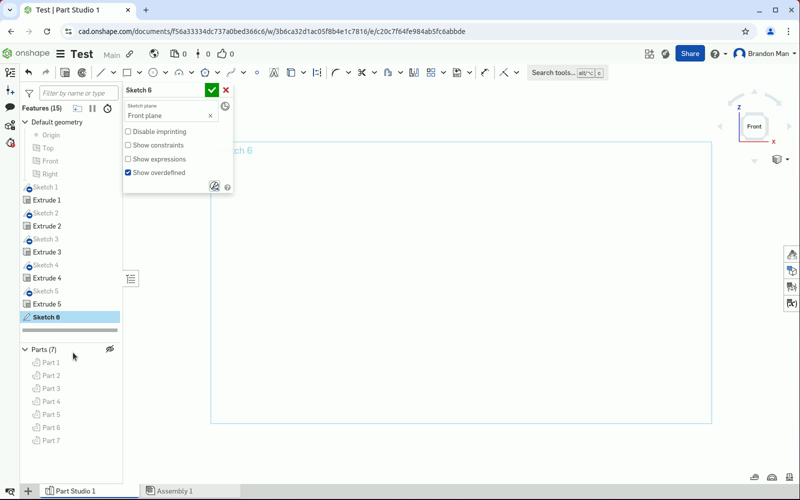
key(l)
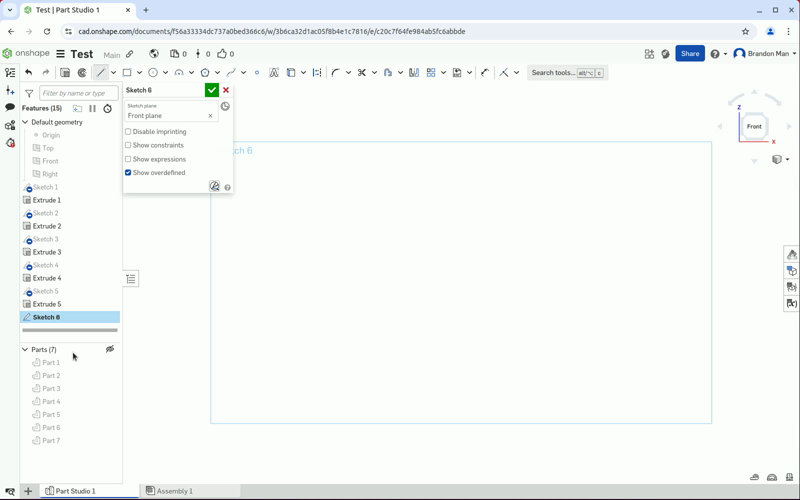
key_down(shift)
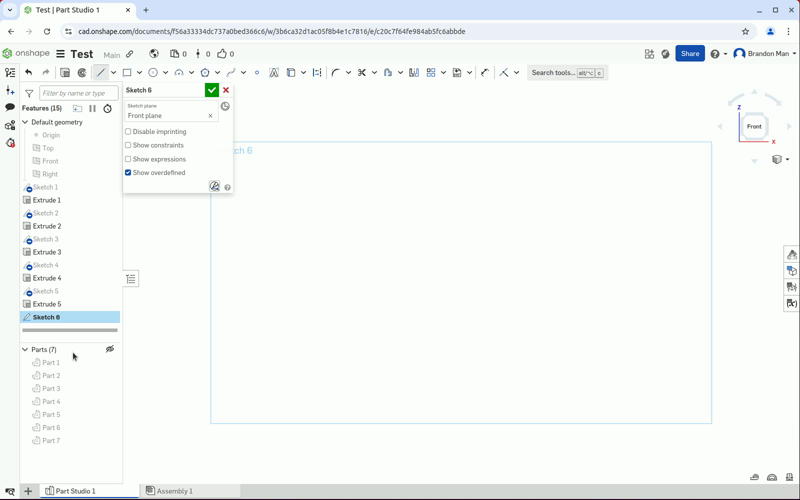
mouse_move(446, 226)
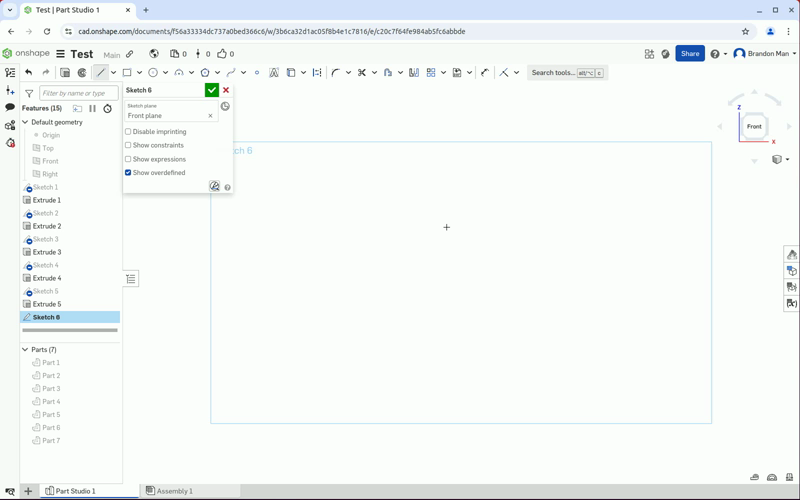
click(446, 226)
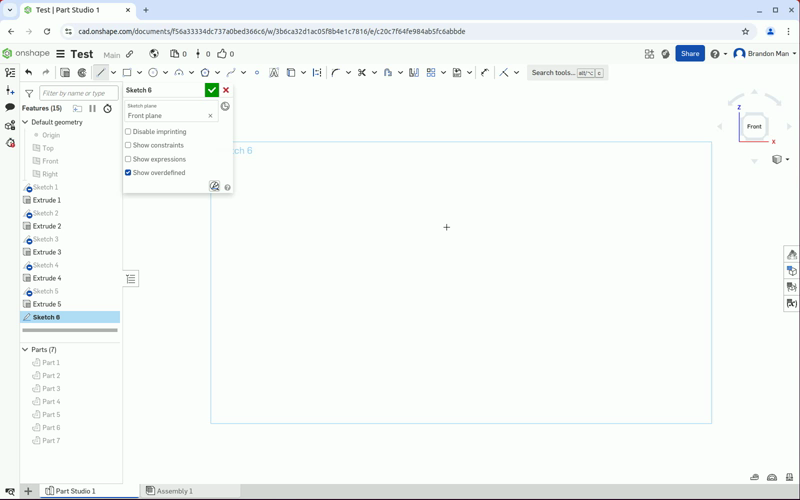
key_up(shift)
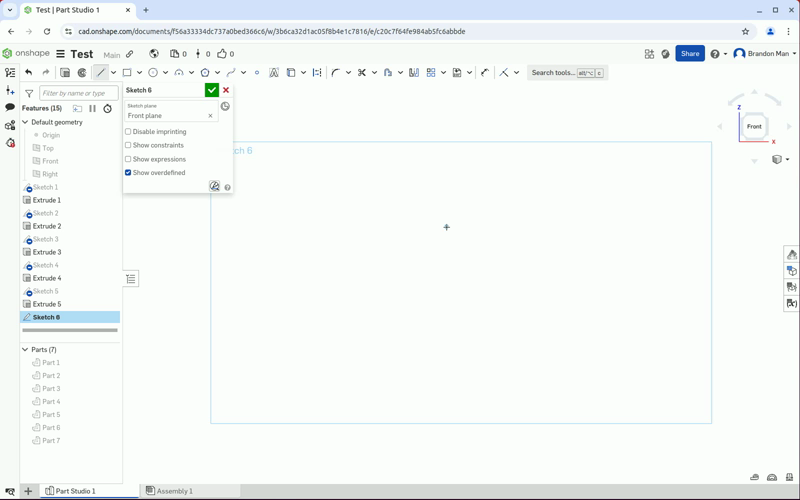
key_down(shift)
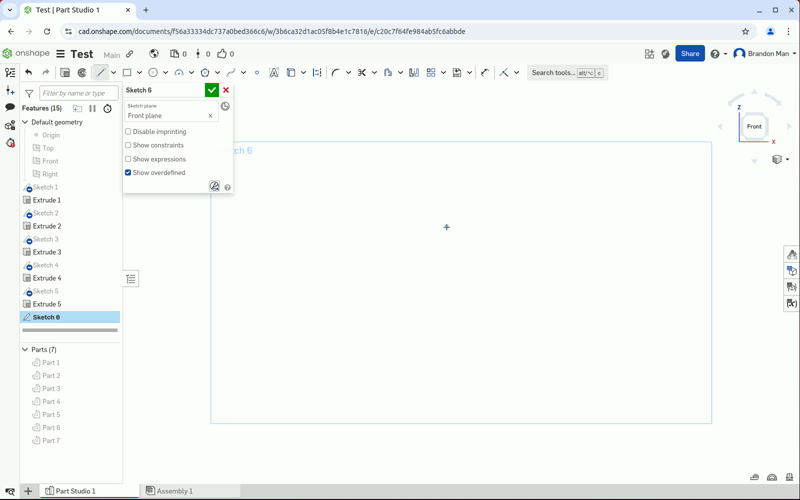
mouse_move(476, 226)
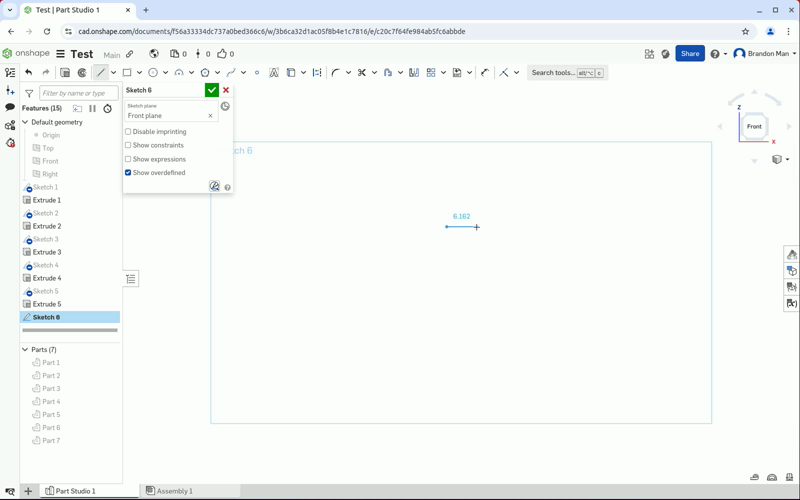
mouse_move(452, 282)
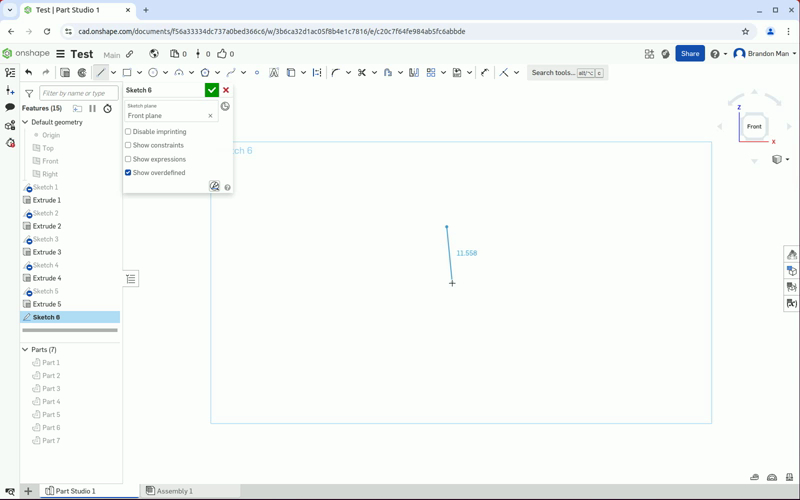
click(452, 282)
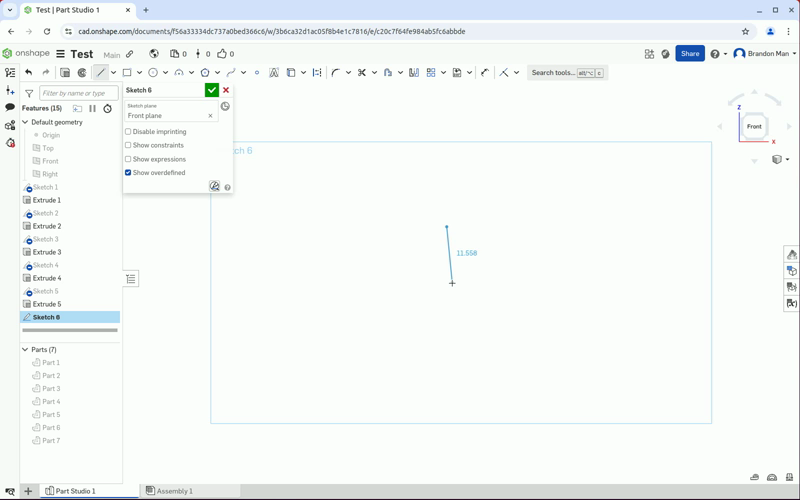
key_up(shift)
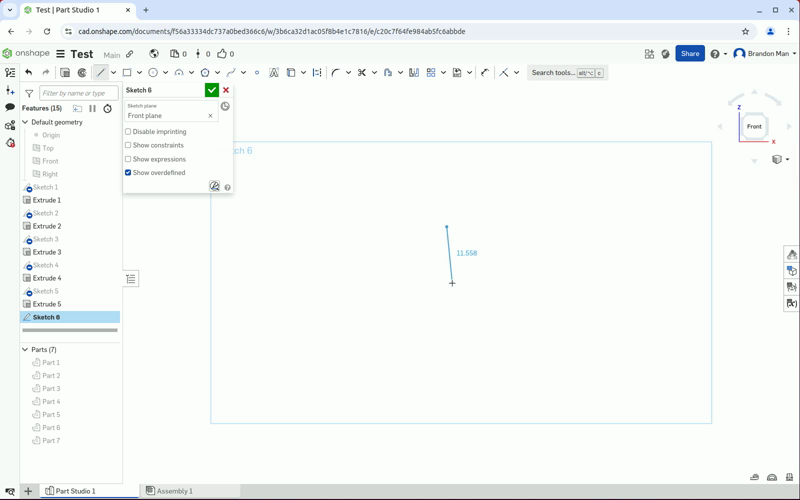
key(esc)
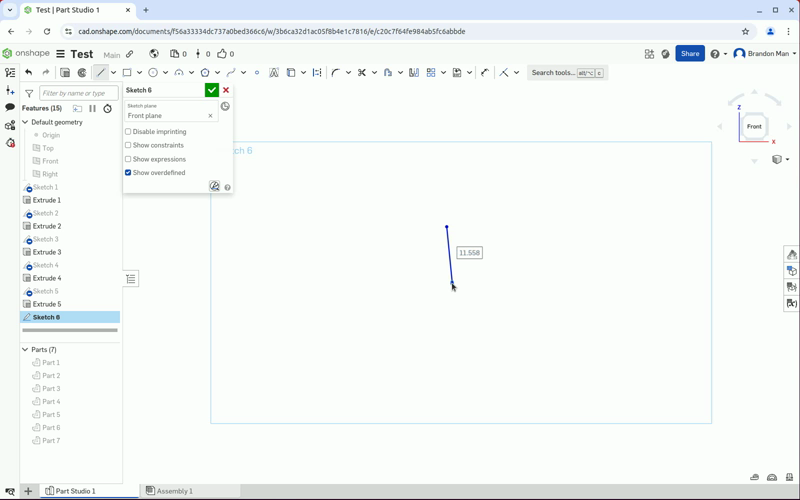
key(a)
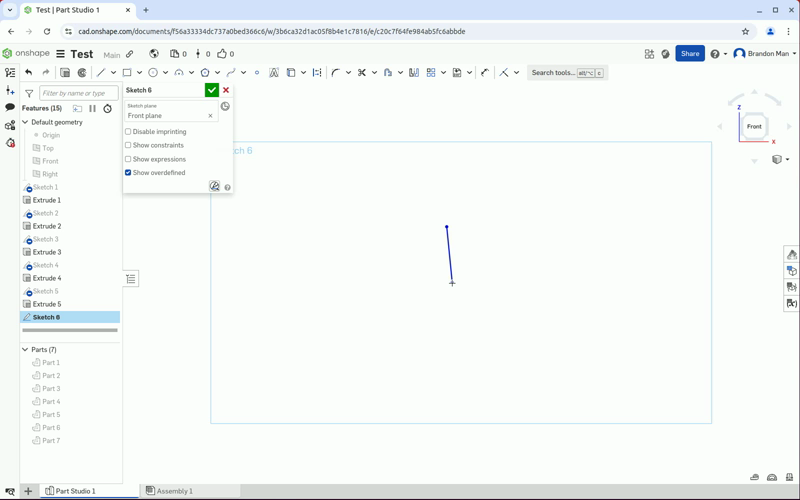
mouse_move(452, 282)
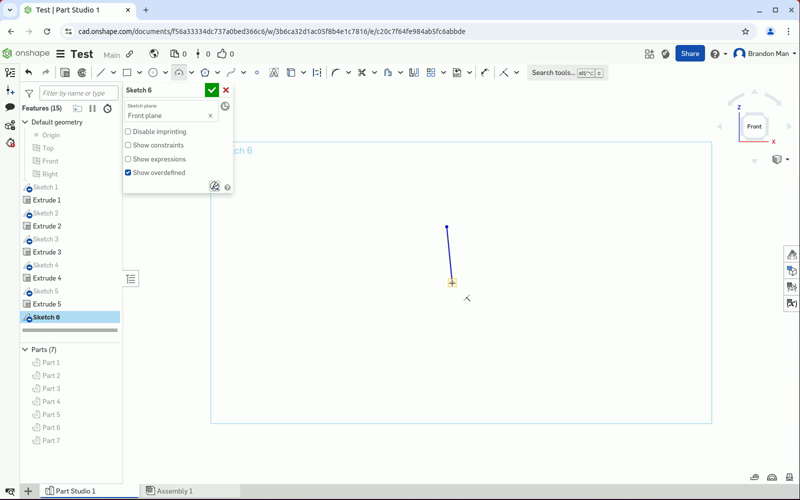
click(452, 282)
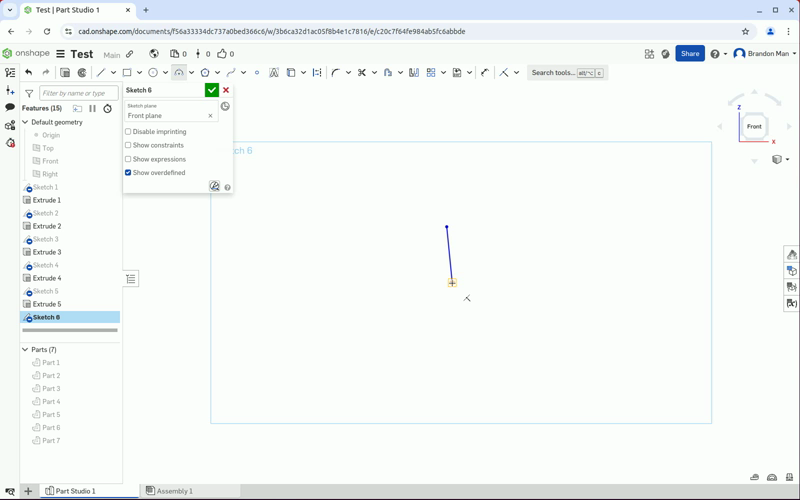
key_down(shift)
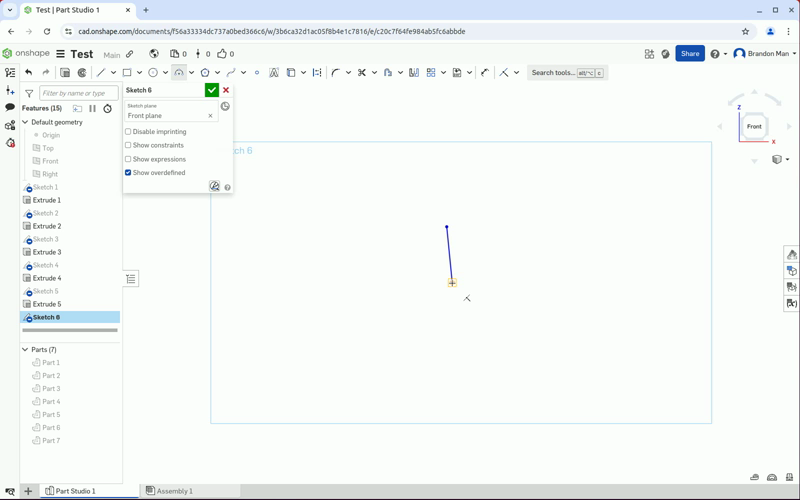
mouse_move(461, 291)
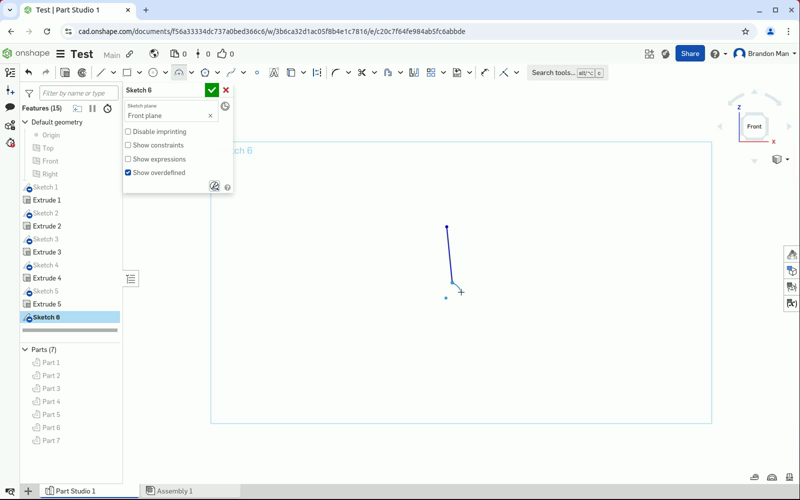
click(461, 291)
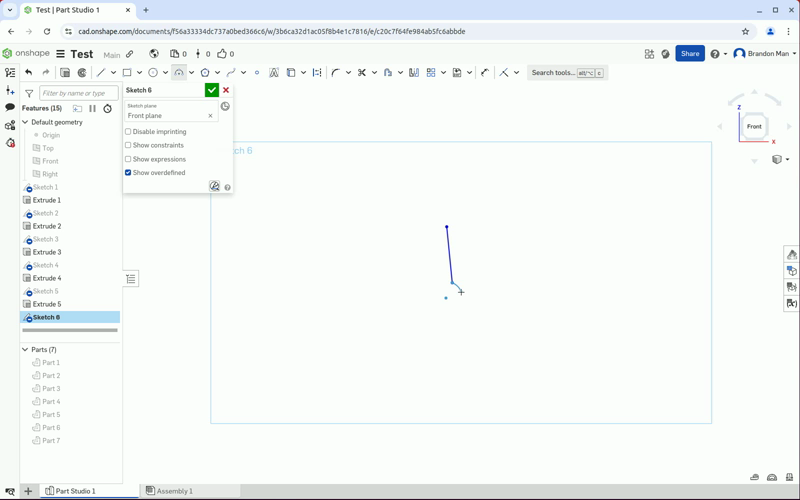
mouse_move(467, 276)
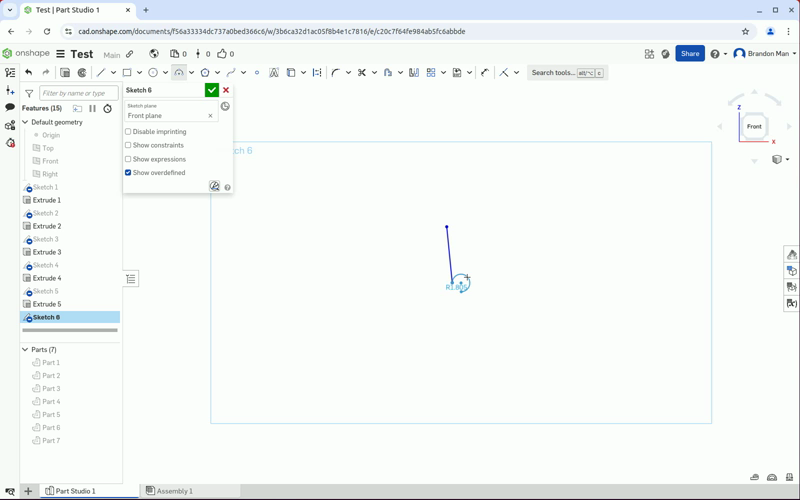
click(467, 276)
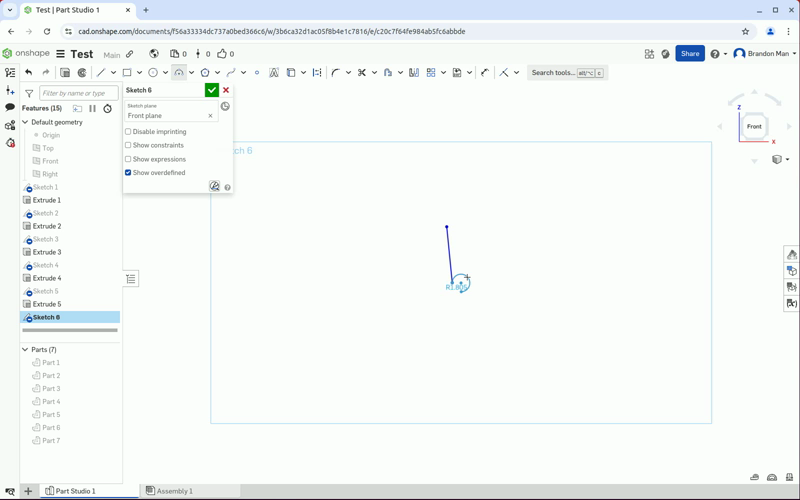
key_up(shift)
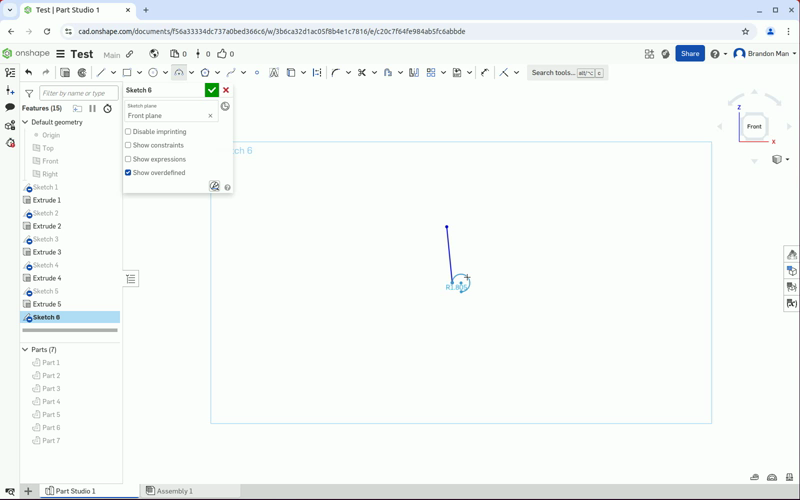
key(esc)
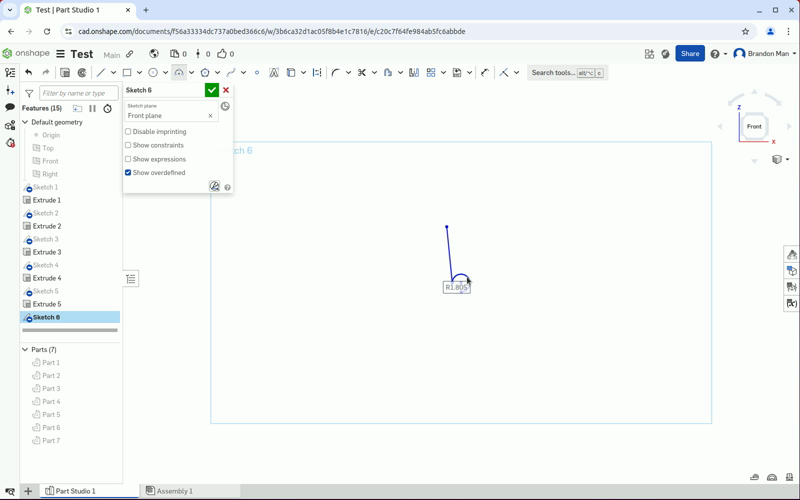
key(l)
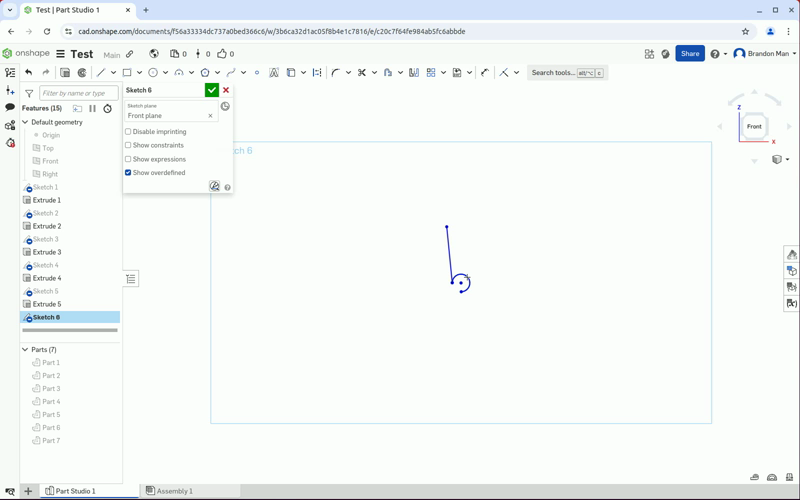
mouse_move(461, 291)
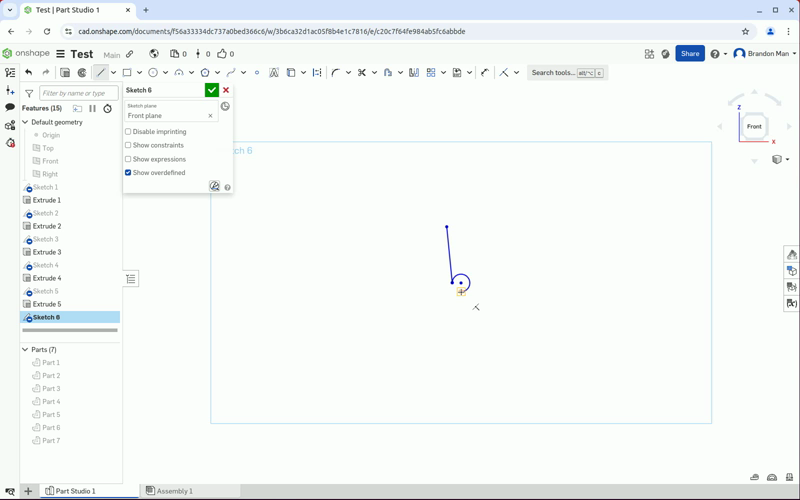
click(461, 291)
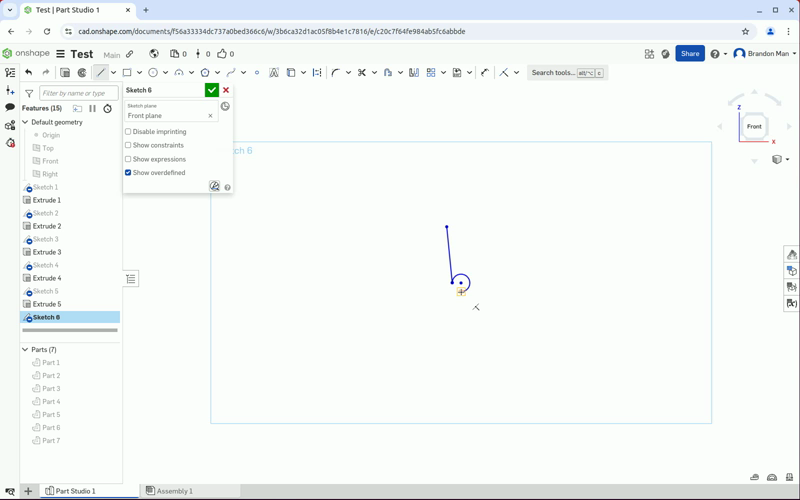
key_down(shift)
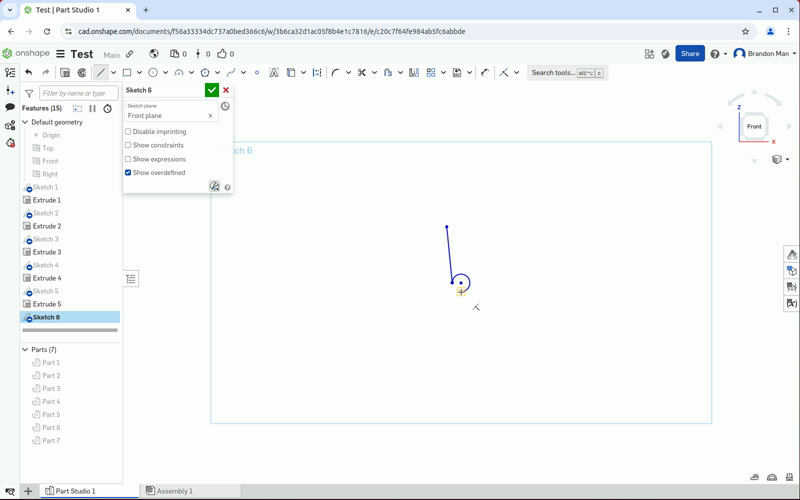
mouse_move(491, 291)
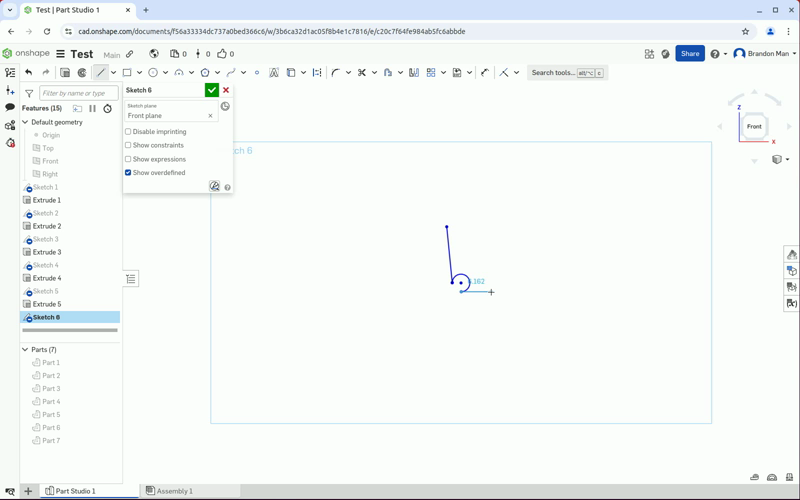
mouse_move(501, 290)
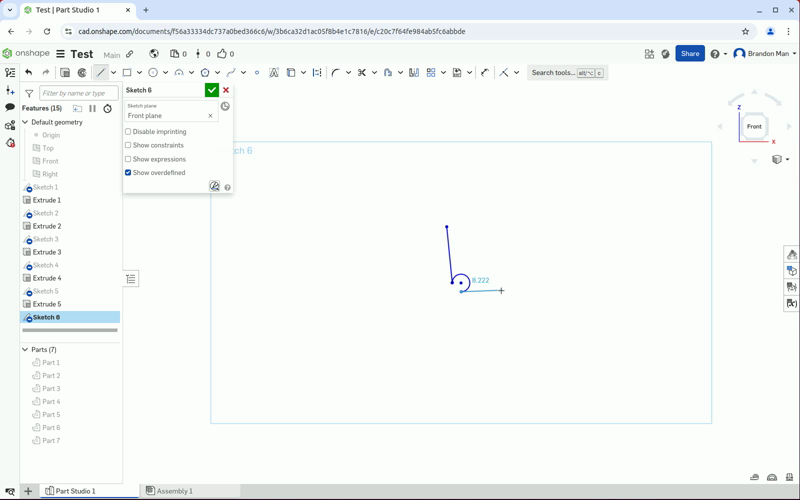
click(501, 290)
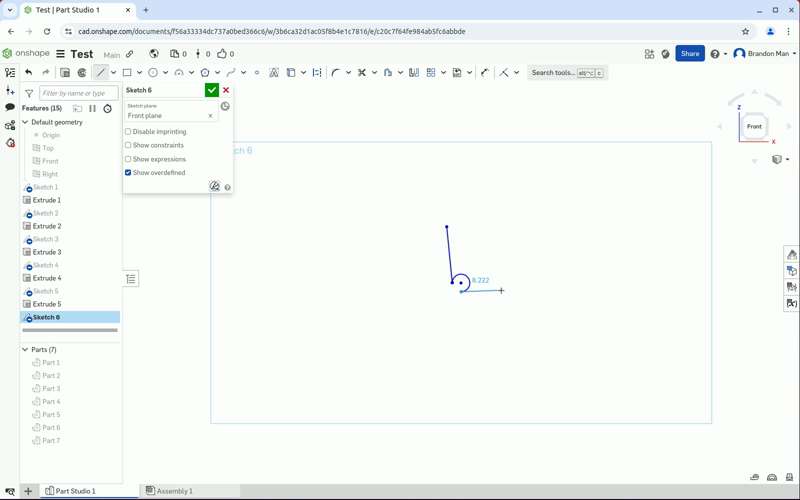
key_up(shift)
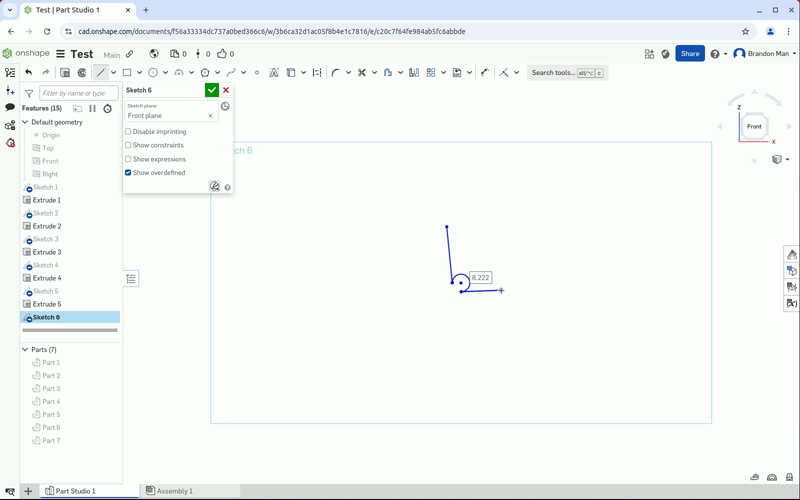
key(esc)
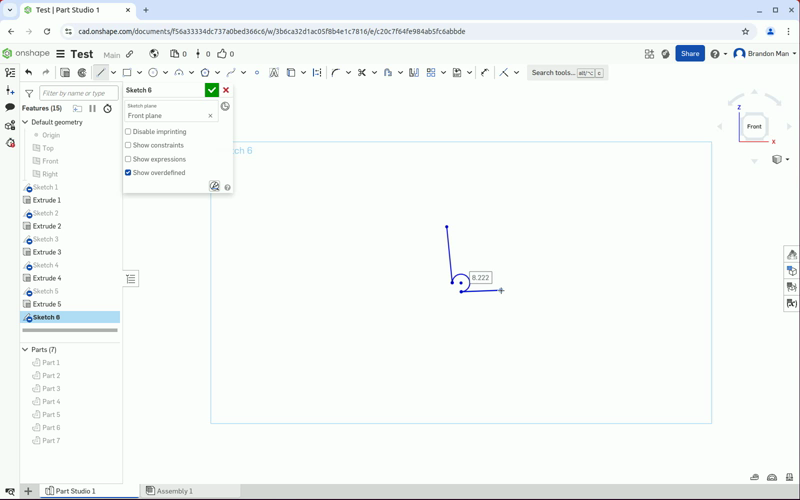
key(a)
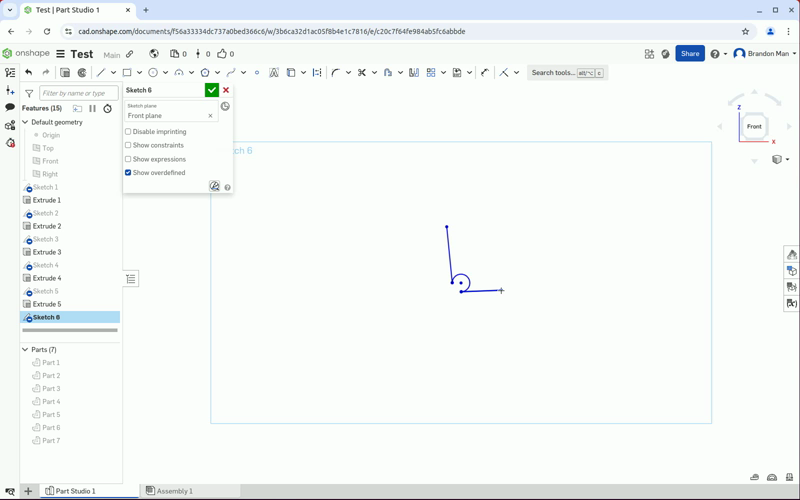
mouse_move(501, 290)
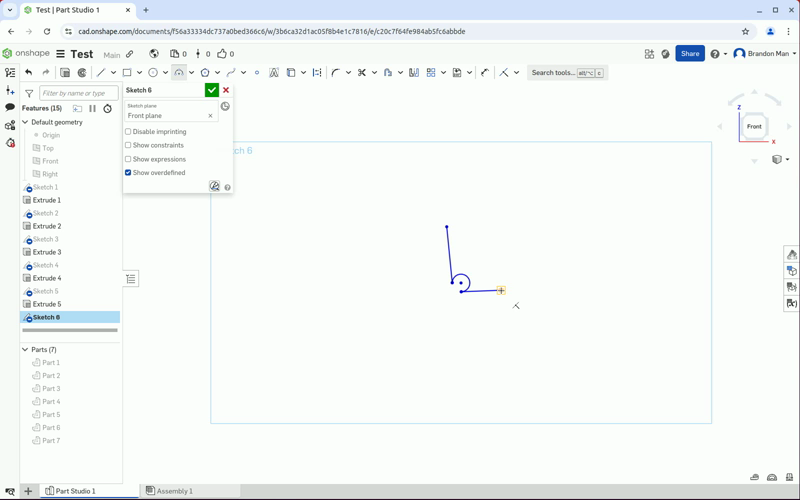
click(501, 290)
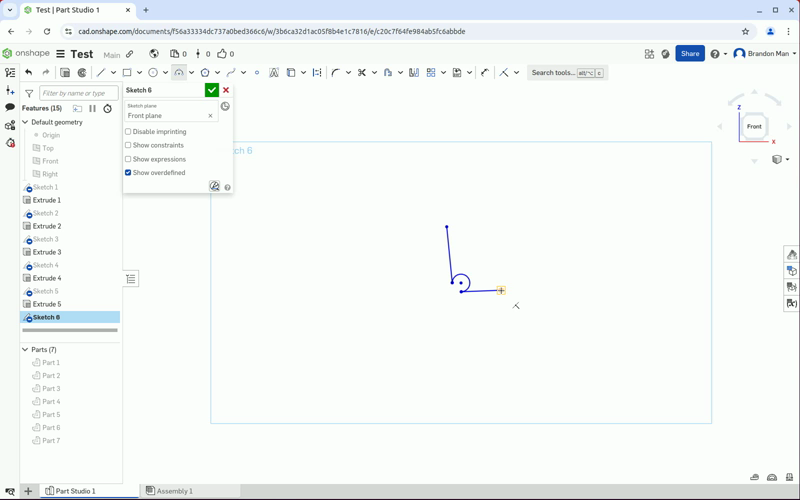
key_down(shift)
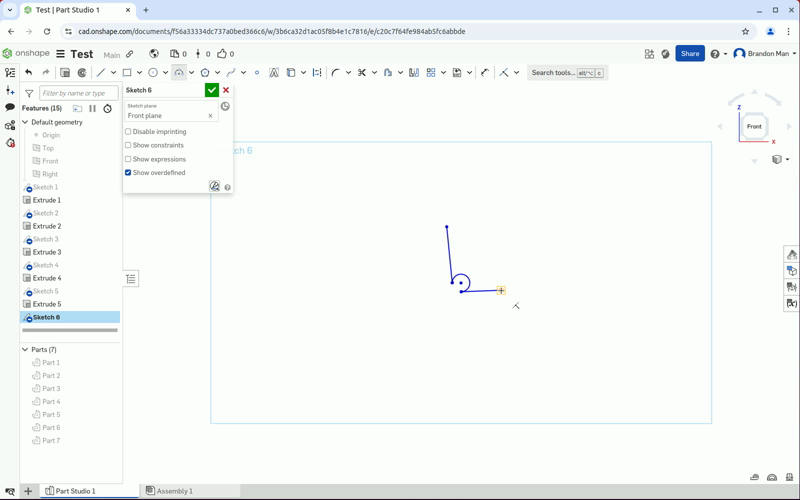
mouse_move(501, 276)
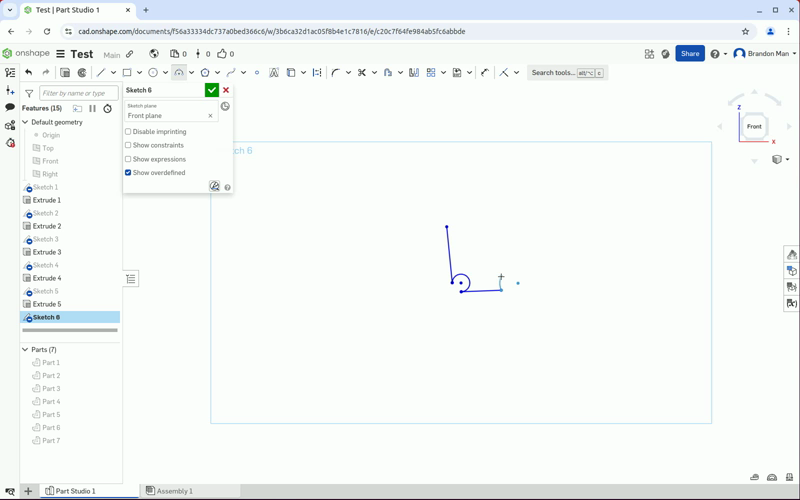
click(501, 276)
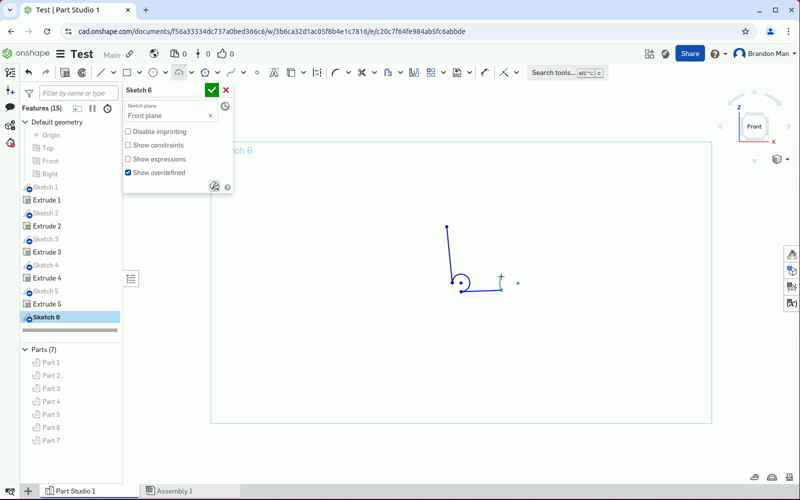
mouse_move(494, 282)
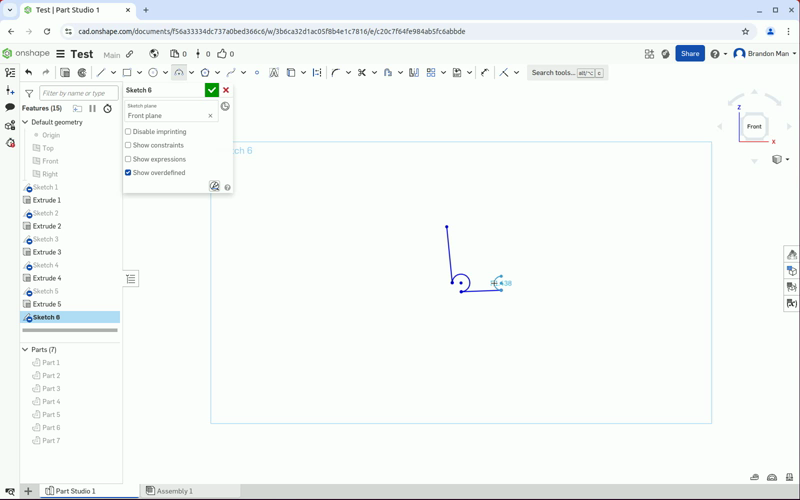
click(494, 282)
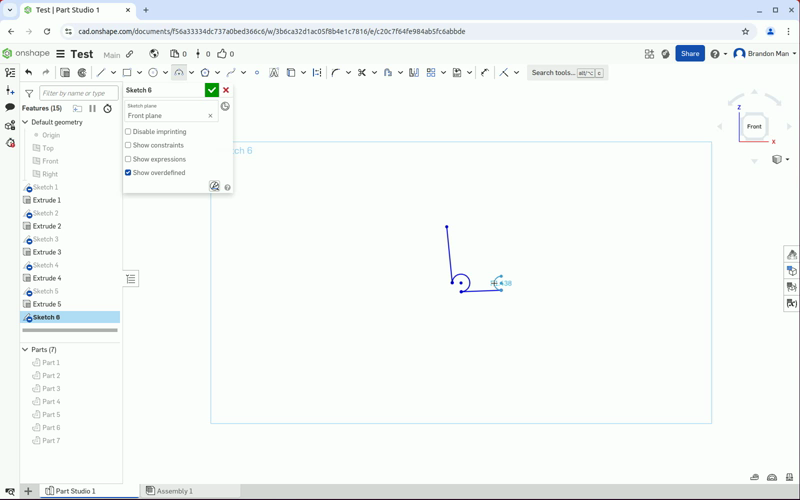
key_up(shift)
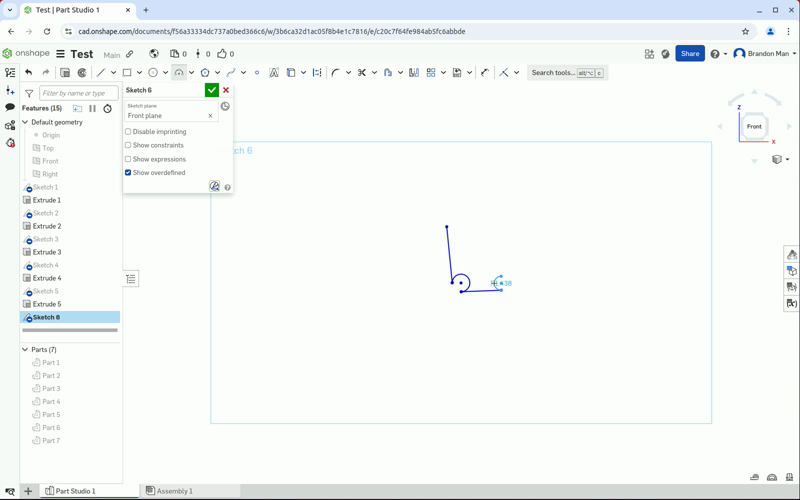
key(esc)
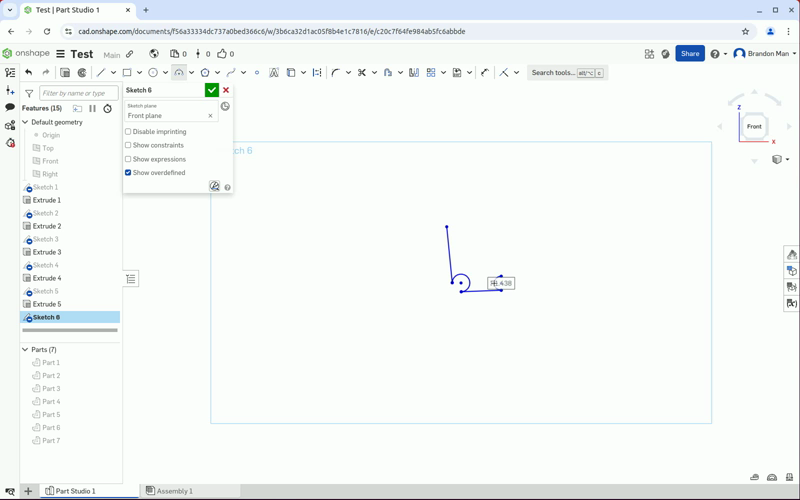
key(l)
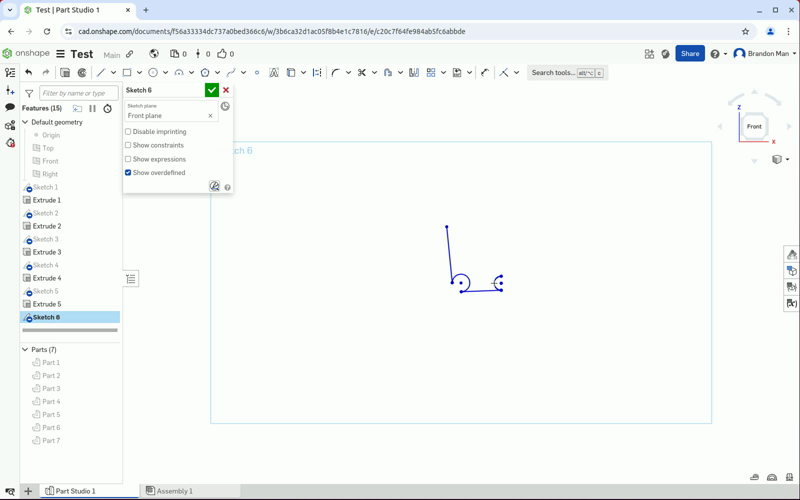
mouse_move(501, 276)
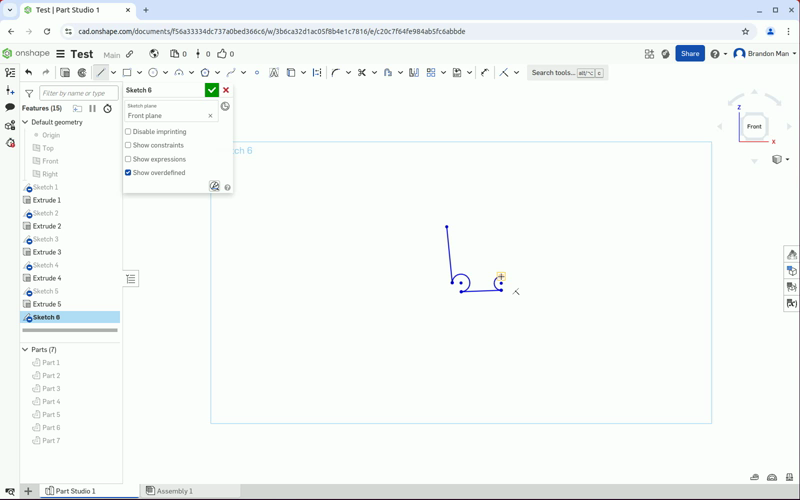
click(501, 276)
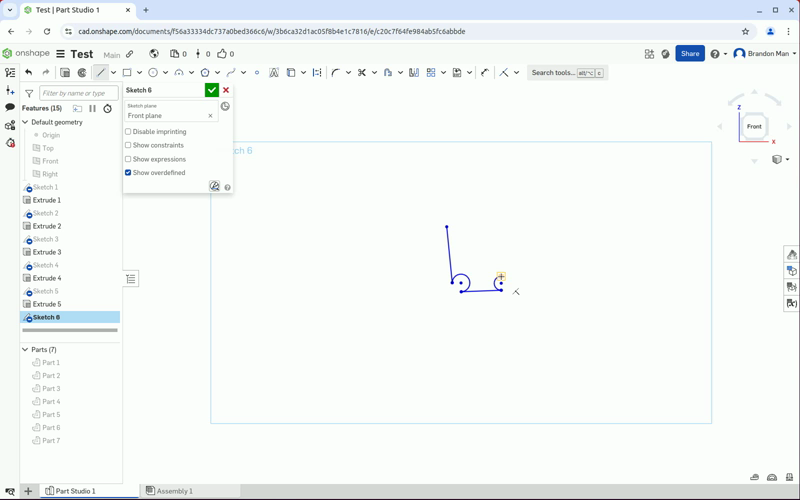
key_down(shift)
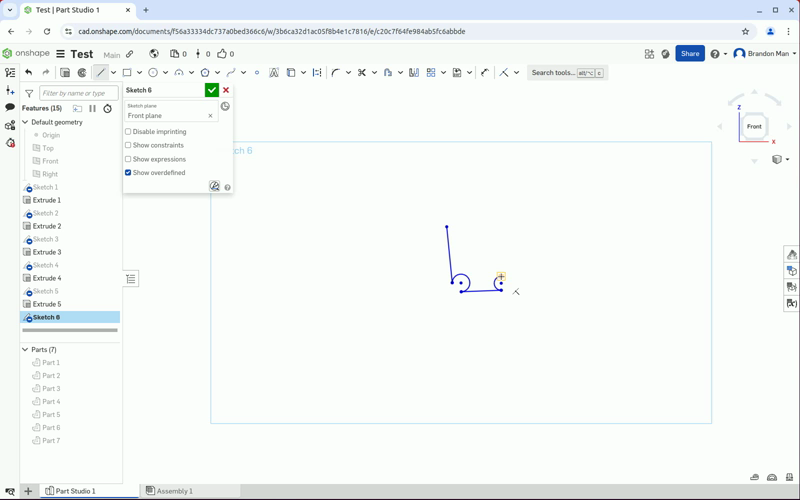
mouse_move(531, 276)
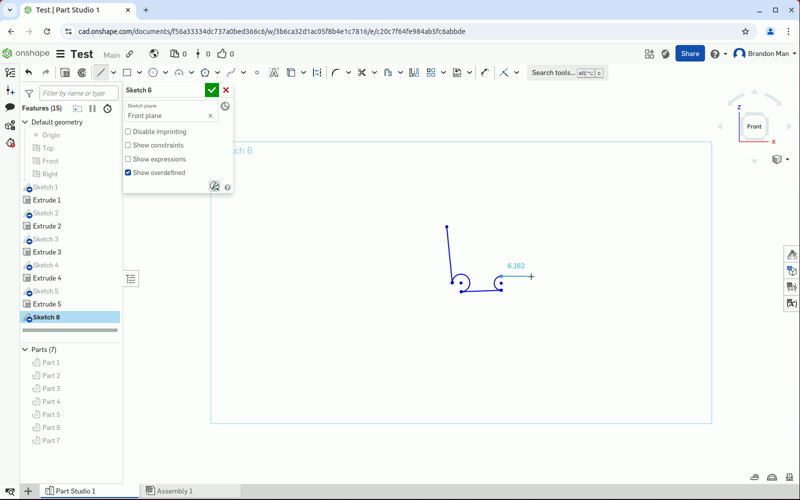
mouse_move(478, 275)
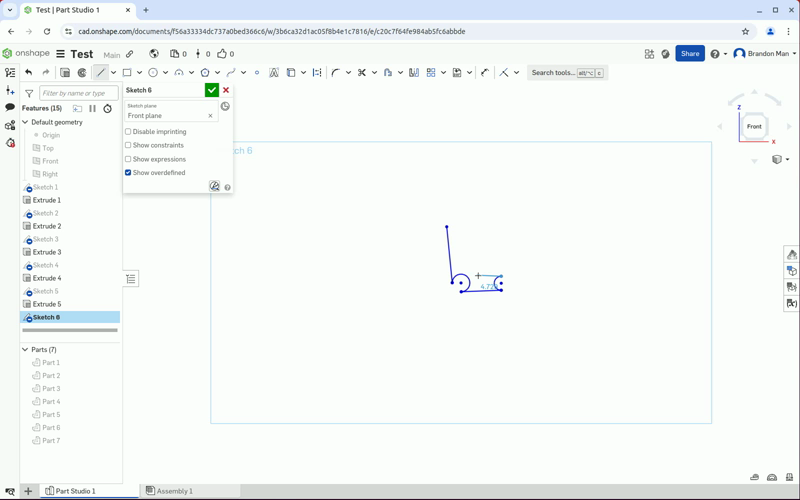
click(478, 275)
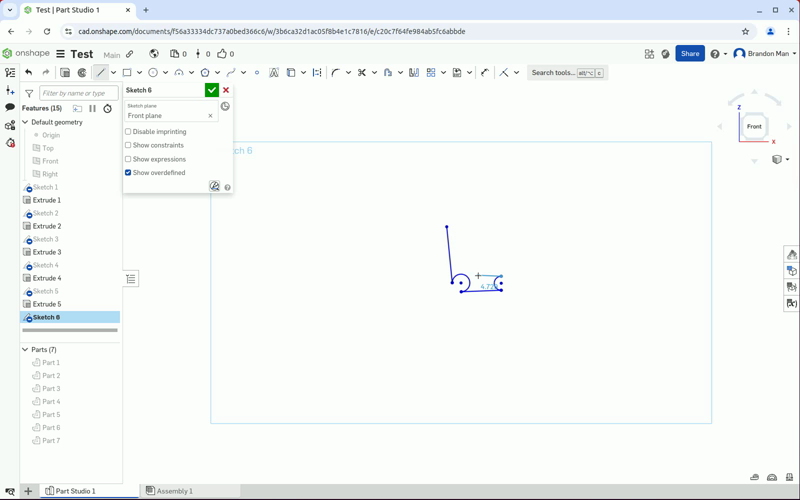
key_up(shift)
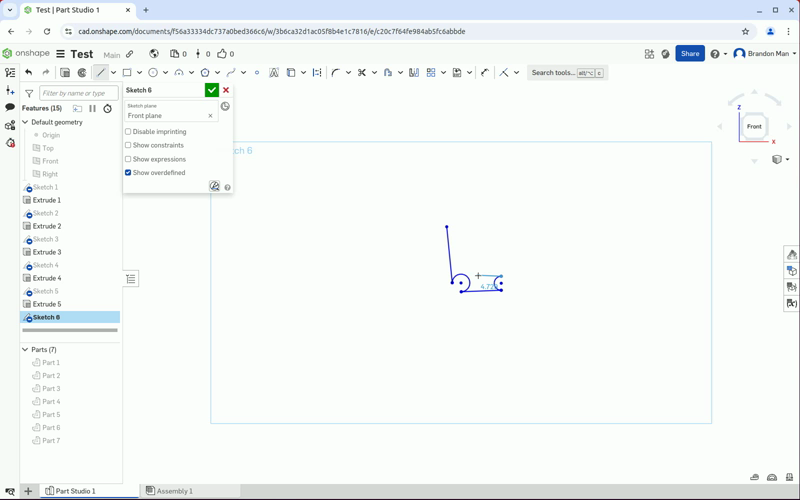
key(esc)
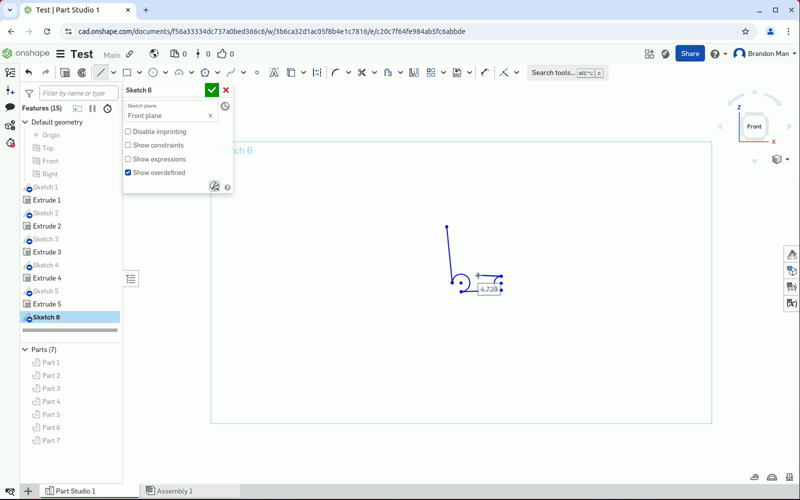
key(a)
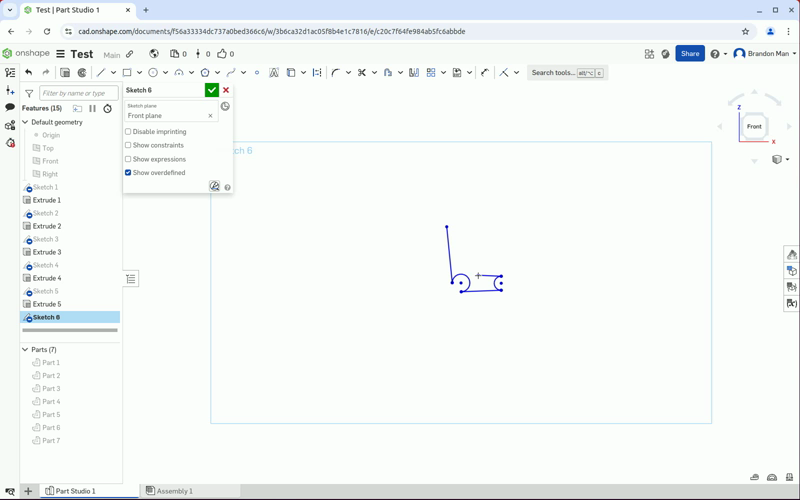
mouse_move(478, 275)
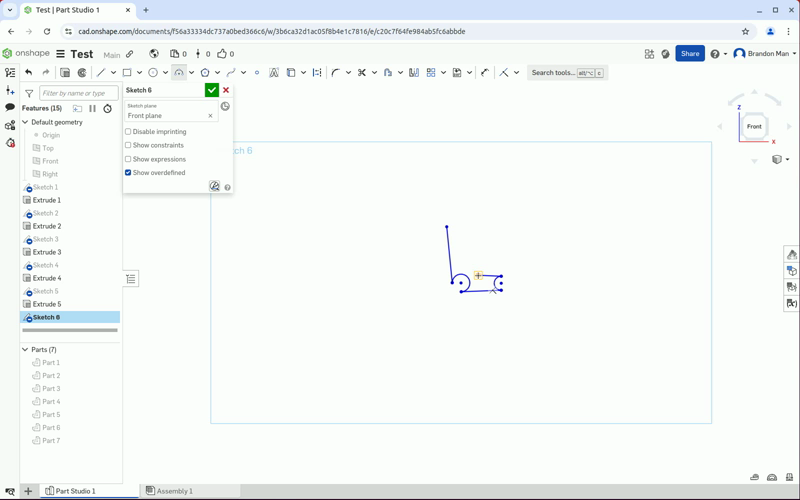
click(478, 275)
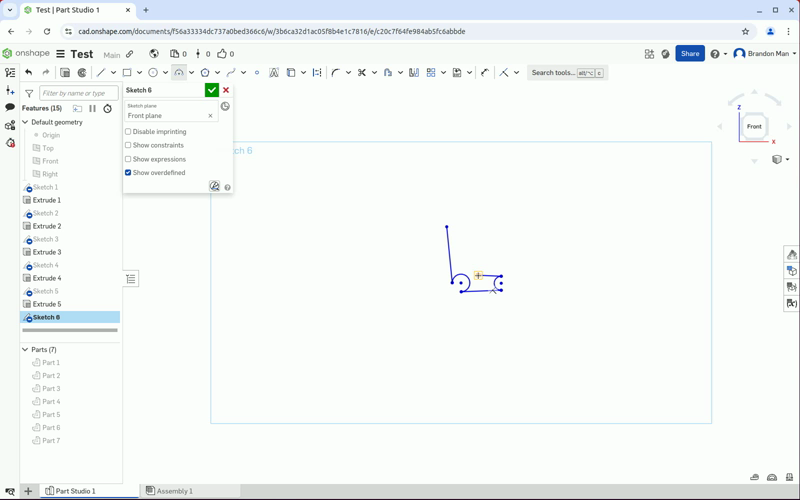
key_down(shift)
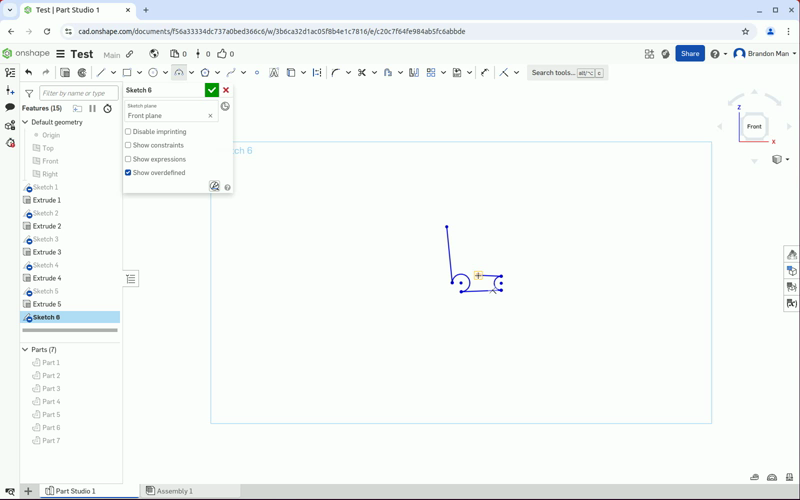
mouse_move(471, 267)
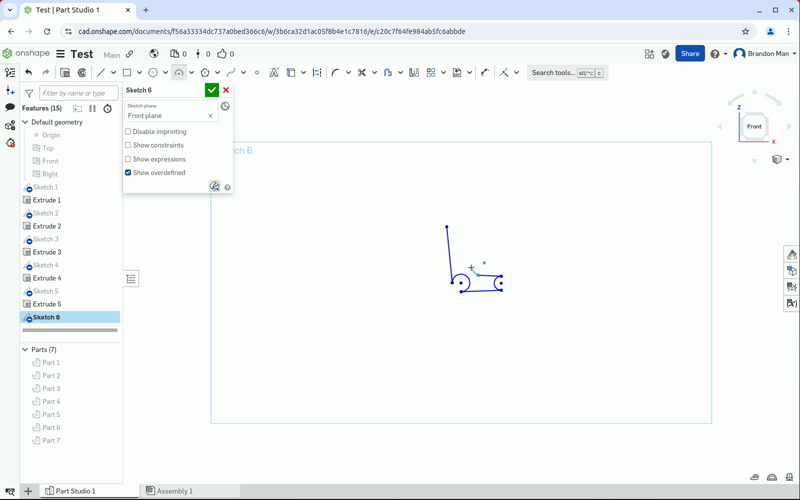
click(471, 267)
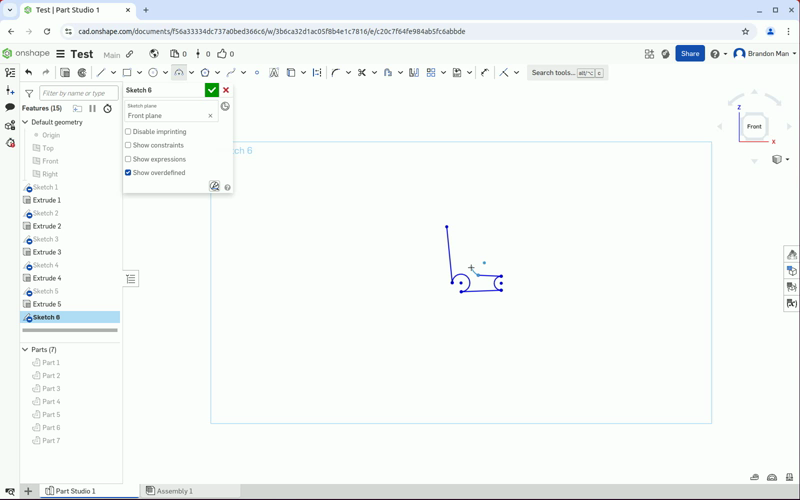
mouse_move(472, 272)
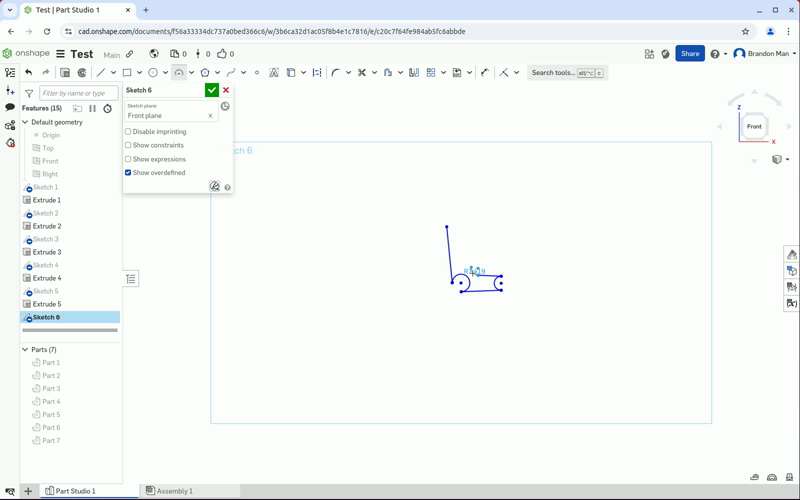
click(472, 272)
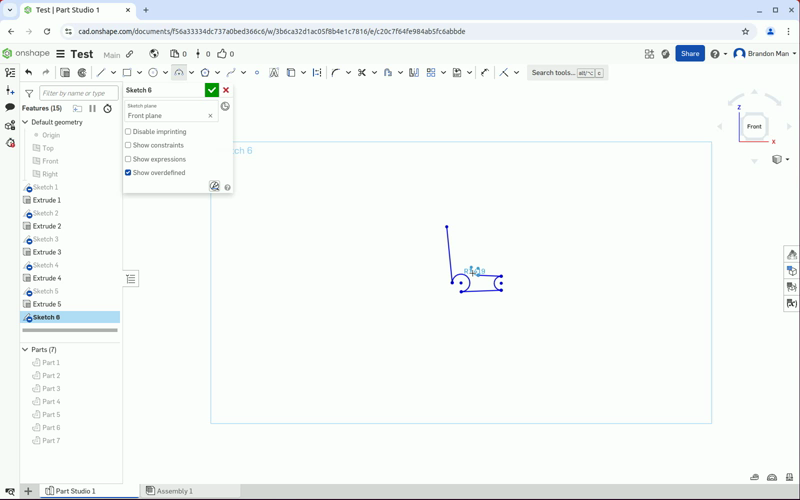
key_up(shift)
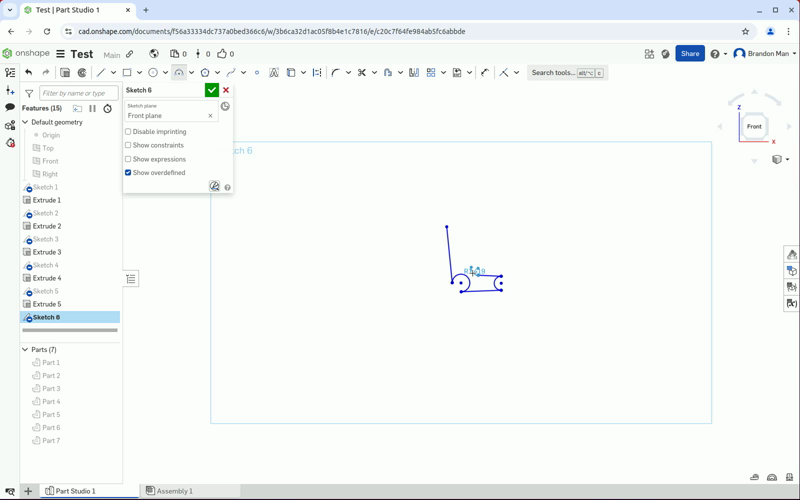
key(esc)
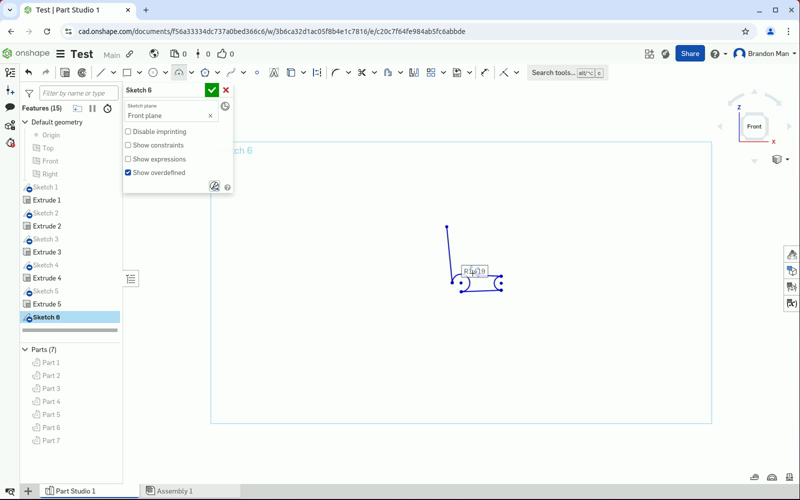
key(l)
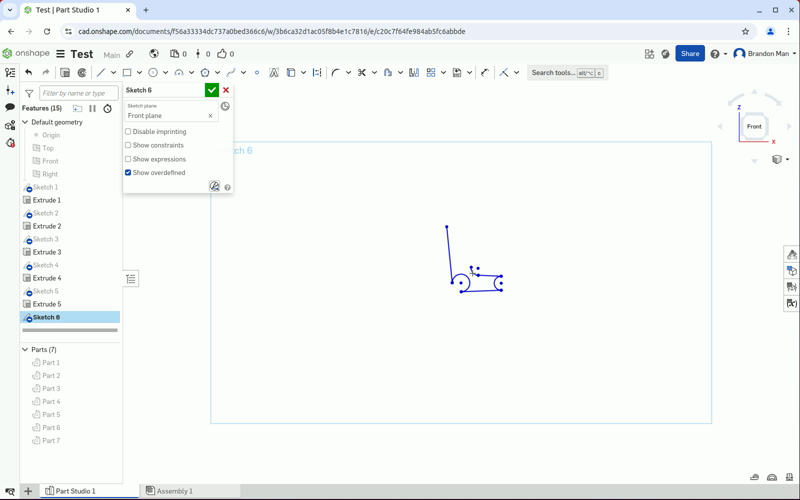
mouse_move(471, 267)
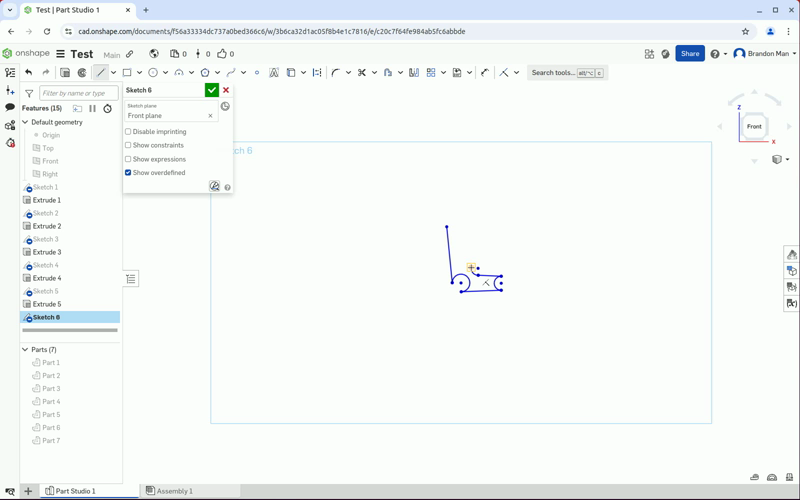
click(471, 267)
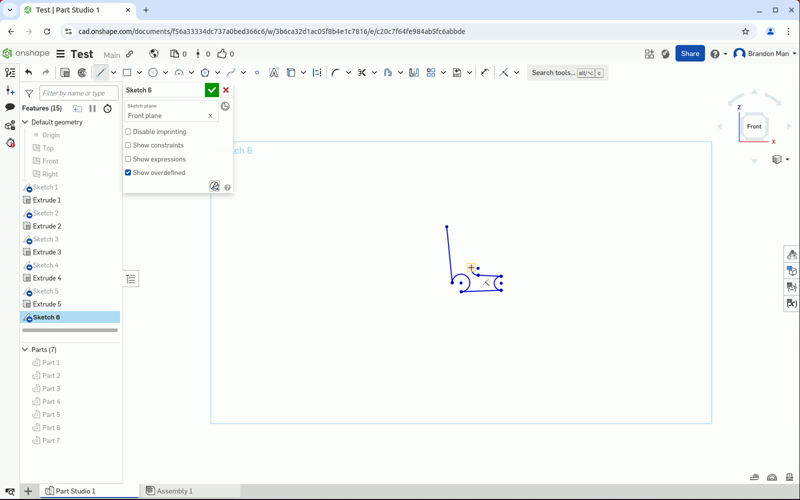
key_down(shift)
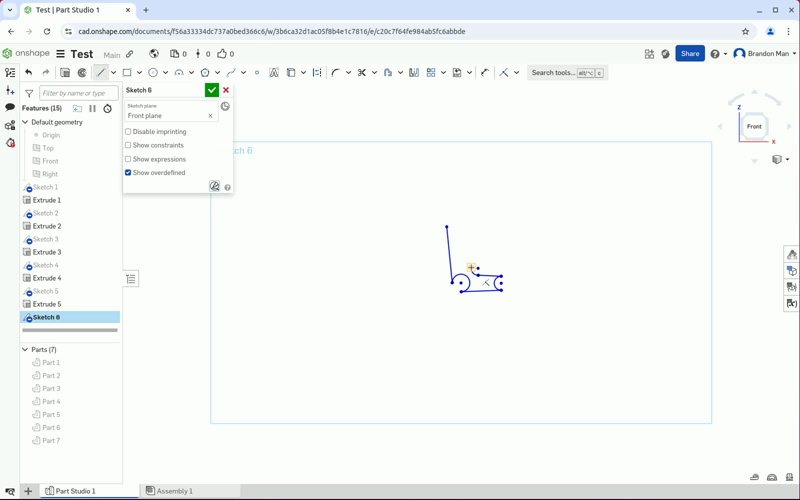
mouse_move(501, 267)
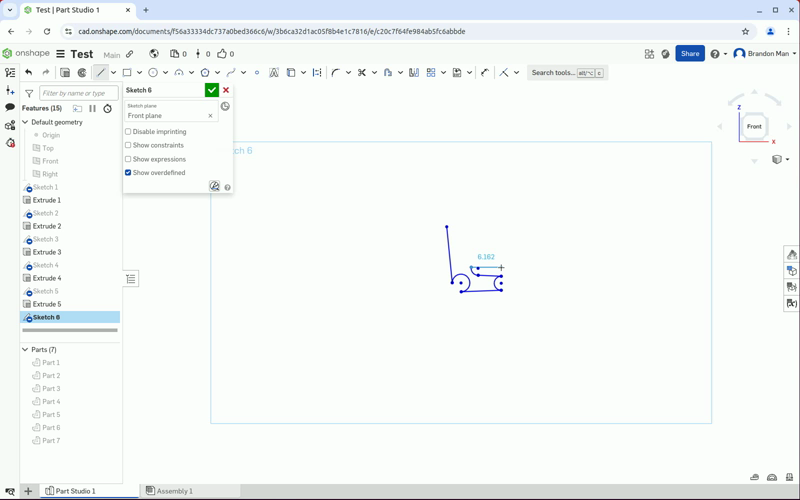
mouse_move(475, 226)
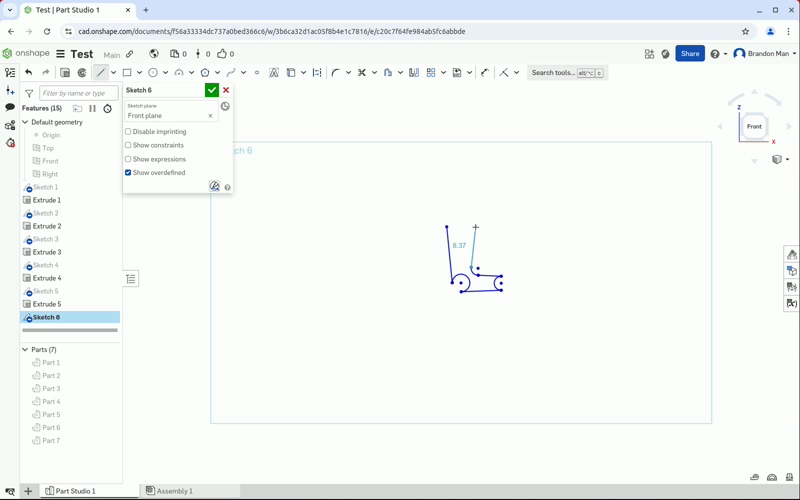
click(475, 226)
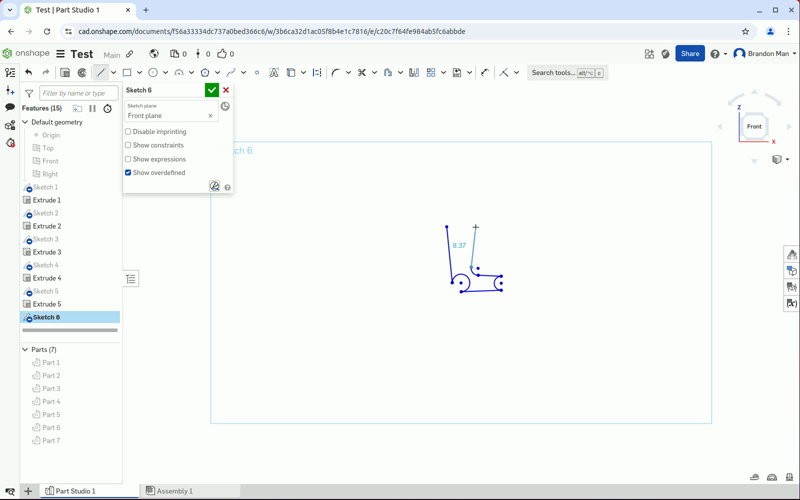
key_up(shift)
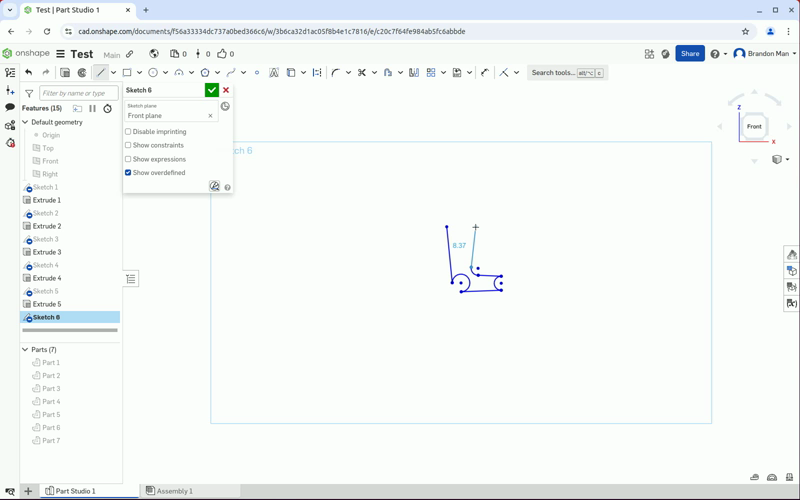
key(esc)
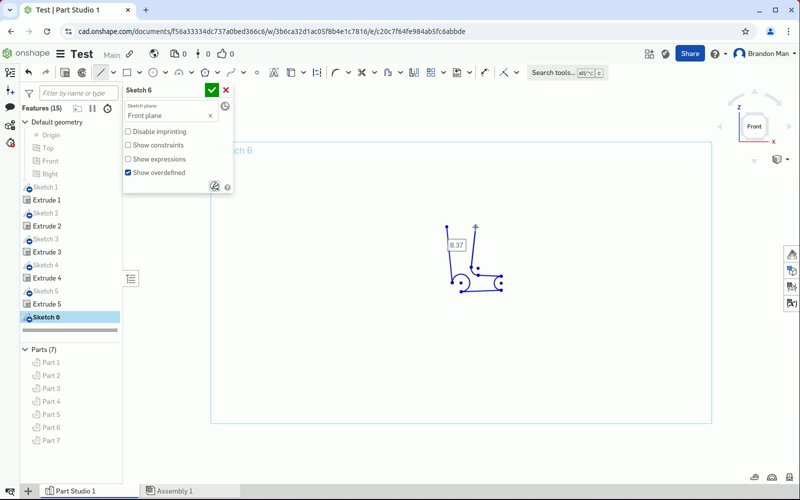
key(a)
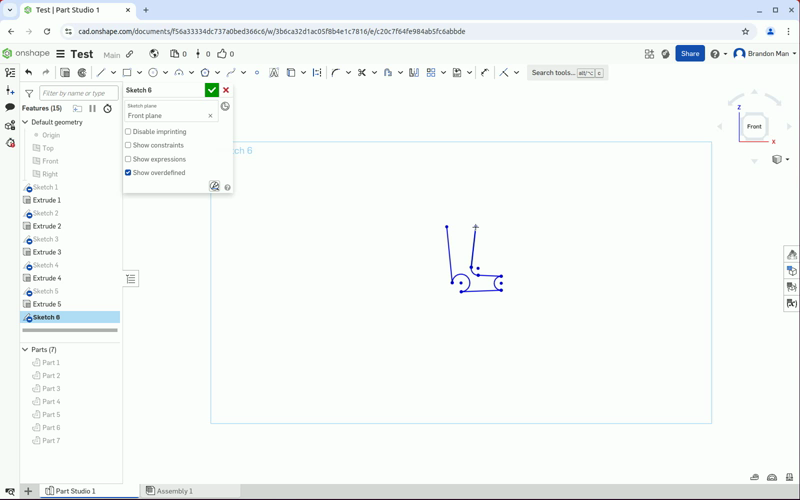
mouse_move(475, 226)
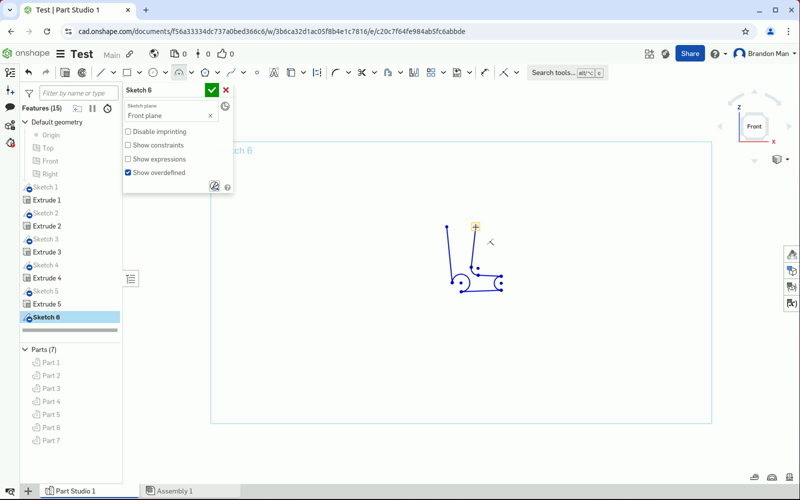
click(475, 226)
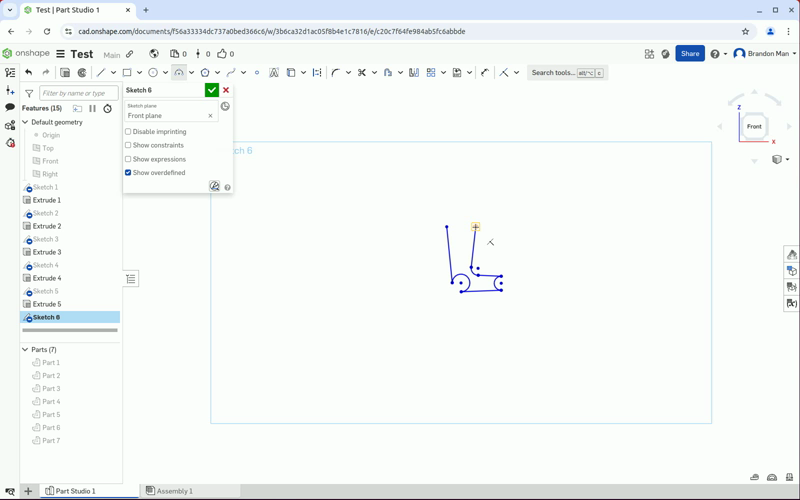
mouse_move(446, 226)
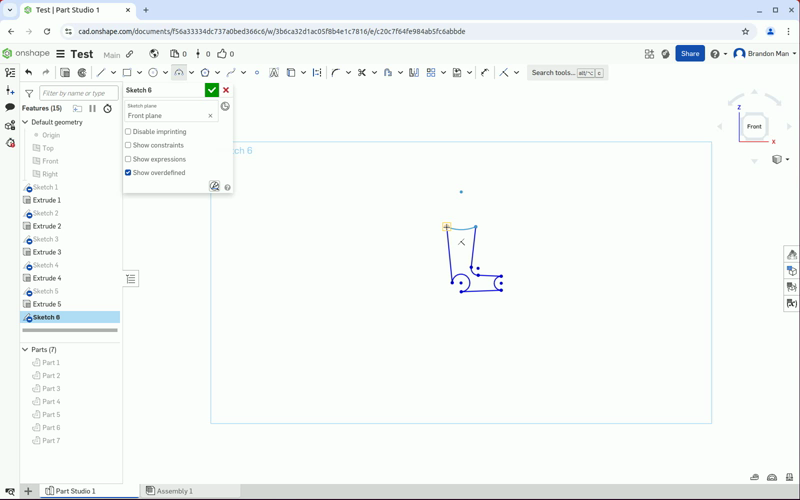
click(446, 226)
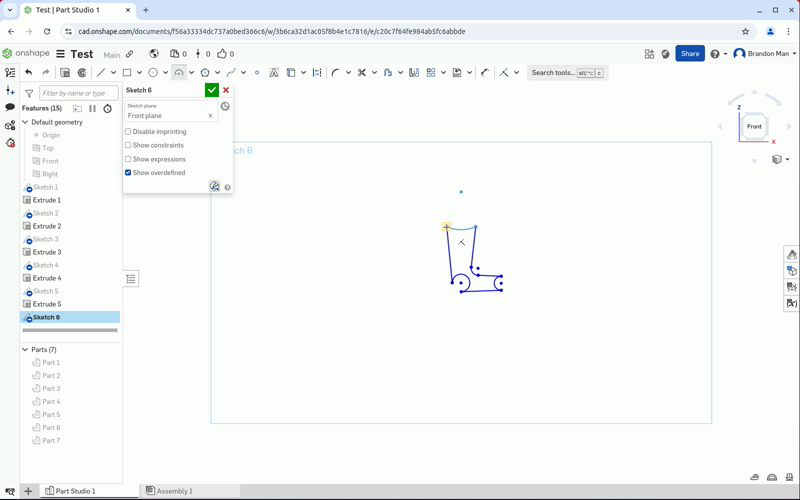
key_down(shift)
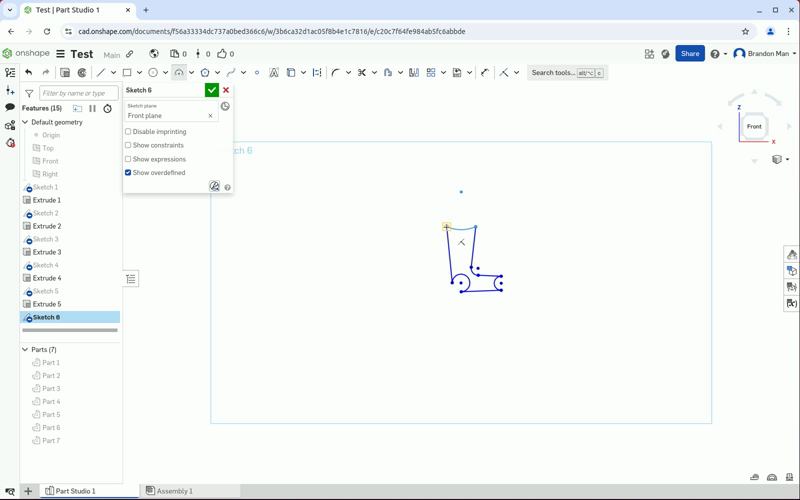
mouse_move(461, 239)
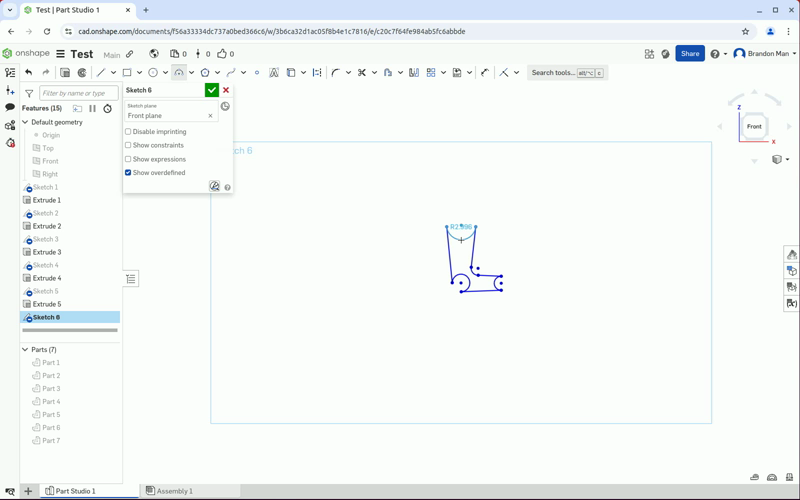
click(461, 239)
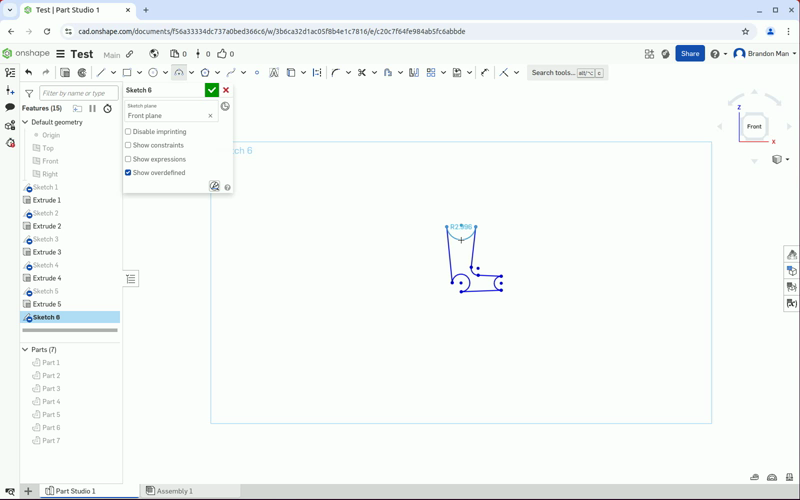
key_up(shift)
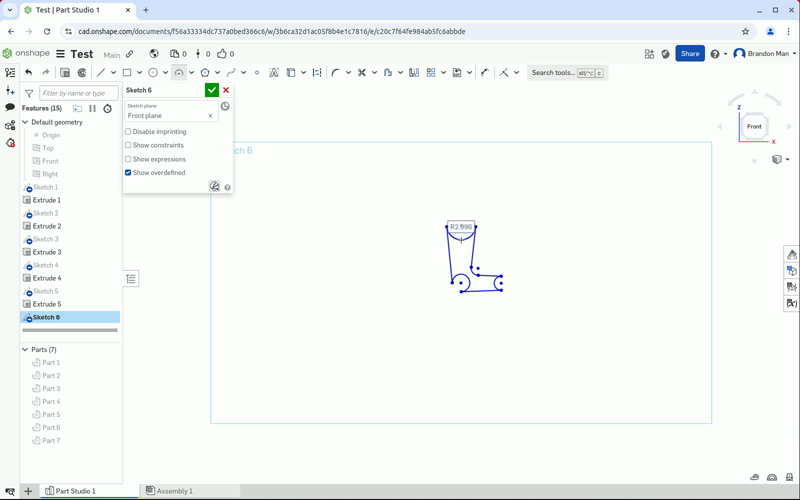
key(esc)
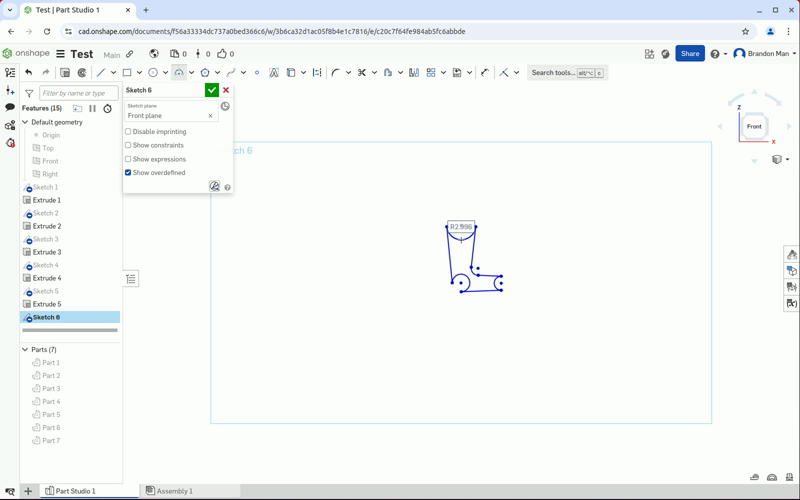
mouse_move(477, 277)
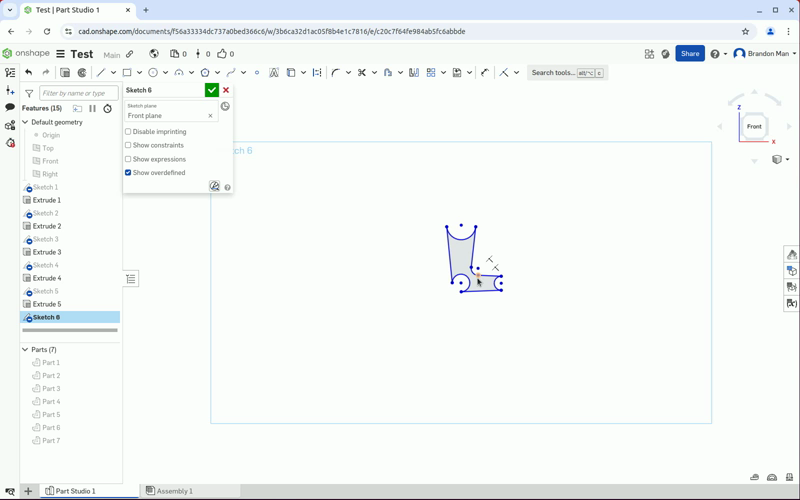
scroll(6)
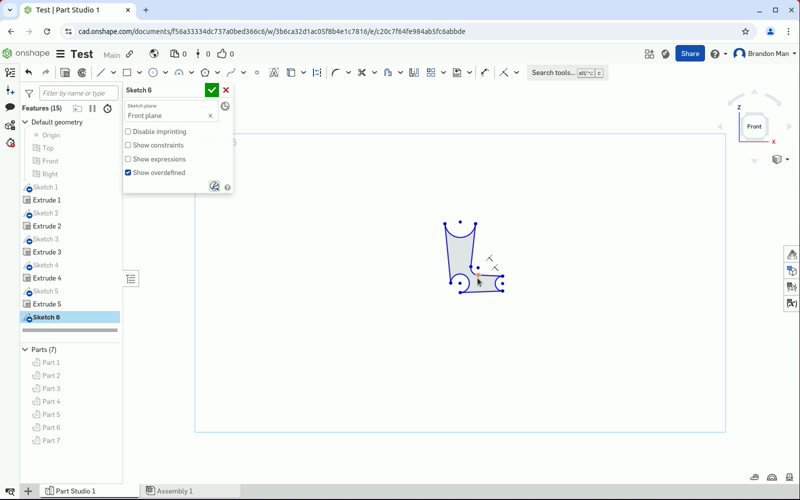
scroll(6)
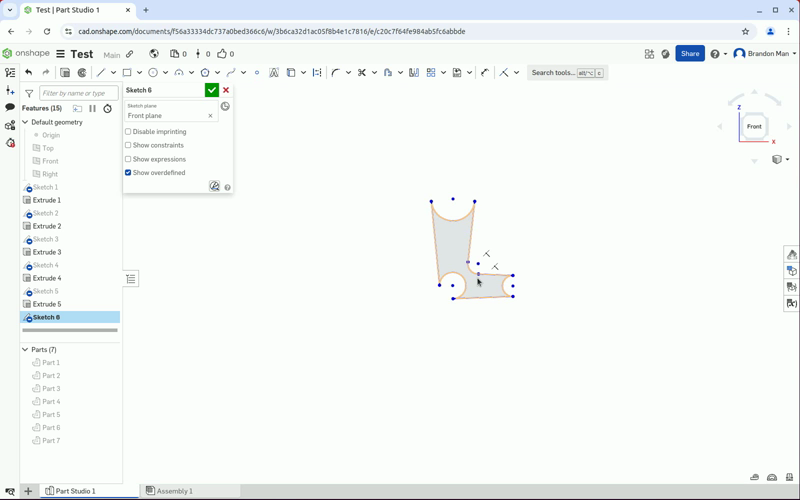
scroll(6)
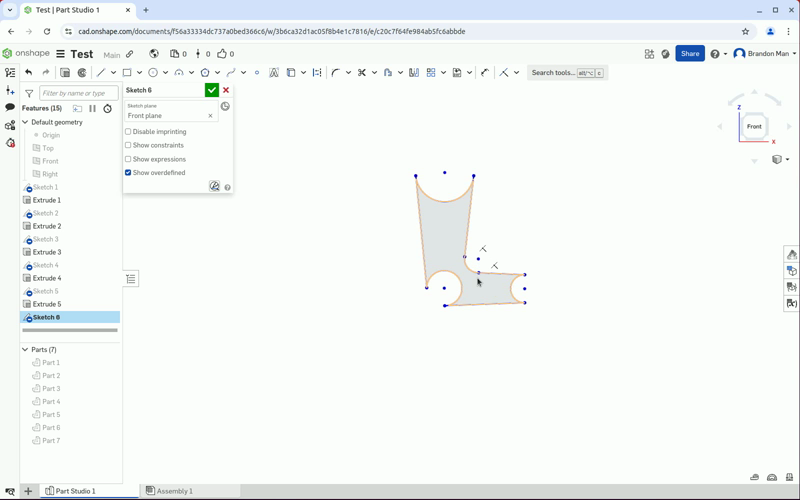
scroll(6)
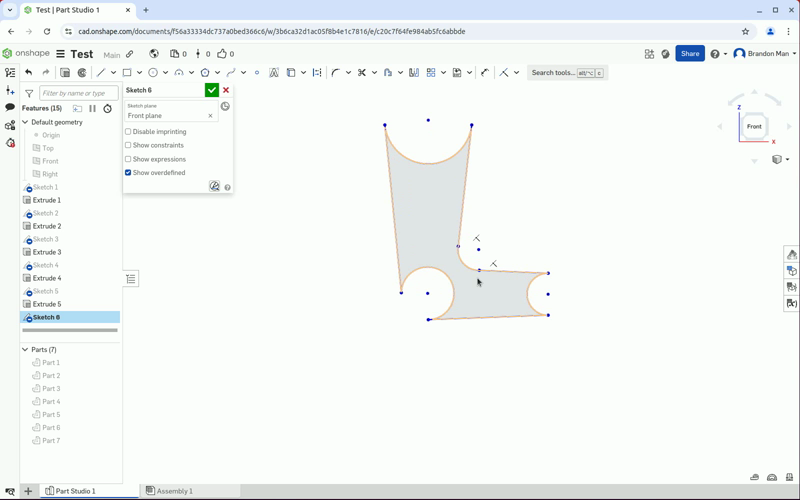
scroll(6)
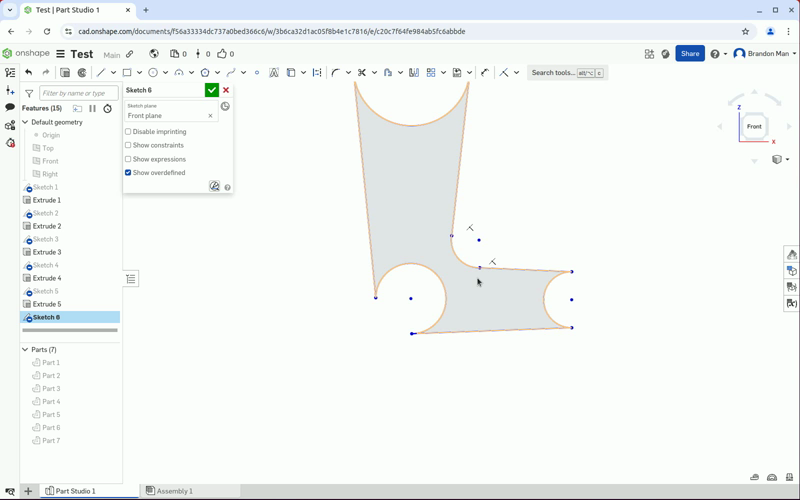
scroll(6)
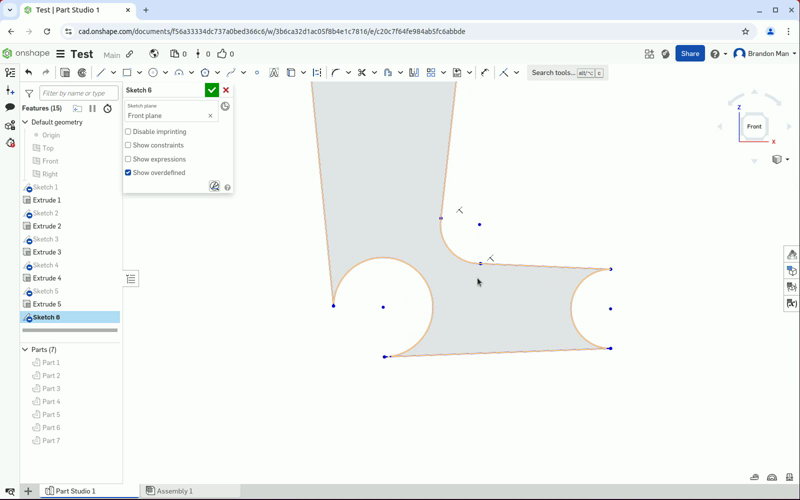
scroll(6)
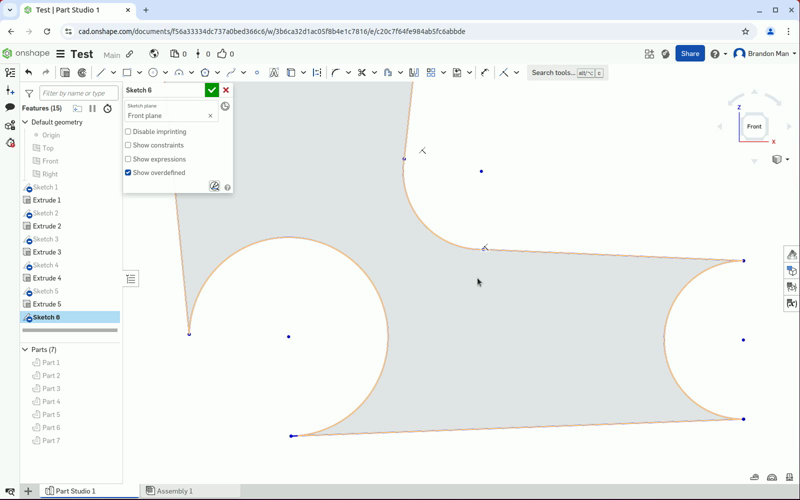
click(477, 277)
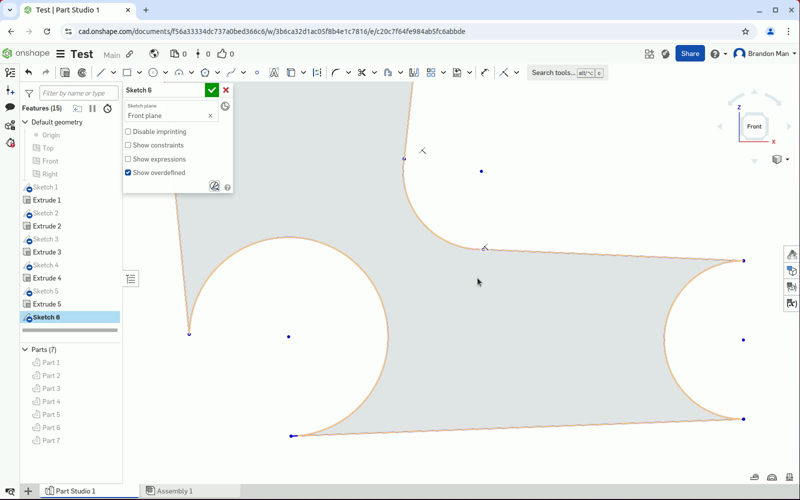
scroll(-6)
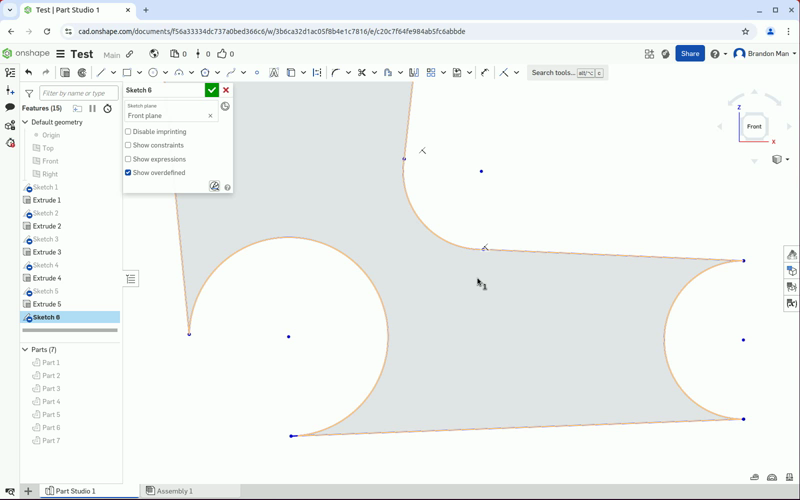
scroll(-6)
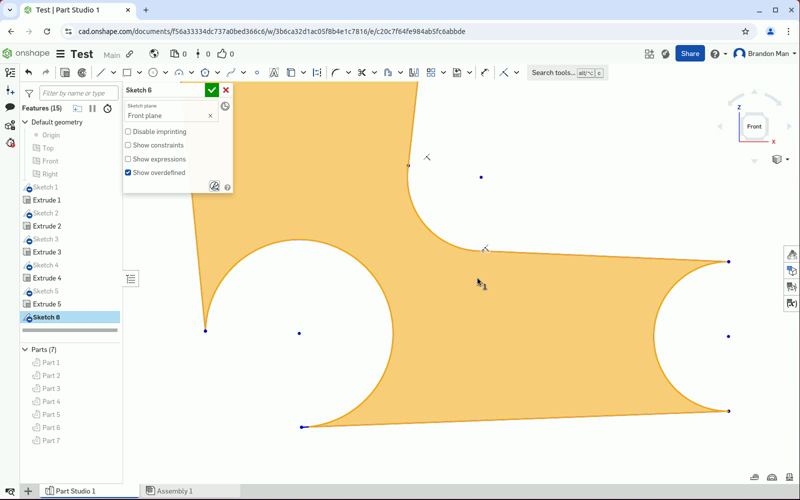
scroll(-6)
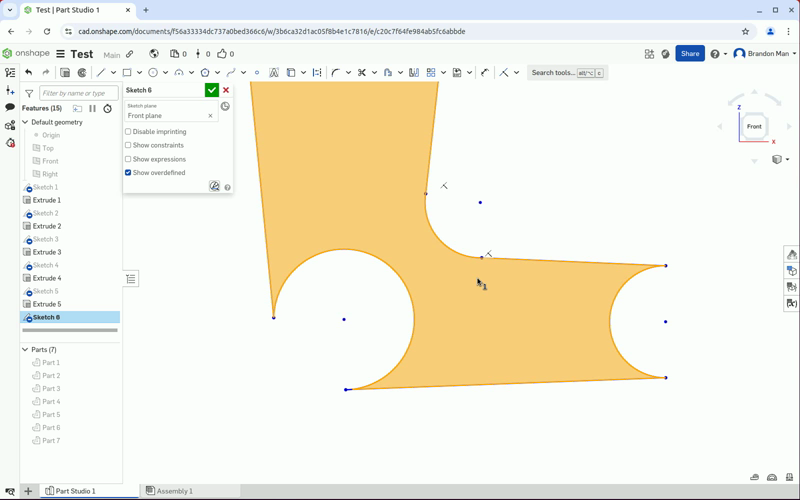
scroll(-6)
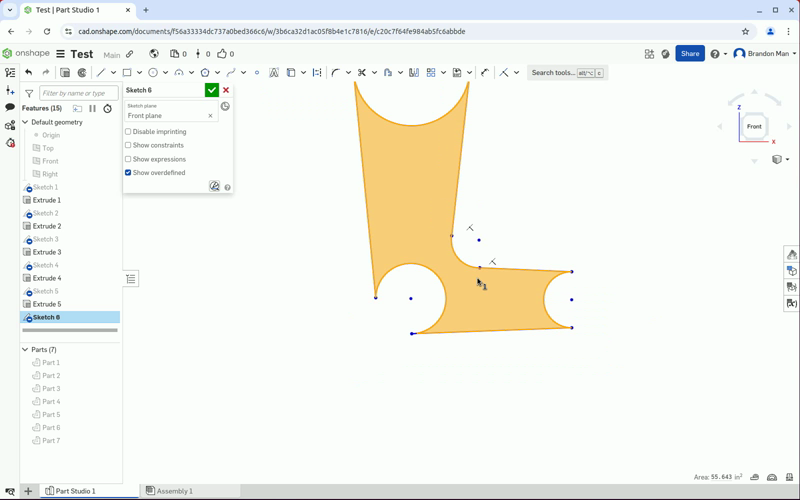
scroll(-6)
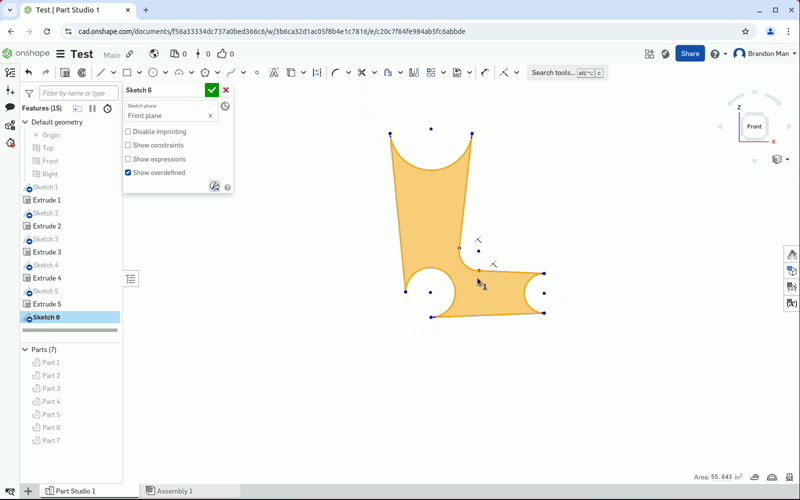
scroll(-6)
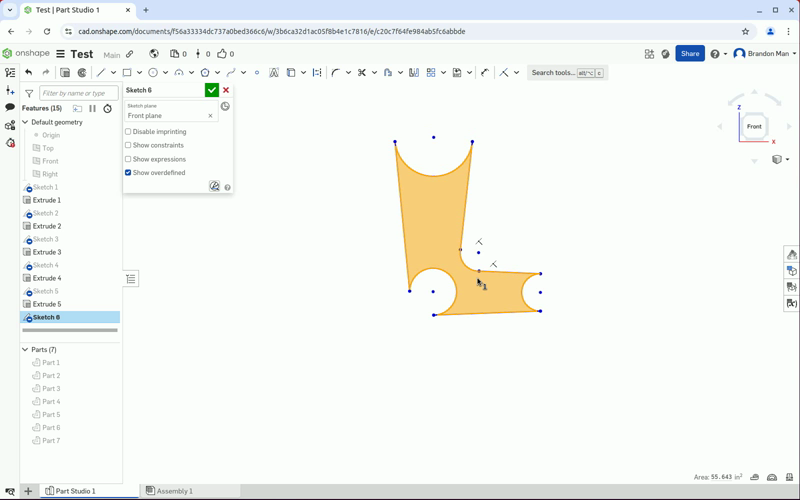
scroll(-6)
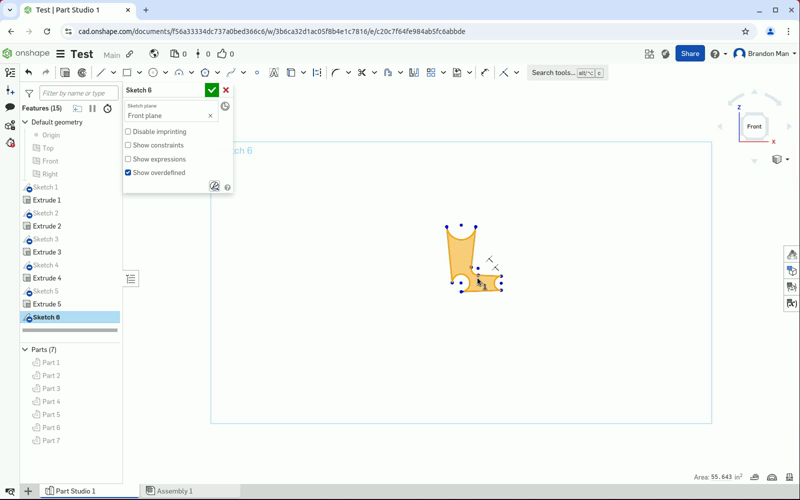
mouse_move(73, 352)
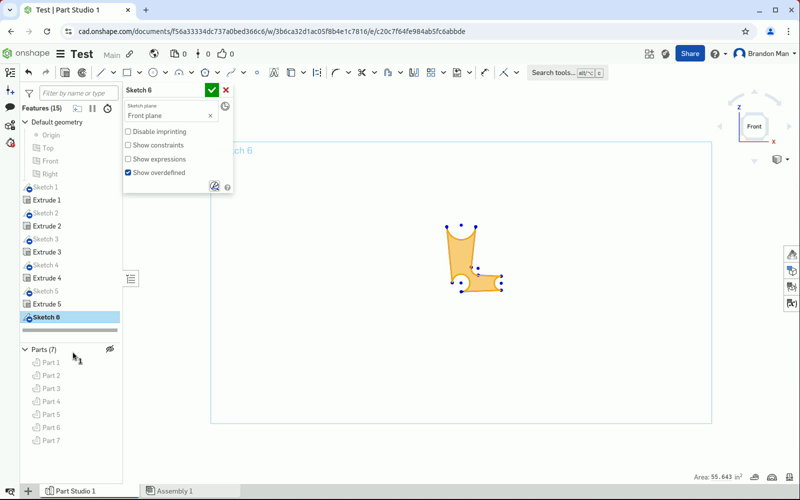
key(shift+y)
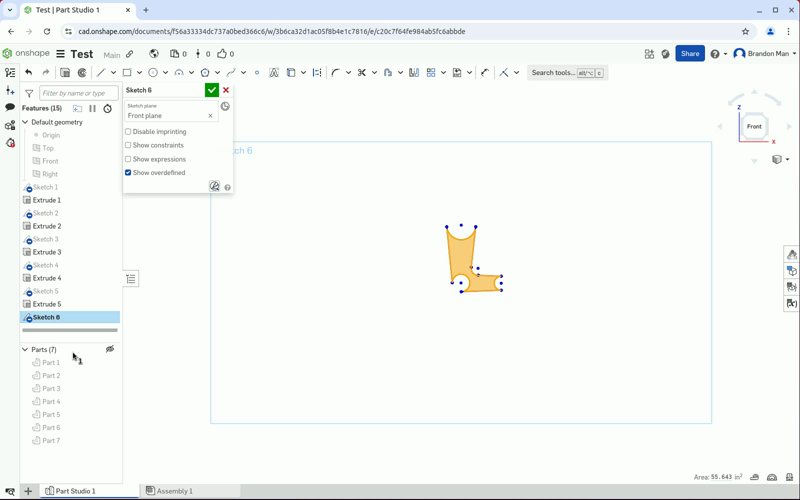
key(shift+e)
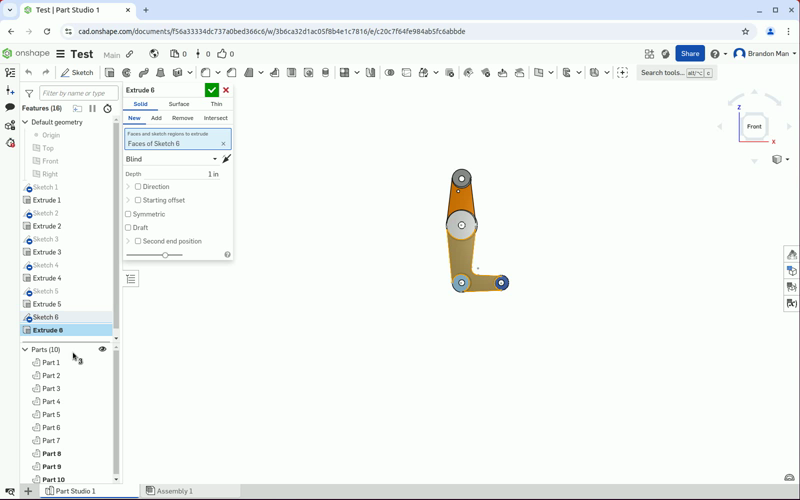
mouse_move(143, 106)
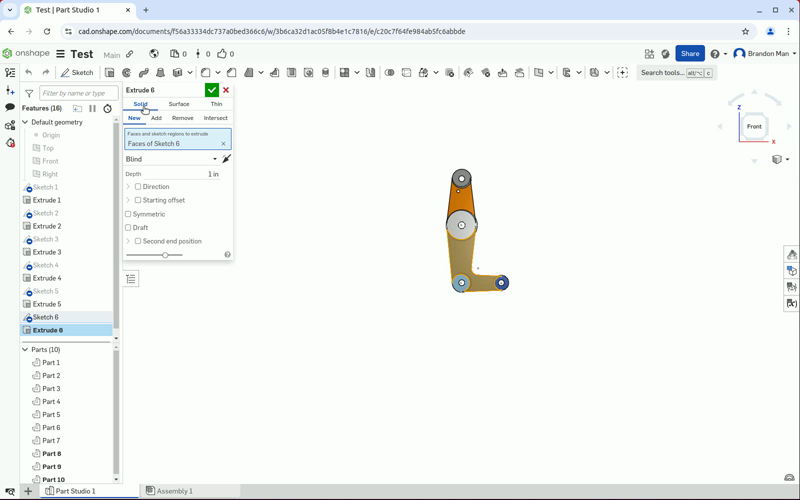
click(143, 106)
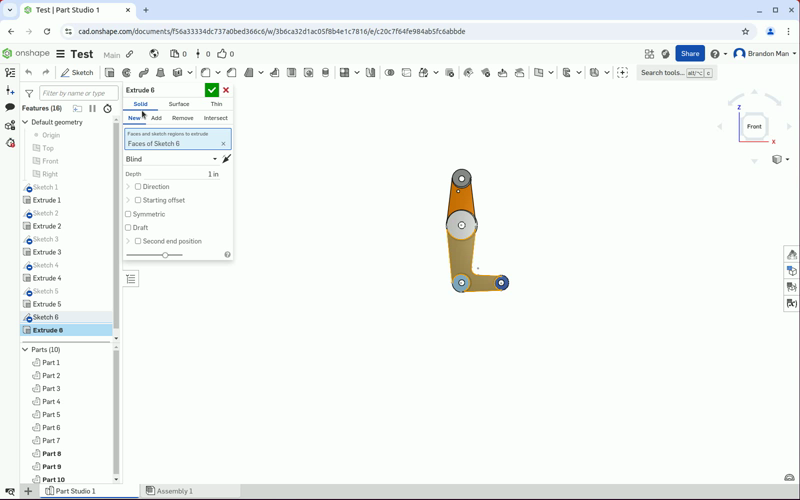
mouse_move(137, 120)
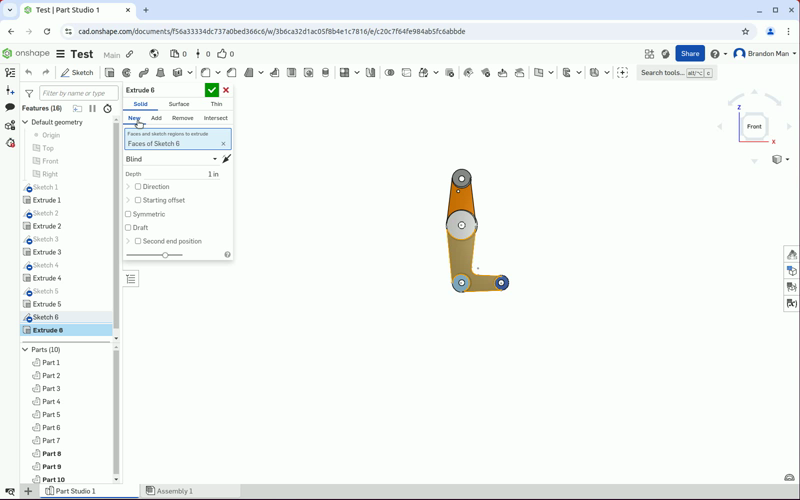
click(137, 120)
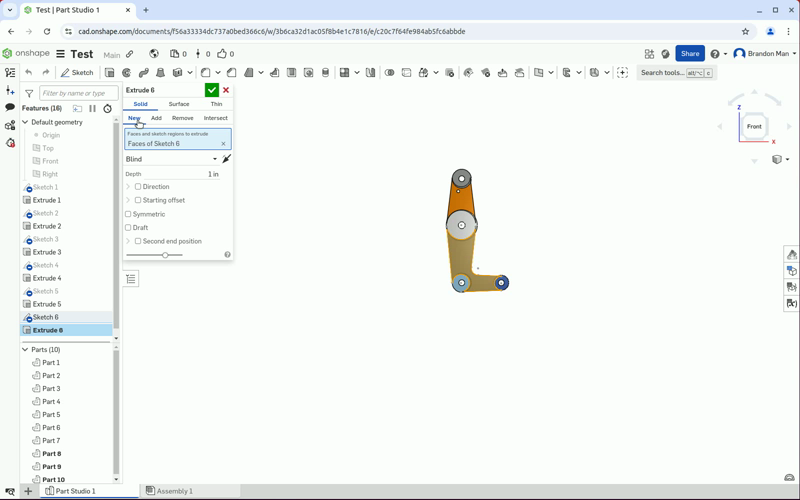
key(tab, 4)
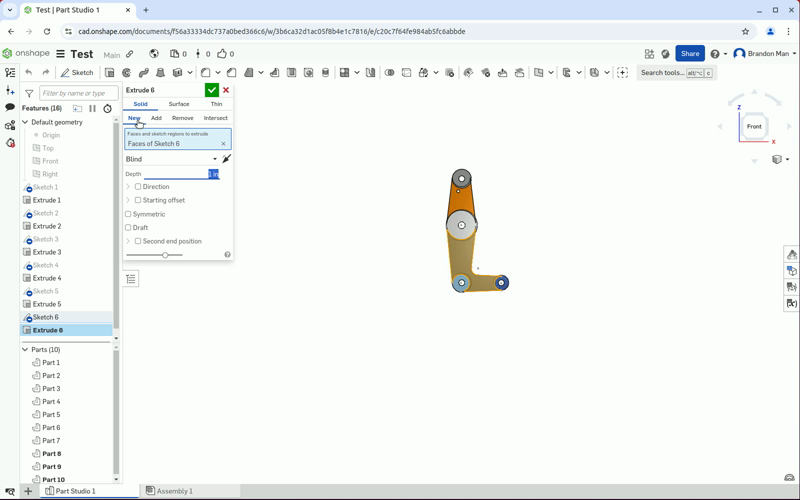
text(0.481)
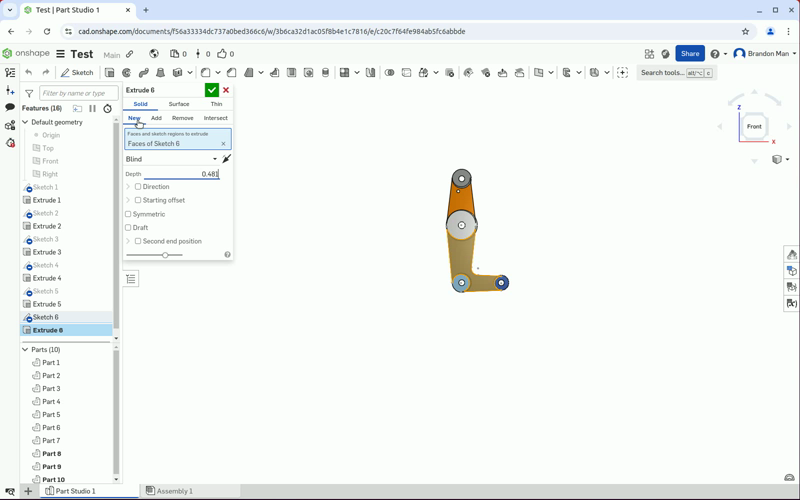
key(enter)
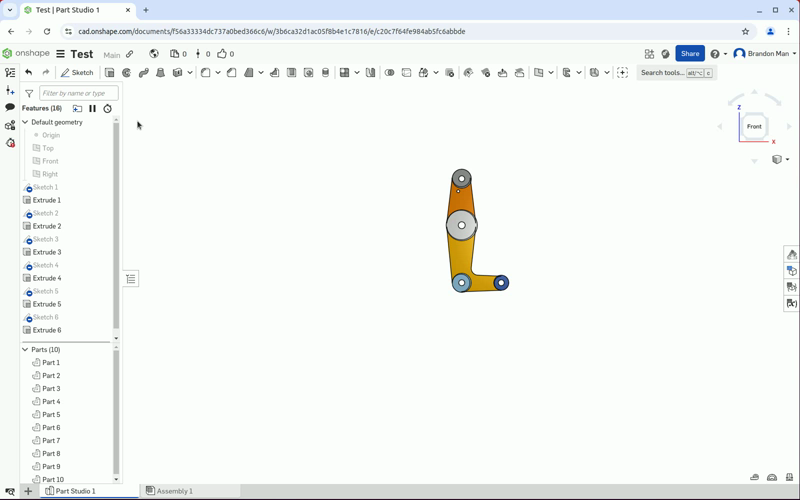
key(shift+h)
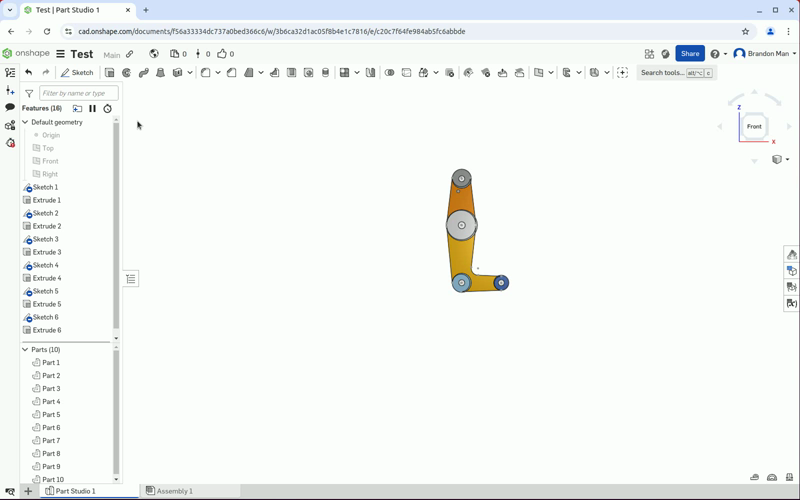
key(shift+h)
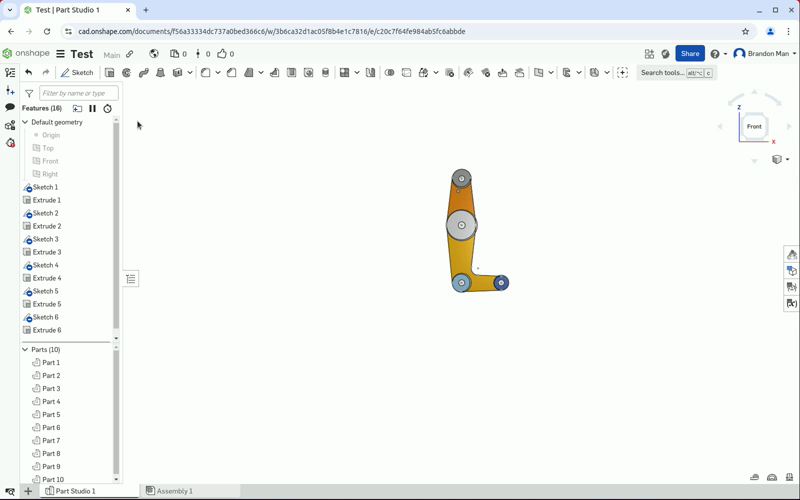
key(shift+7)
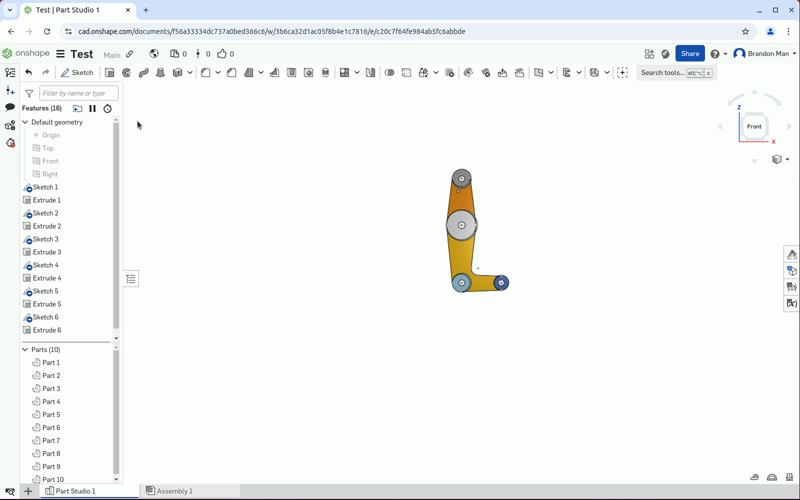
key(left, 2)
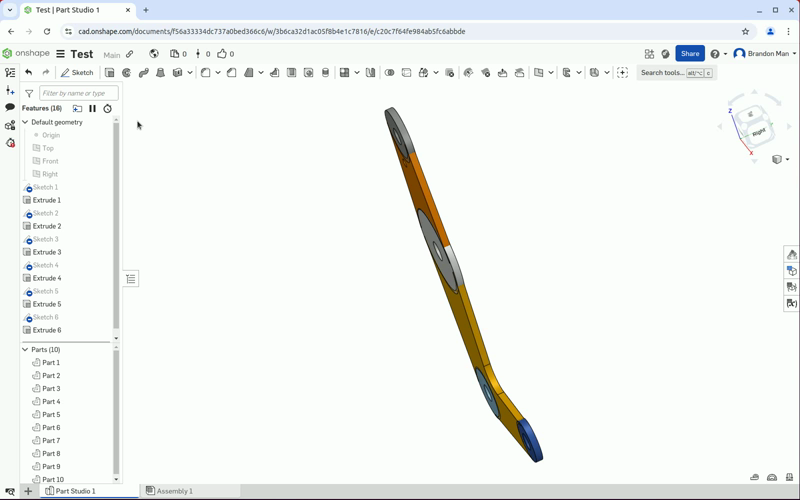
key(down, 2)
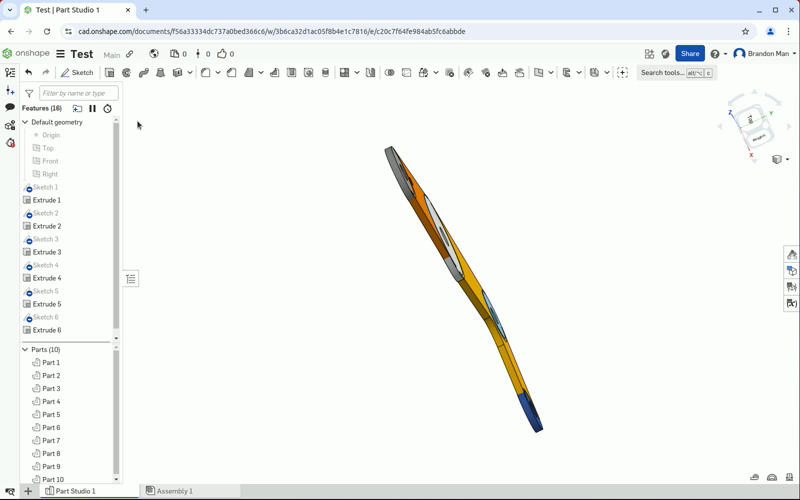
key(up, 2)
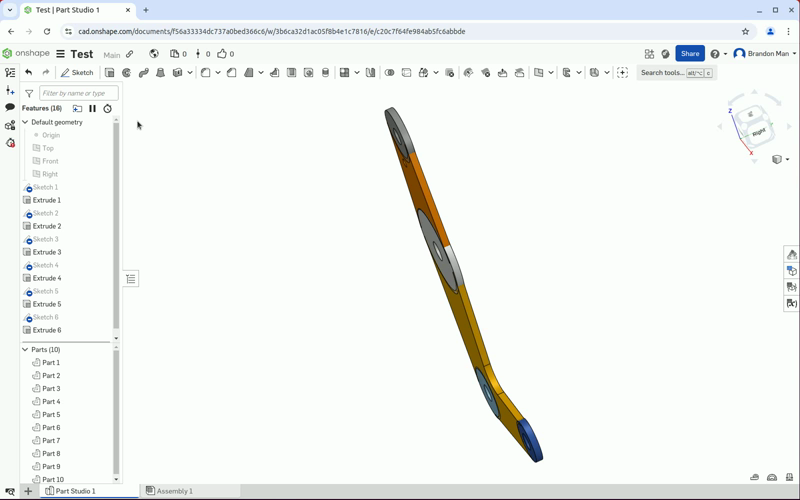
key(right, 2)
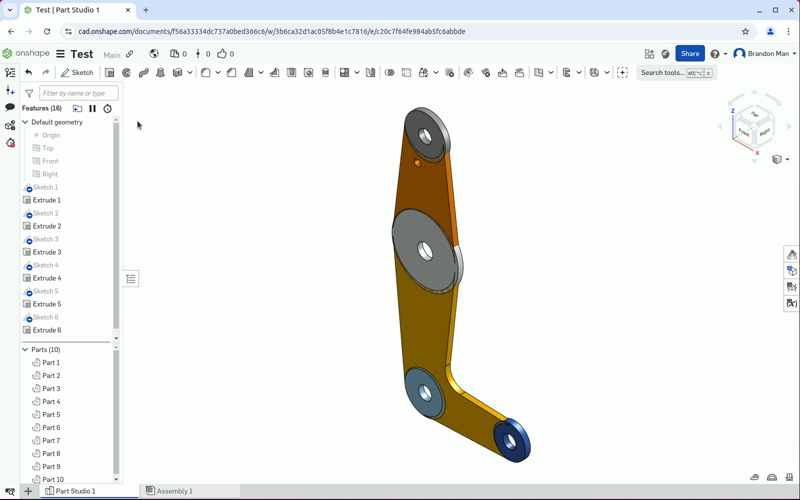
mouse_move(69, 189)
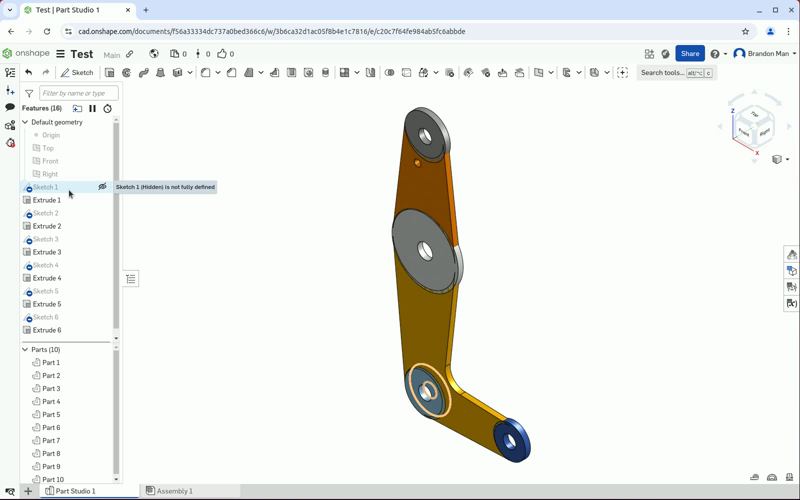
click(69, 189)